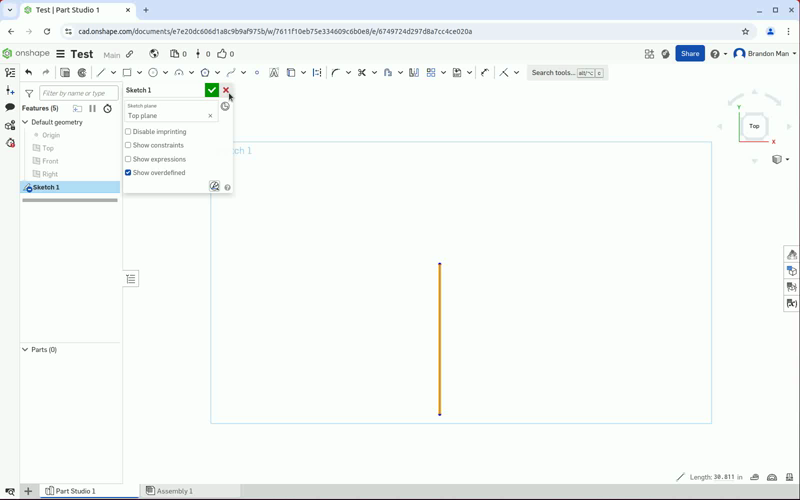
key(shift+h)
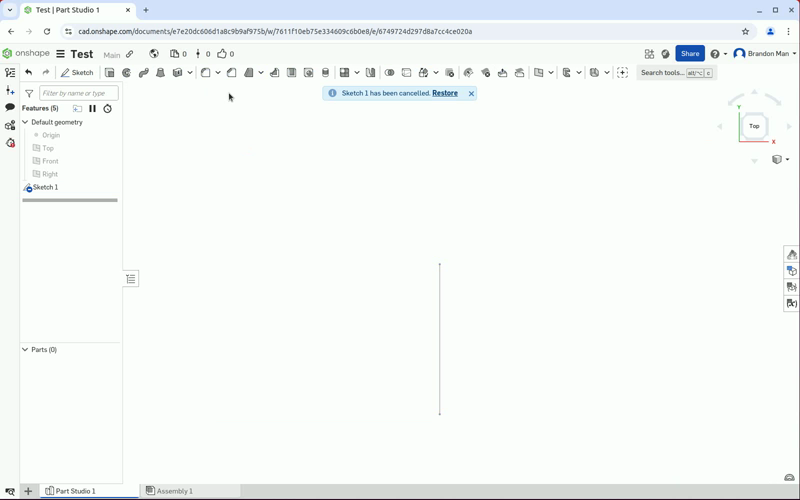
key(shift+s)
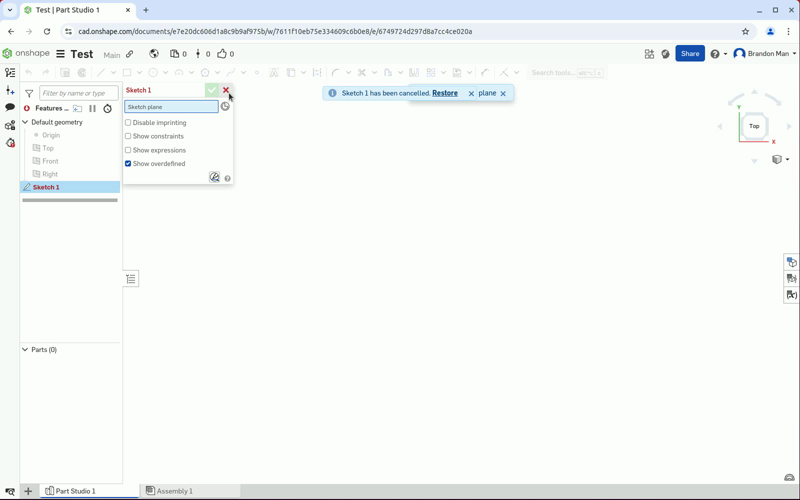
mouse_move(73, 150)
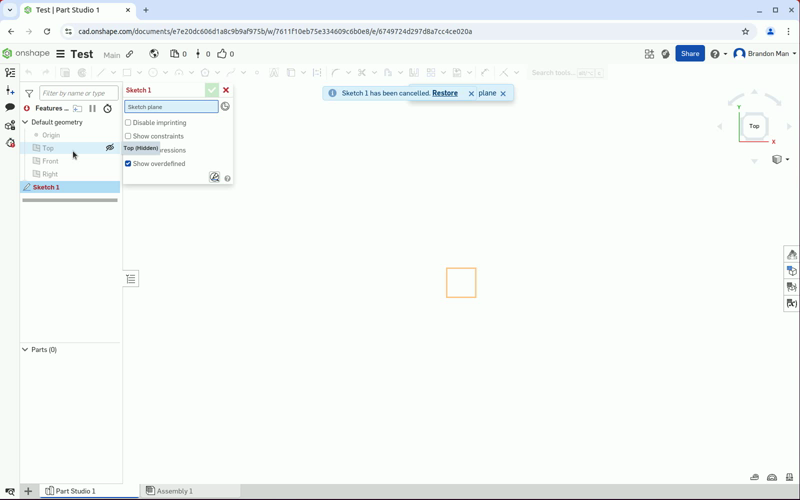
click(73, 150)
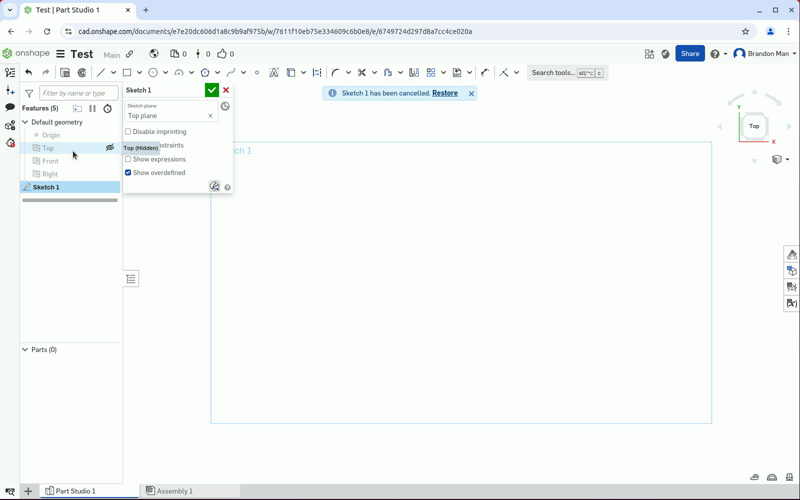
mouse_move(73, 352)
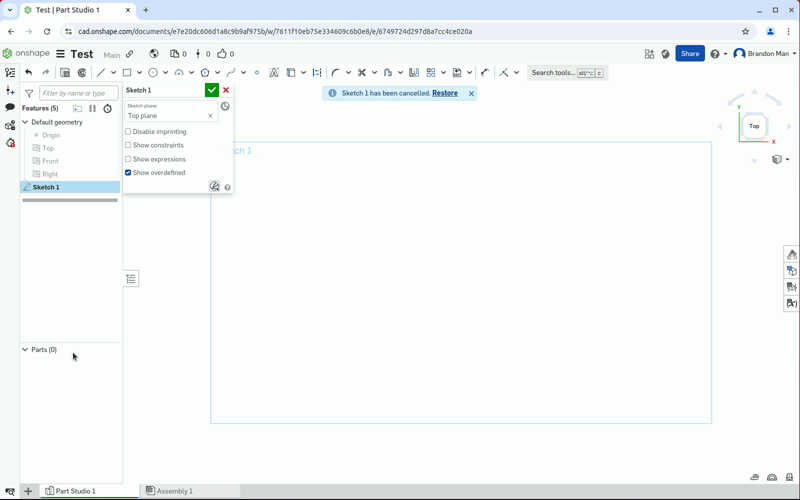
key(y)
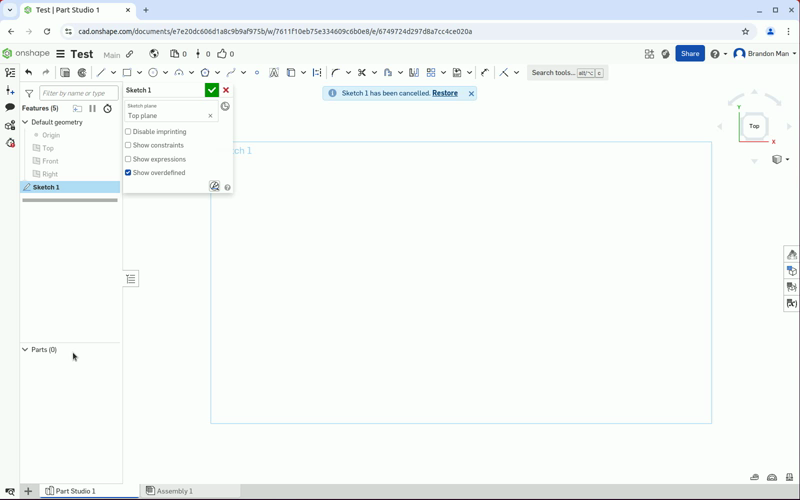
key(l)
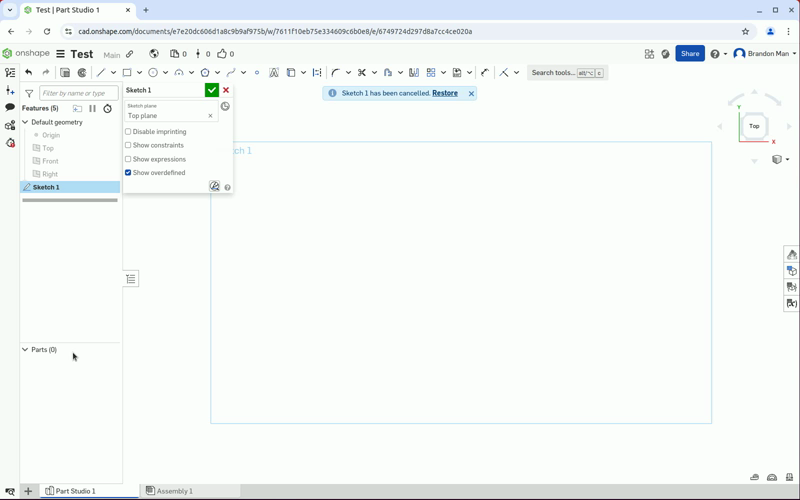
key_down(shift)
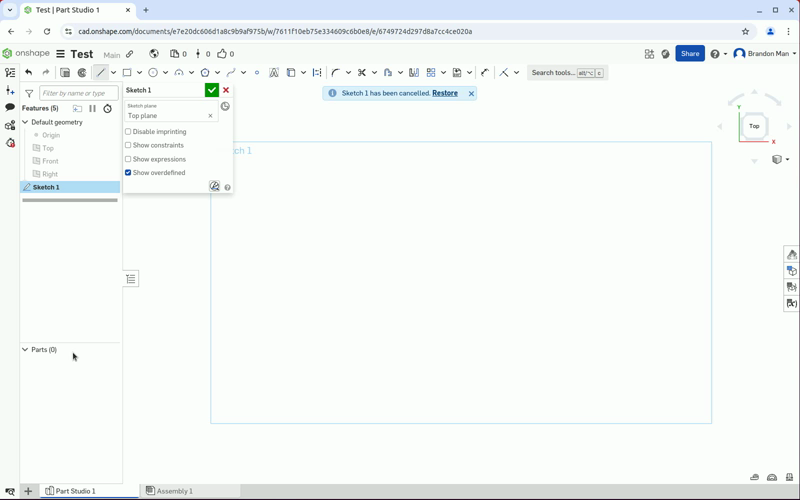
mouse_move(351, 335)
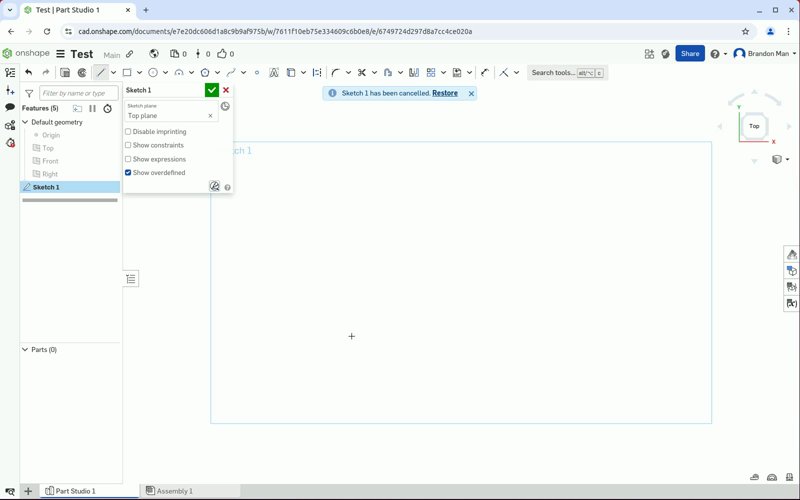
click(351, 335)
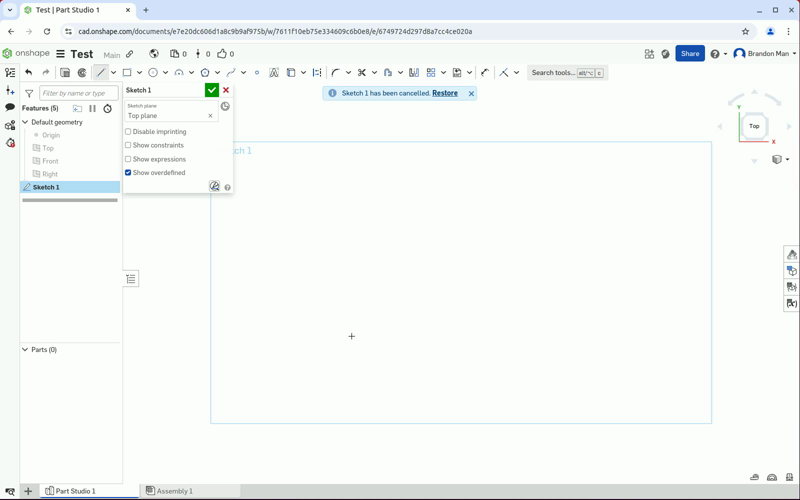
key_up(shift)
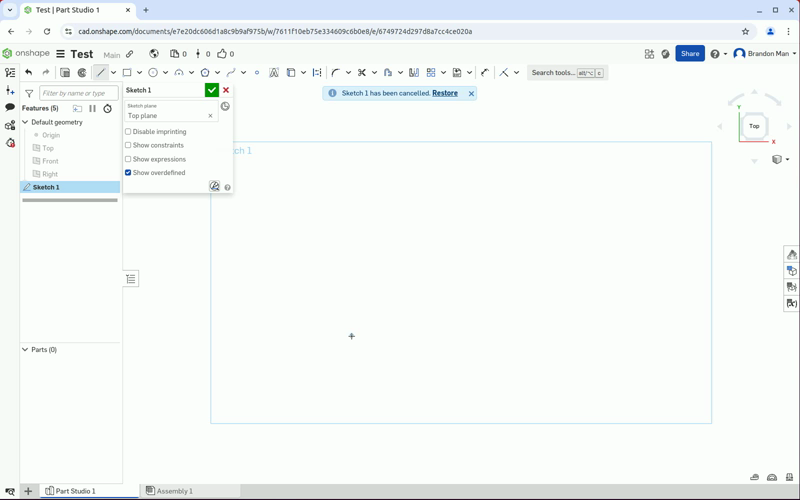
key_down(shift)
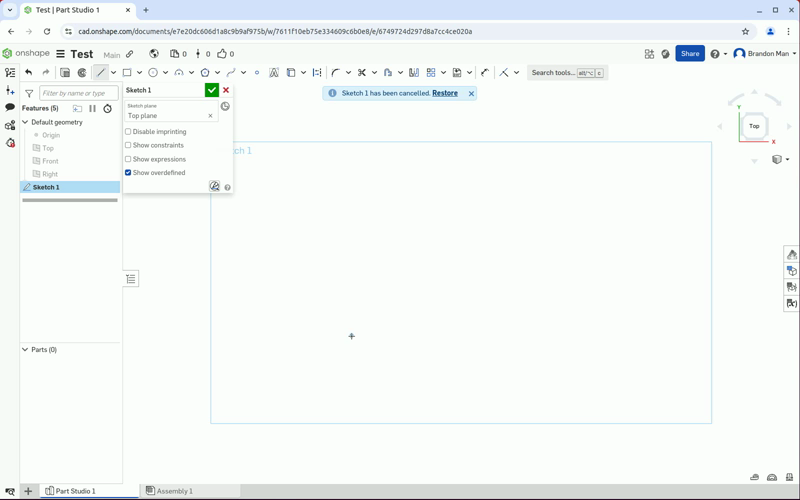
mouse_move(569, 335)
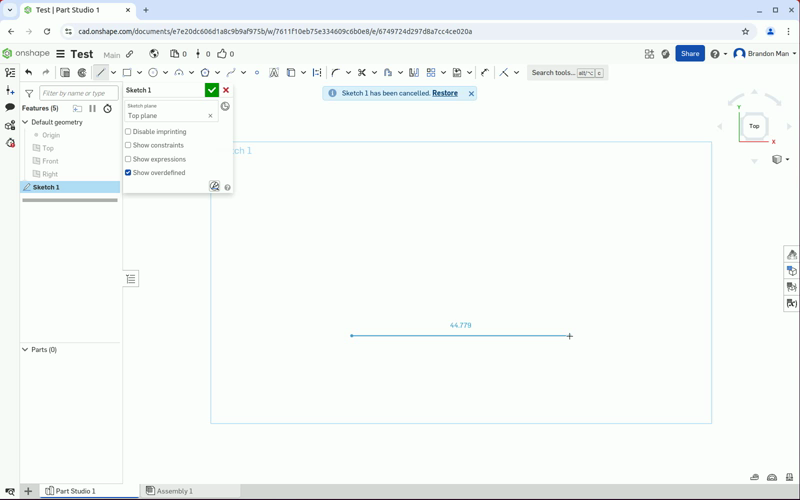
click(569, 335)
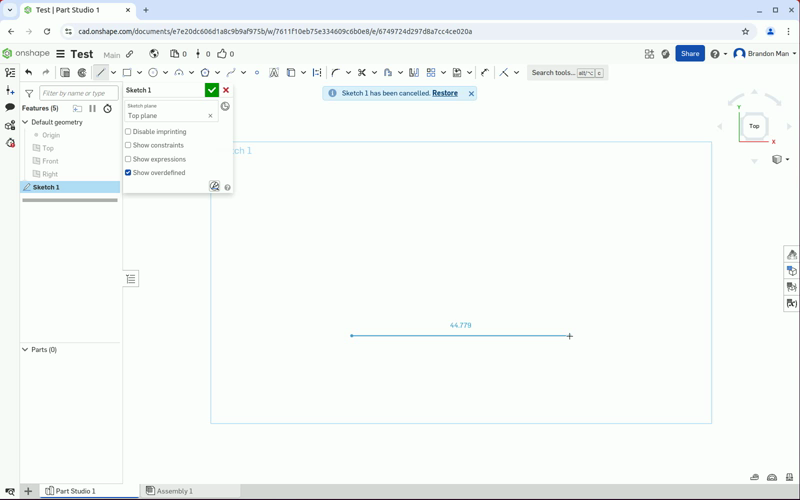
key_up(shift)
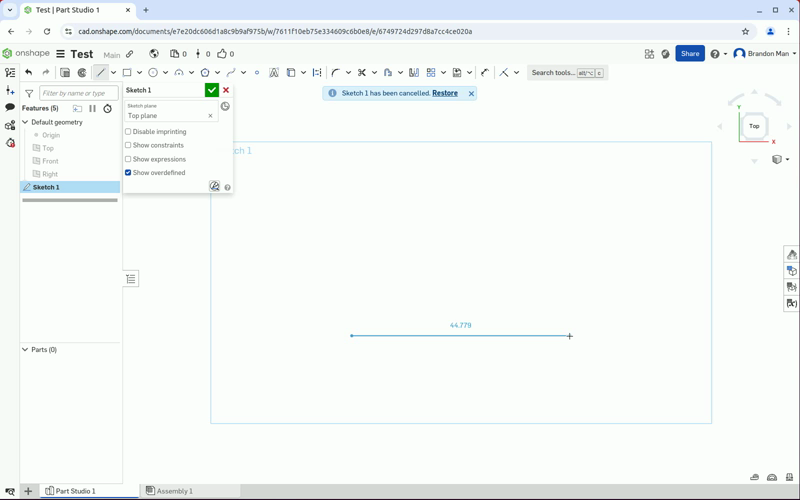
key_down(shift)
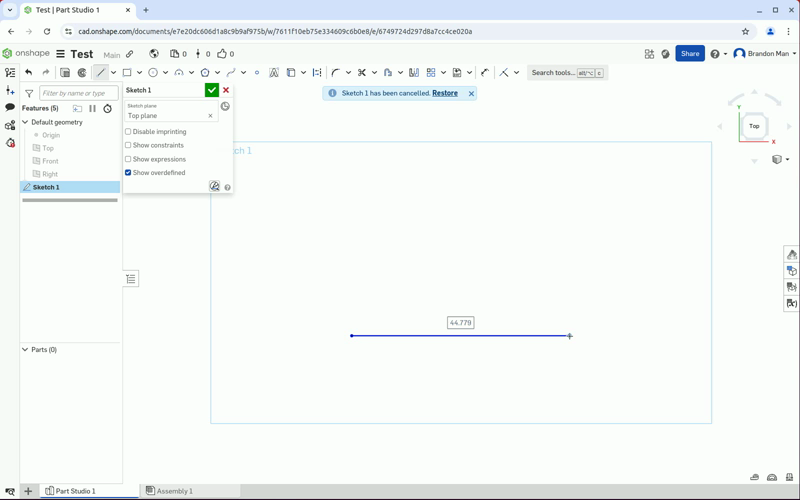
mouse_move(569, 230)
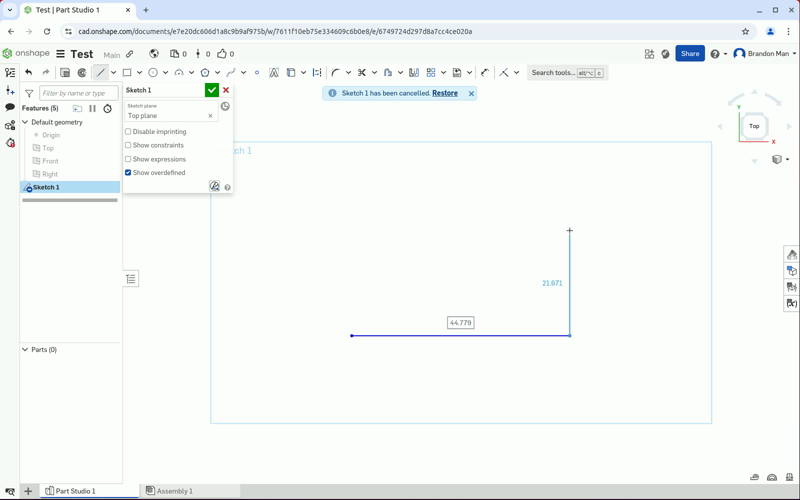
click(569, 230)
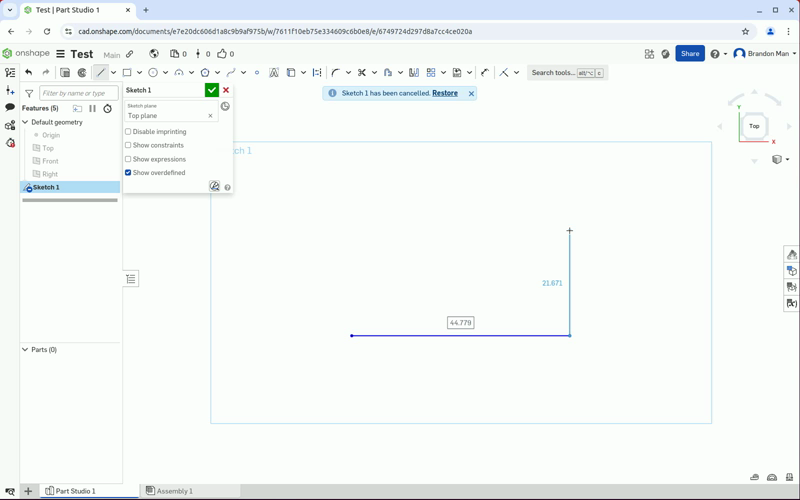
key_up(shift)
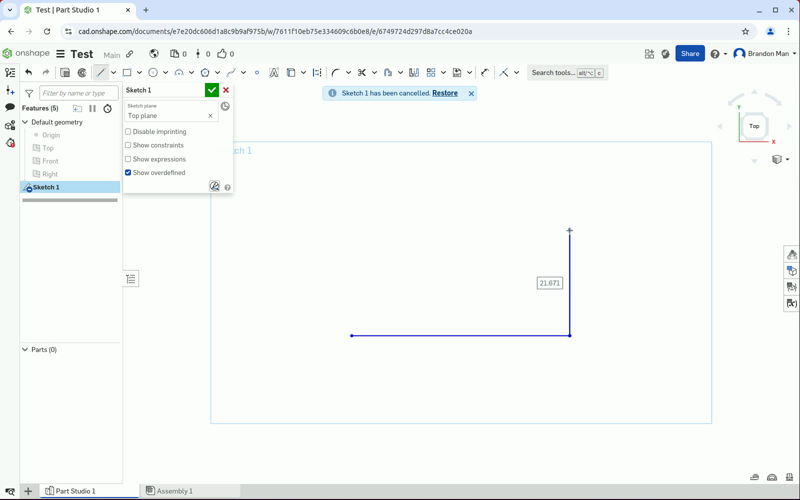
key_down(shift)
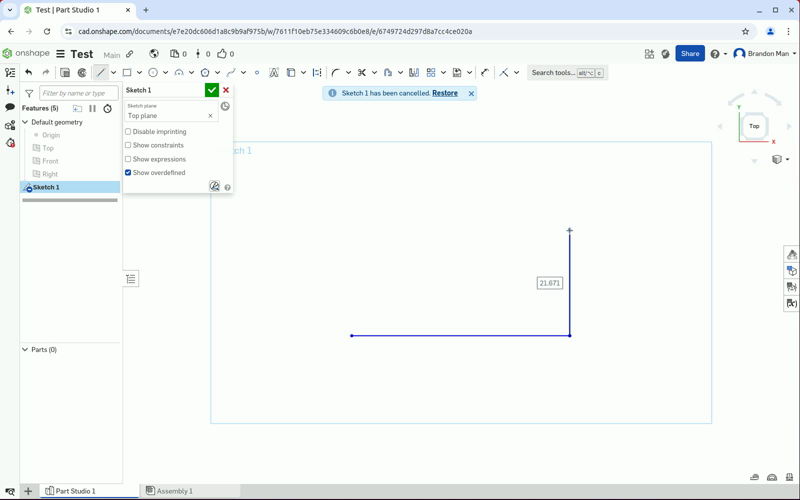
mouse_move(351, 230)
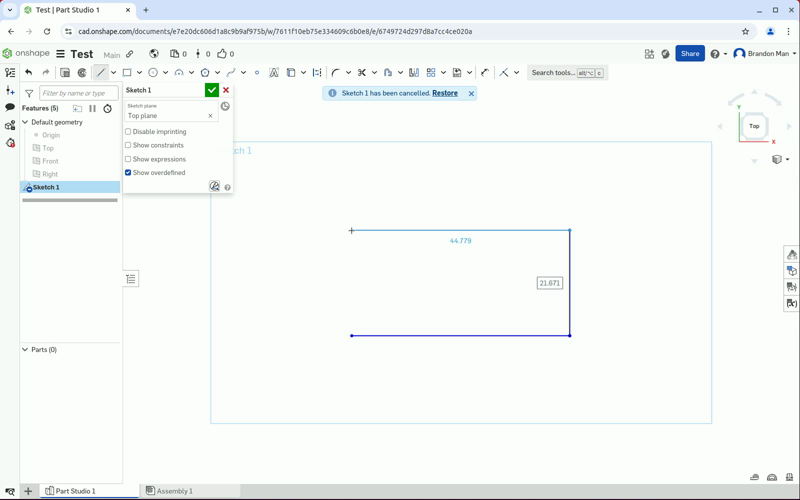
click(351, 230)
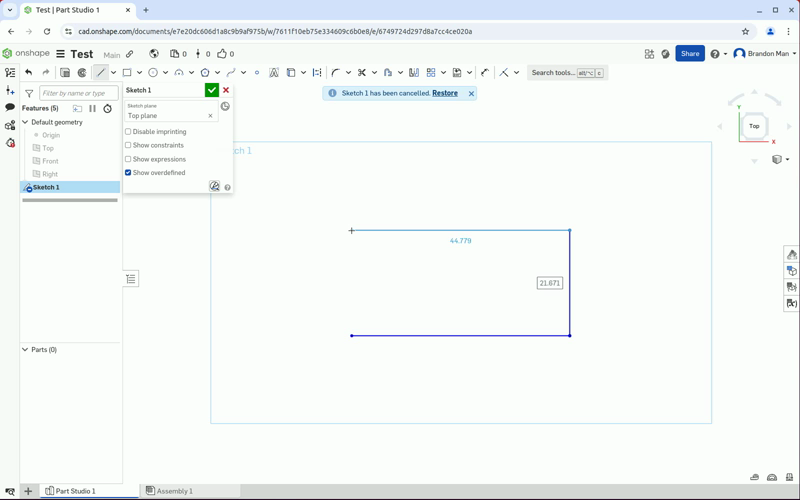
key_up(shift)
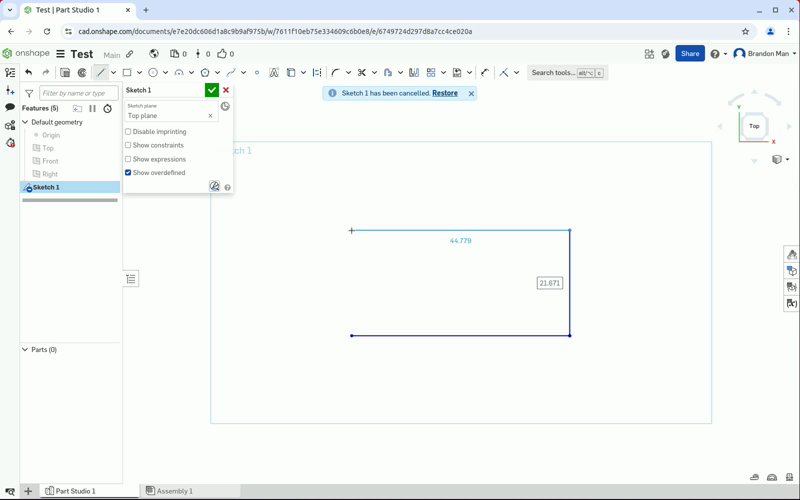
key_down(shift)
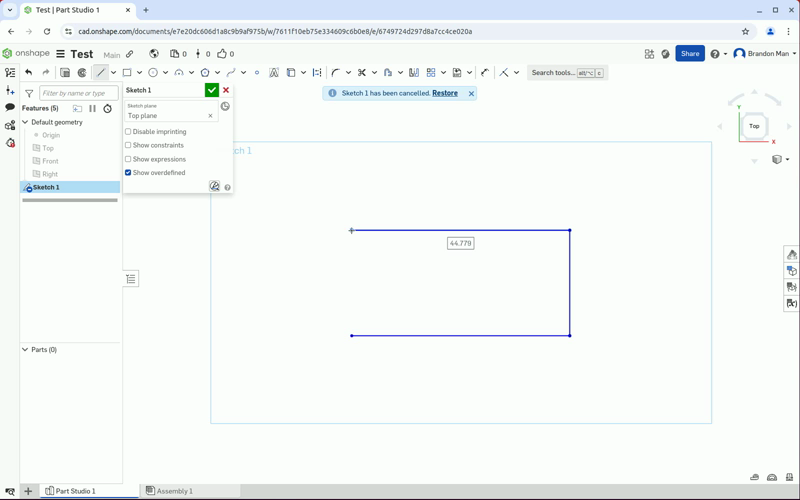
mouse_move(351, 335)
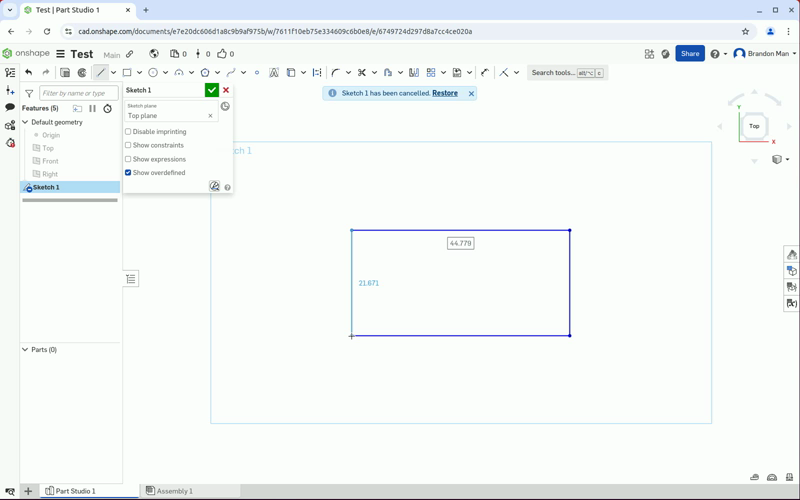
key_up(shift)
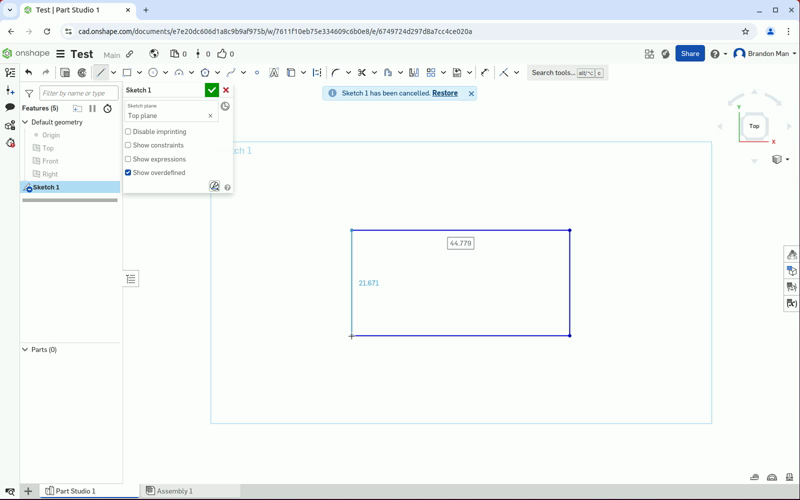
click(351, 335)
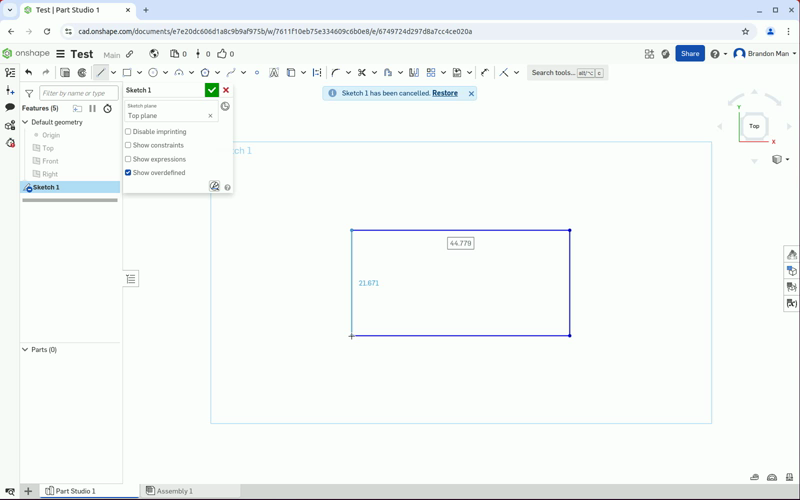
key(esc)
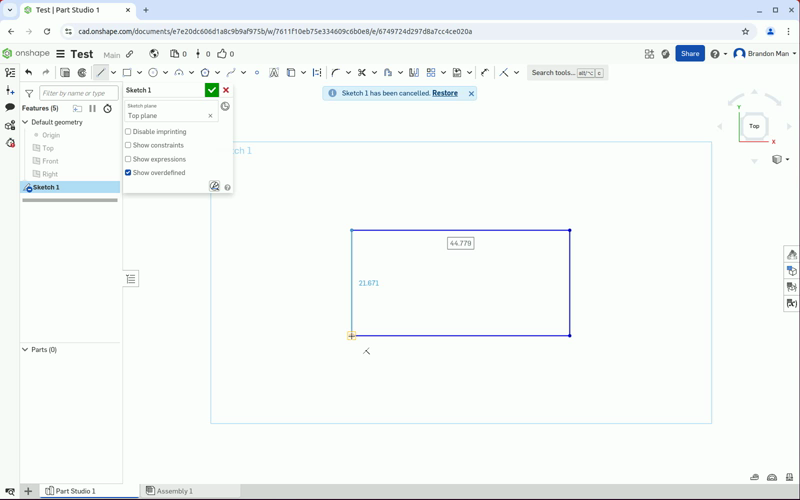
mouse_move(432, 256)
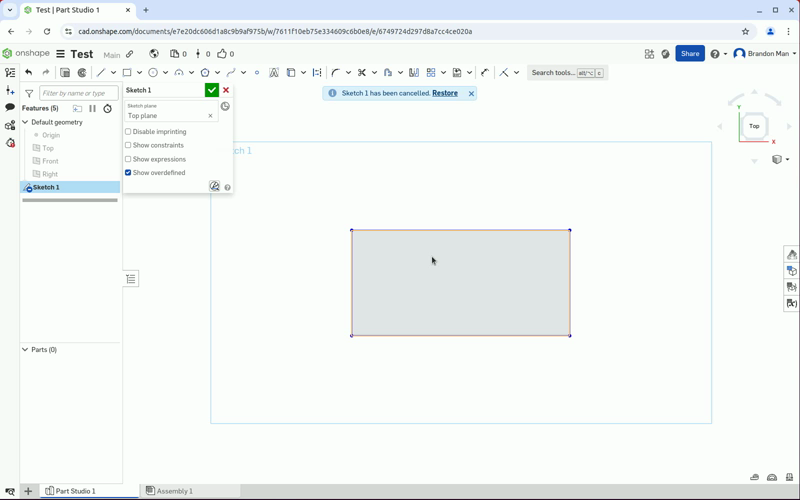
click(432, 256)
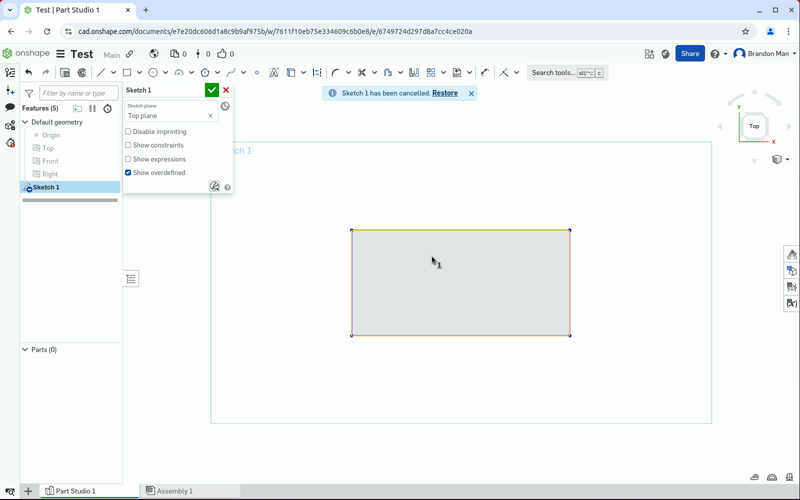
mouse_move(73, 352)
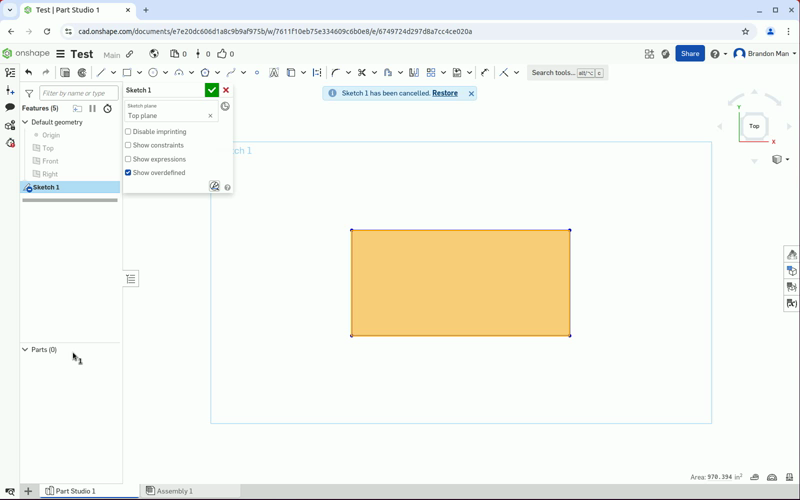
key(shift+y)
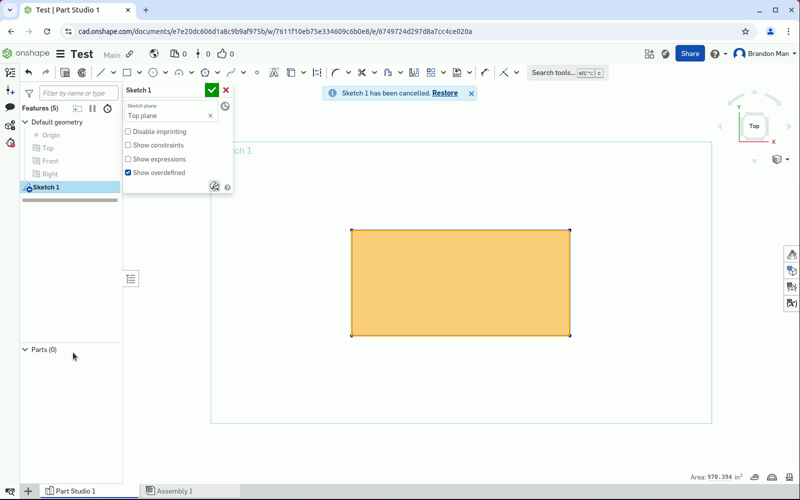
key(shift+e)
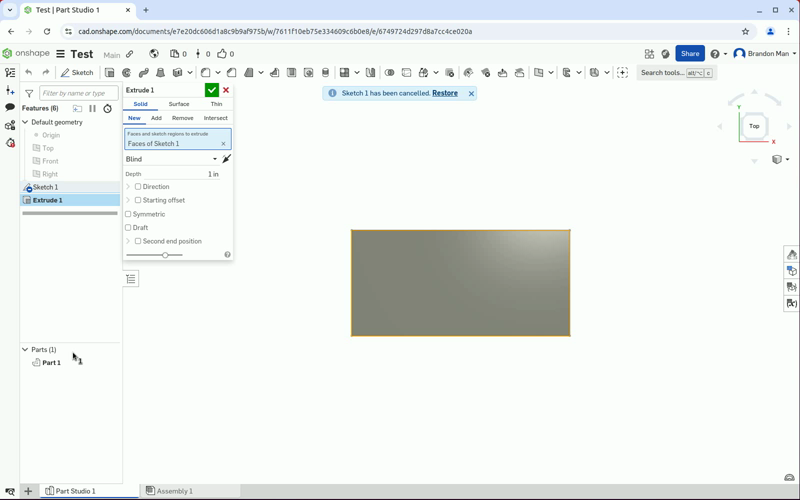
mouse_move(143, 106)
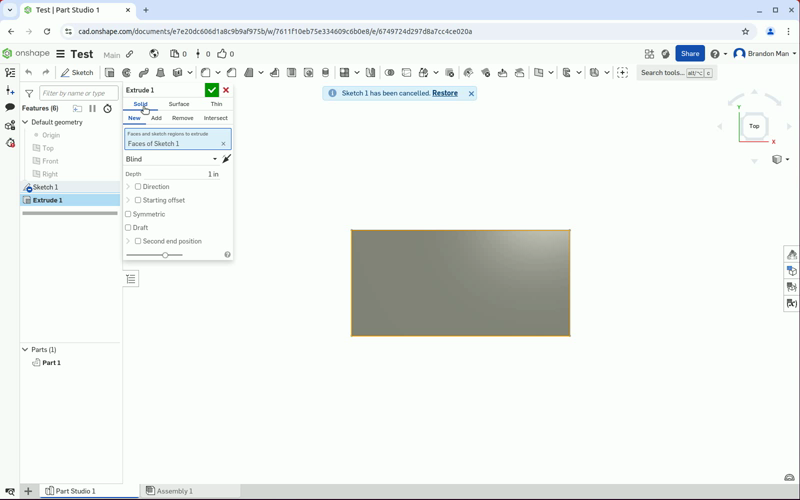
click(143, 106)
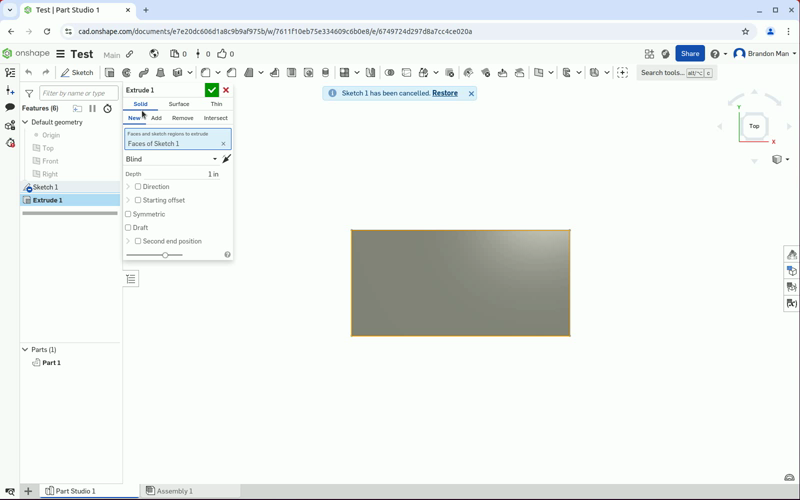
mouse_move(137, 120)
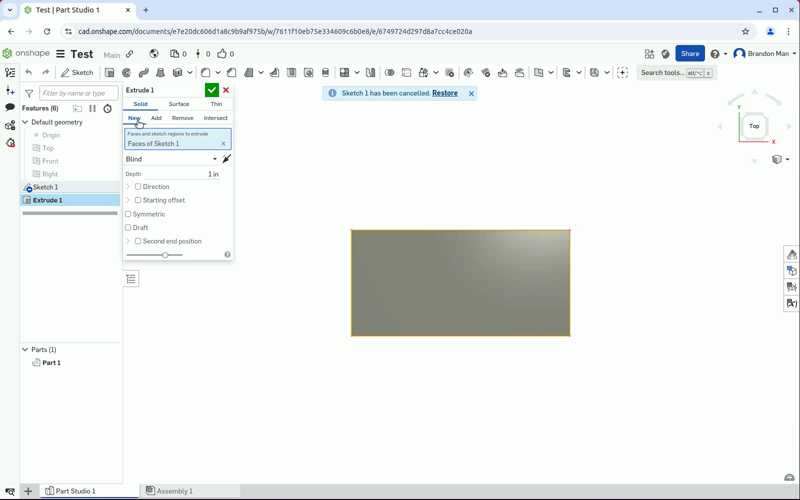
click(137, 120)
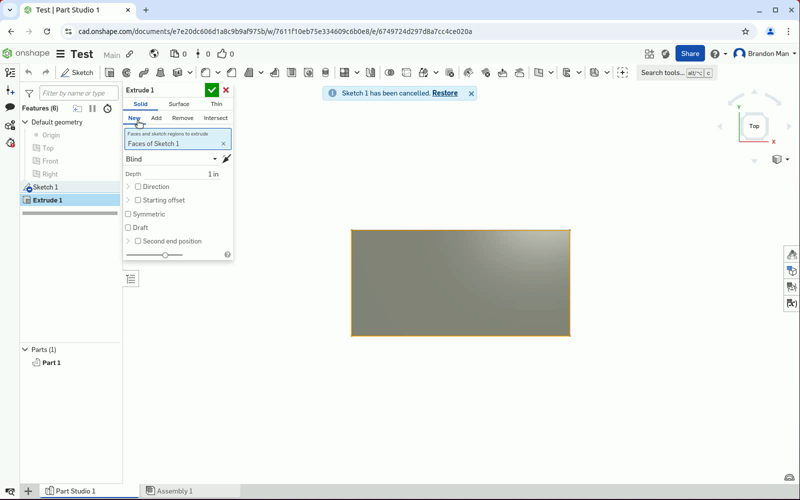
key(tab, 4)
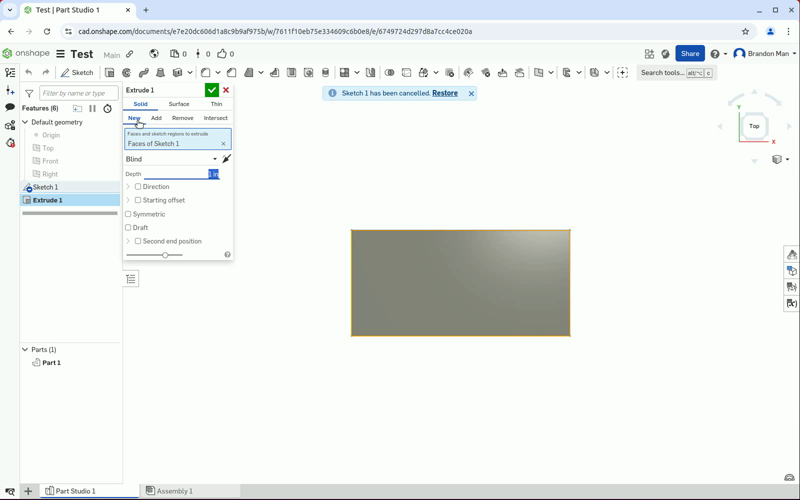
text(4.574)
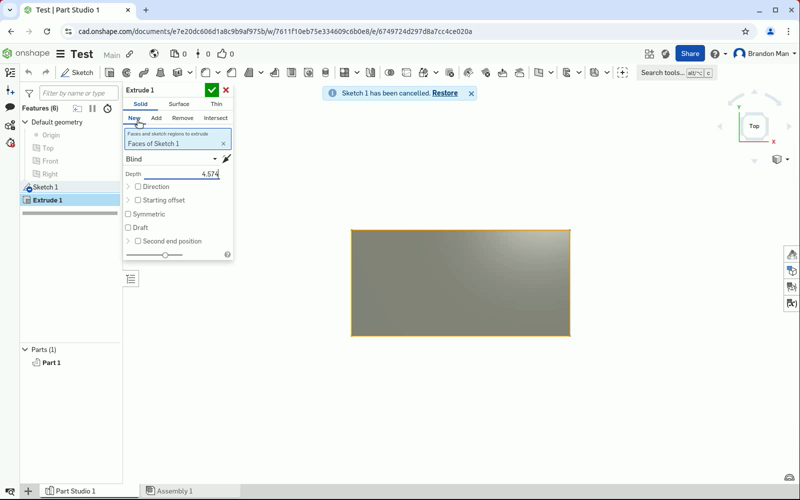
key(enter)
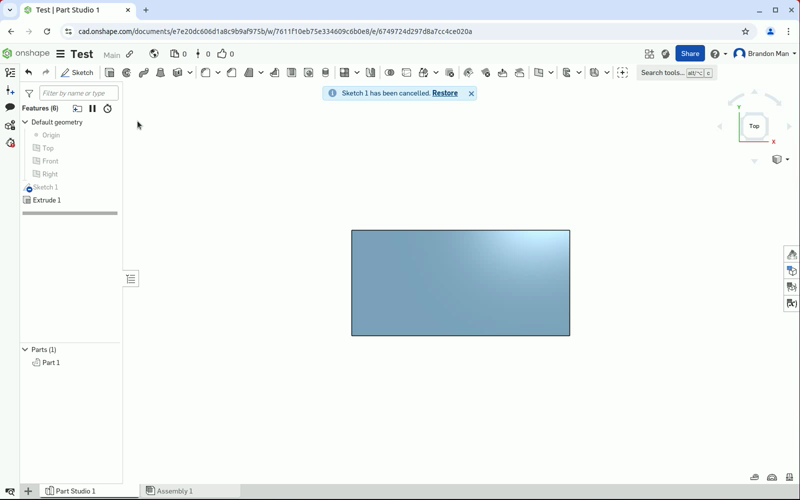
key(shift+h)
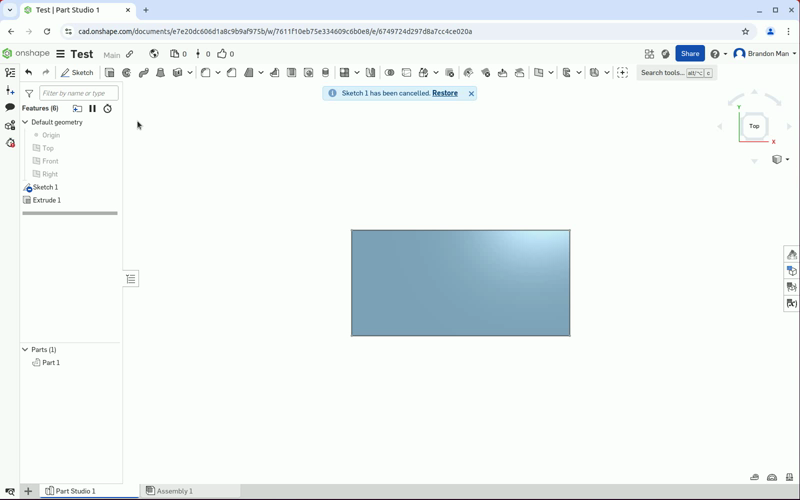
key(shift+h)
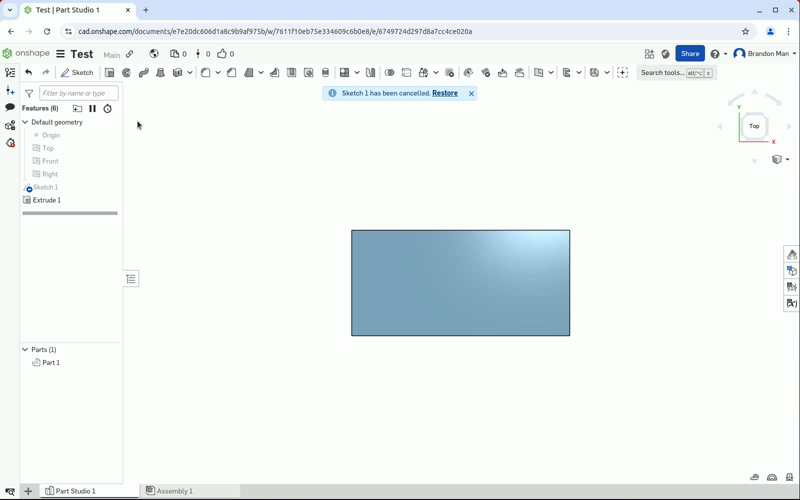
mouse_move(73, 189)
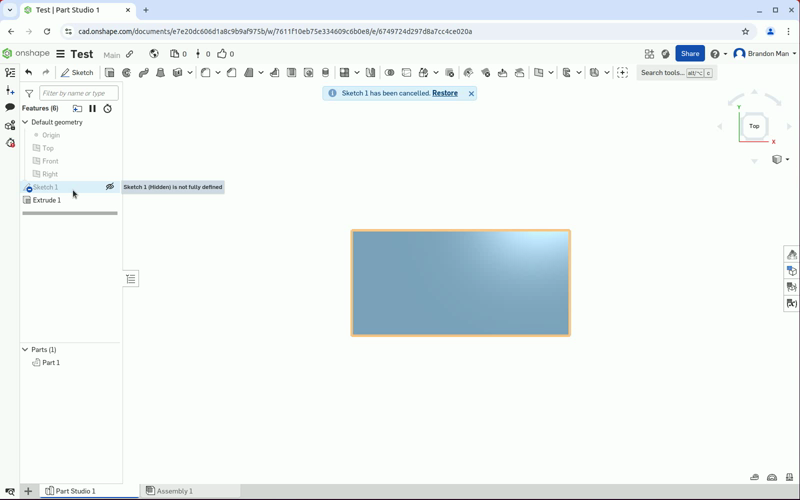
click(73, 189)
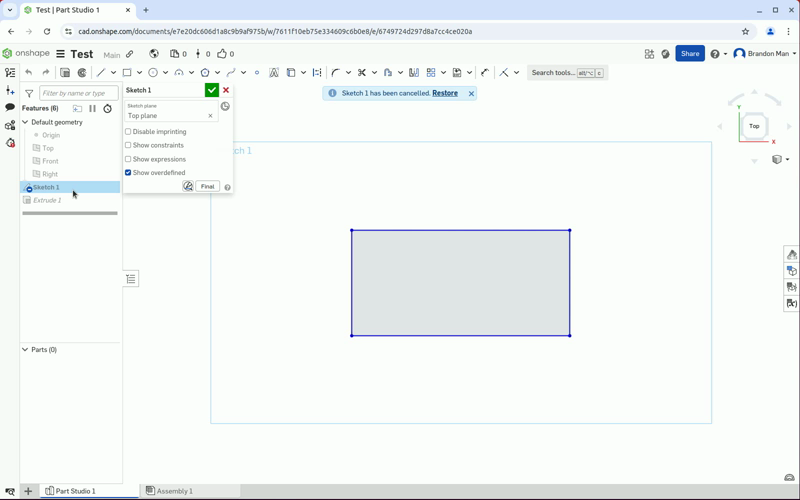
mouse_move(229, 92)
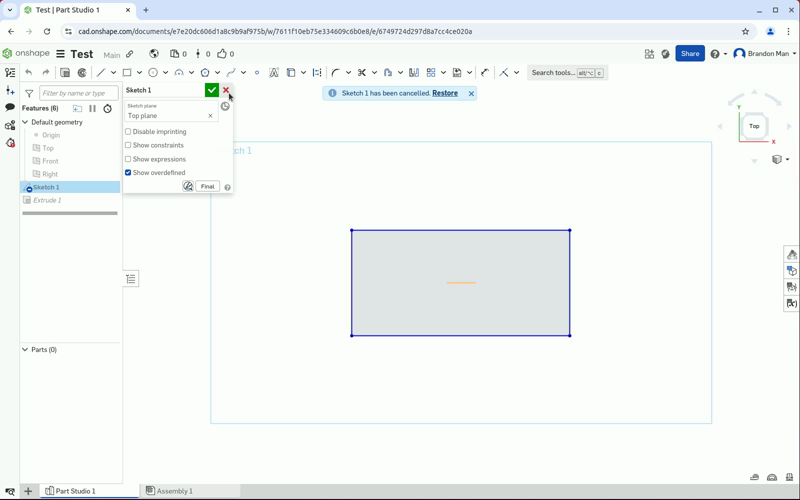
click(229, 92)
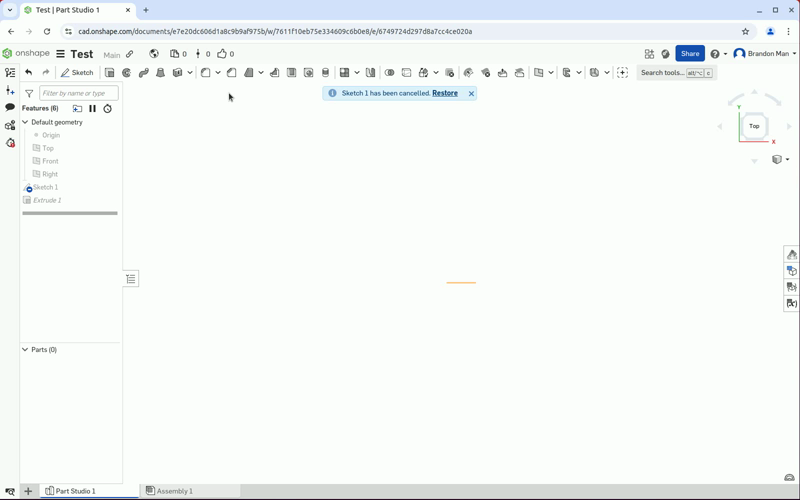
mouse_move(73, 352)
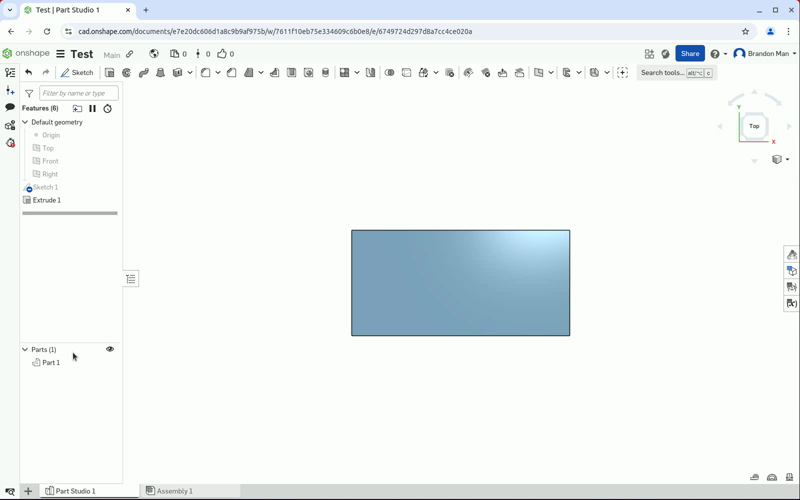
key(y)
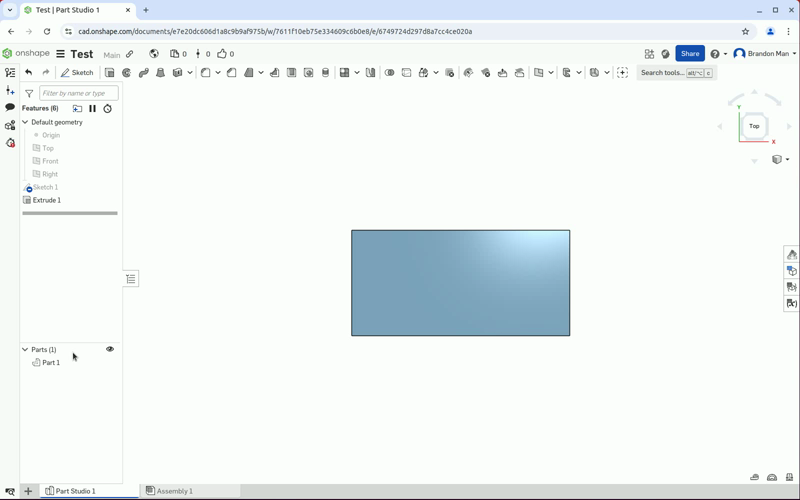
key(shift+p)
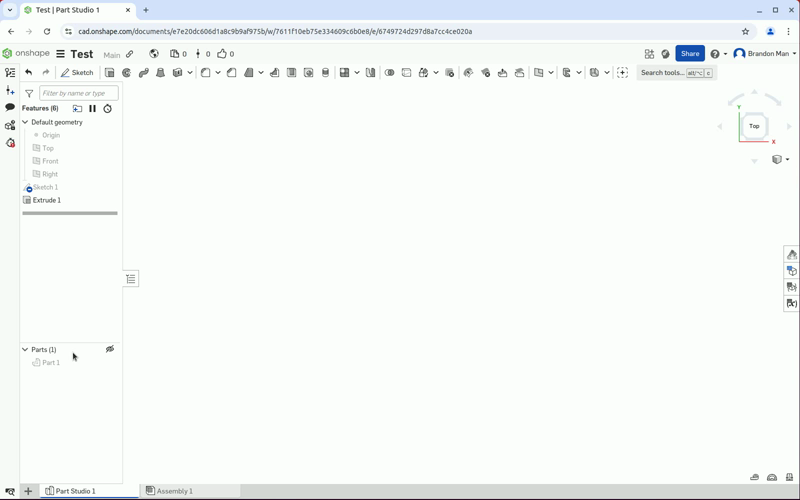
key(space)
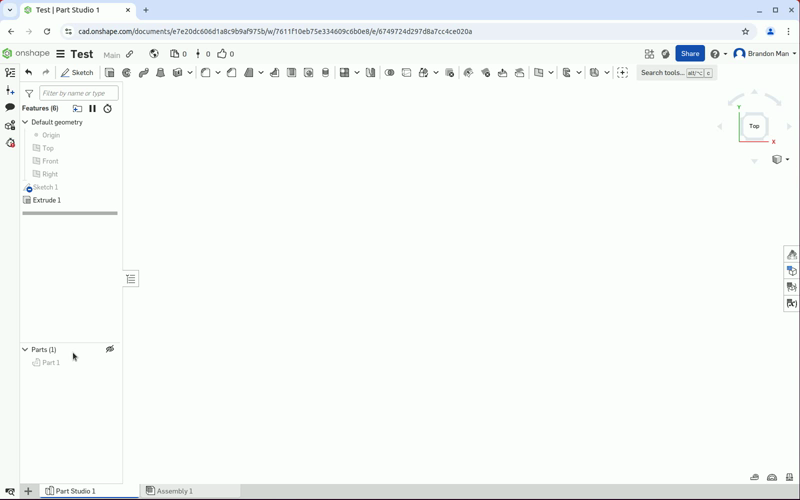
key_down(shift)
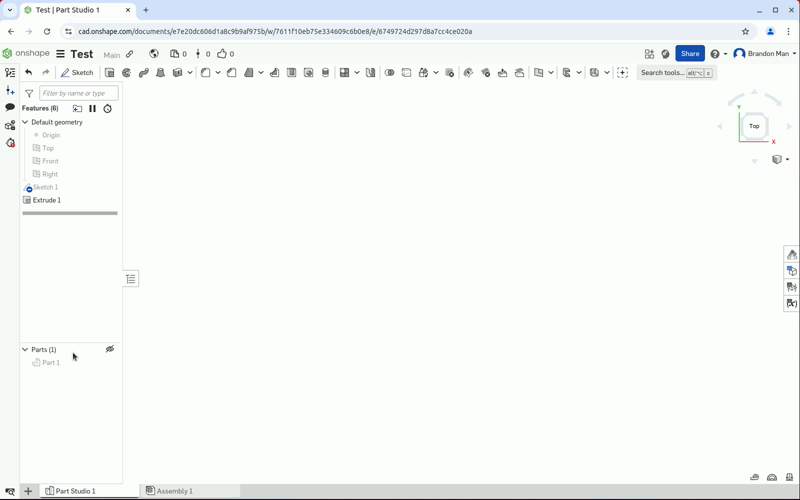
key(up)
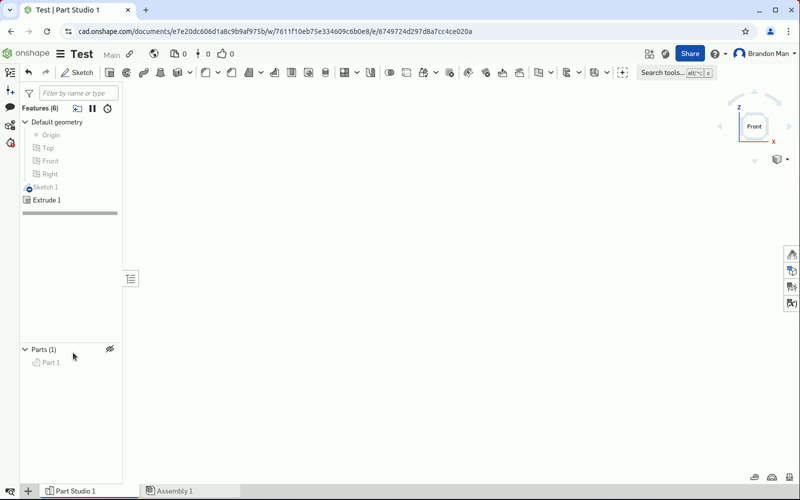
key_up(shift)
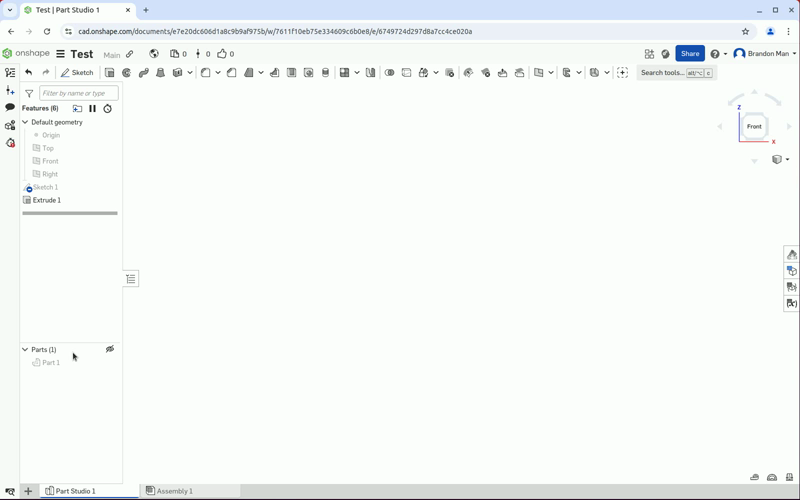
key(space)
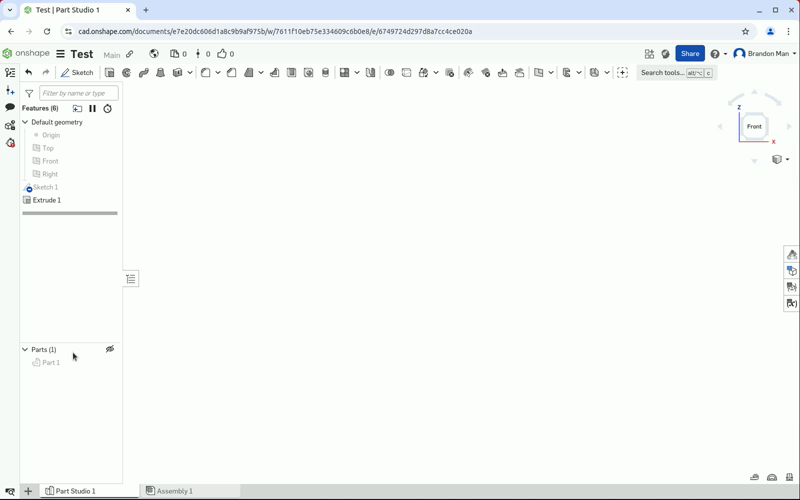
key_down(shift)
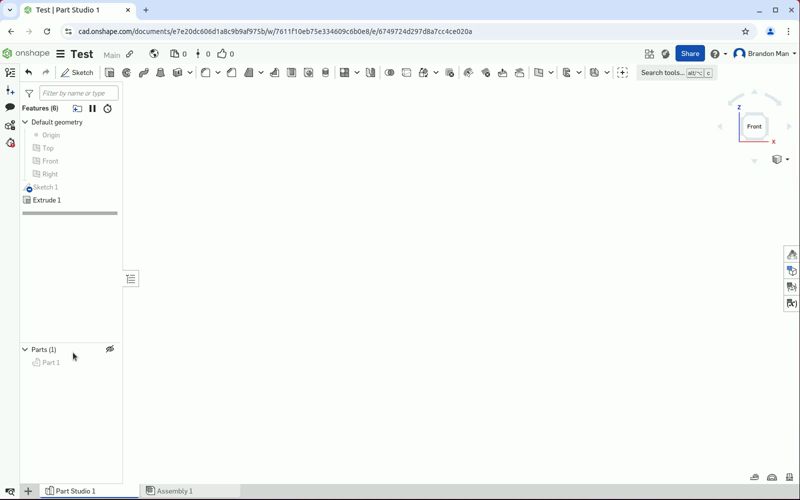
key(left)
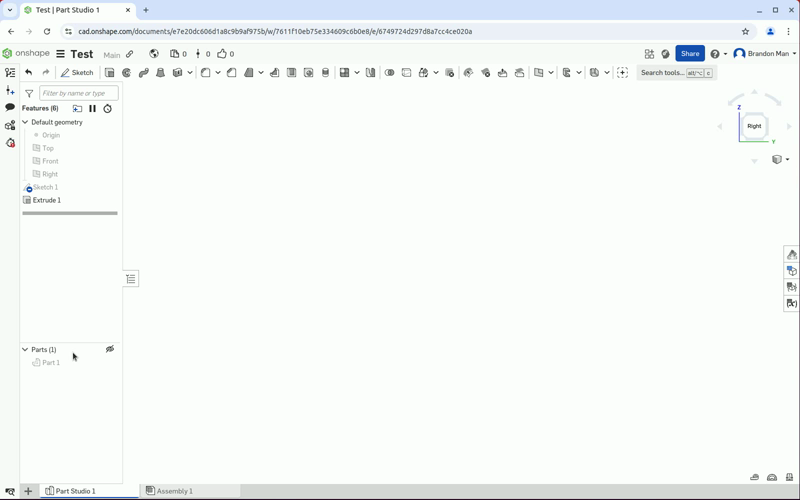
key_up(shift)
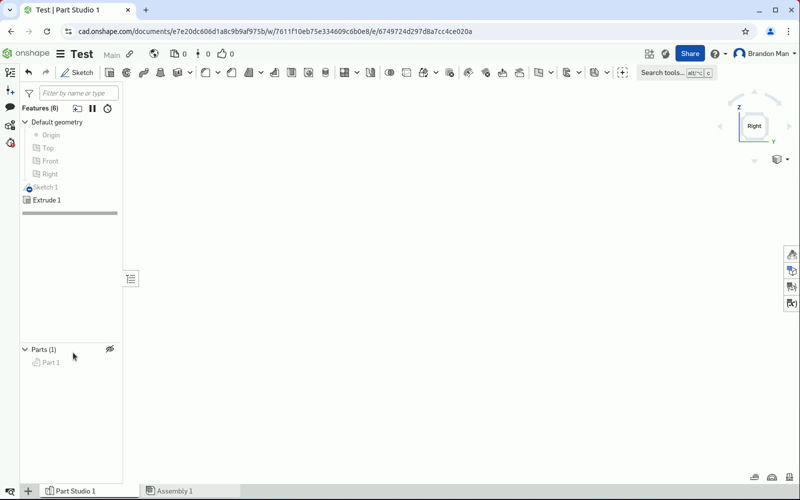
mouse_move(73, 352)
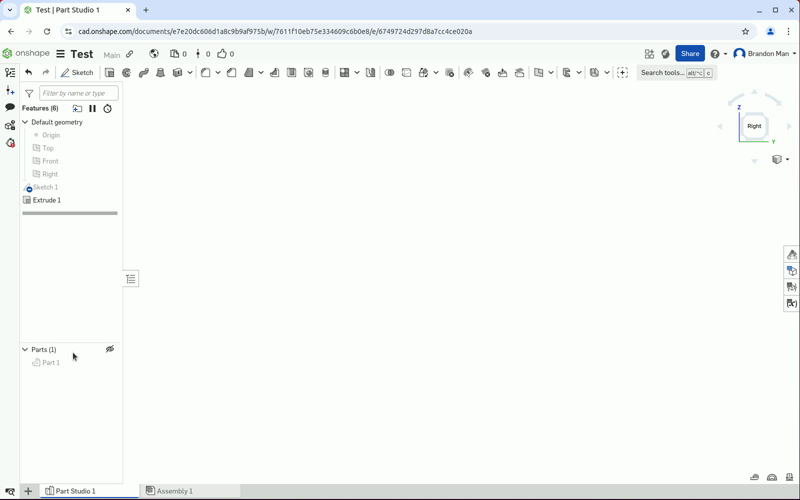
key(shift+y)
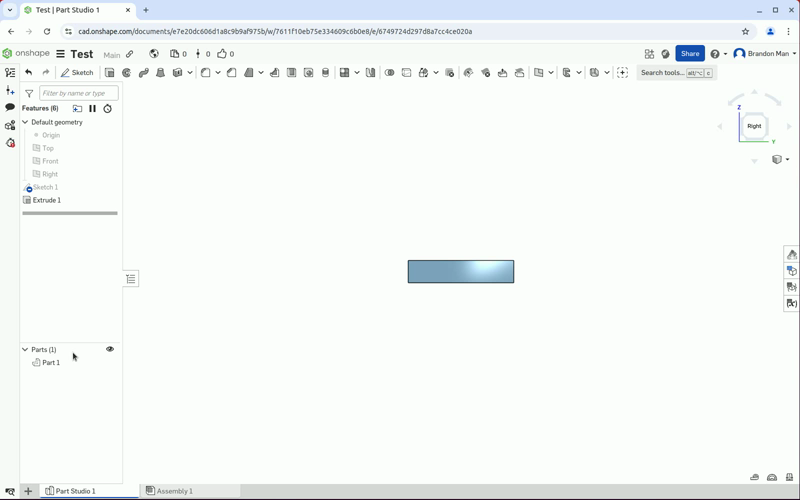
mouse_move(541, 75)
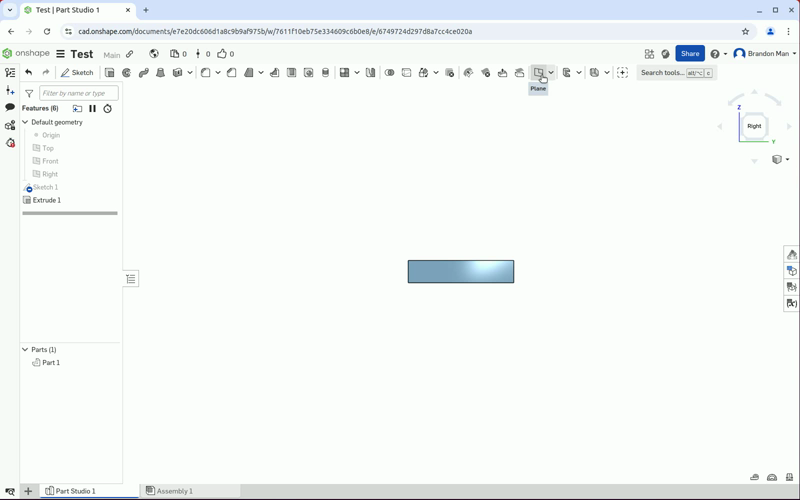
click(541, 75)
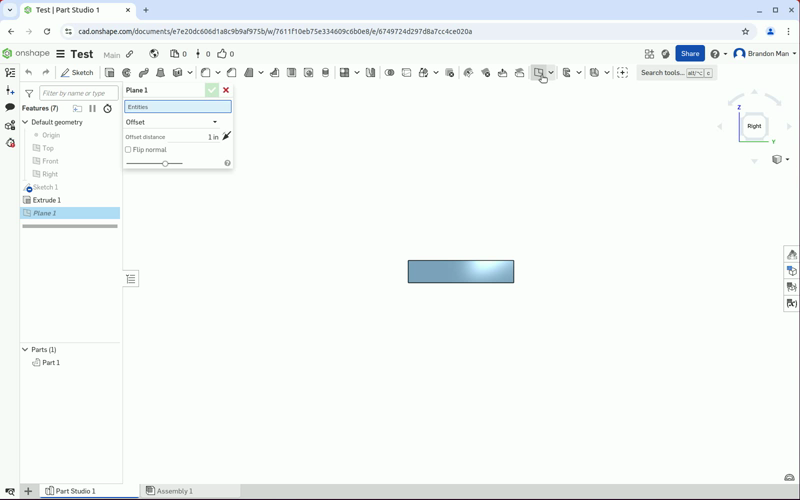
mouse_move(73, 176)
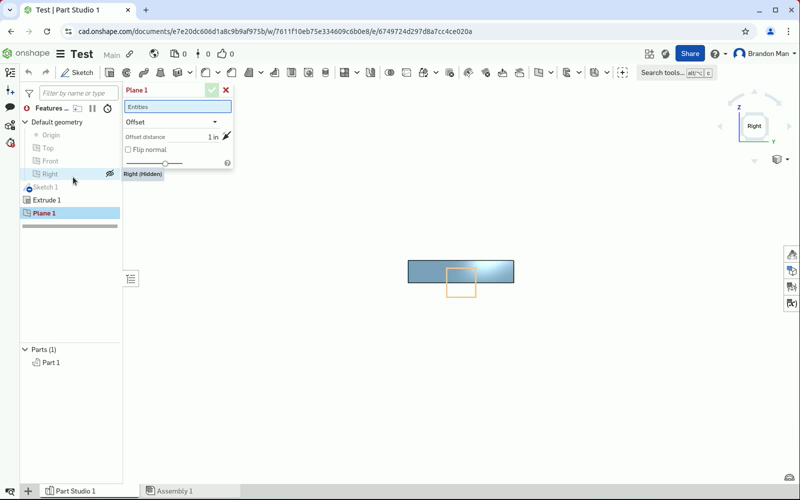
click(73, 176)
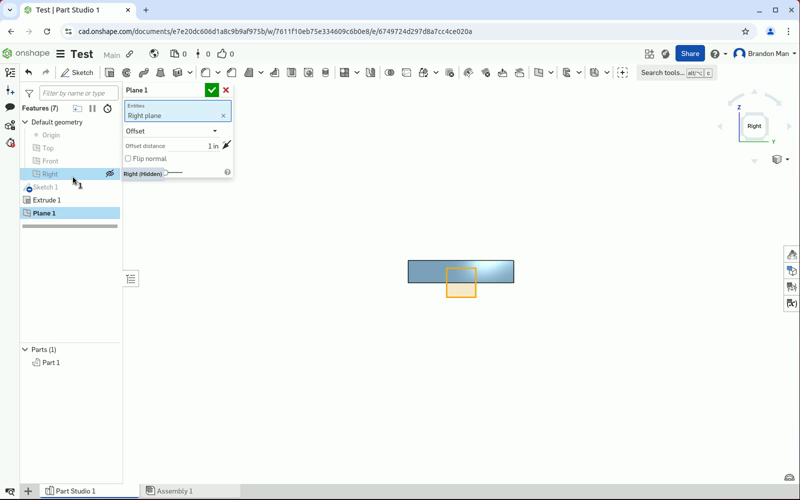
key(tab, 2)
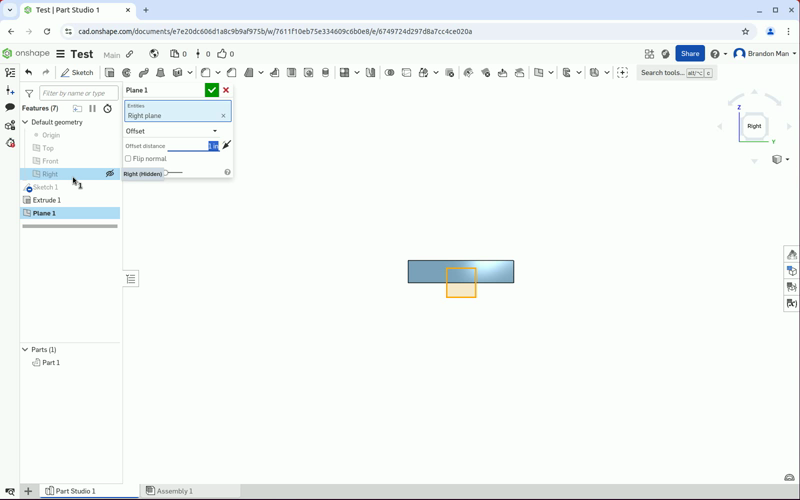
text(22.4)
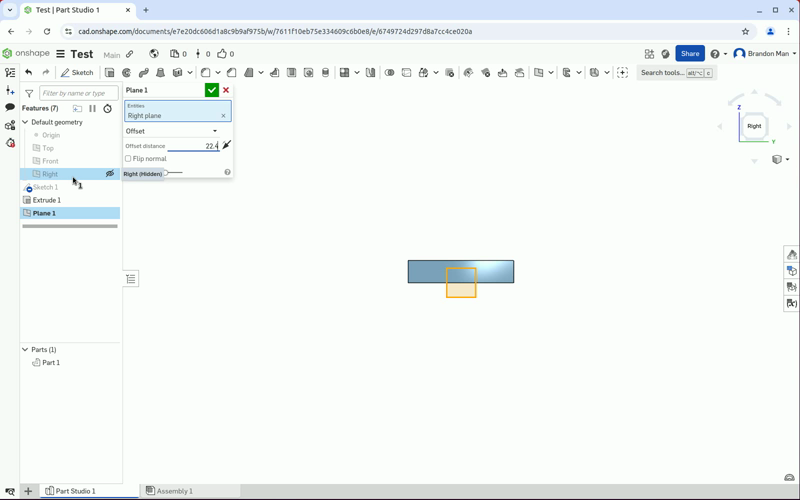
key(enter, 2)
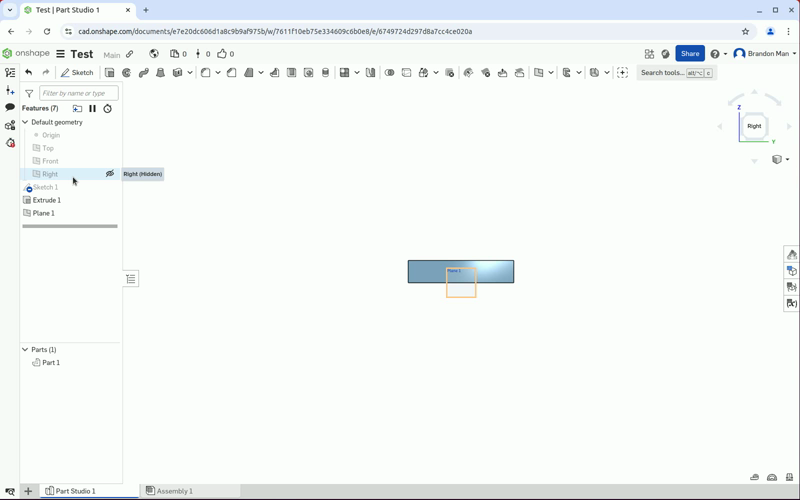
key(shift+s)
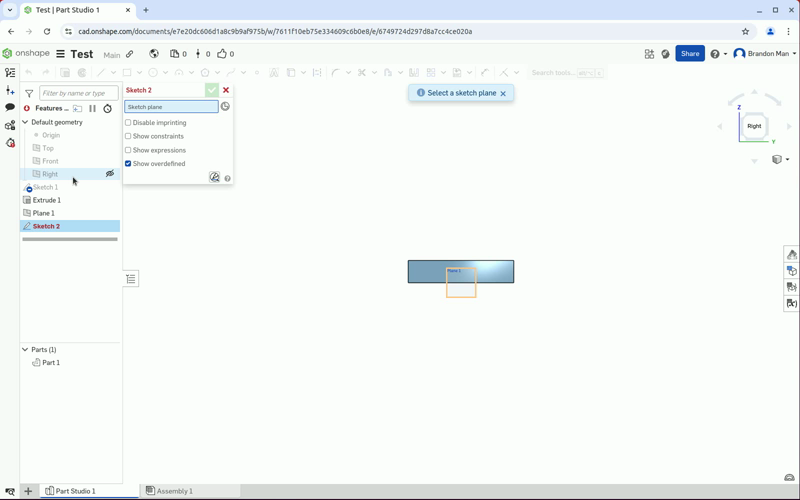
mouse_move(73, 215)
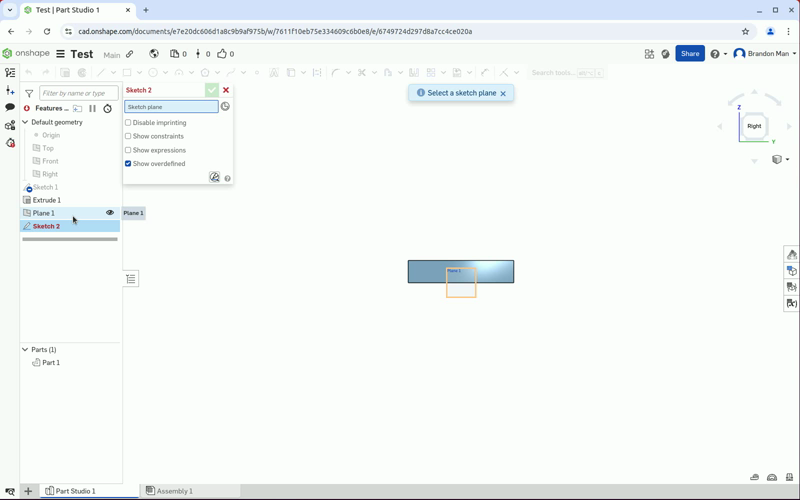
click(73, 215)
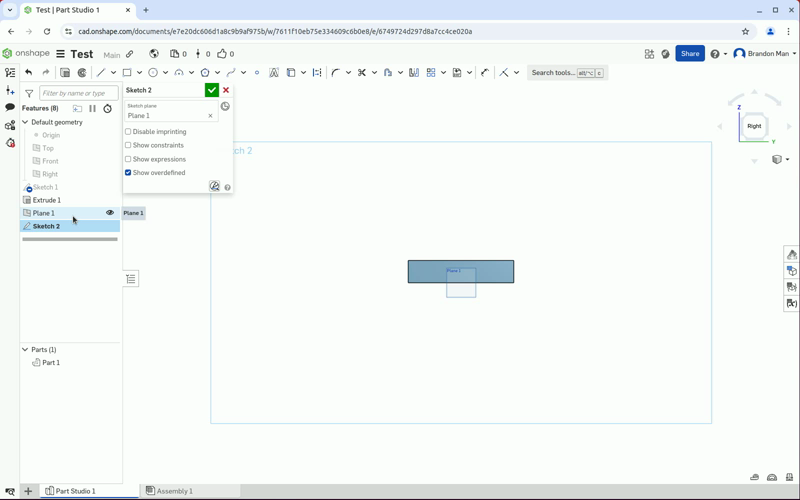
mouse_move(73, 352)
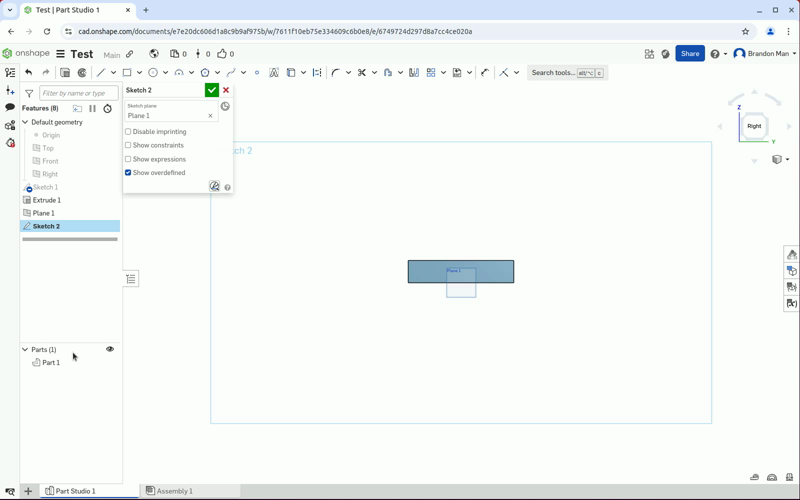
key(y)
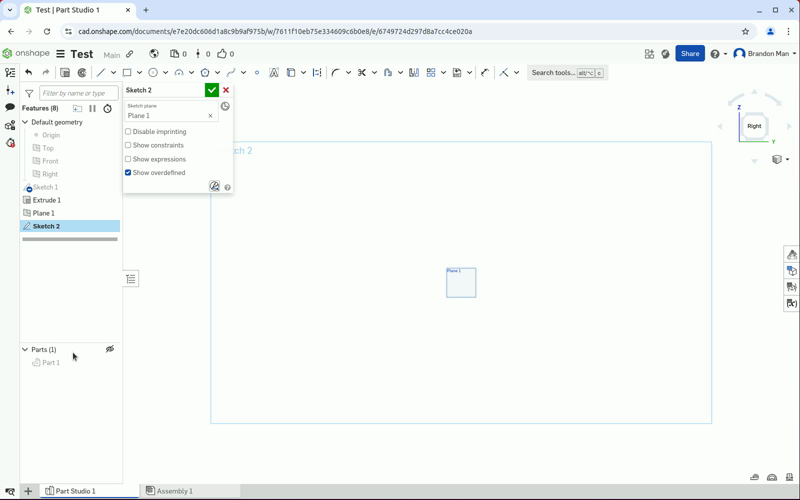
key(l)
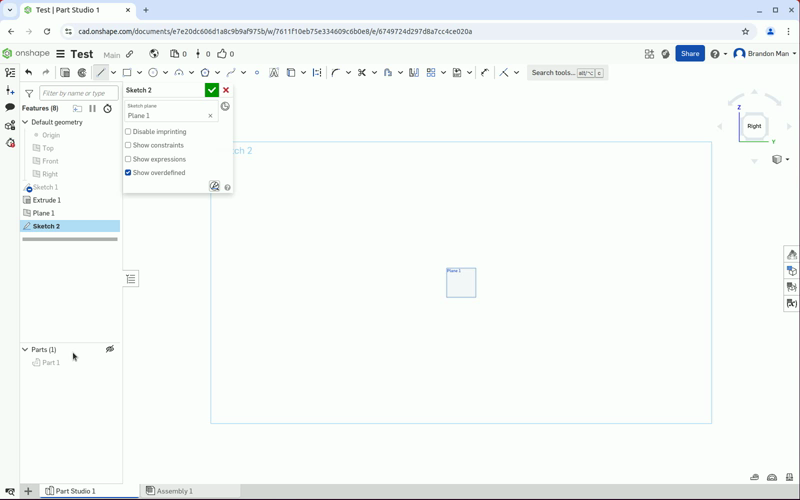
key_down(shift)
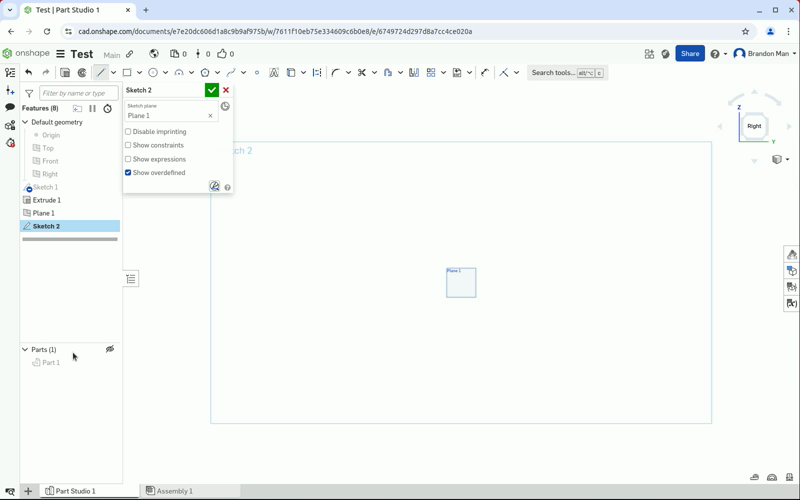
mouse_move(407, 282)
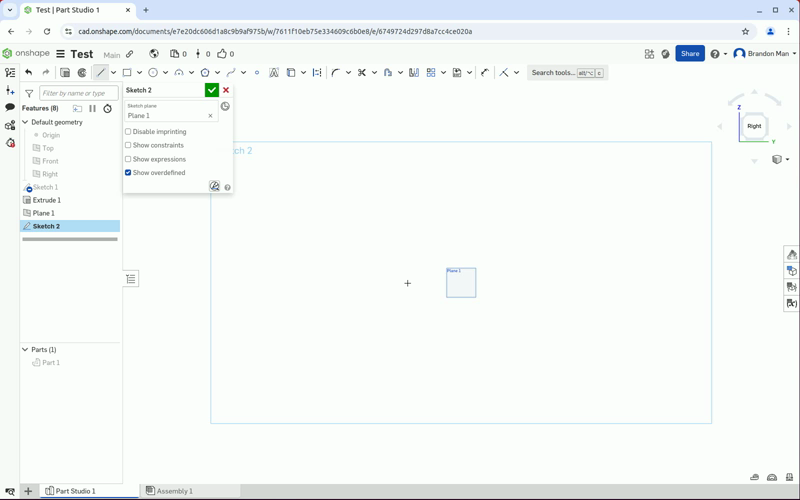
click(407, 282)
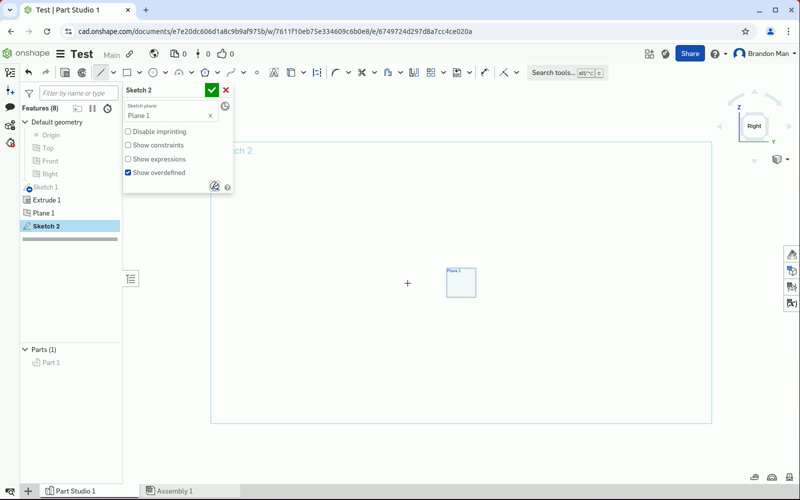
key_up(shift)
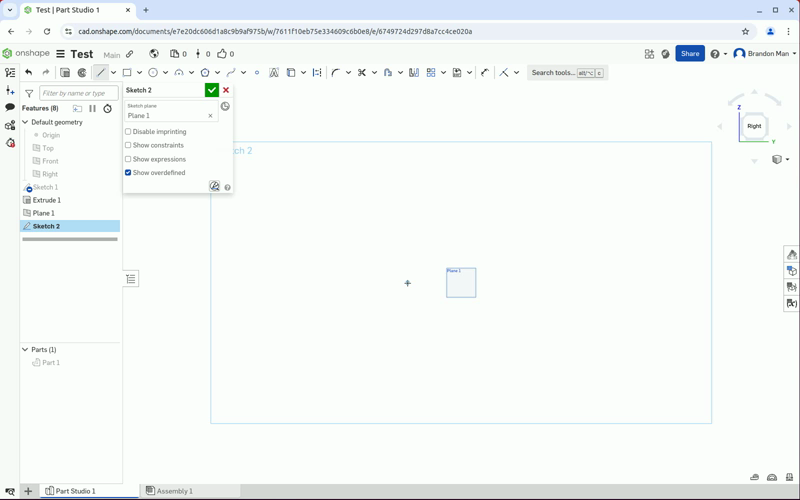
key_down(shift)
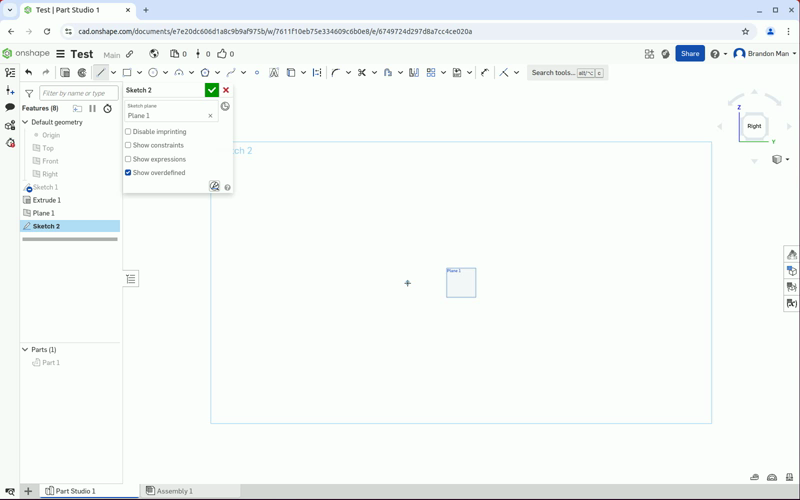
mouse_move(513, 282)
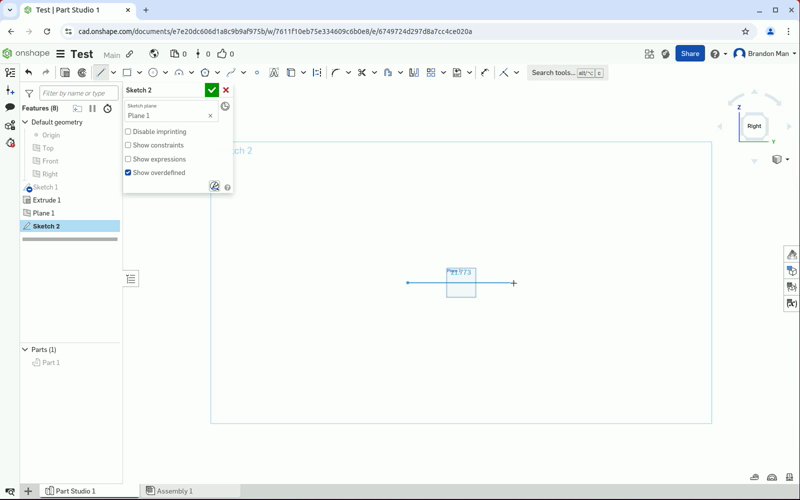
click(513, 282)
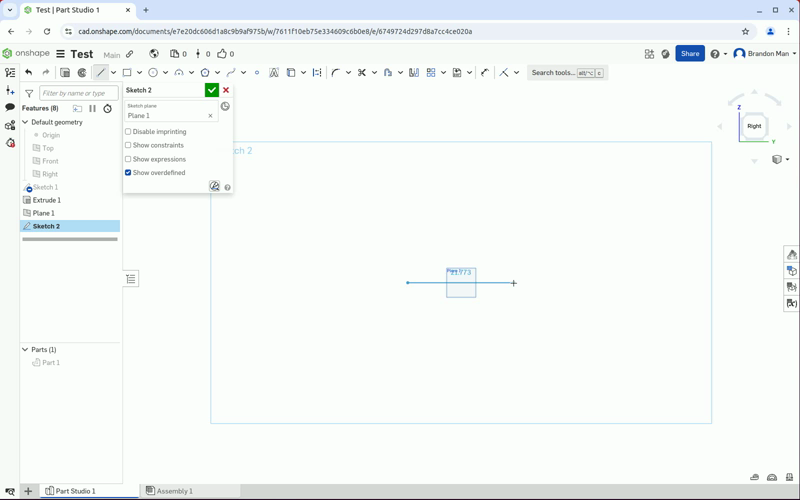
key_up(shift)
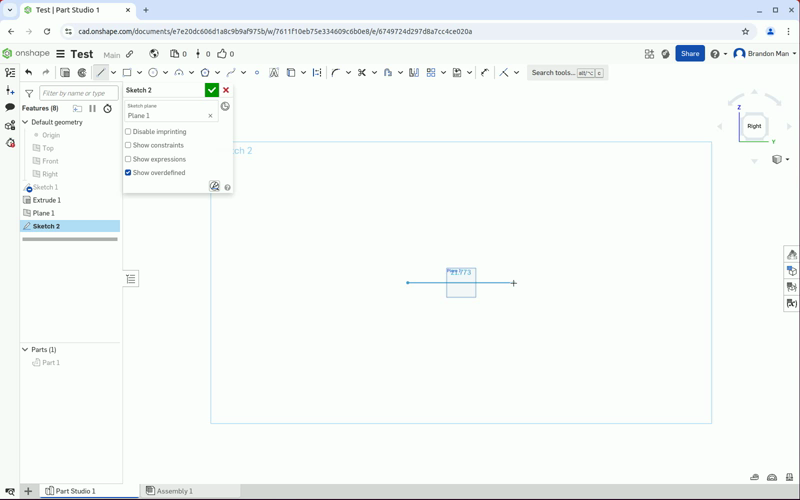
key_down(shift)
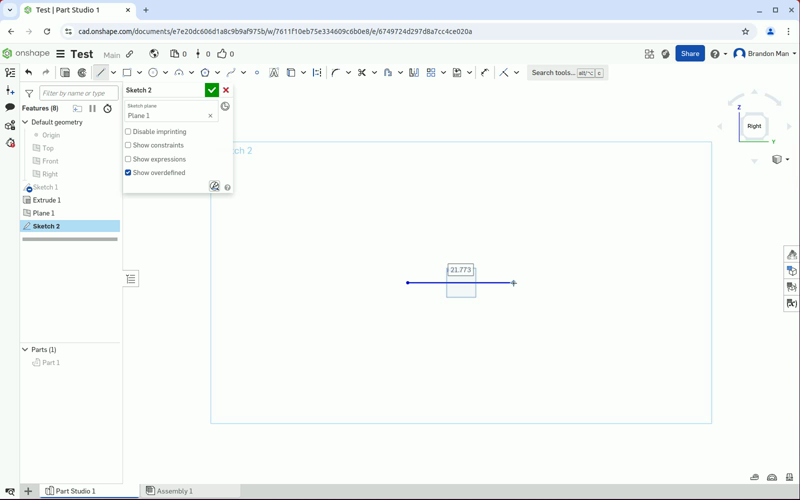
mouse_move(543, 282)
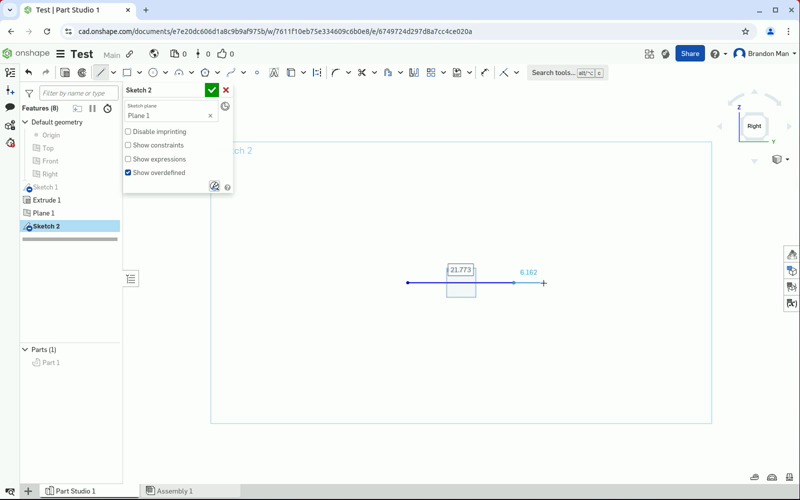
mouse_move(513, 260)
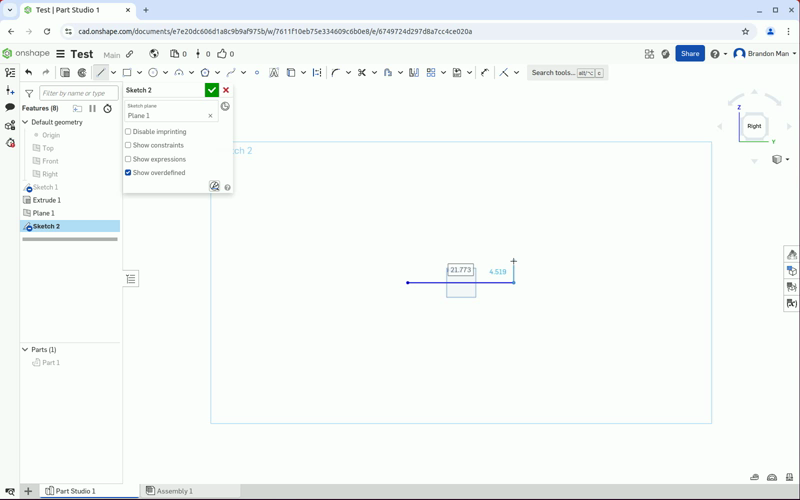
click(513, 260)
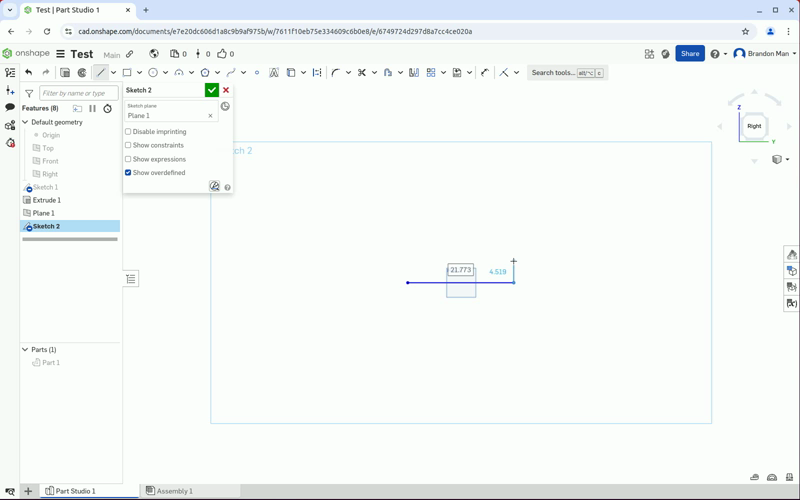
key_up(shift)
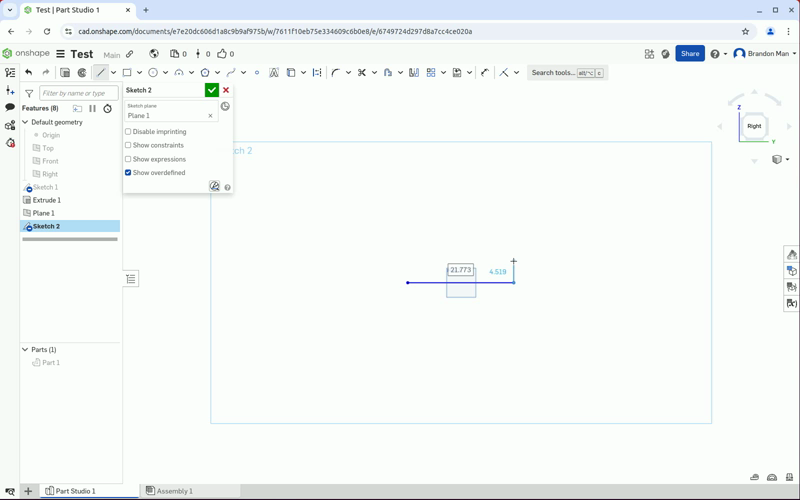
key_down(shift)
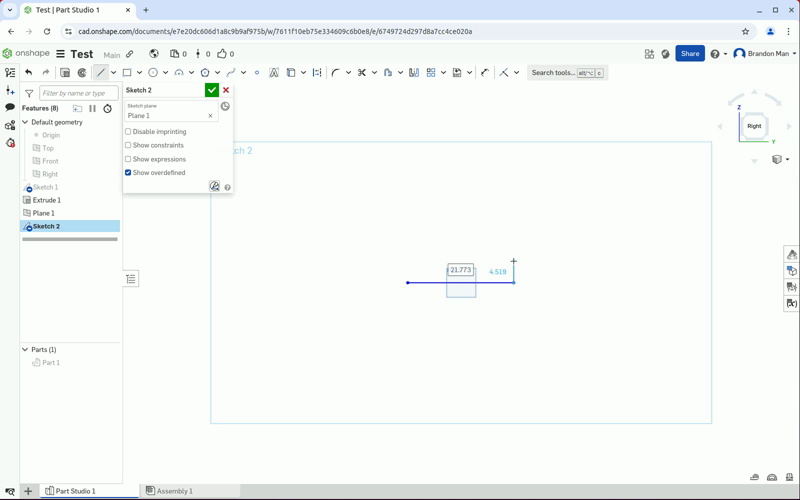
mouse_move(407, 260)
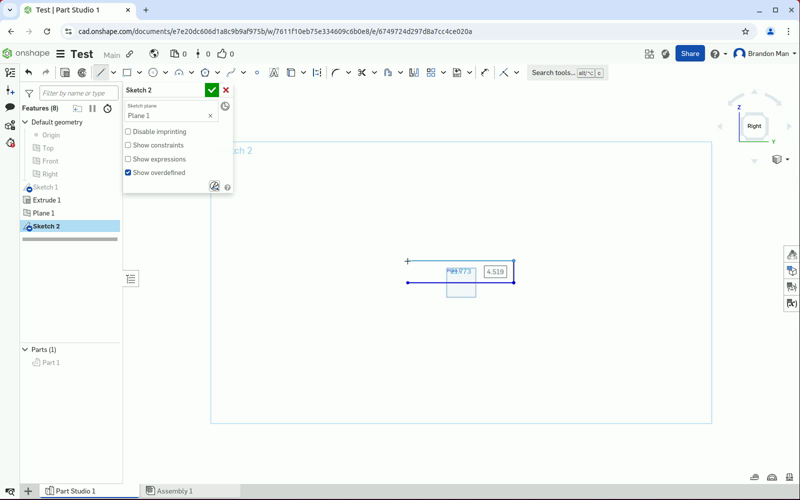
click(407, 260)
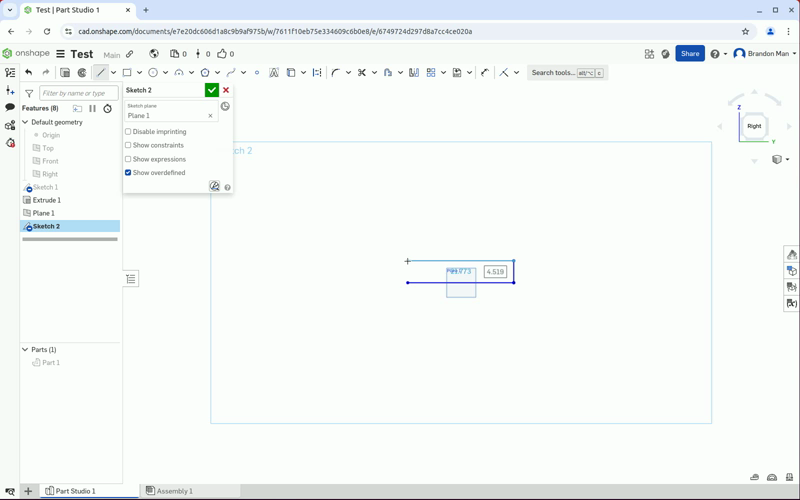
key_up(shift)
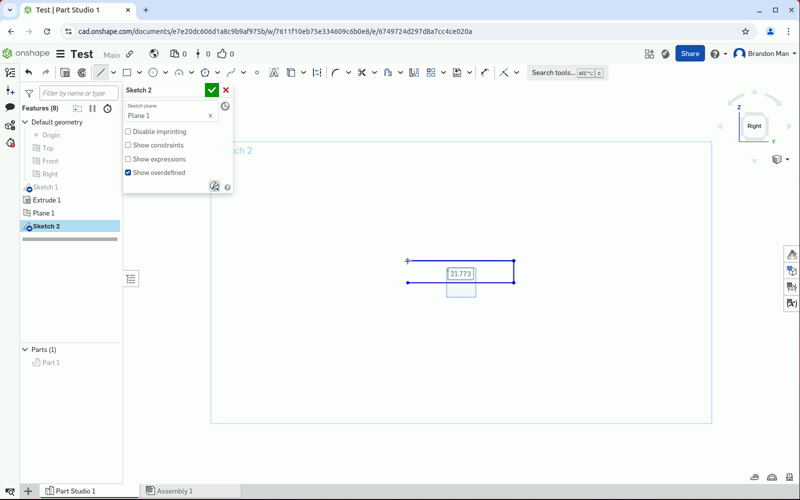
mouse_move(437, 260)
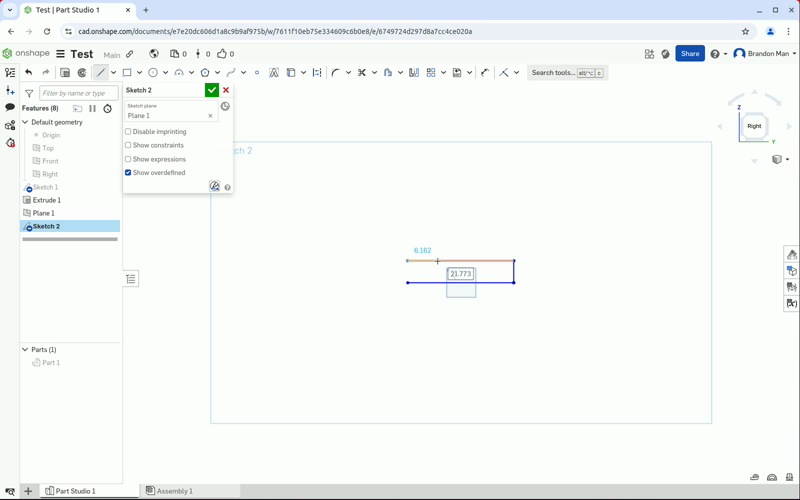
key_down(shift)
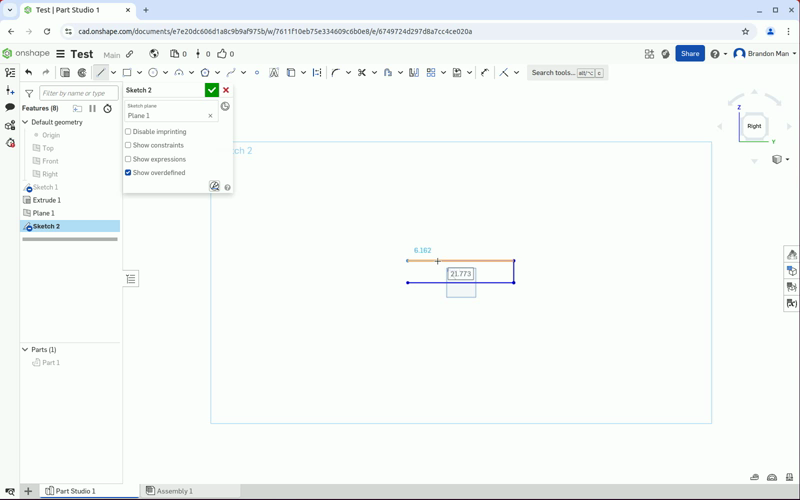
mouse_move(407, 282)
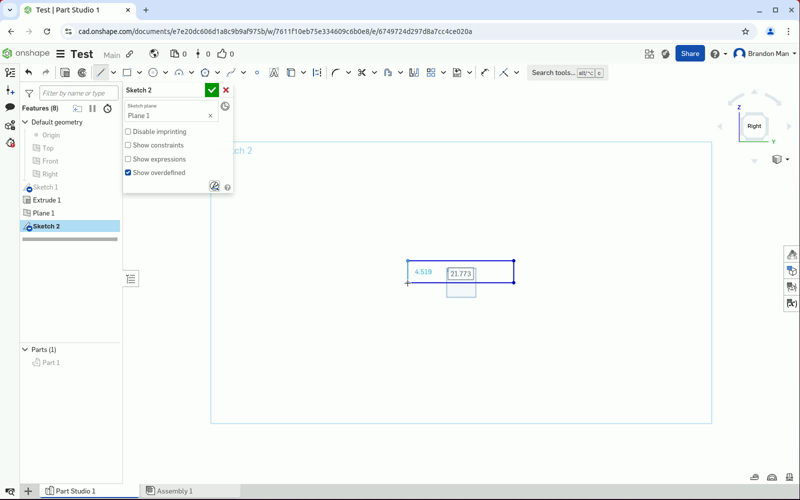
key_up(shift)
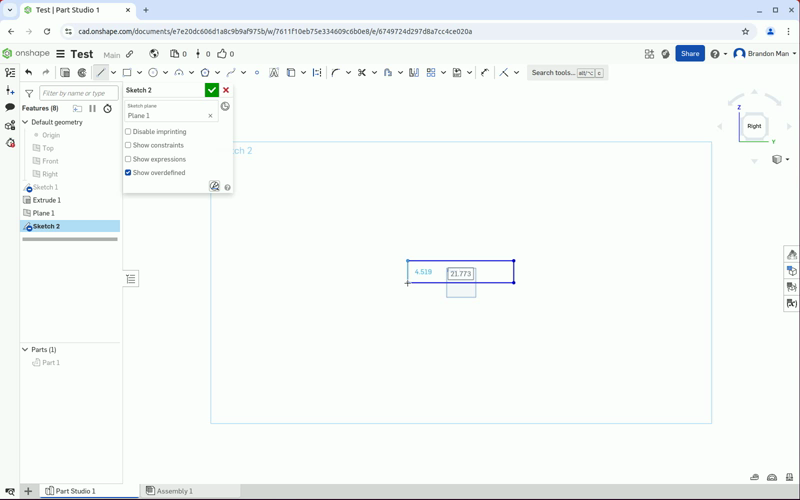
click(407, 282)
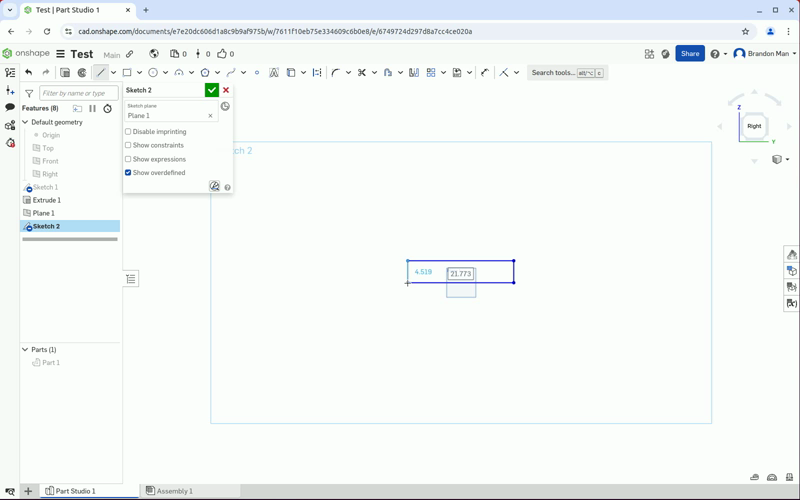
key(esc)
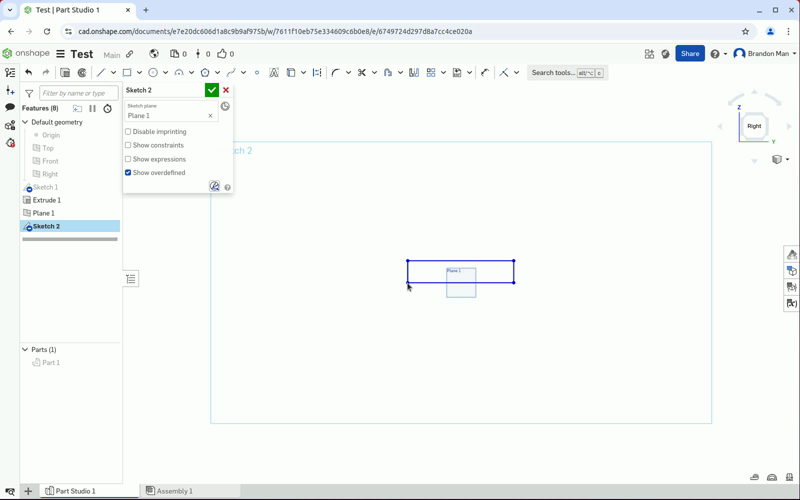
mouse_move(485, 268)
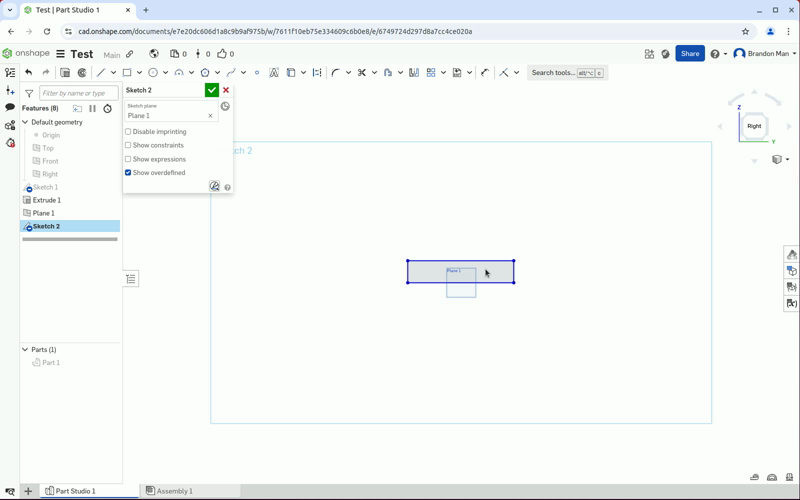
click(485, 268)
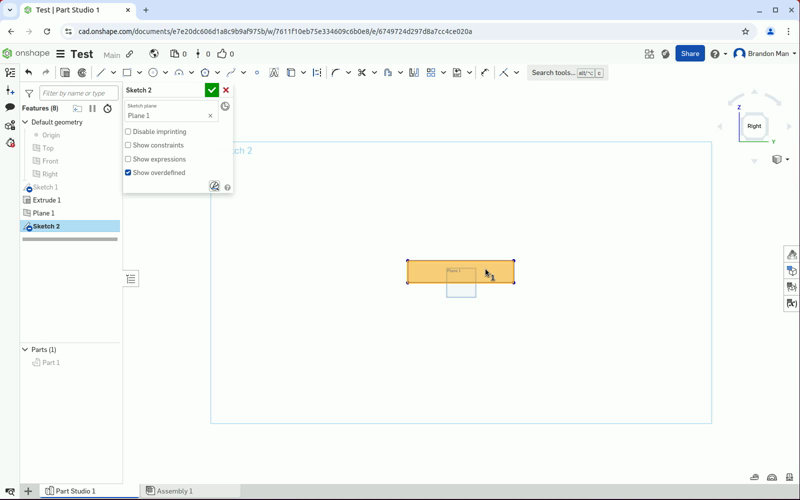
mouse_move(73, 352)
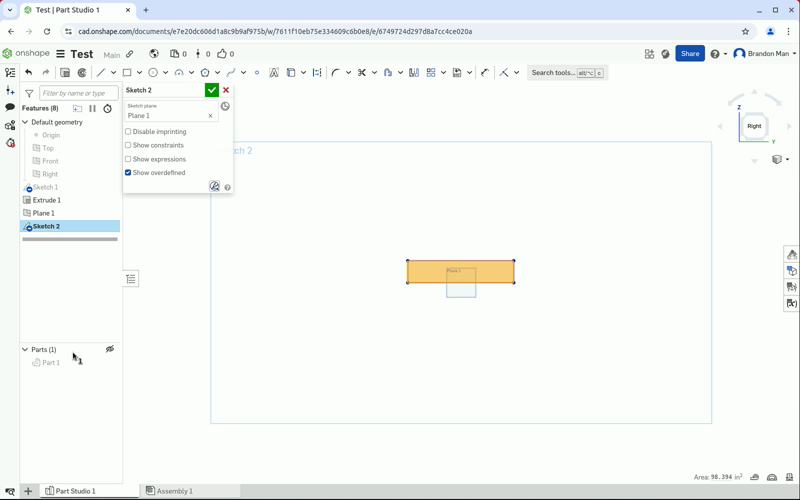
key(shift+y)
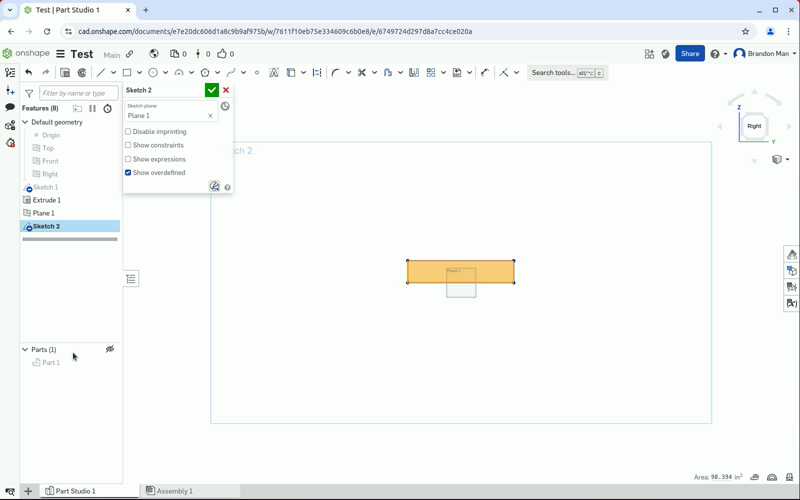
key(shift+e)
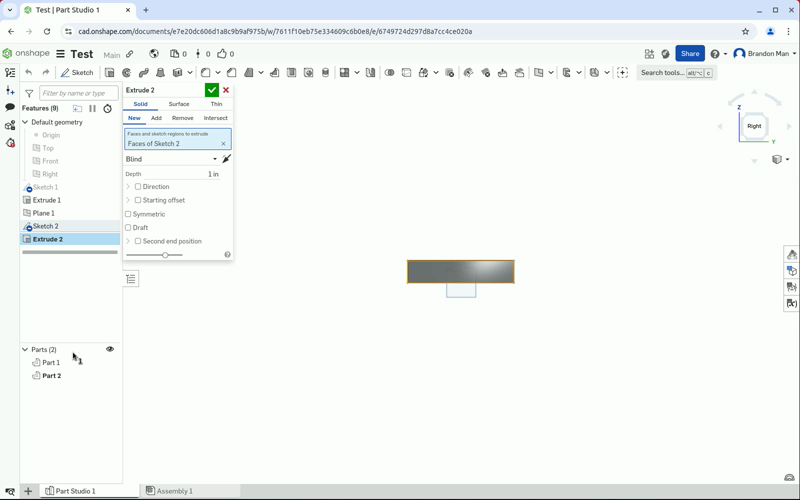
mouse_move(143, 106)
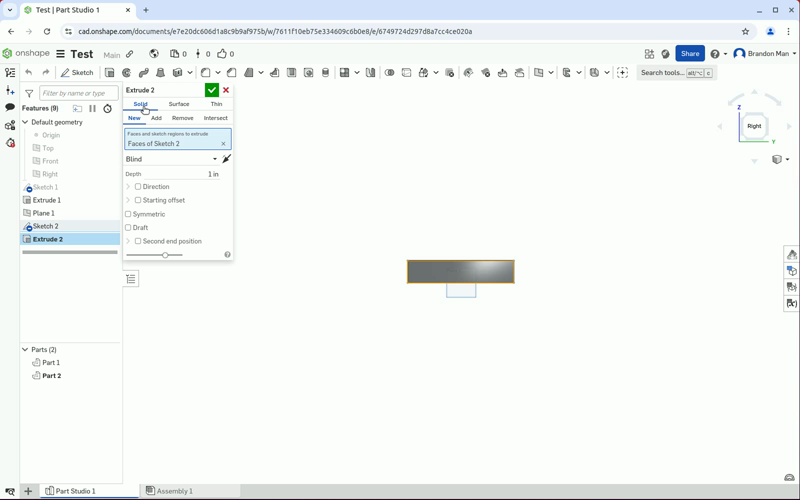
click(143, 106)
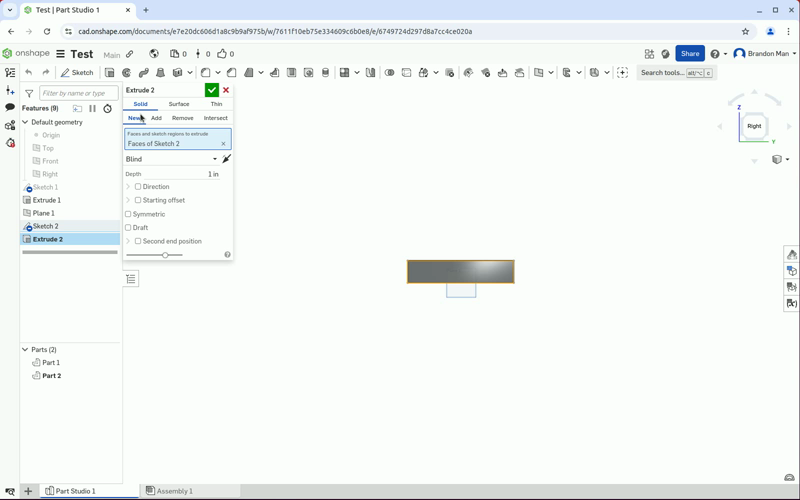
mouse_move(137, 120)
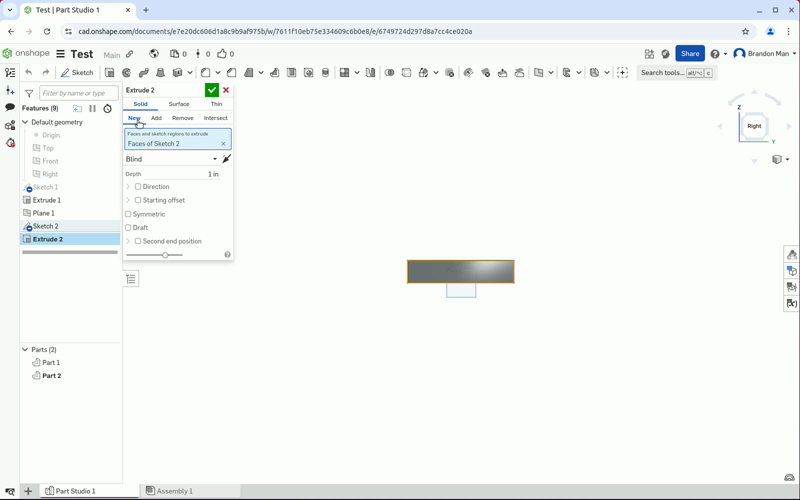
click(137, 120)
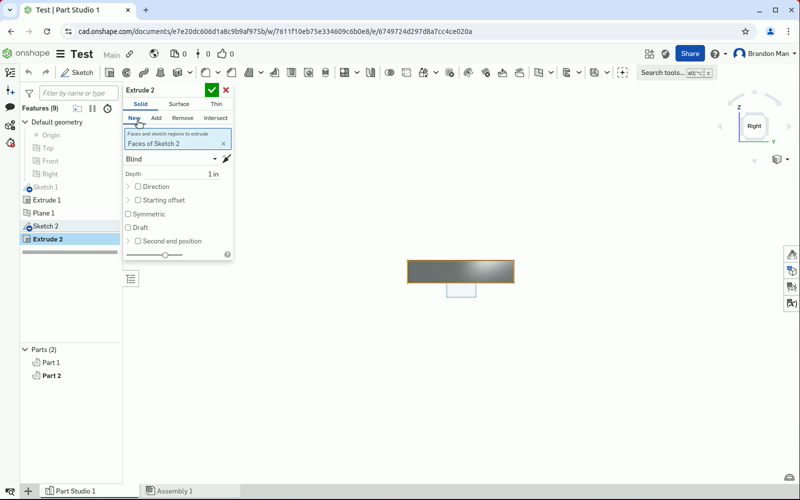
key(tab, 4)
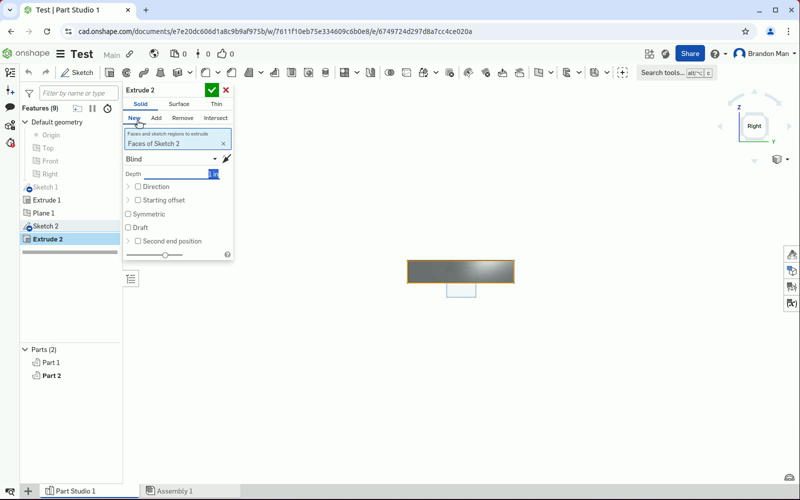
text(0.722)
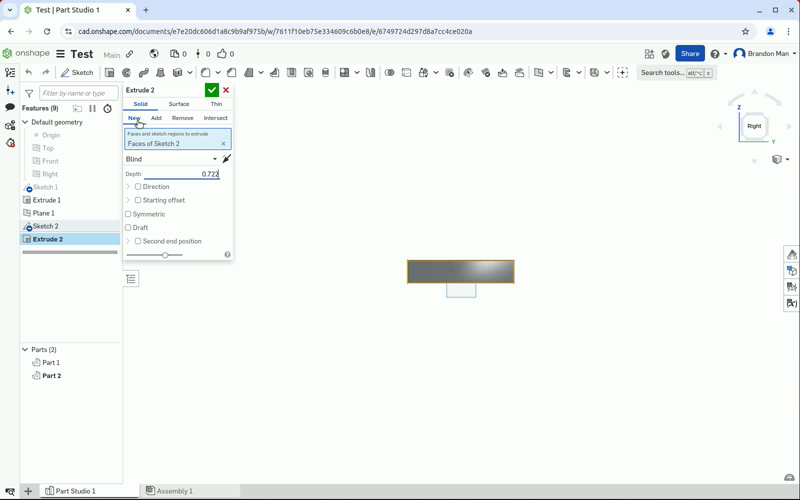
key(enter)
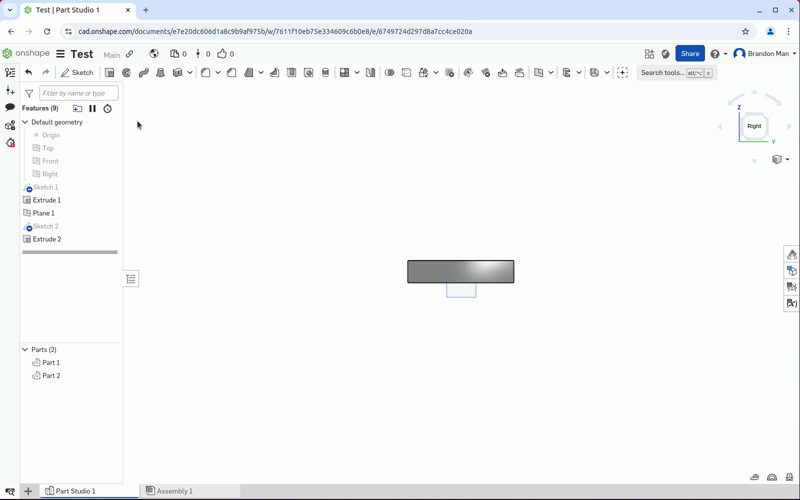
key(shift+h)
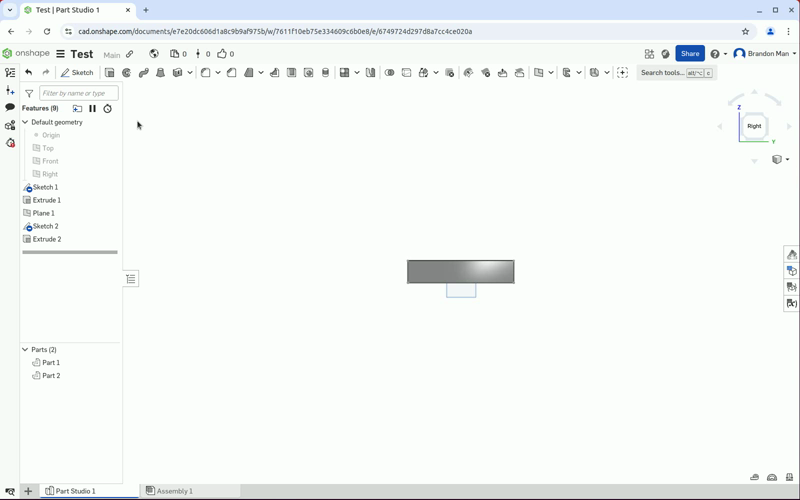
key(shift+h)
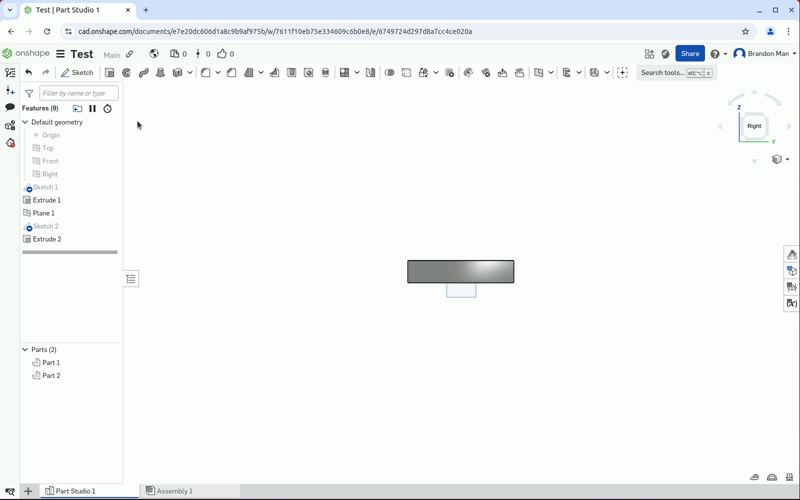
mouse_move(73, 189)
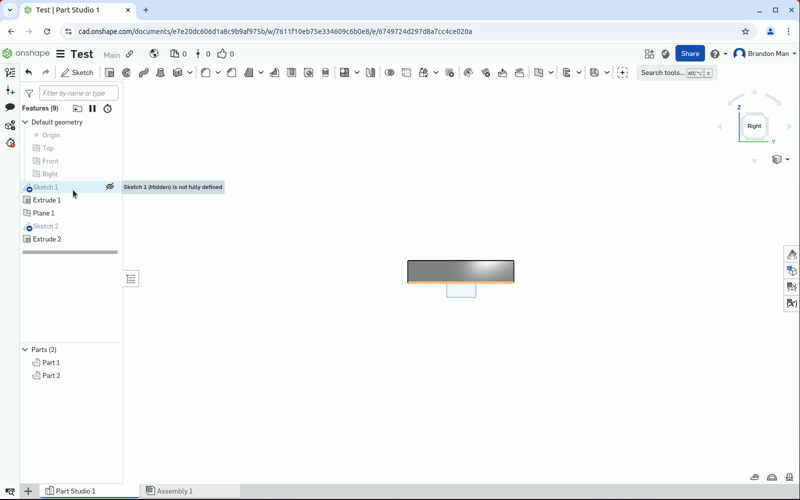
click(73, 189)
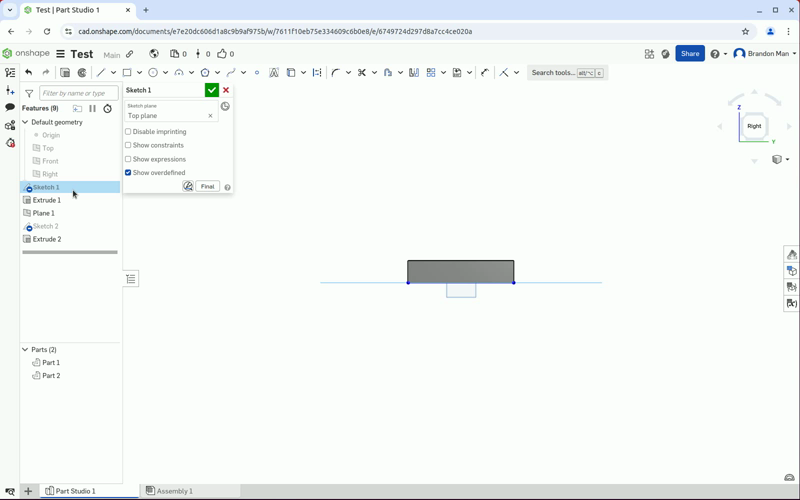
mouse_move(229, 92)
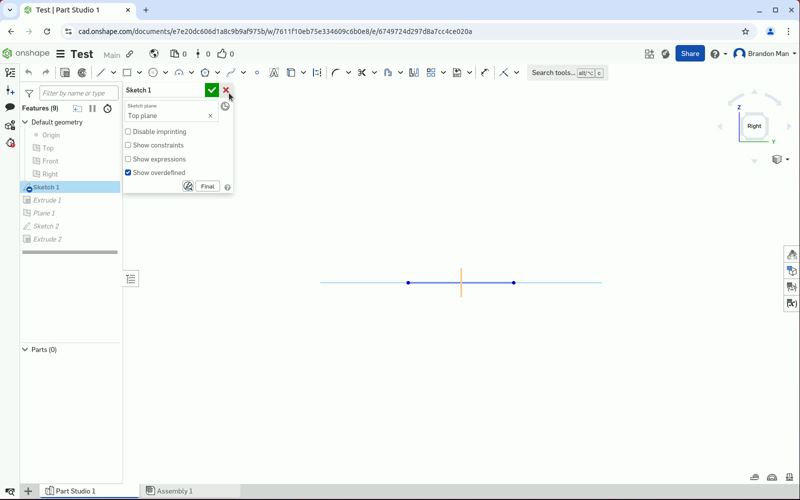
click(229, 92)
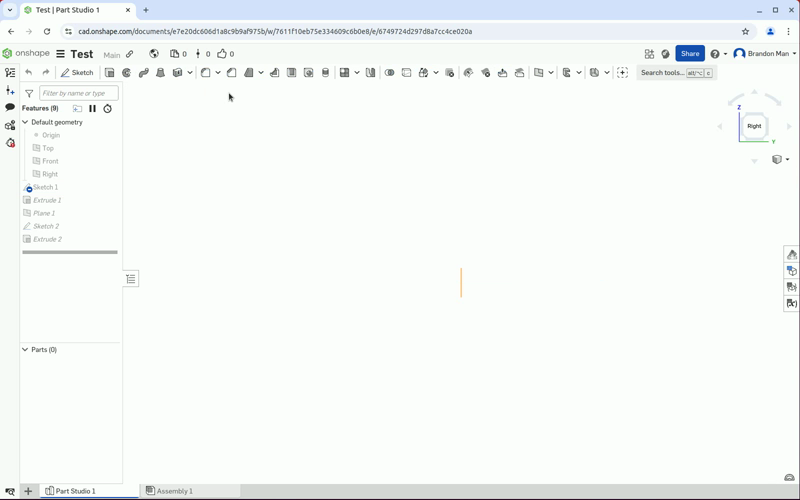
key(shift+s)
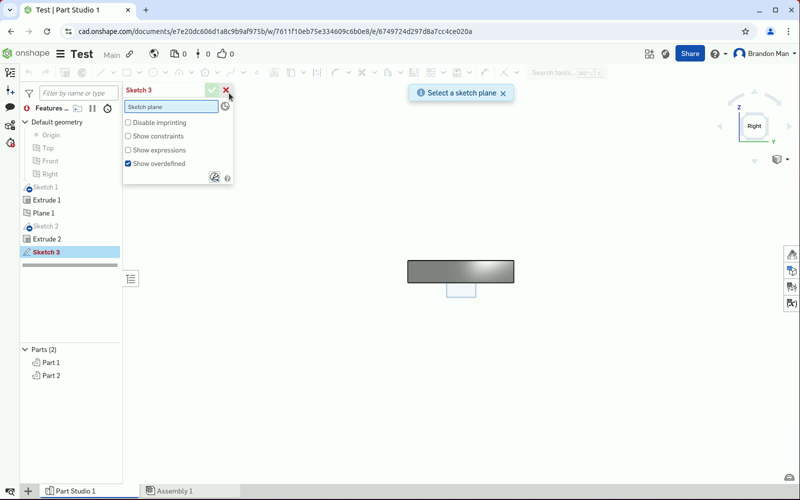
mouse_move(73, 215)
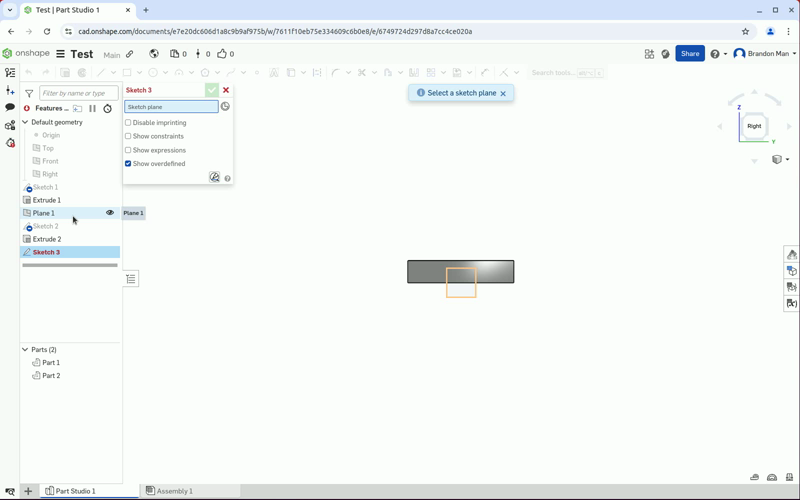
click(73, 215)
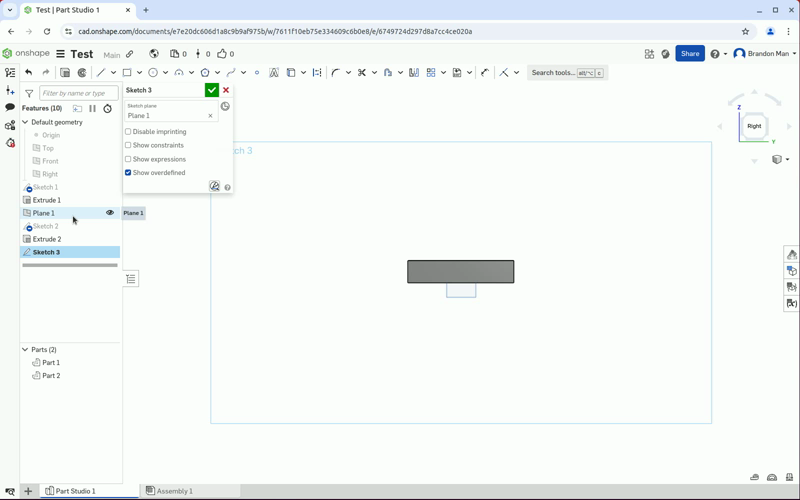
mouse_move(73, 352)
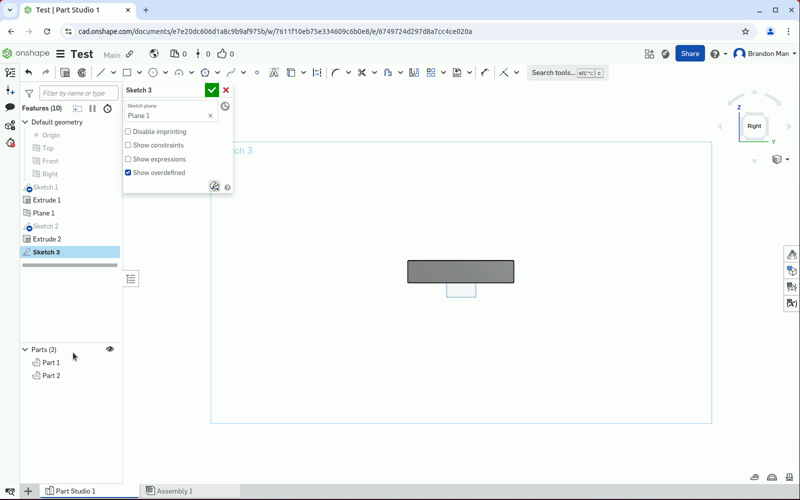
key(y)
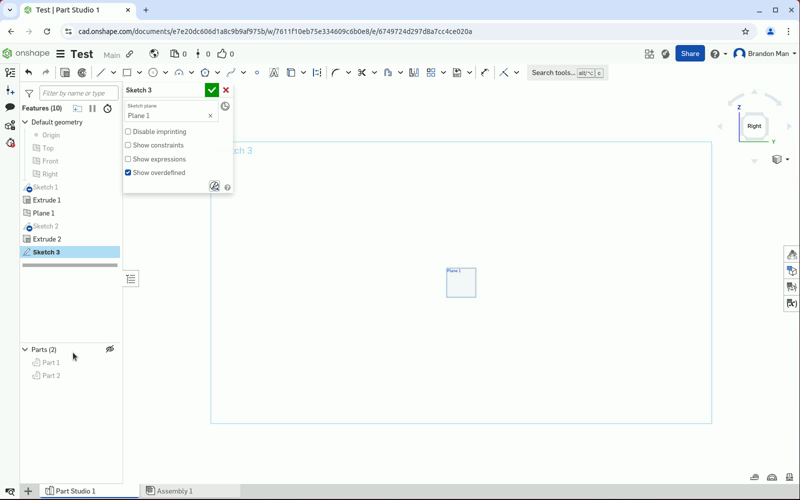
key(l)
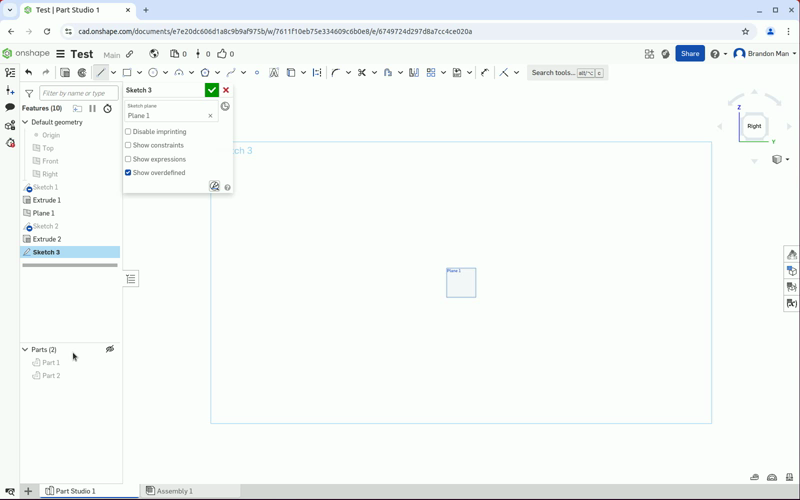
key_down(shift)
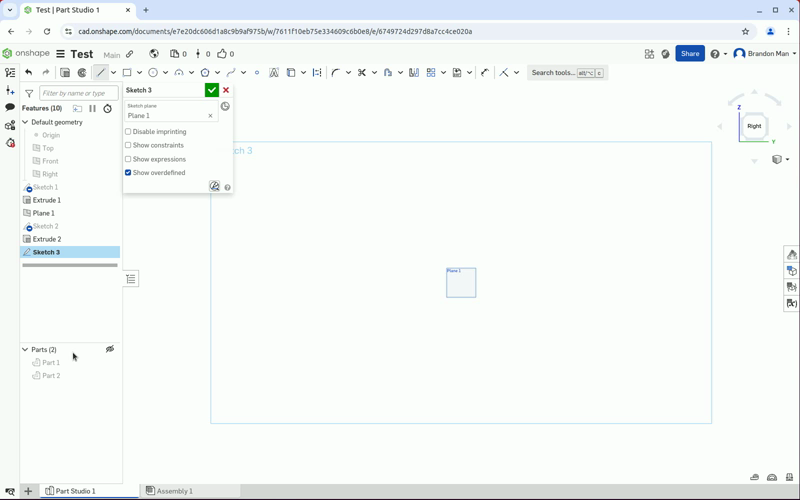
mouse_move(407, 260)
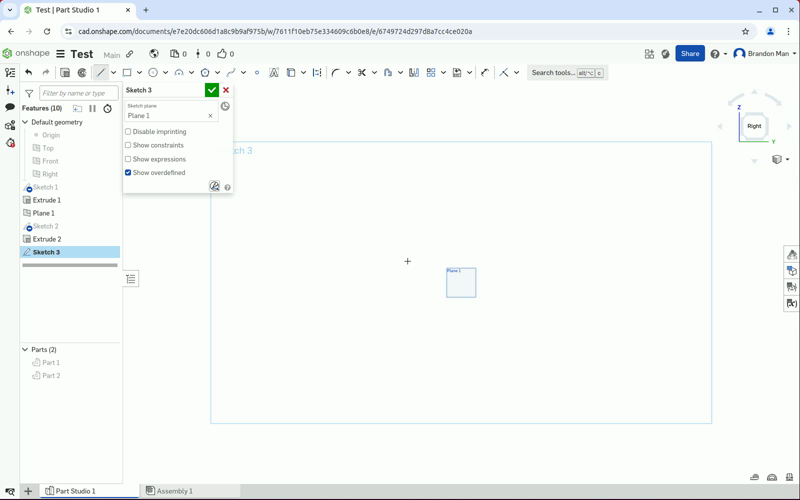
click(407, 260)
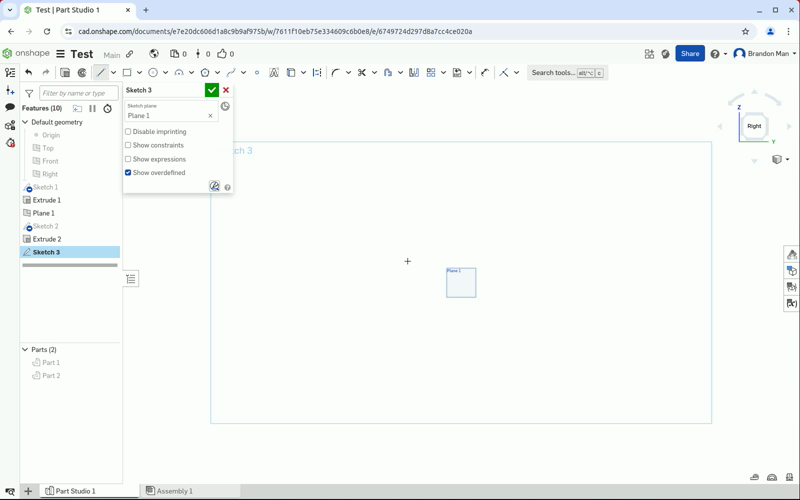
key_up(shift)
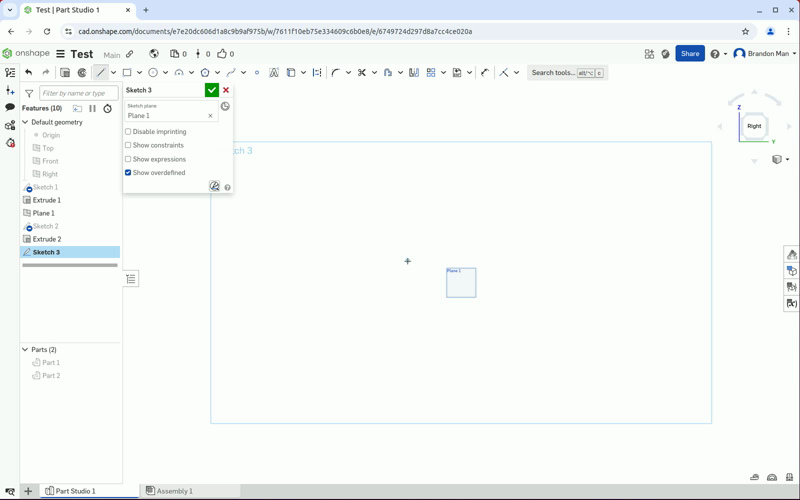
key_down(shift)
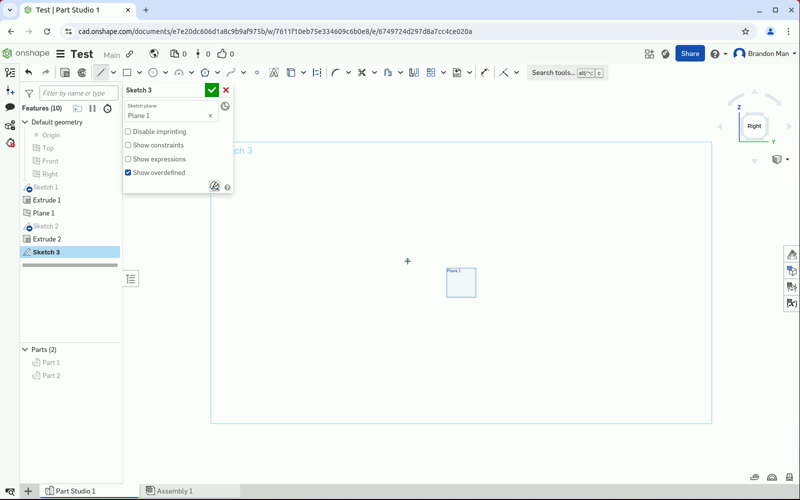
mouse_move(513, 260)
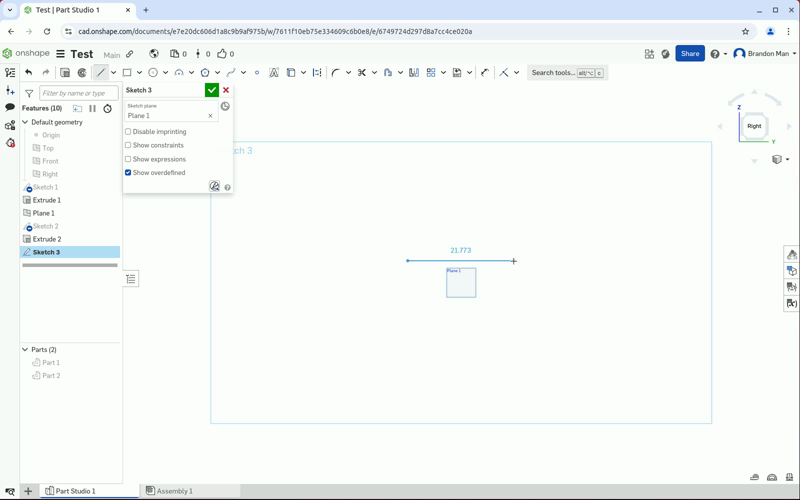
click(513, 260)
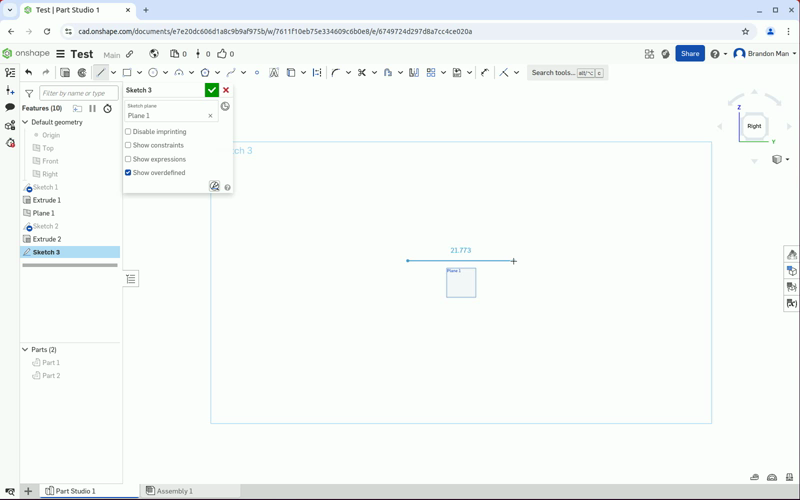
key_up(shift)
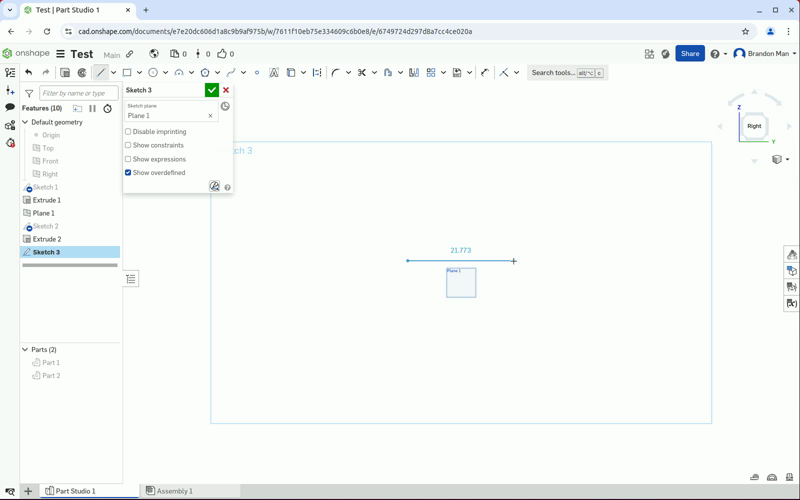
key_down(shift)
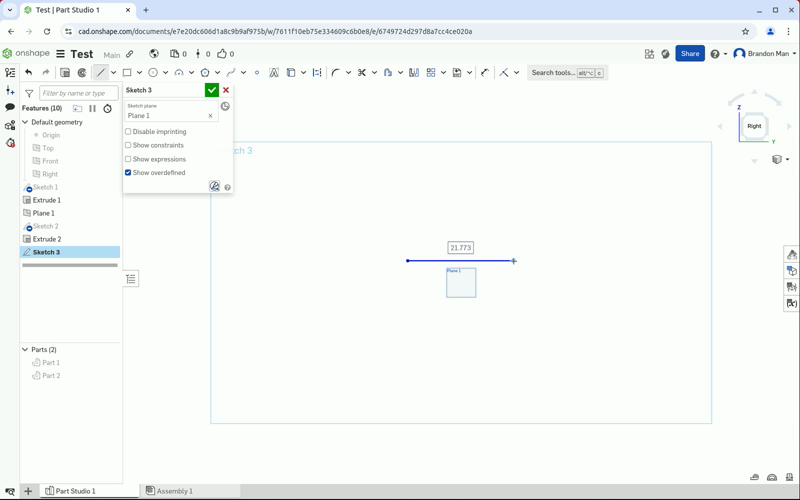
mouse_move(543, 260)
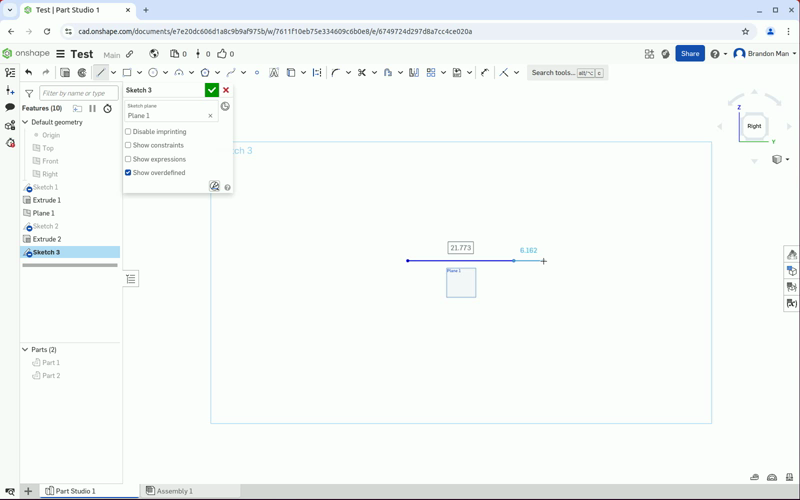
mouse_move(513, 257)
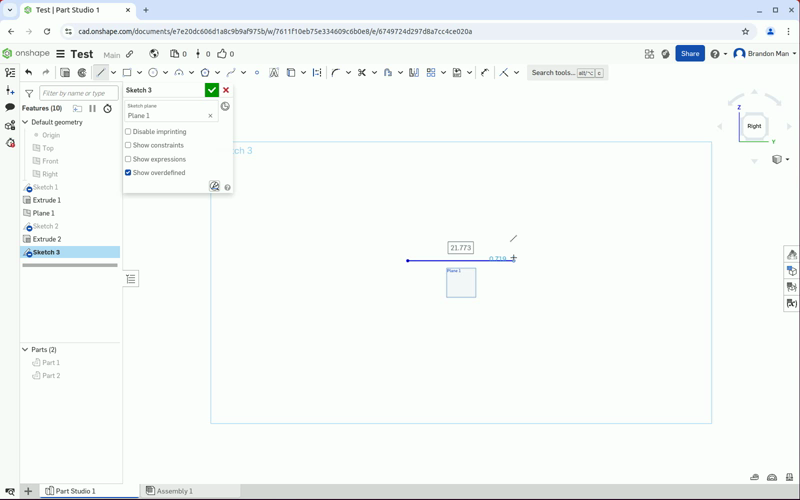
scroll(6)
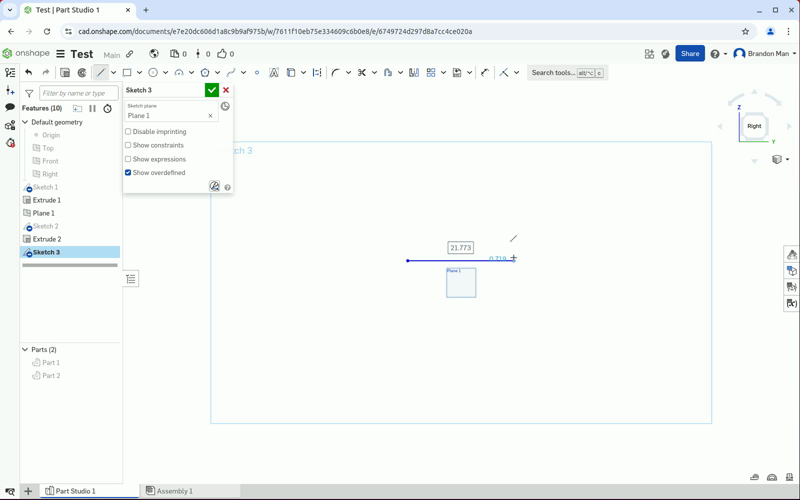
scroll(6)
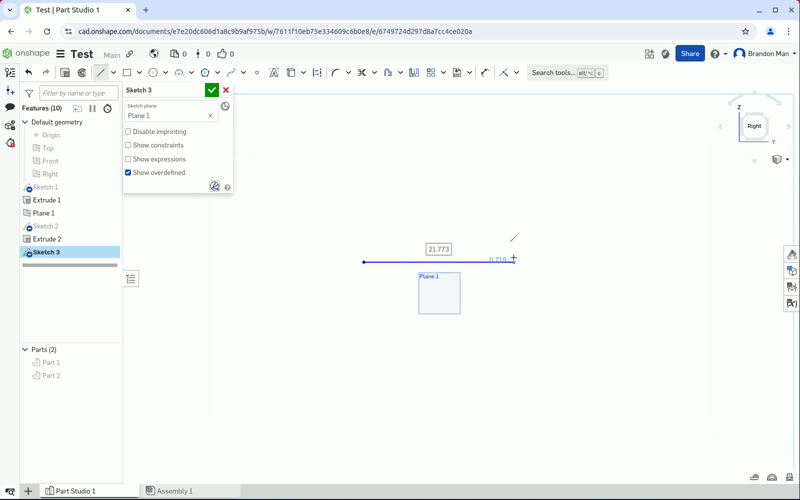
scroll(6)
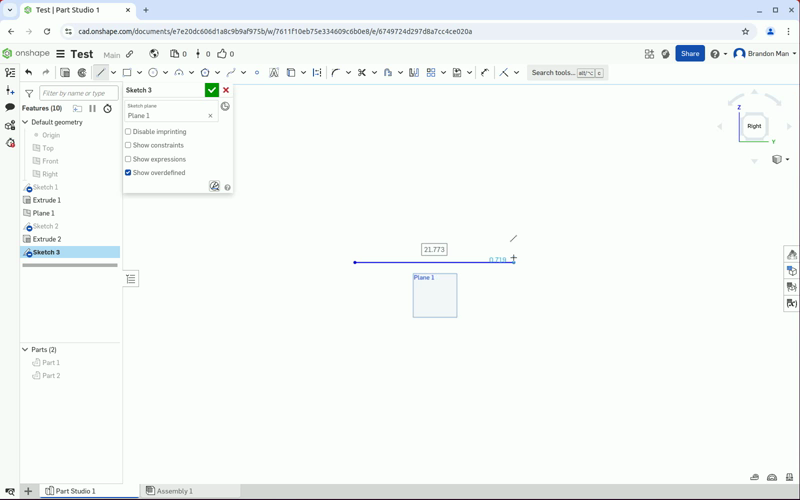
scroll(6)
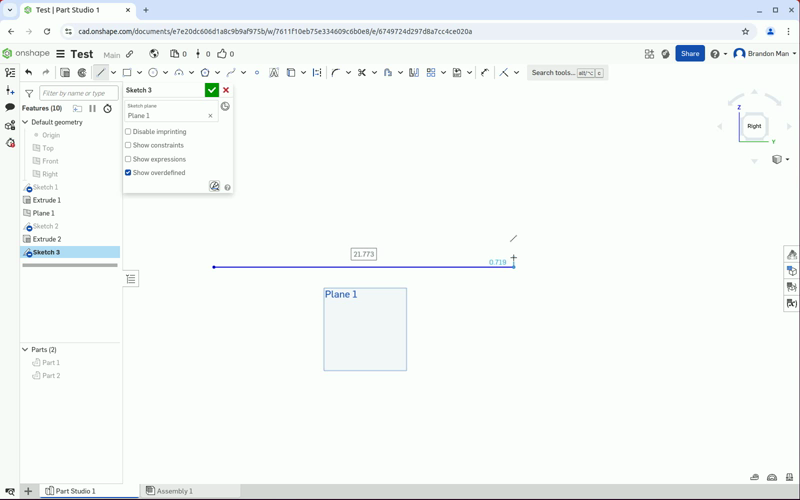
scroll(6)
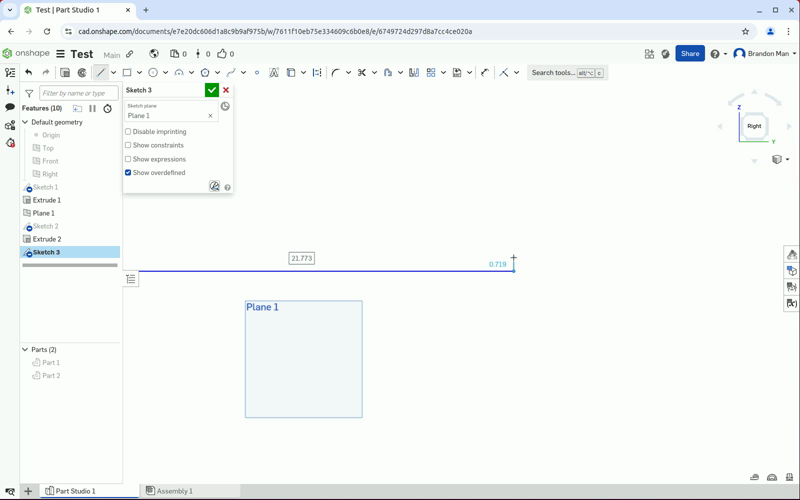
scroll(6)
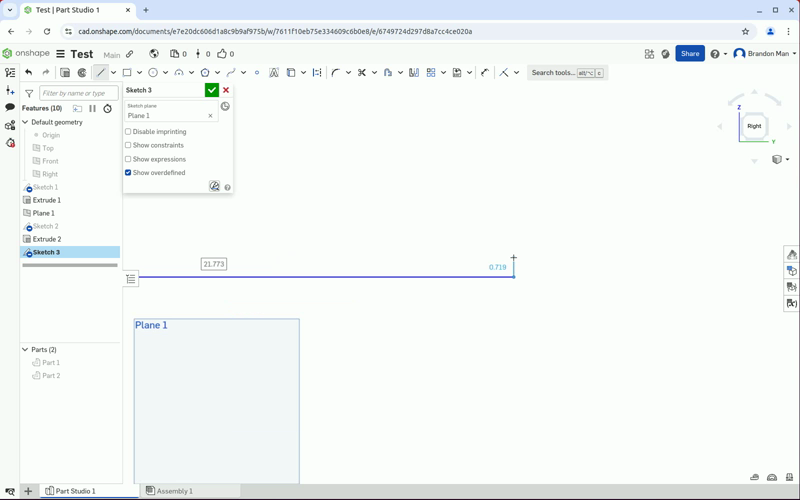
scroll(6)
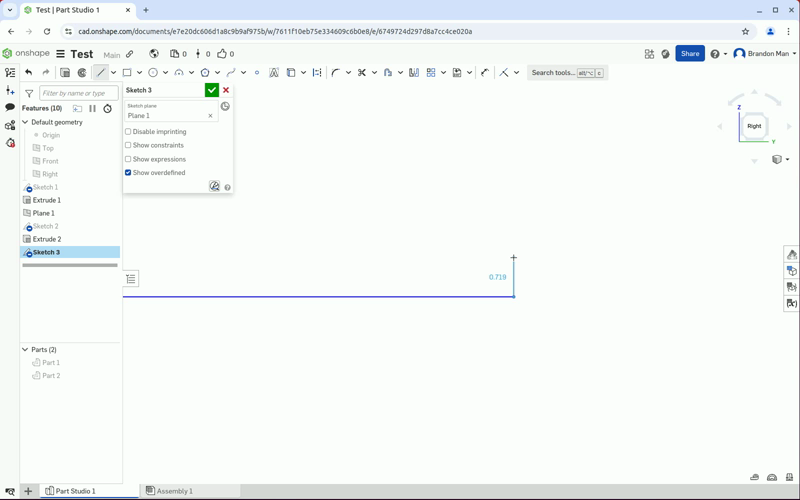
click(513, 257)
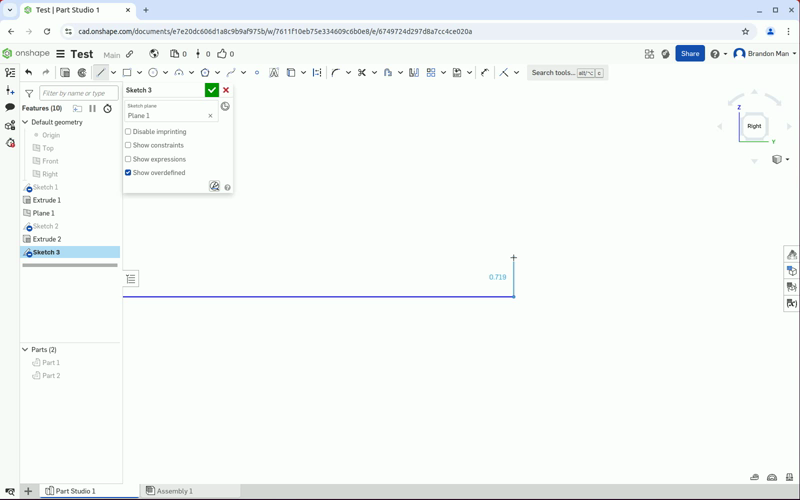
scroll(-6)
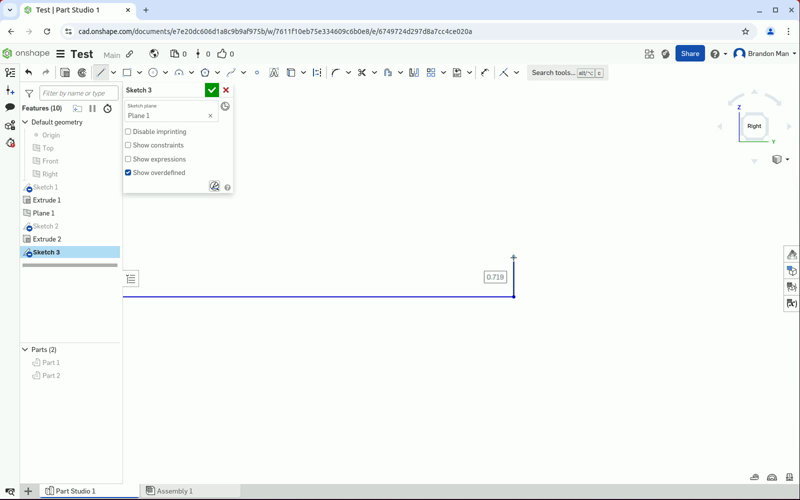
scroll(-6)
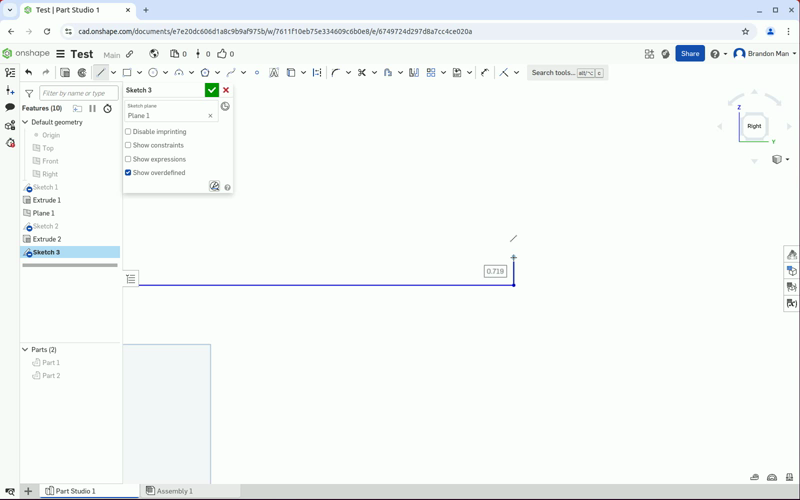
scroll(-6)
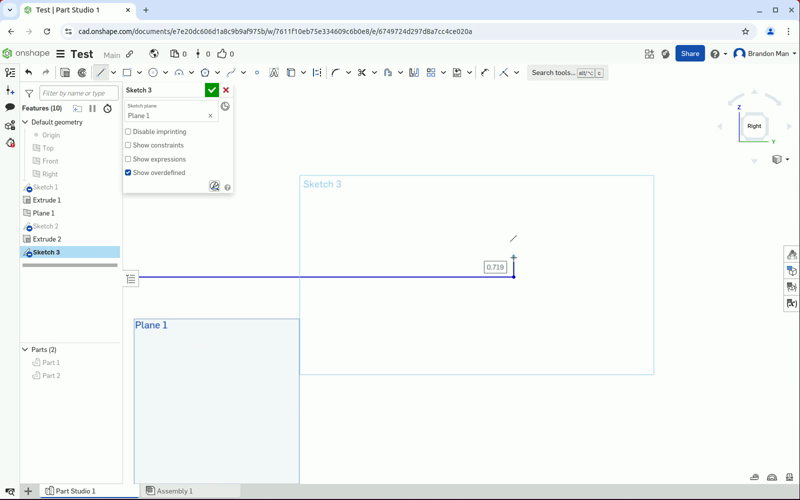
scroll(-6)
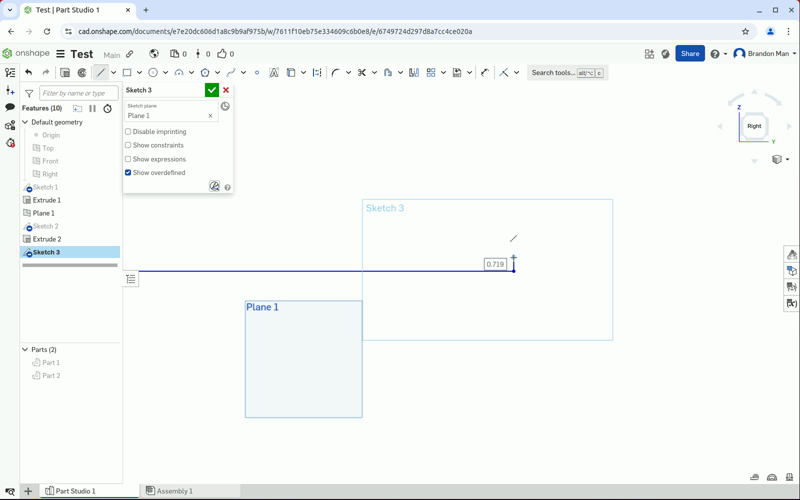
scroll(-6)
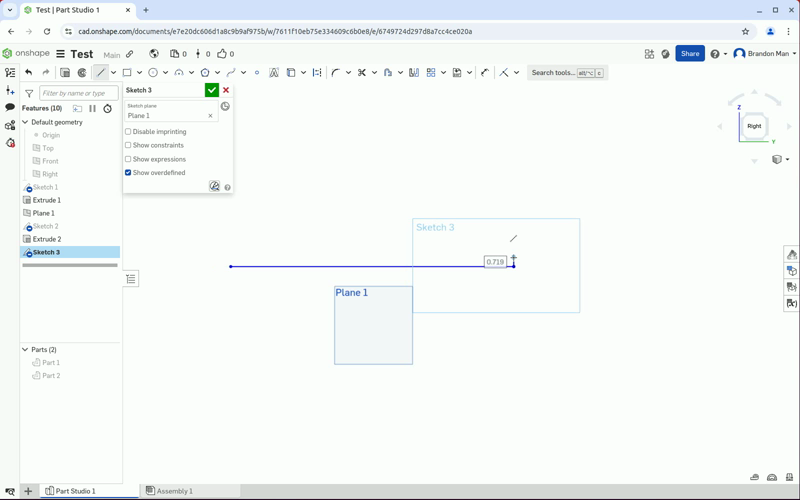
scroll(-6)
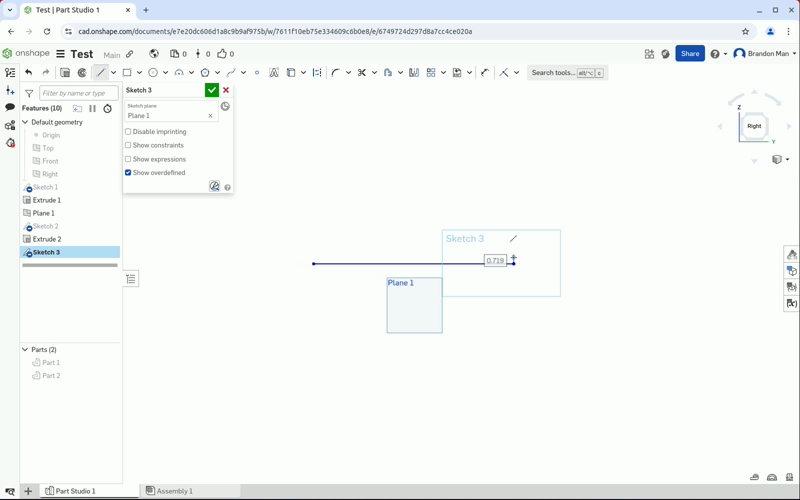
scroll(-6)
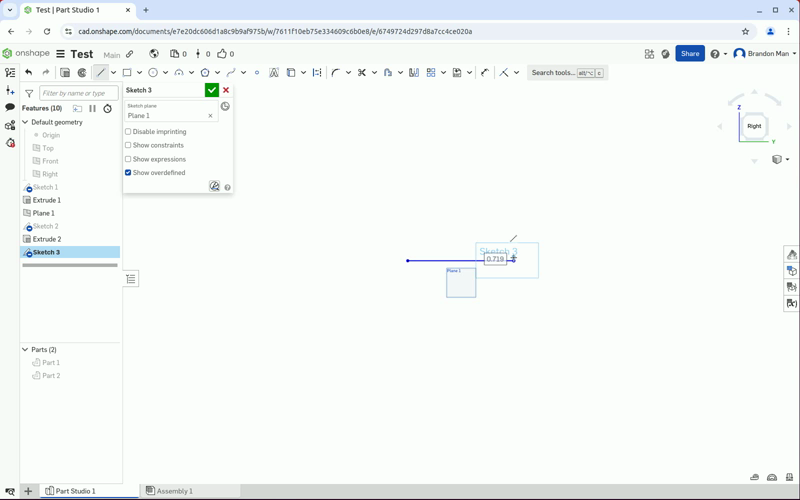
key_up(shift)
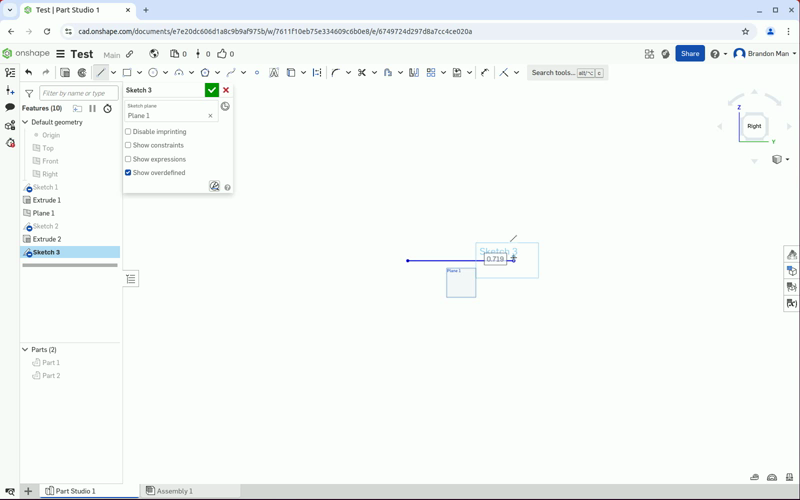
key_down(shift)
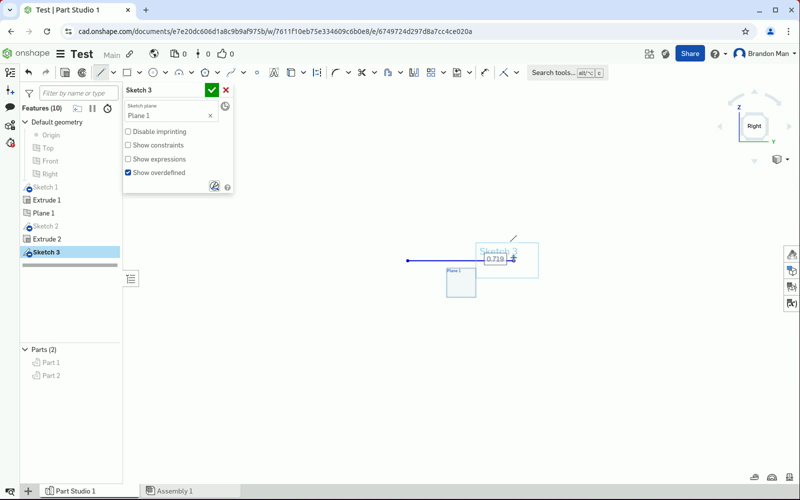
mouse_move(407, 257)
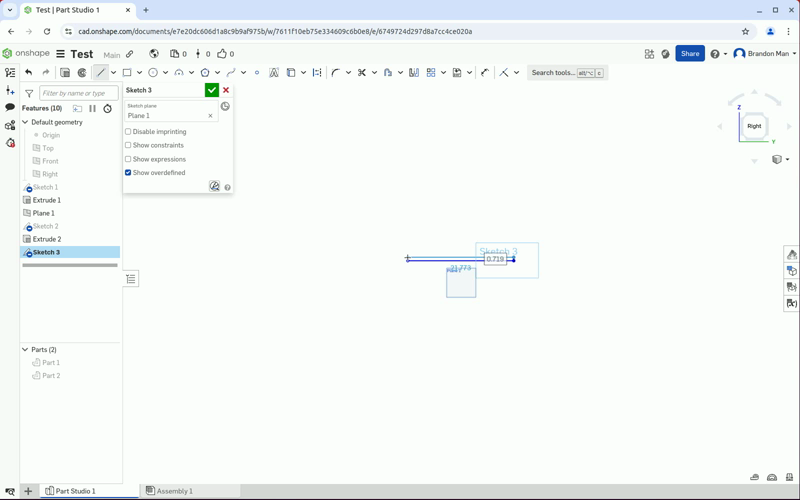
scroll(6)
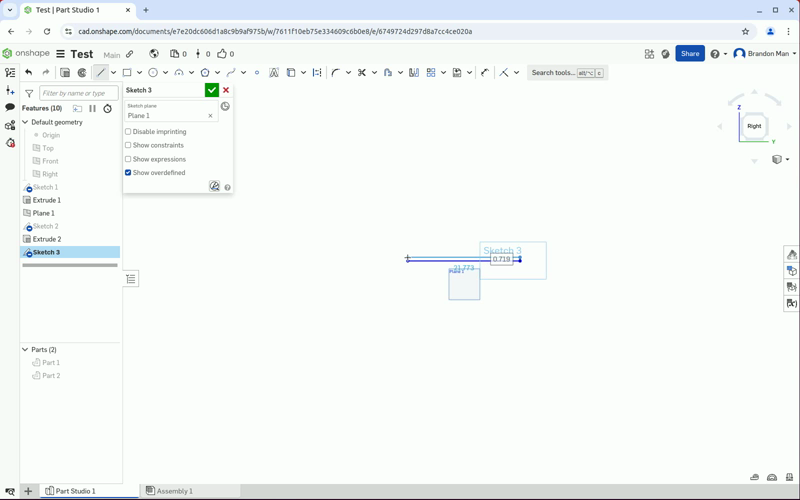
scroll(6)
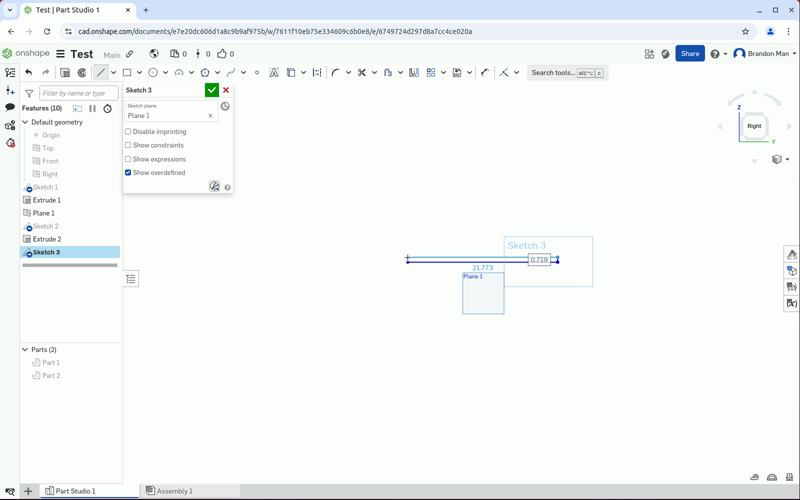
scroll(6)
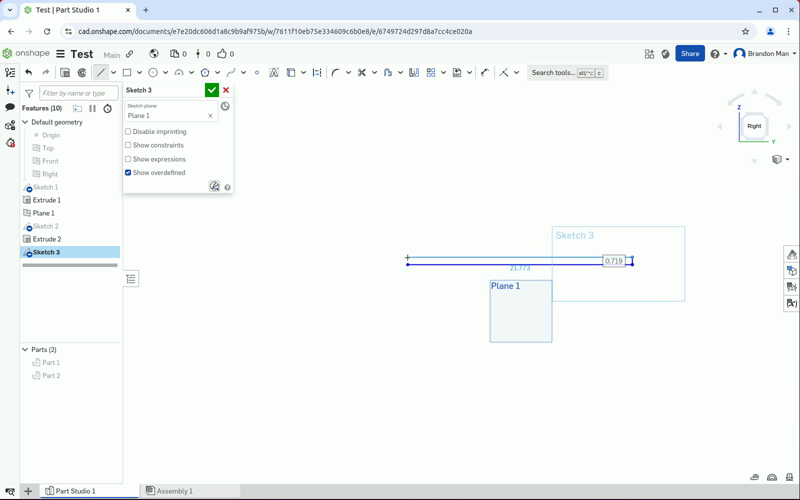
scroll(6)
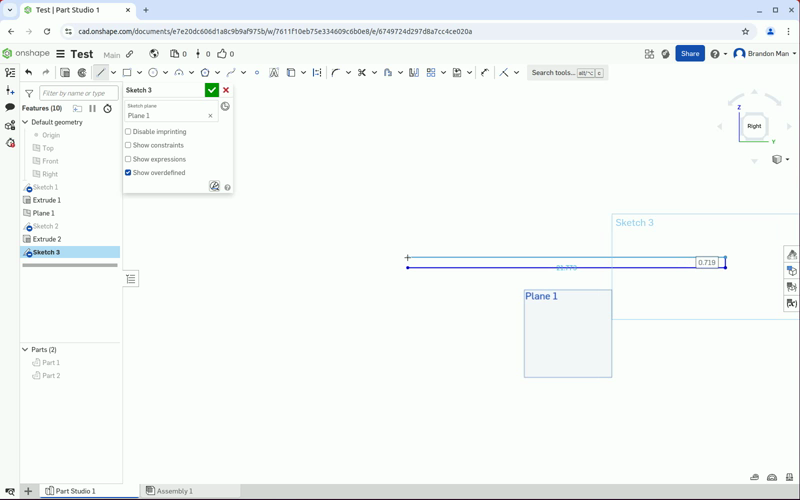
scroll(6)
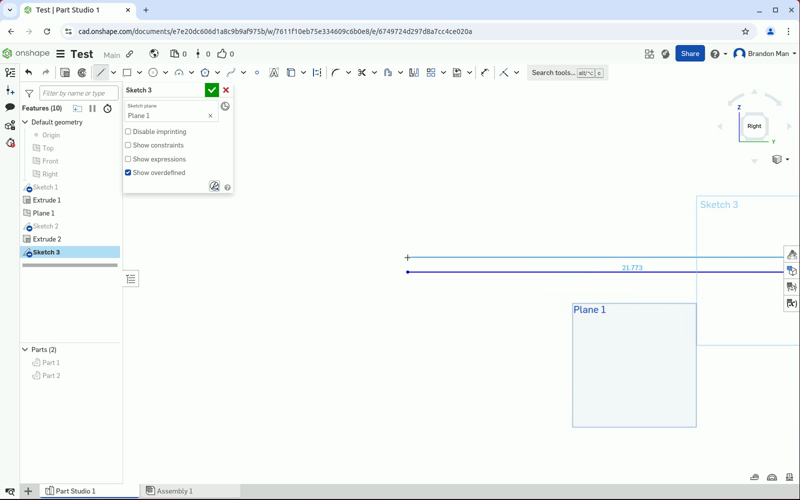
scroll(6)
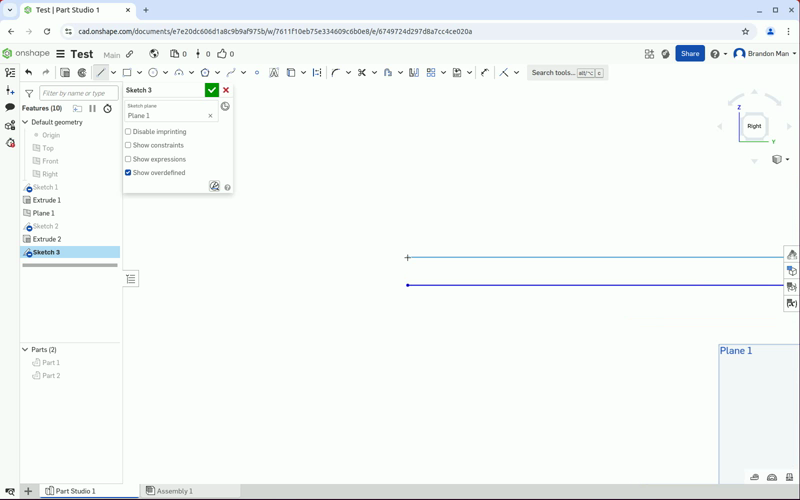
scroll(6)
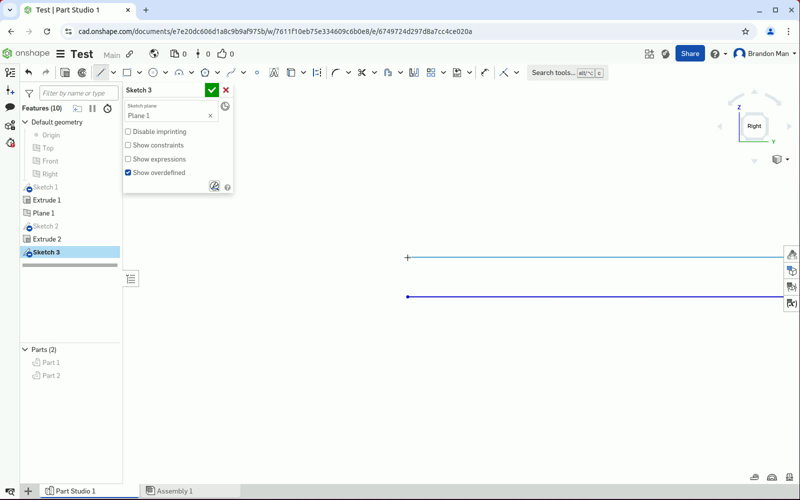
click(407, 257)
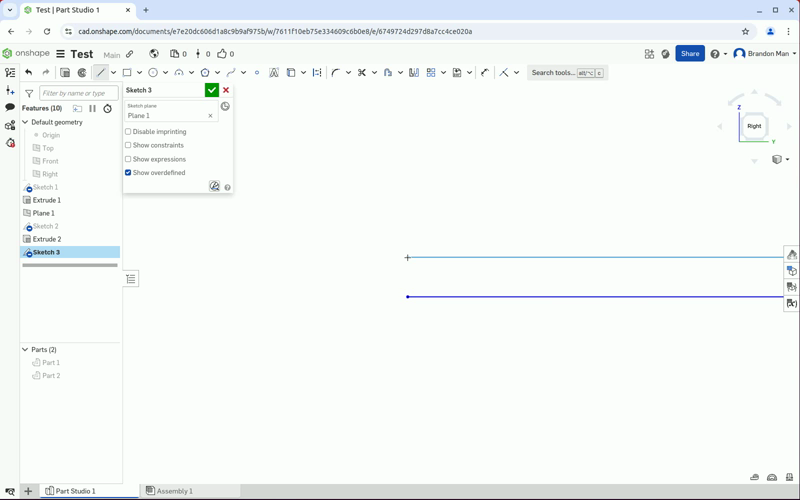
scroll(-6)
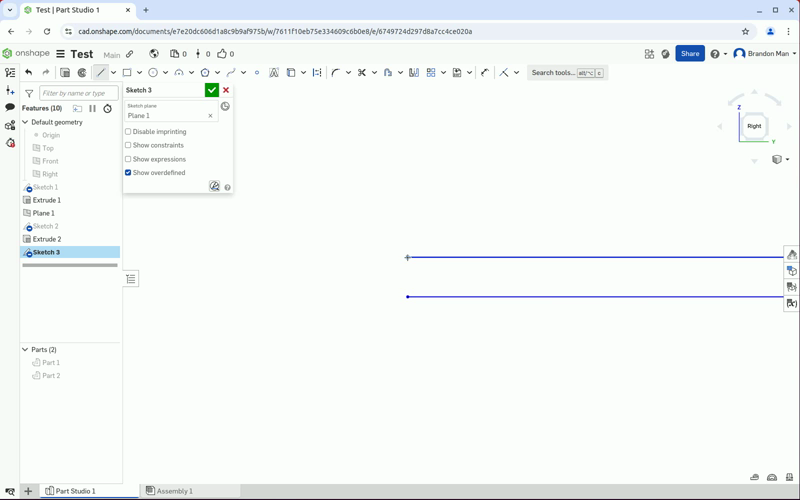
scroll(-6)
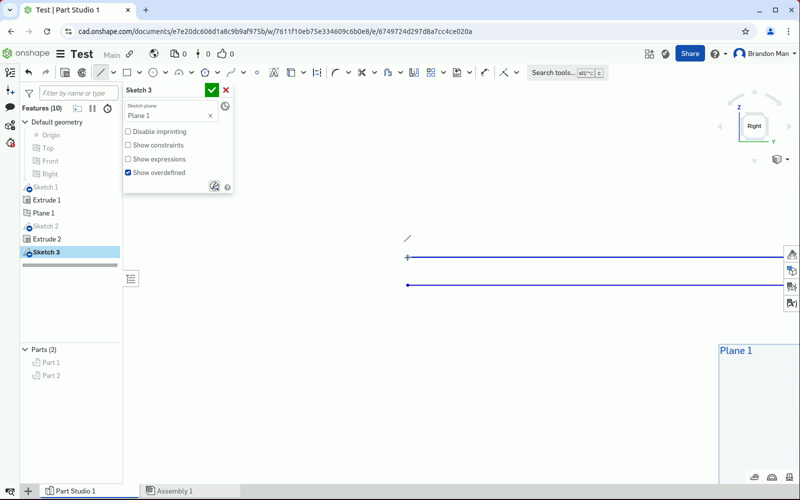
scroll(-6)
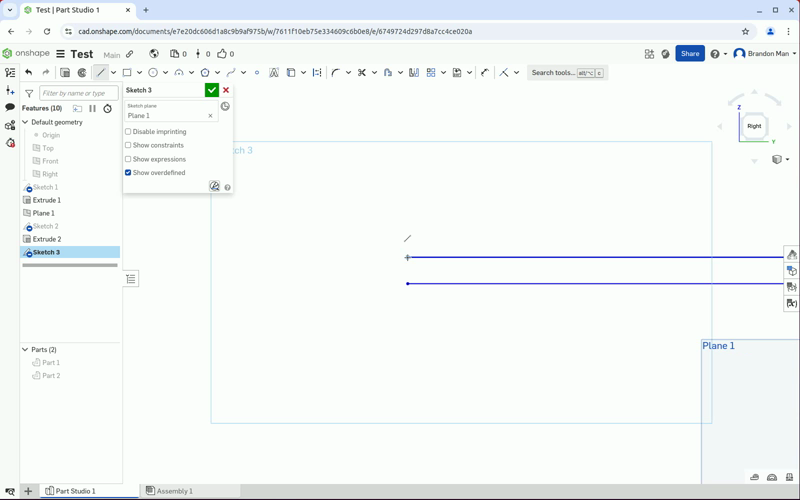
scroll(-6)
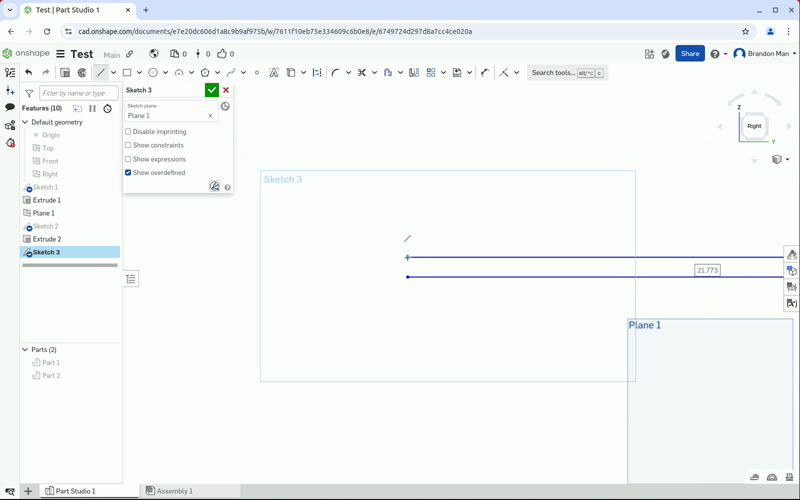
scroll(-6)
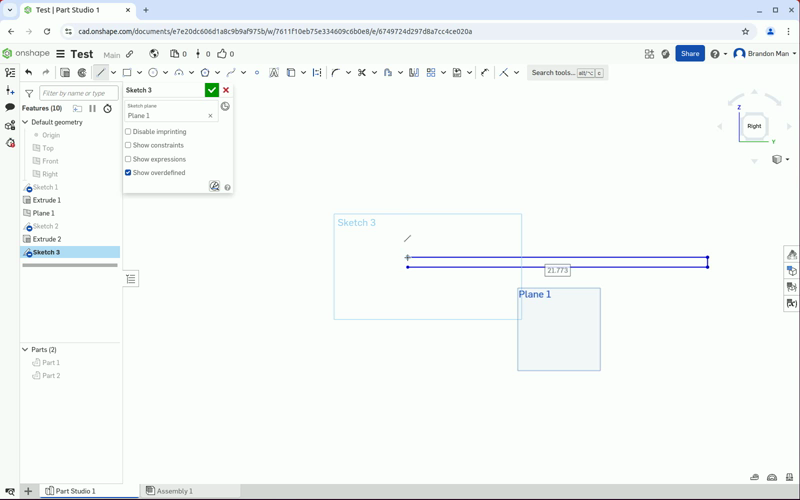
scroll(-6)
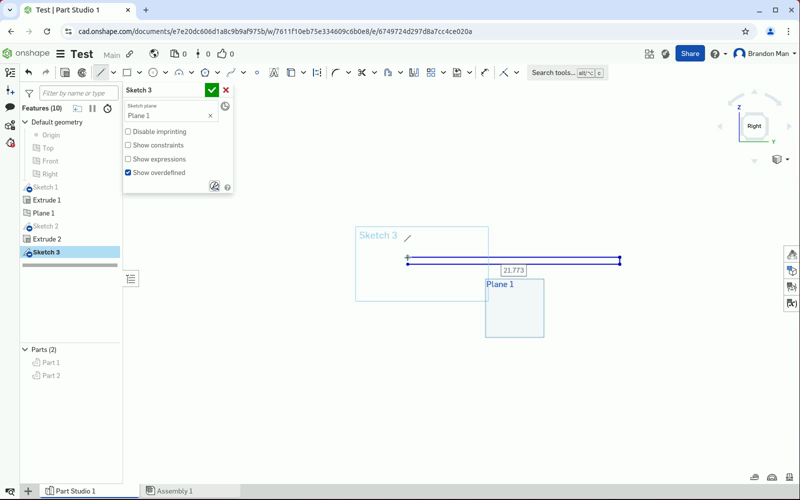
scroll(-6)
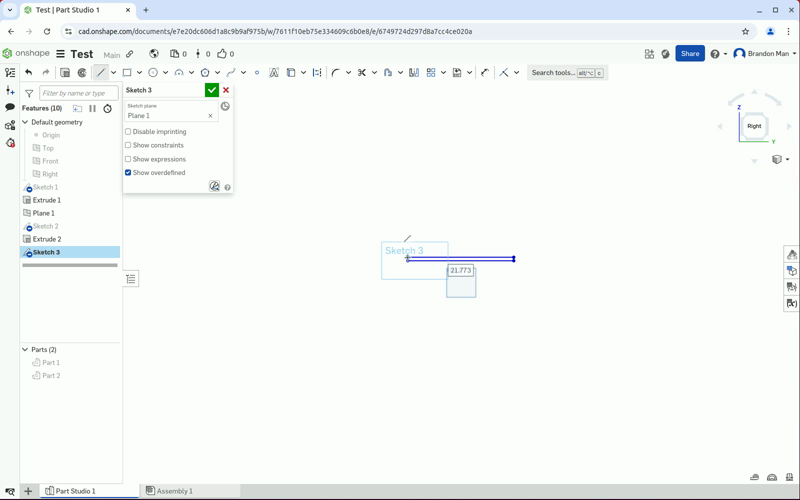
key_up(shift)
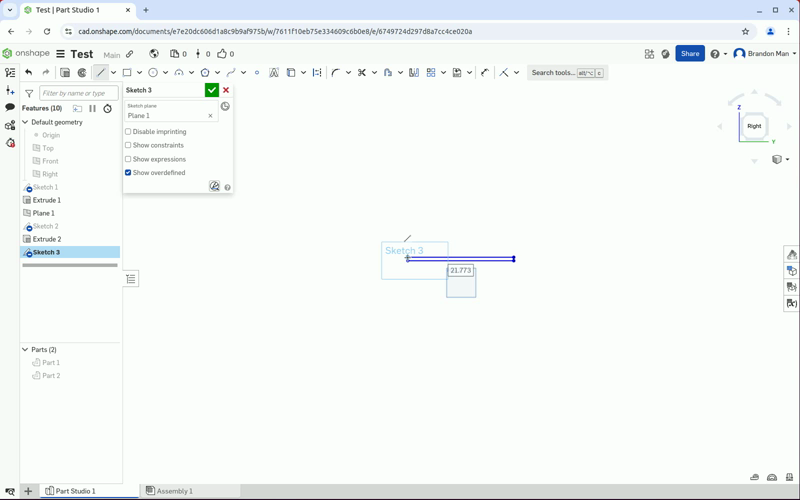
mouse_move(437, 257)
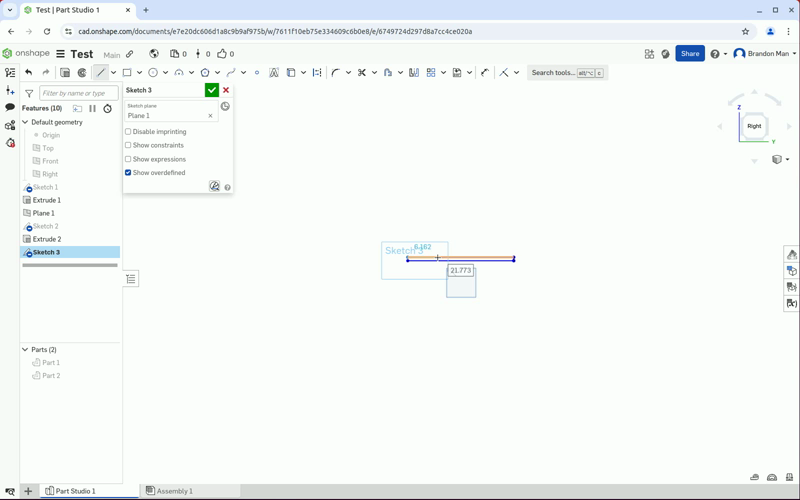
key_down(shift)
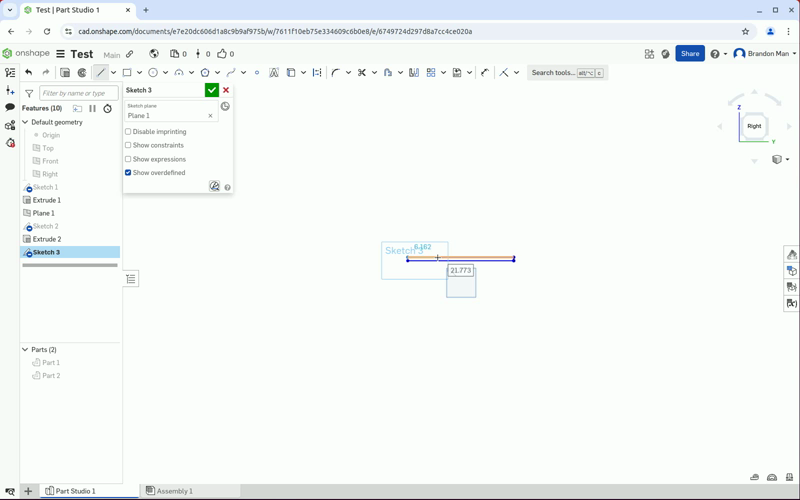
mouse_move(407, 260)
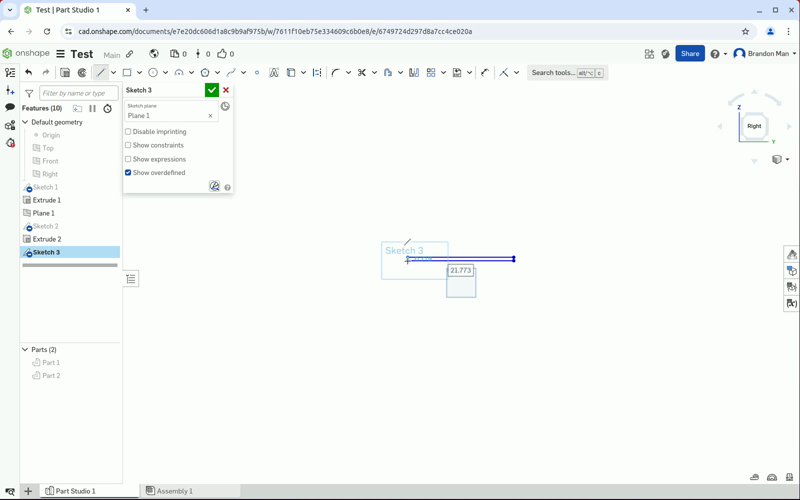
scroll(6)
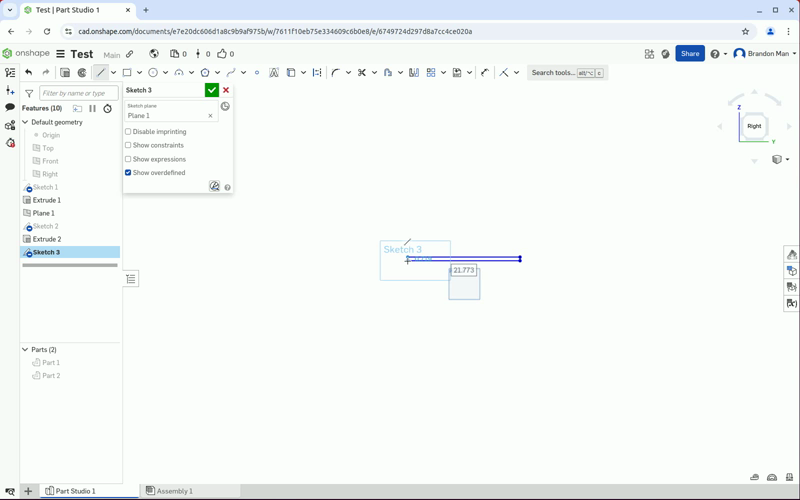
scroll(6)
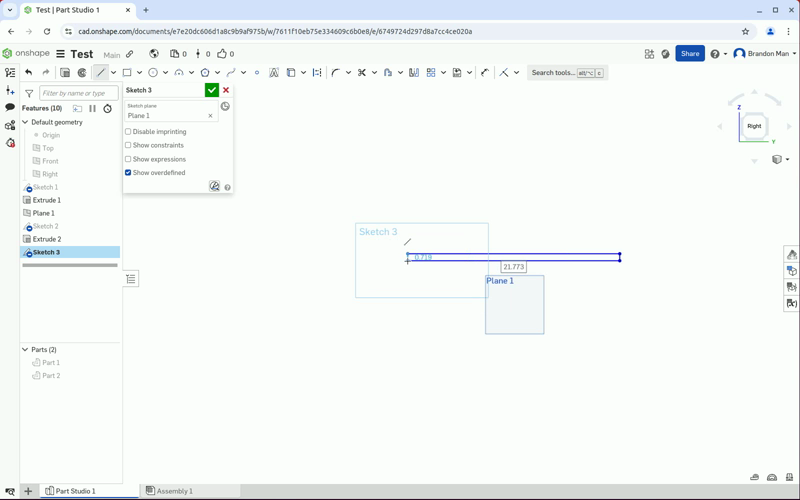
scroll(6)
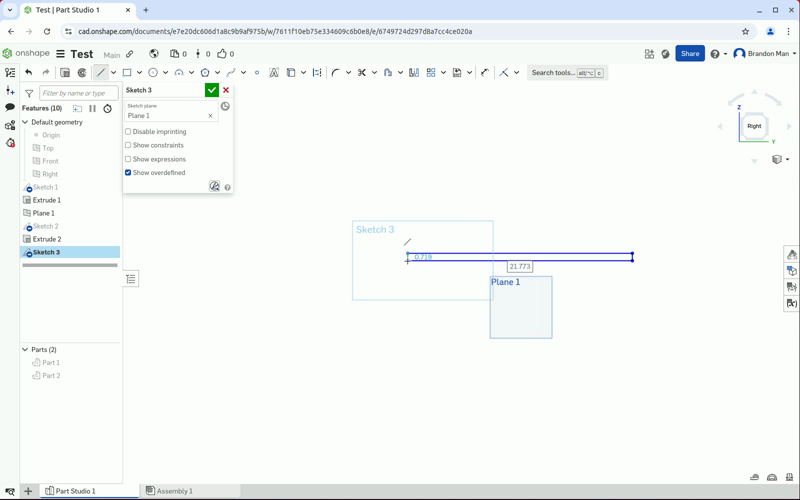
scroll(6)
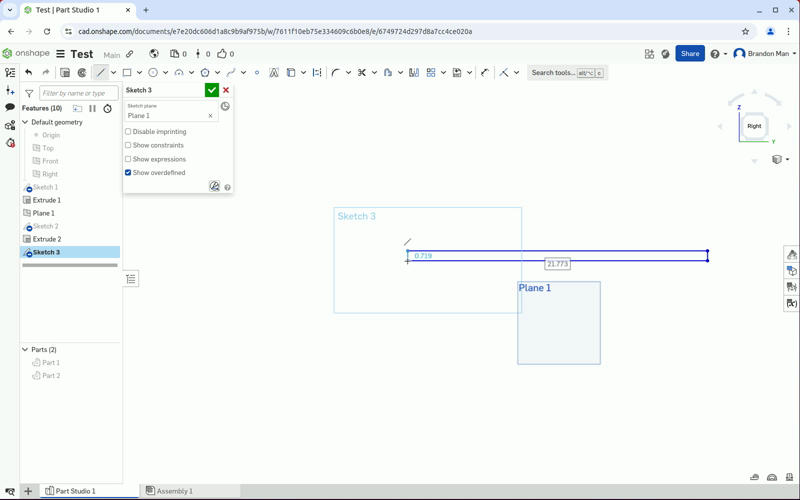
scroll(6)
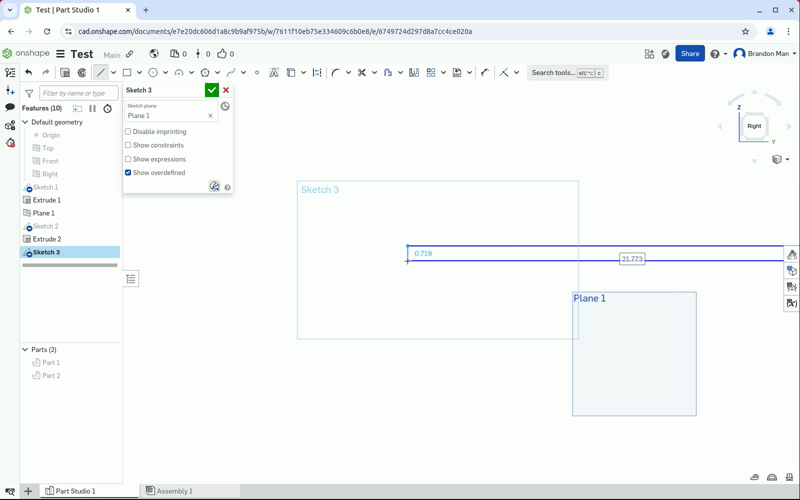
scroll(6)
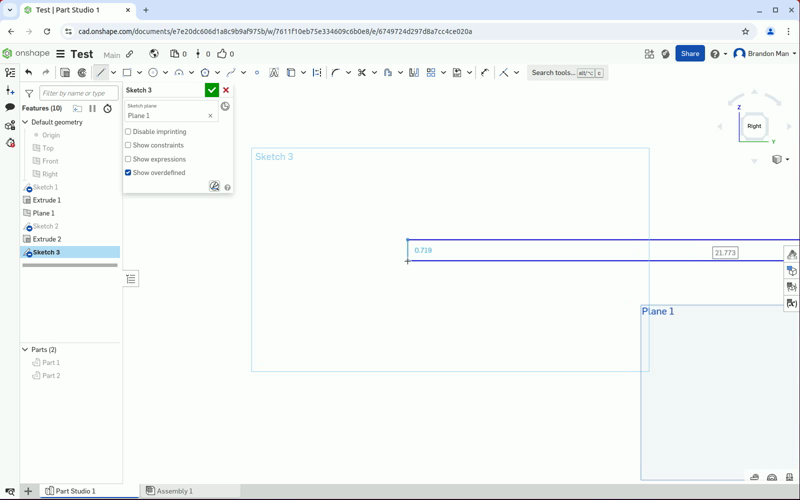
scroll(6)
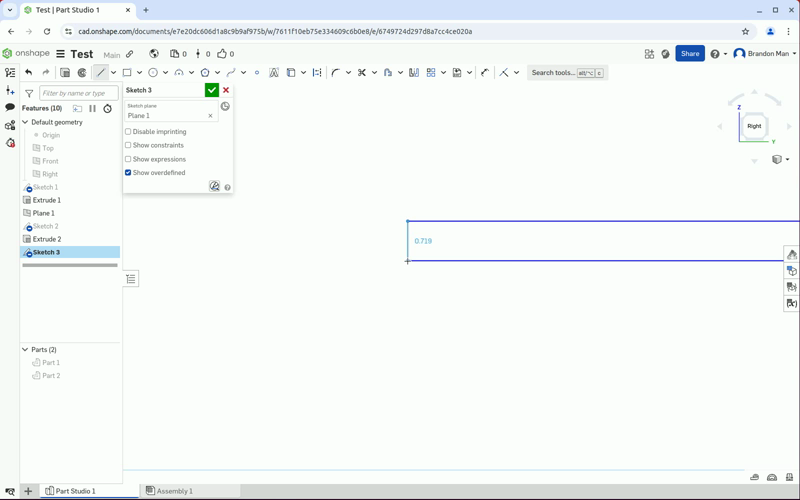
key_up(shift)
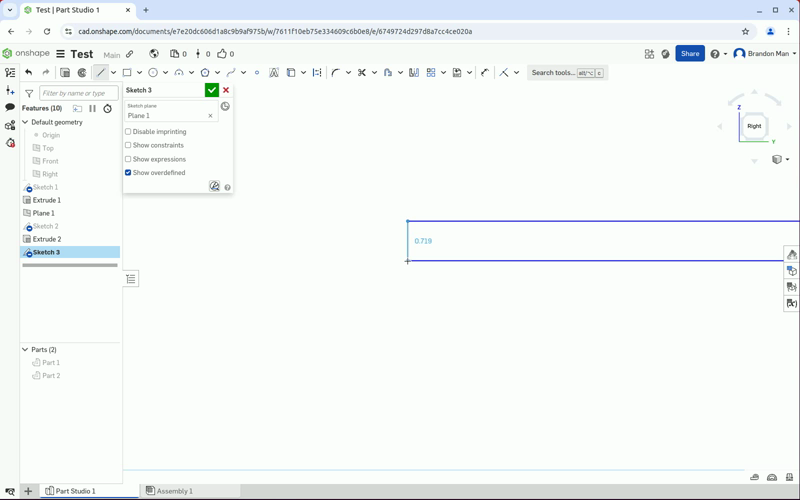
click(407, 260)
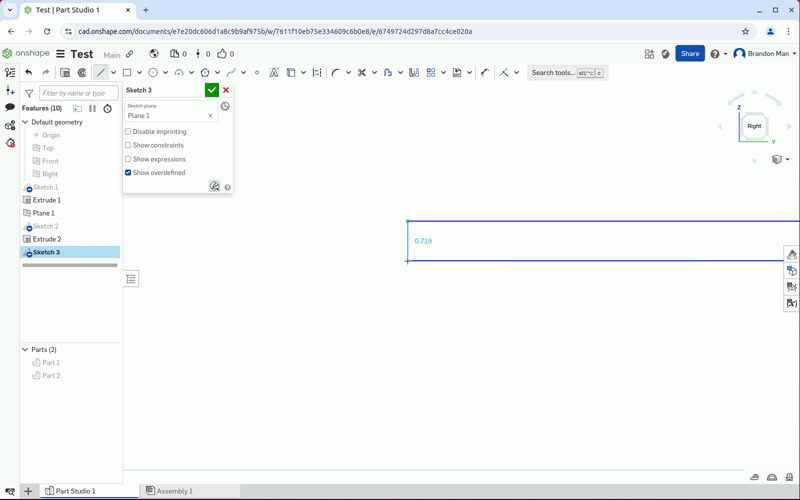
scroll(-6)
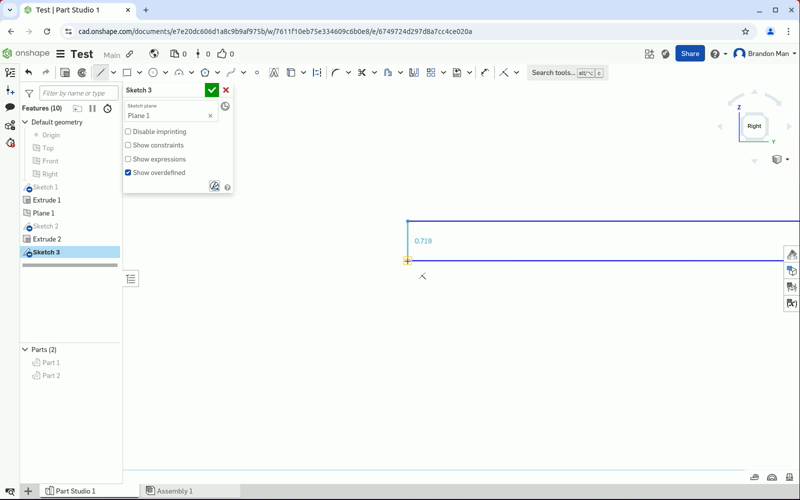
scroll(-6)
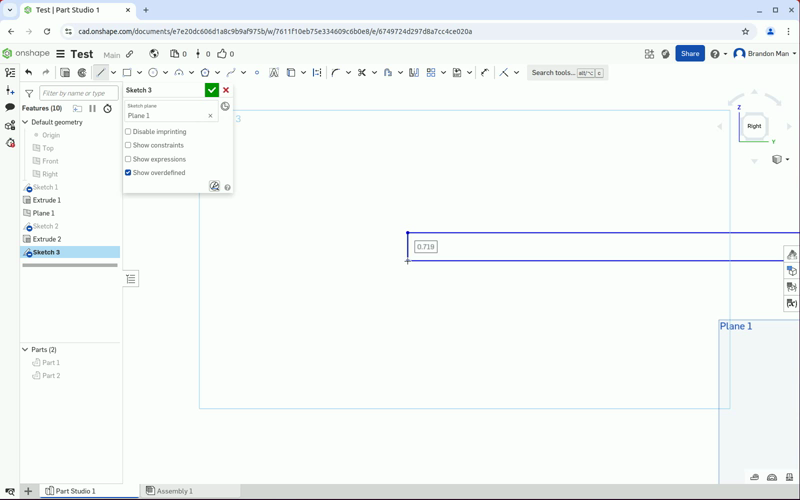
scroll(-6)
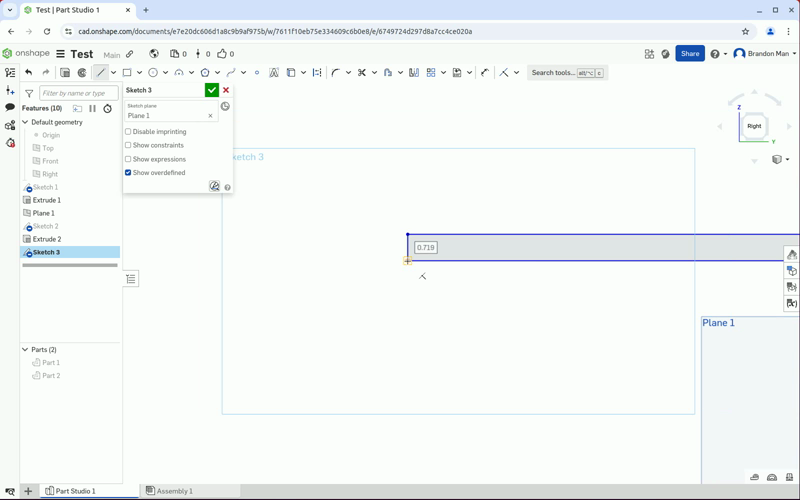
scroll(-6)
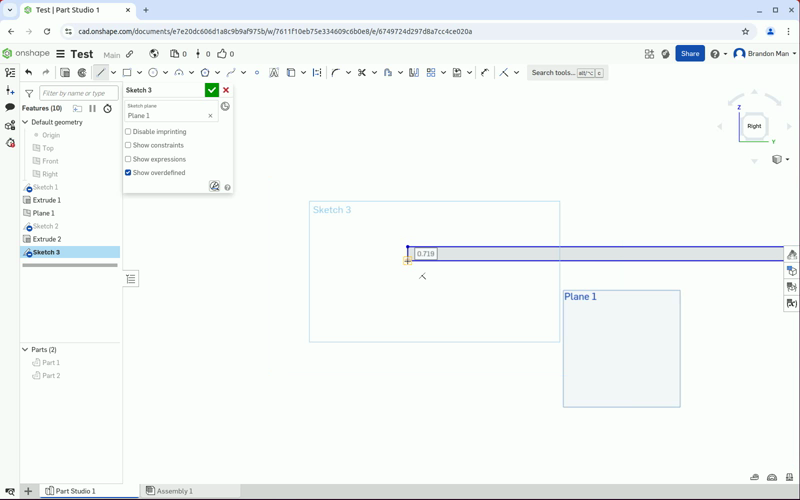
scroll(-6)
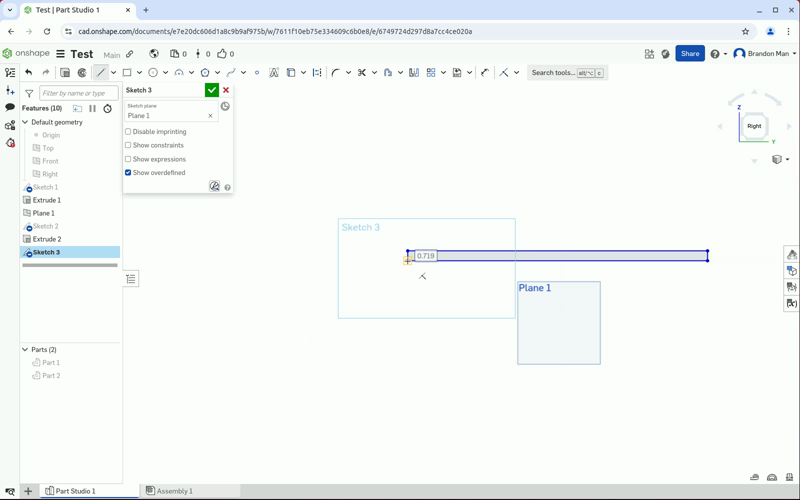
scroll(-6)
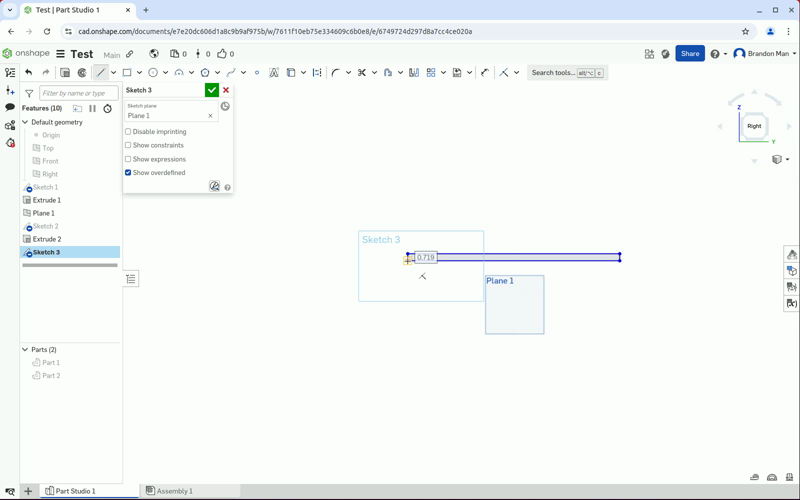
scroll(-6)
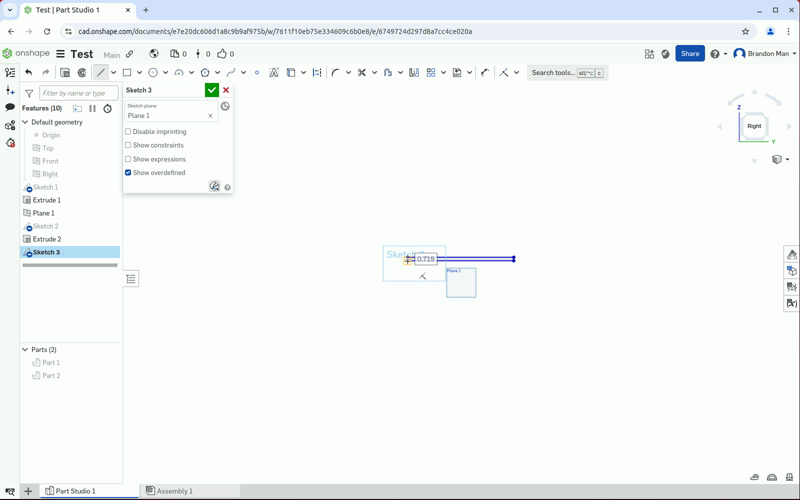
key(esc)
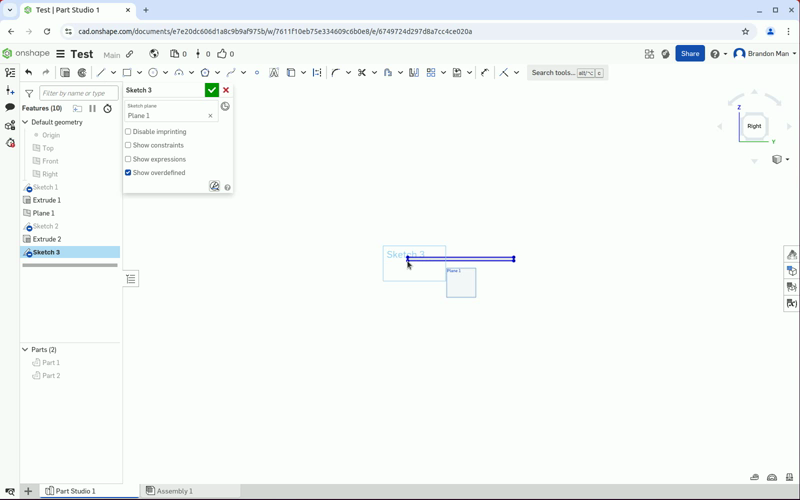
mouse_move(468, 258)
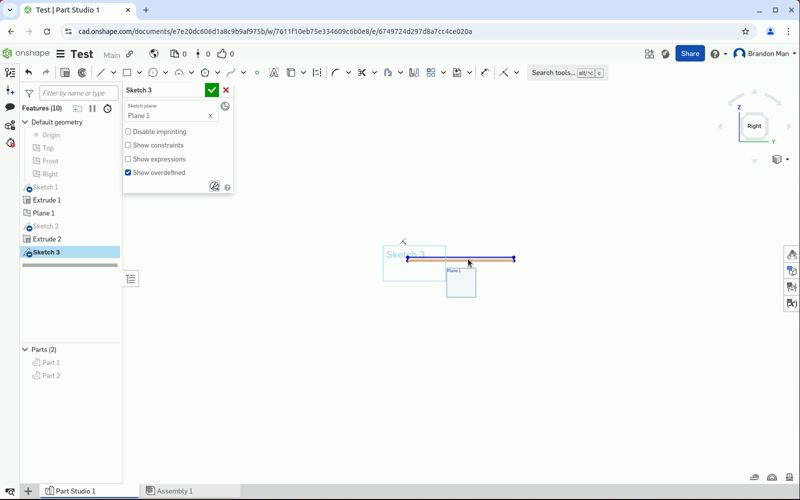
scroll(6)
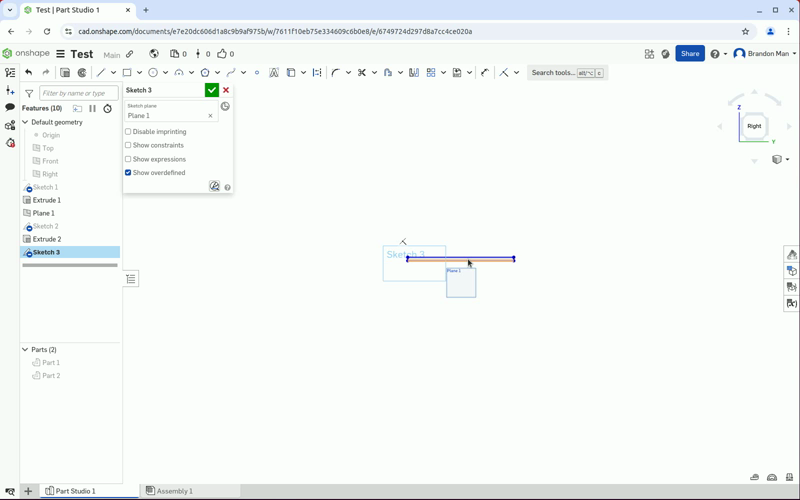
scroll(6)
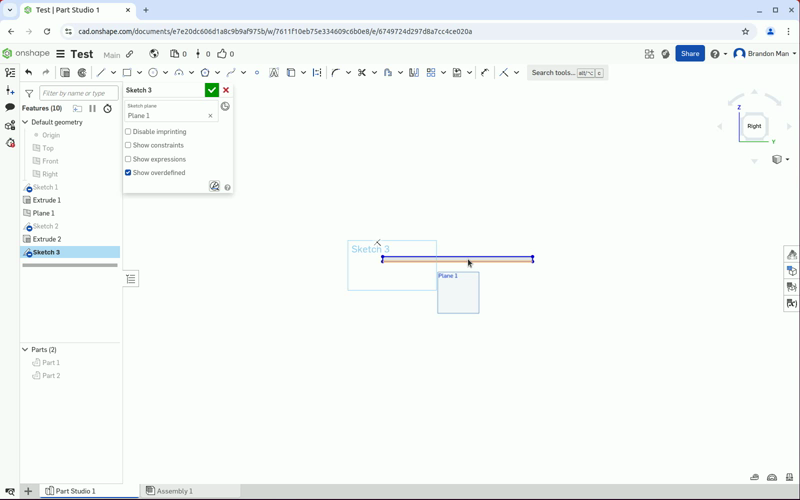
scroll(6)
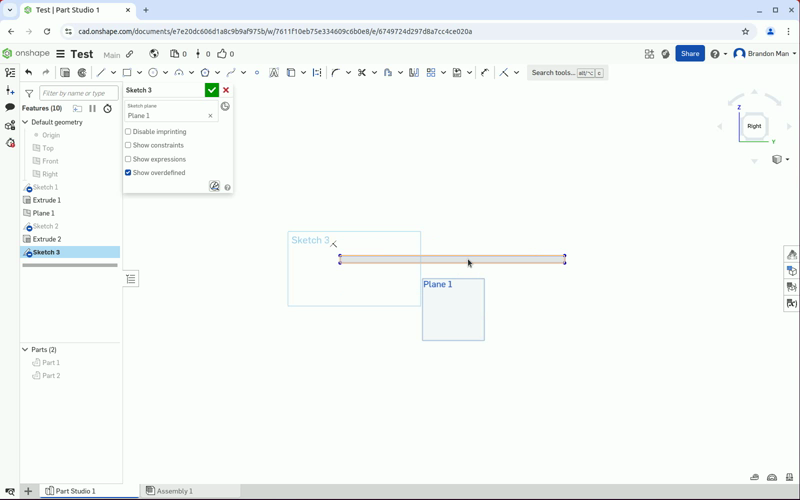
scroll(6)
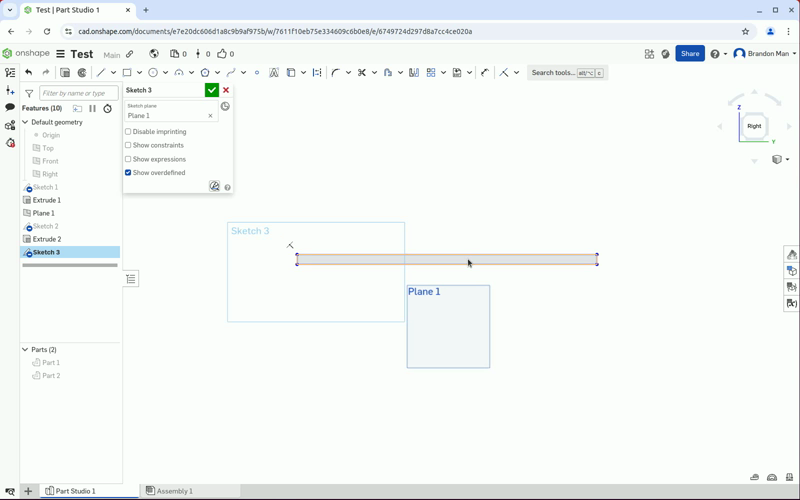
scroll(6)
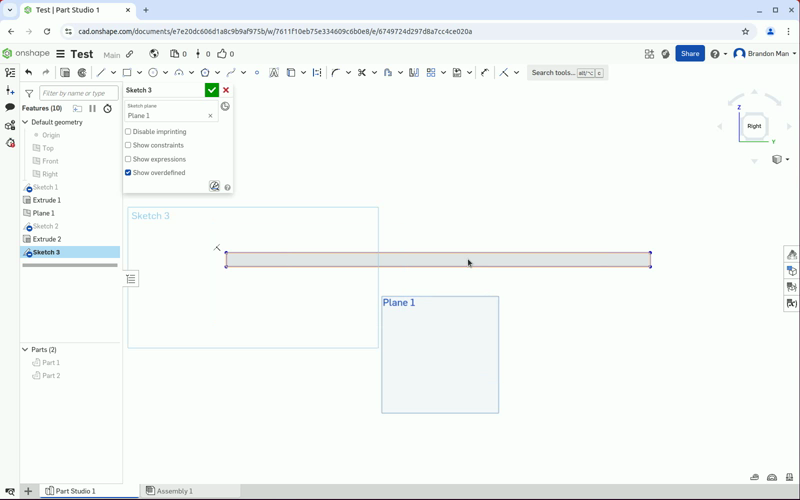
scroll(6)
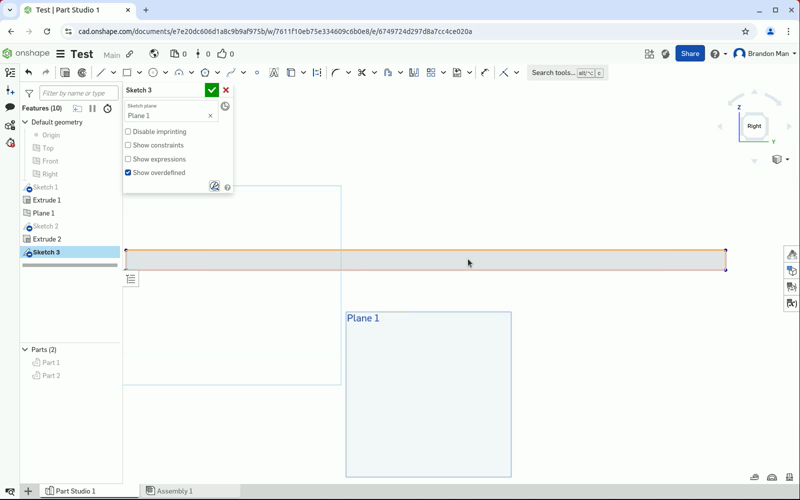
scroll(6)
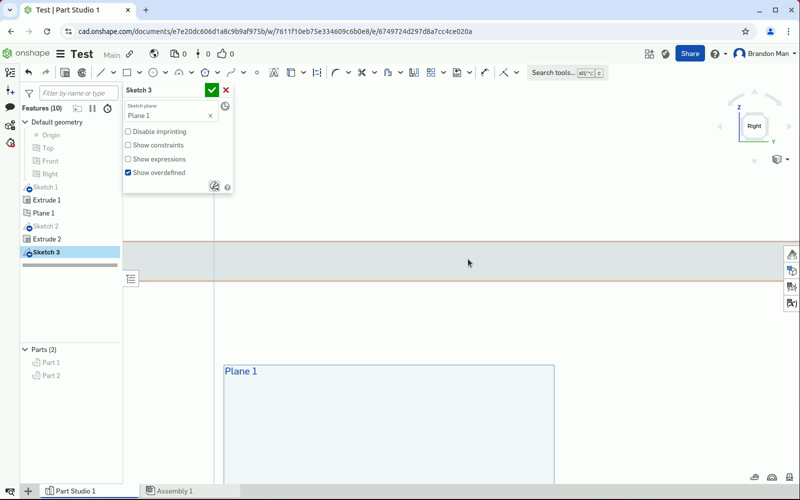
click(468, 258)
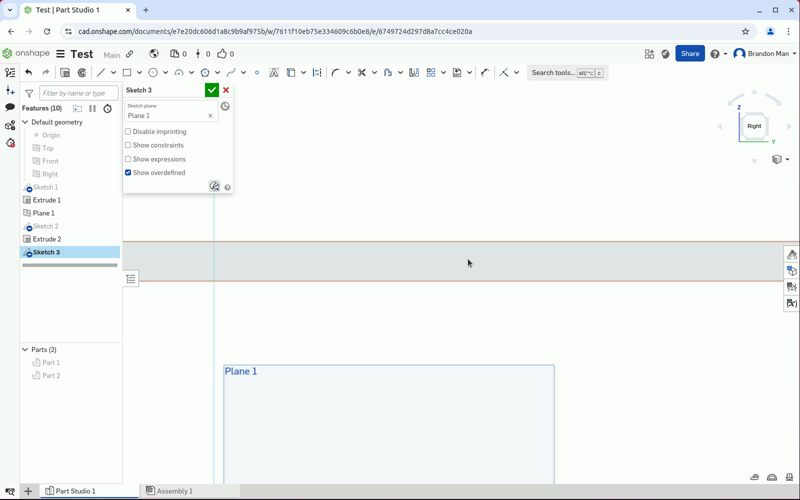
scroll(-6)
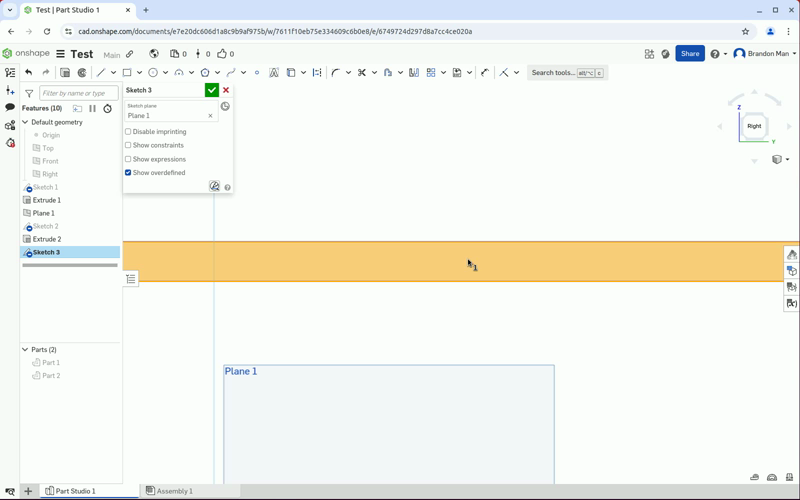
scroll(-6)
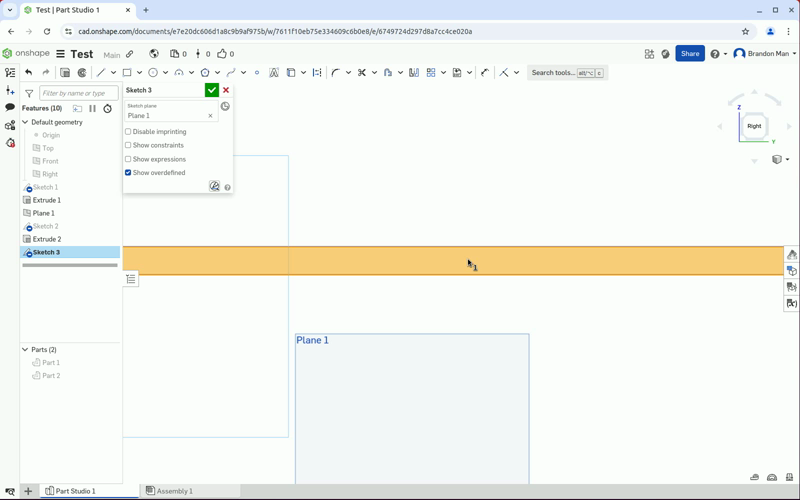
scroll(-6)
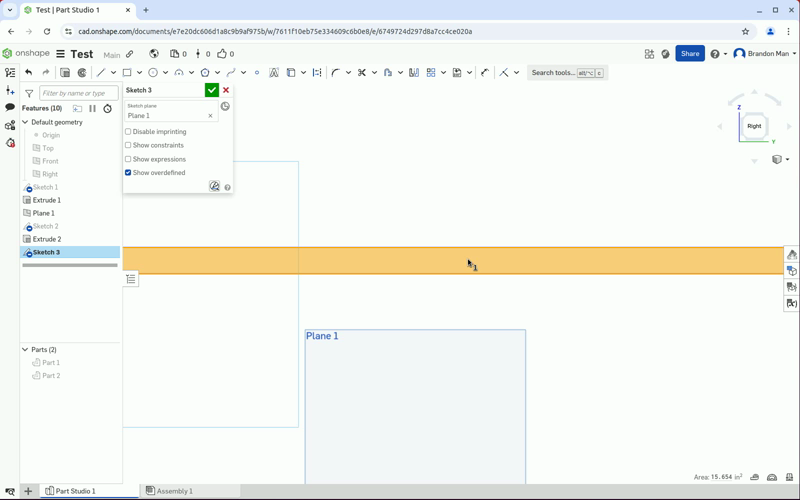
scroll(-6)
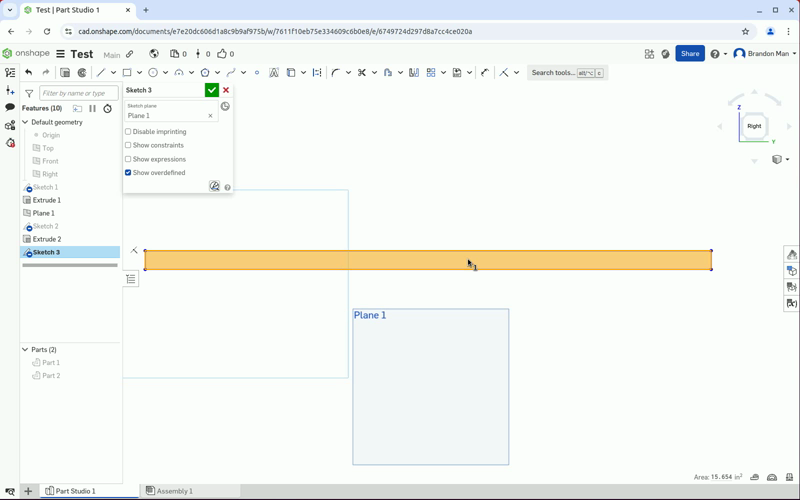
scroll(-6)
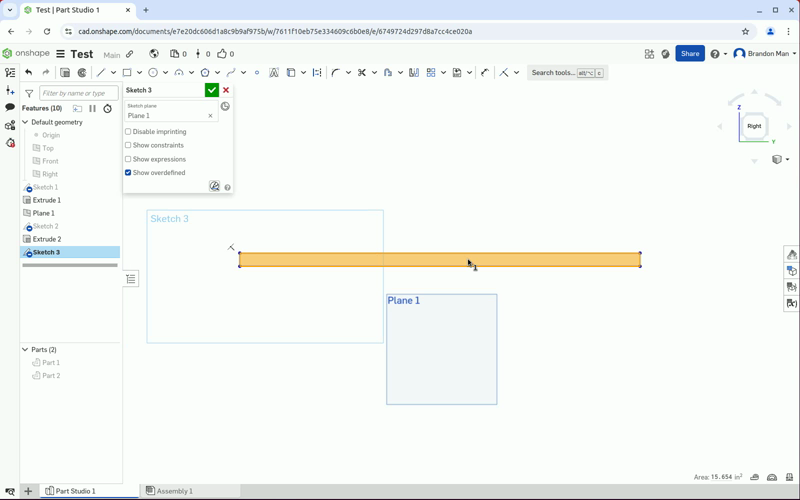
scroll(-6)
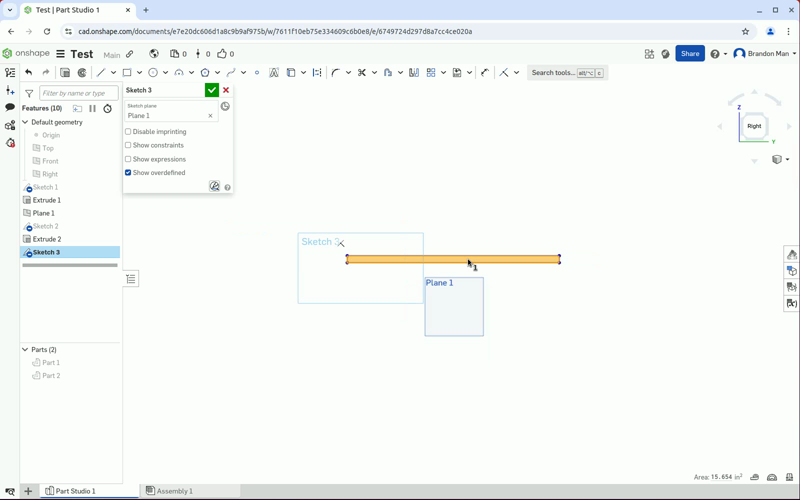
scroll(-6)
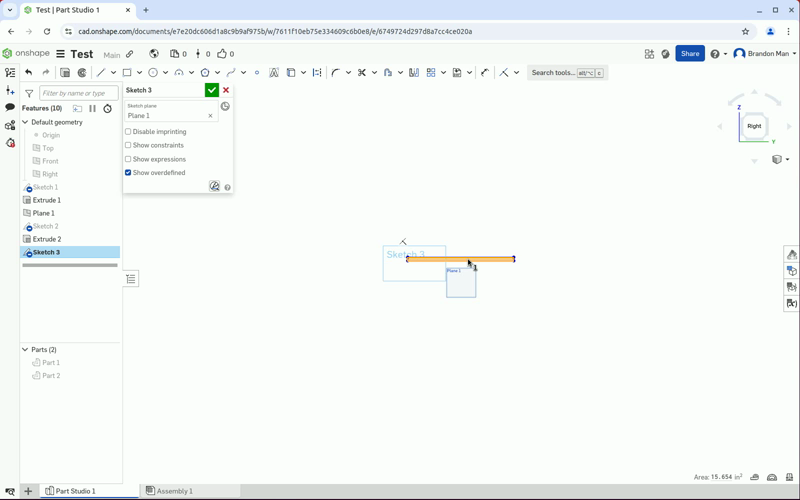
mouse_move(73, 352)
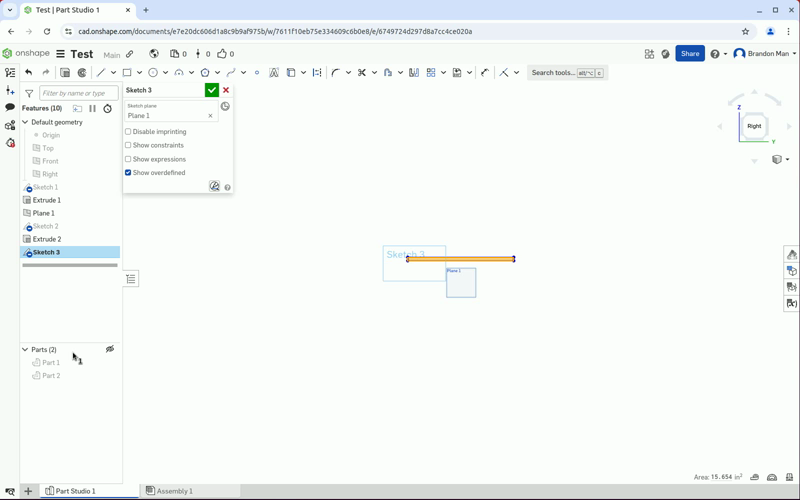
key(shift+y)
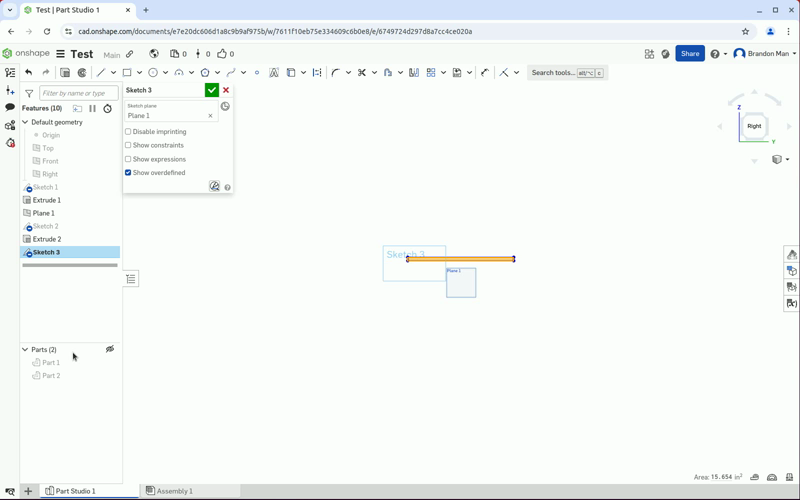
key(shift+e)
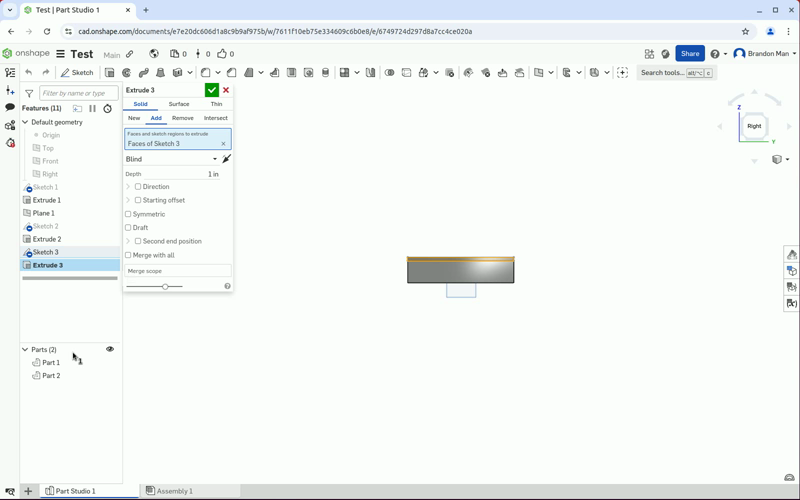
mouse_move(143, 106)
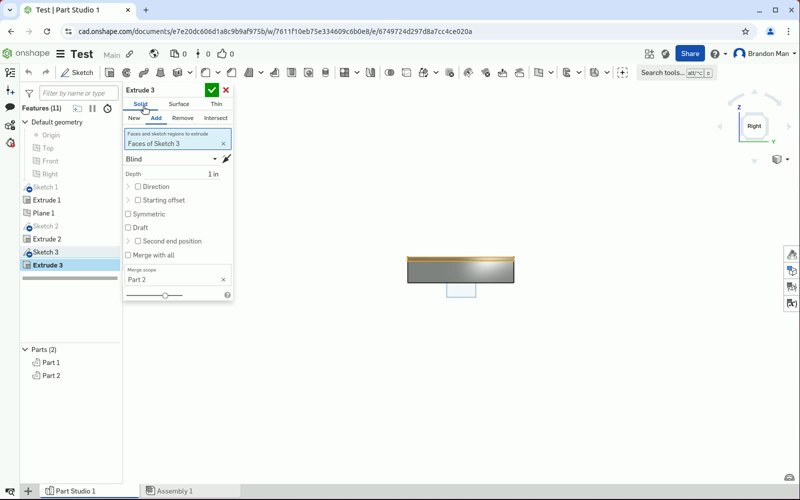
click(143, 106)
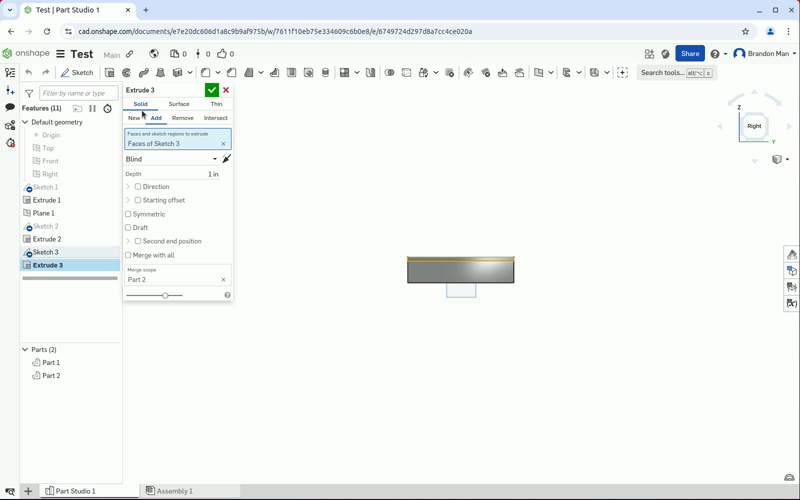
mouse_move(137, 120)
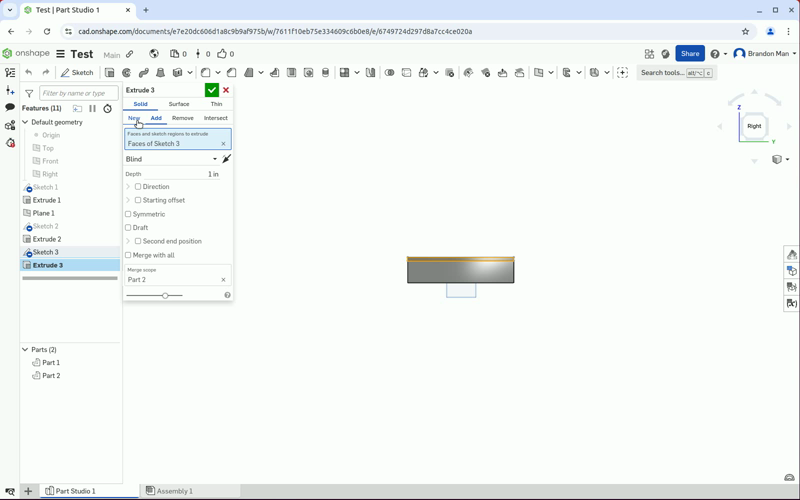
click(137, 120)
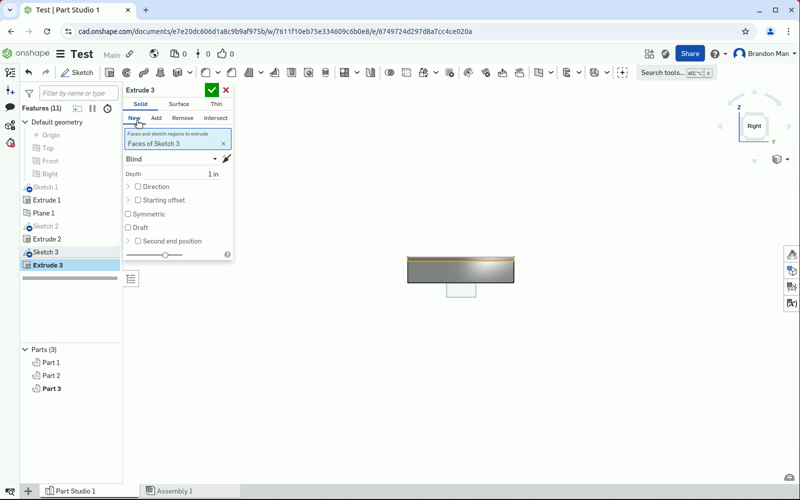
key(tab, 4)
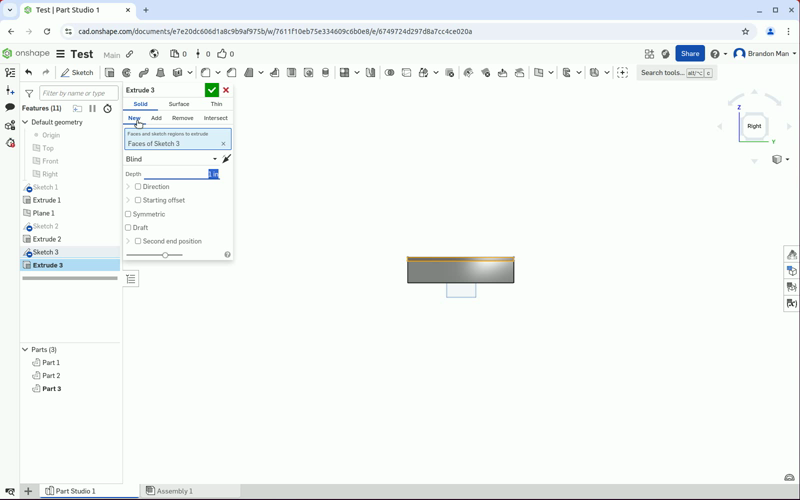
text(0.722)
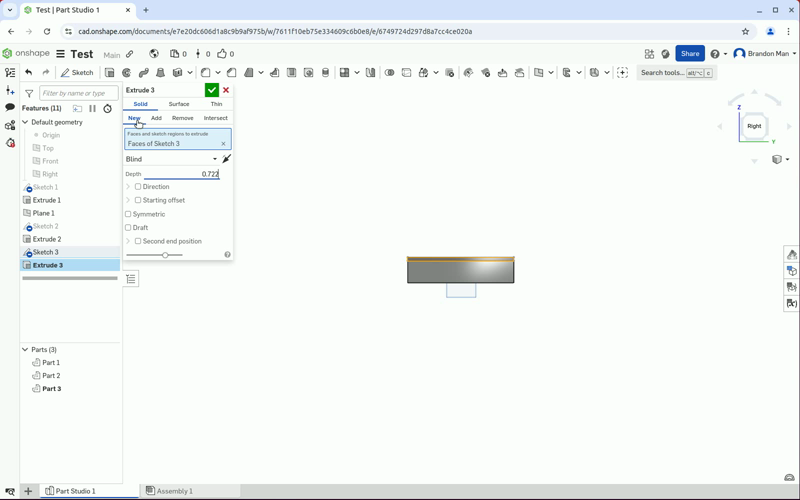
key(enter)
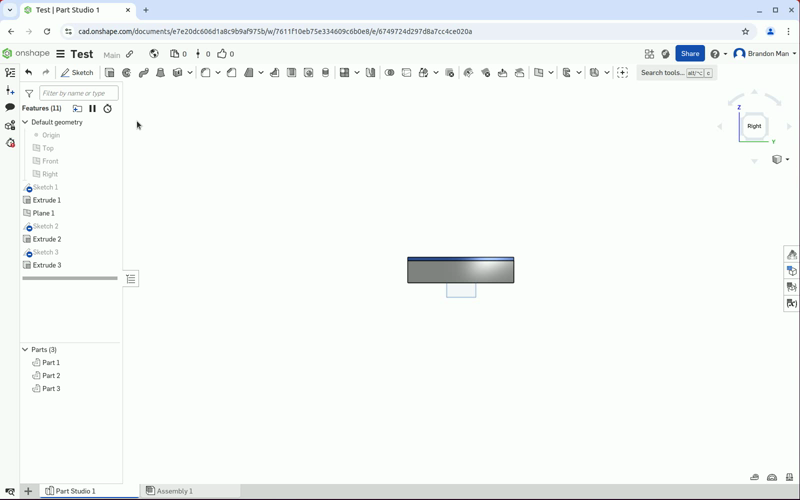
key(shift+h)
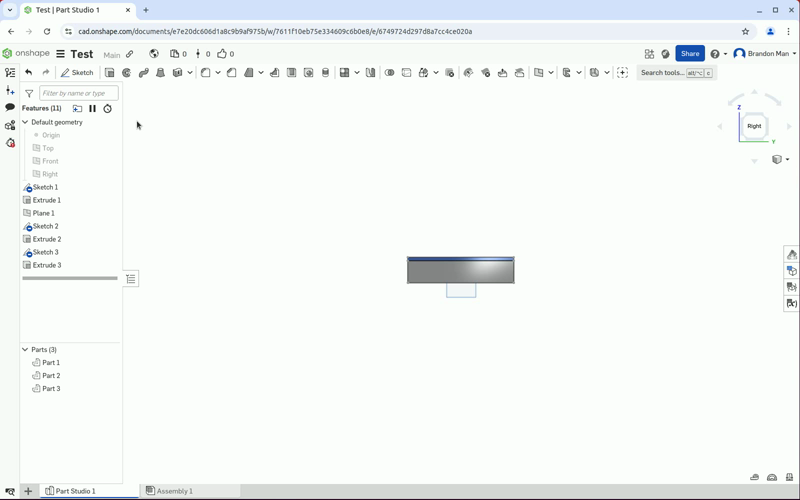
key(shift+h)
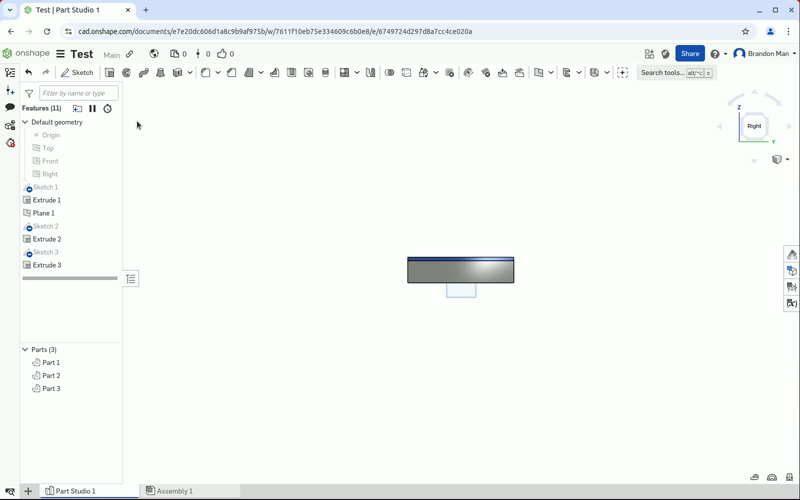
mouse_move(73, 189)
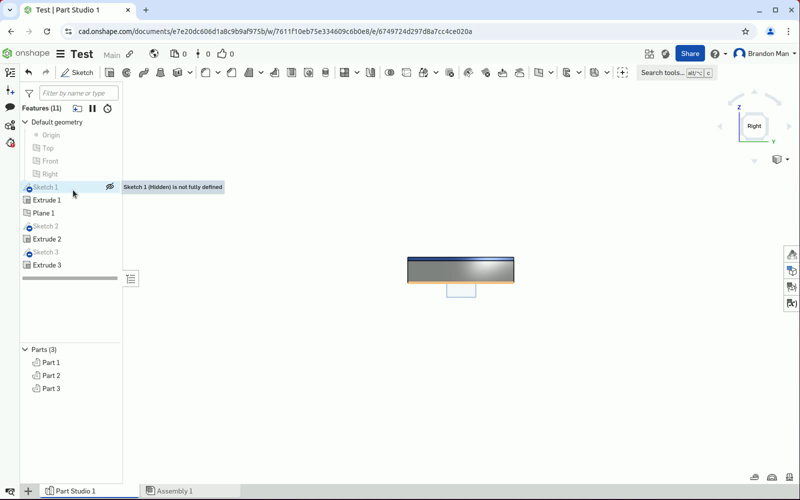
click(73, 189)
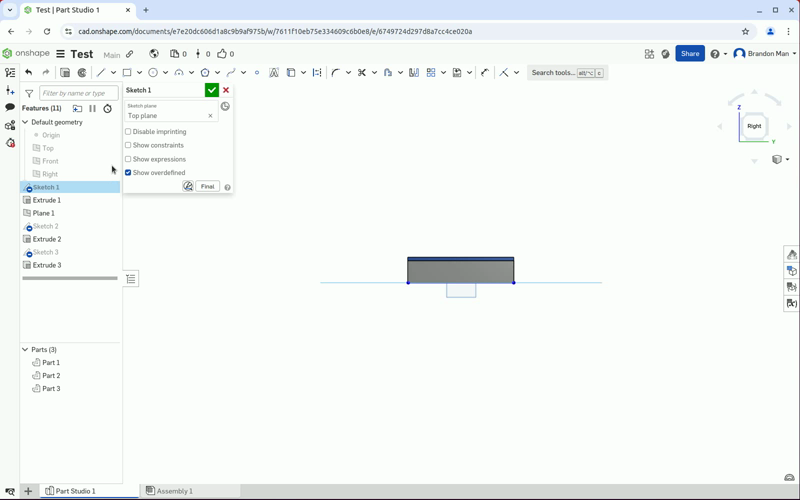
mouse_move(229, 92)
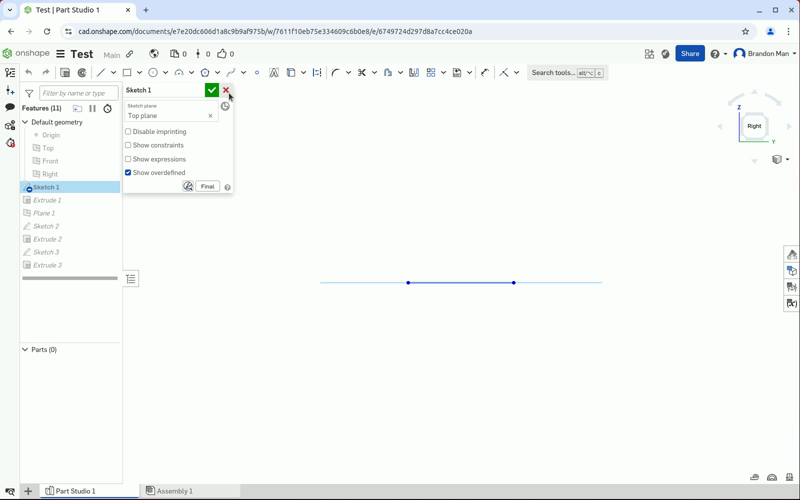
click(229, 92)
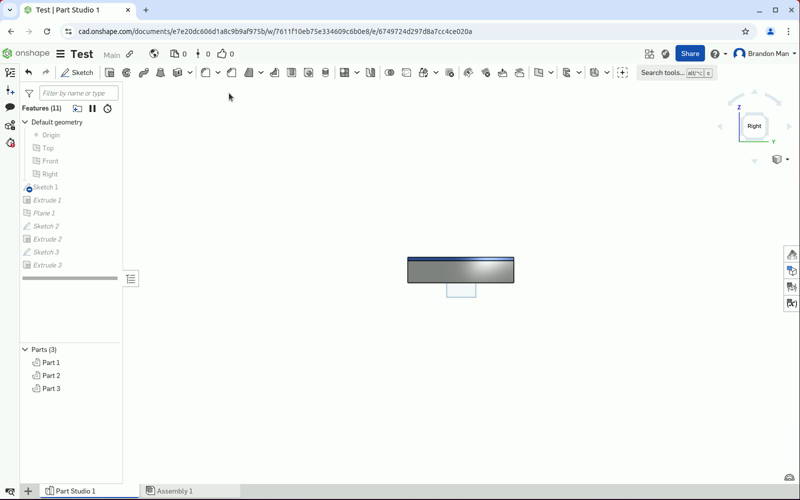
mouse_move(73, 352)
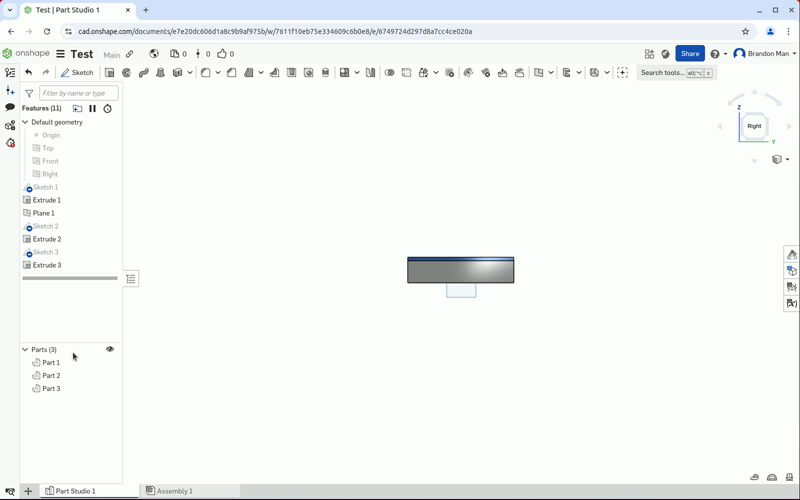
key(y)
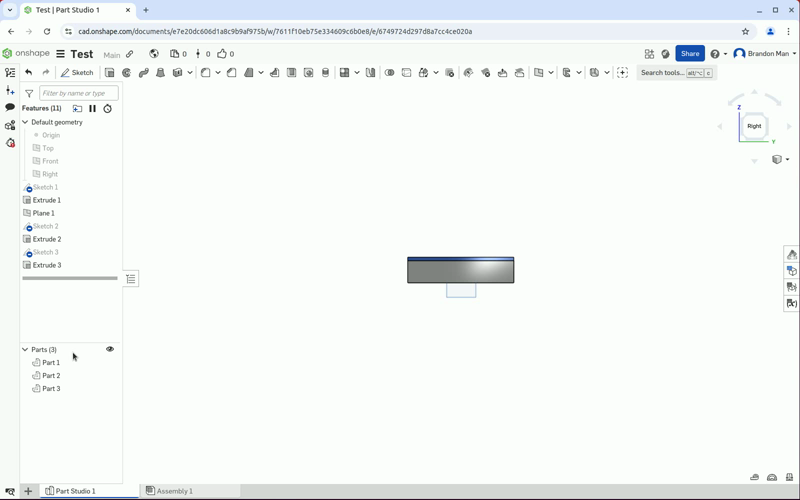
key(shift+p)
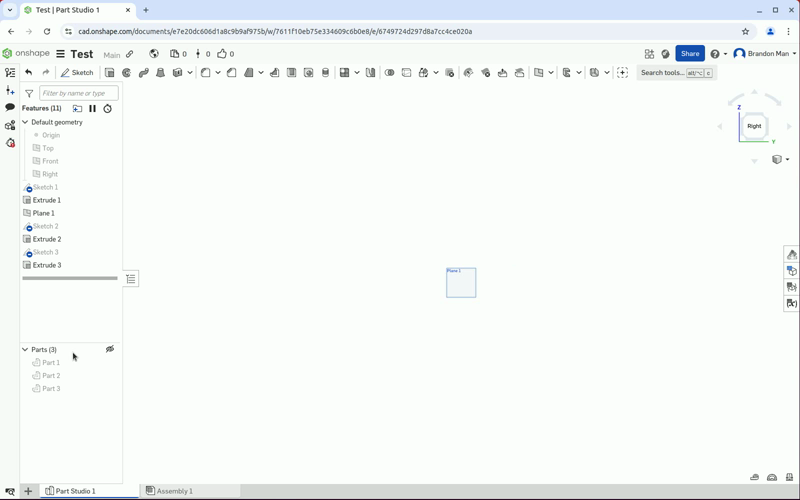
key(space)
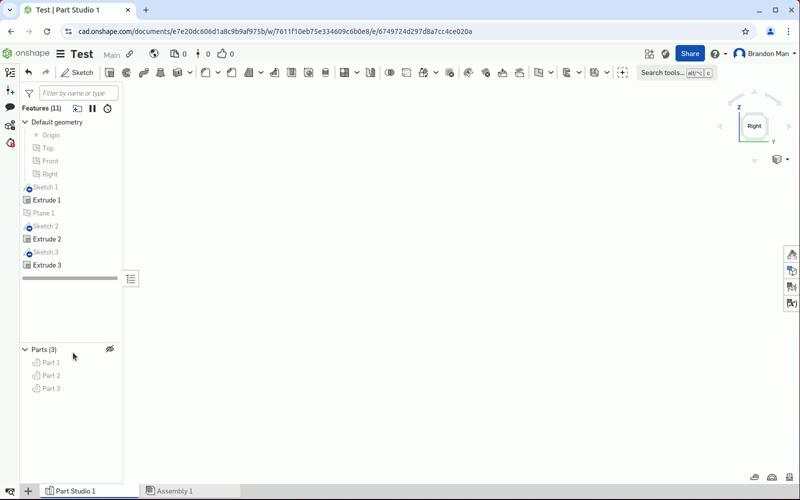
key_down(shift)
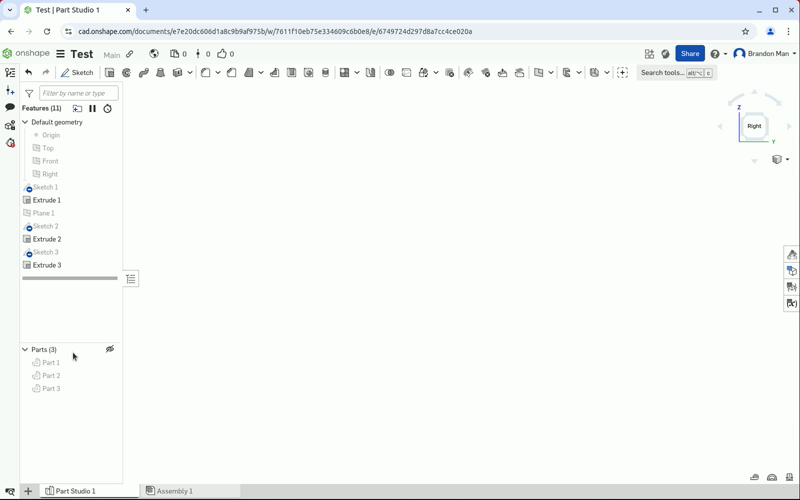
key(right)
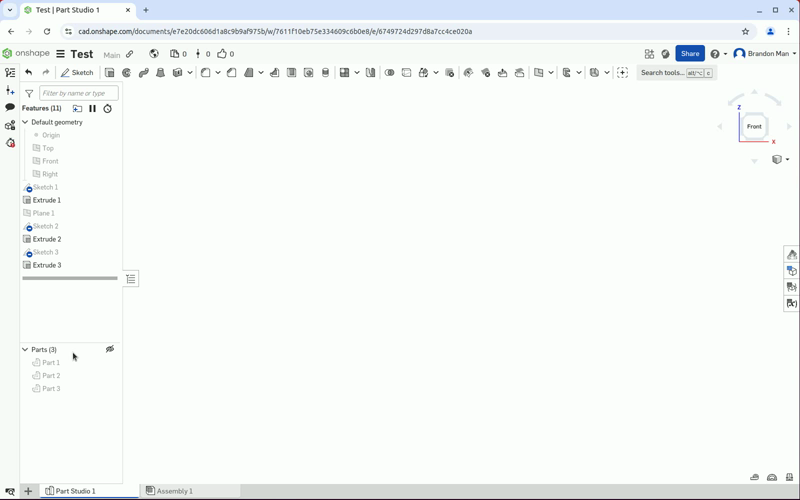
key_up(shift)
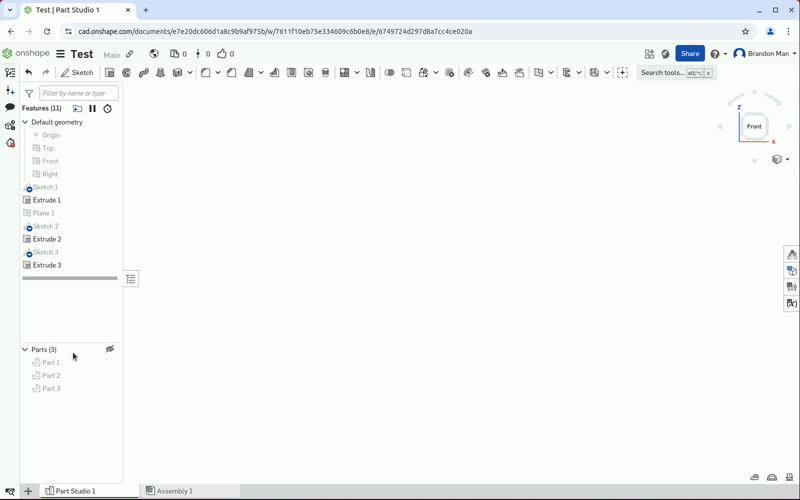
mouse_move(73, 352)
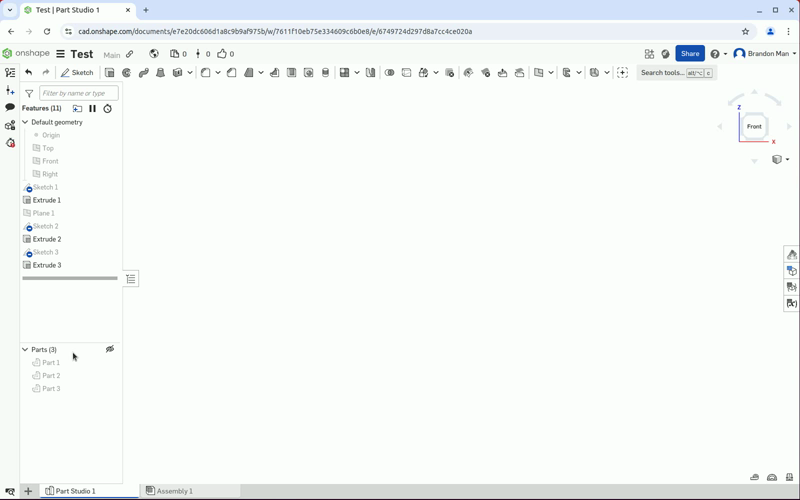
key(shift+y)
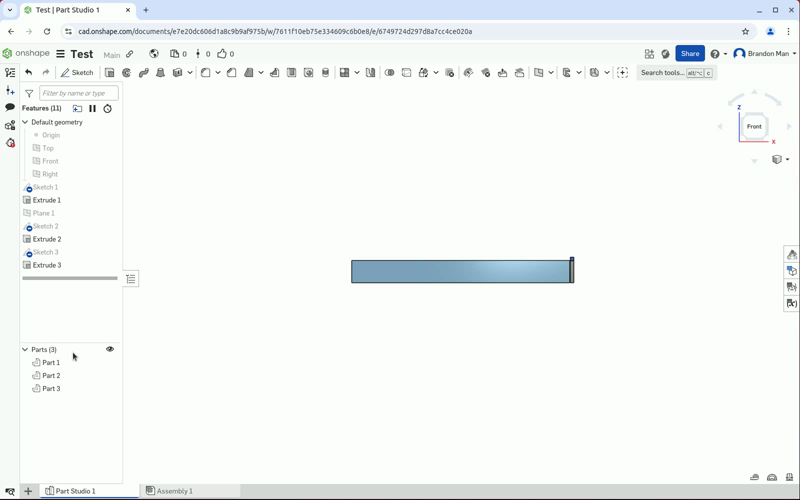
mouse_move(541, 75)
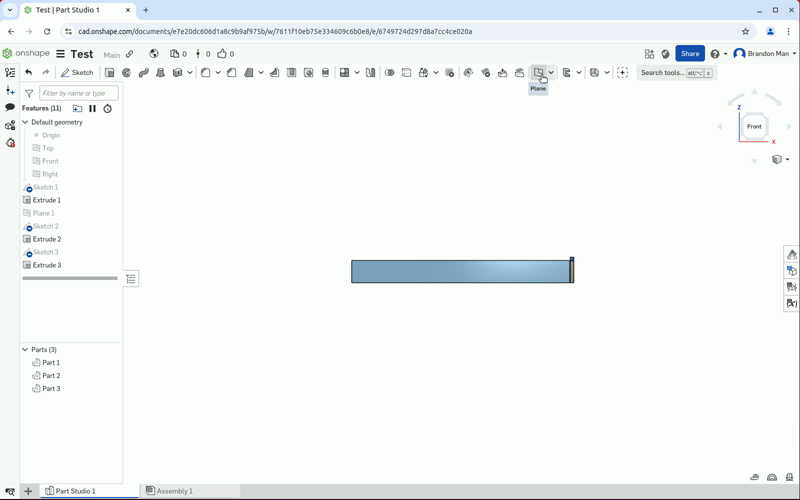
click(541, 75)
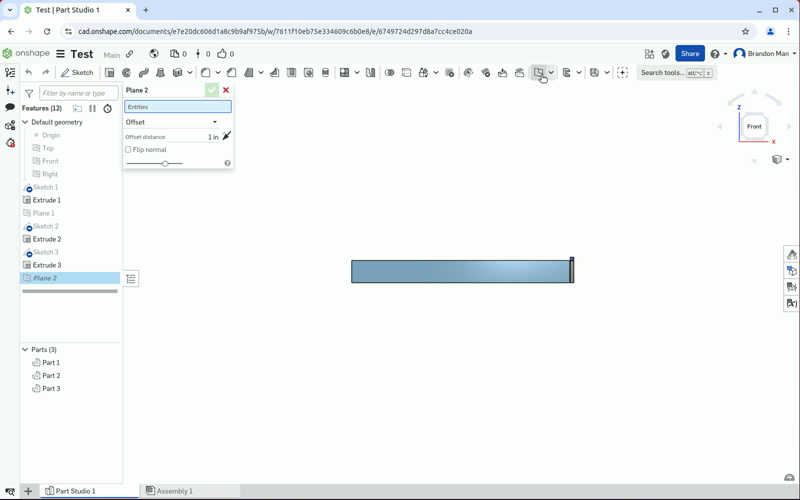
mouse_move(73, 163)
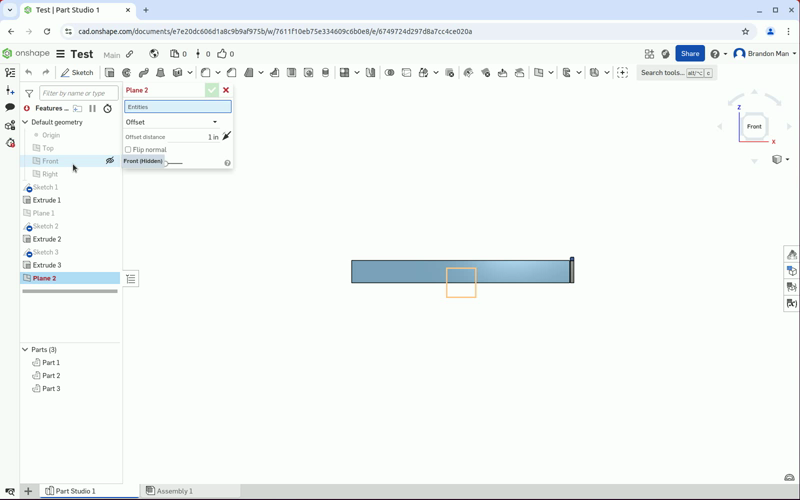
click(73, 163)
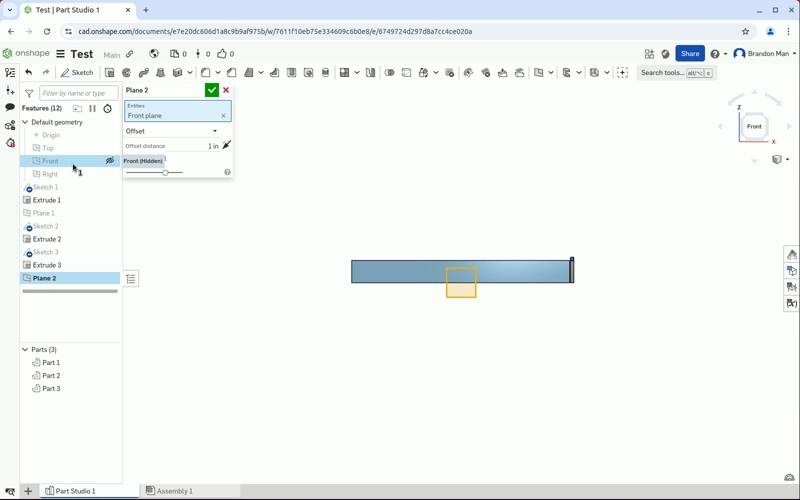
key(tab, 2)
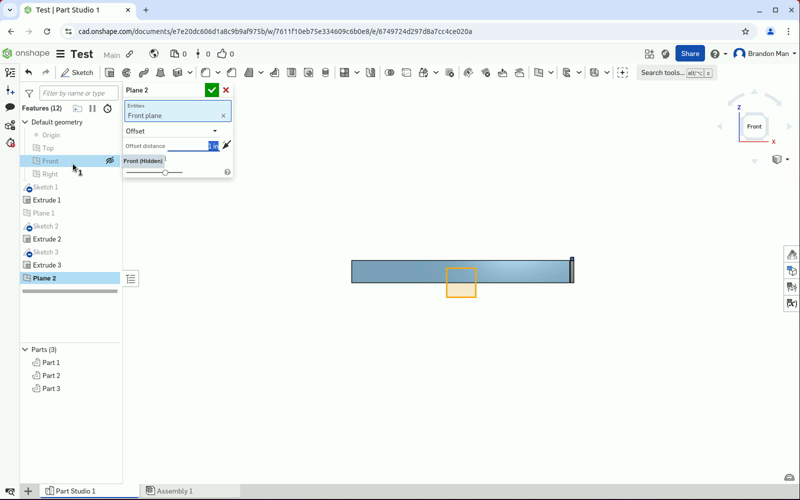
text(10.845)
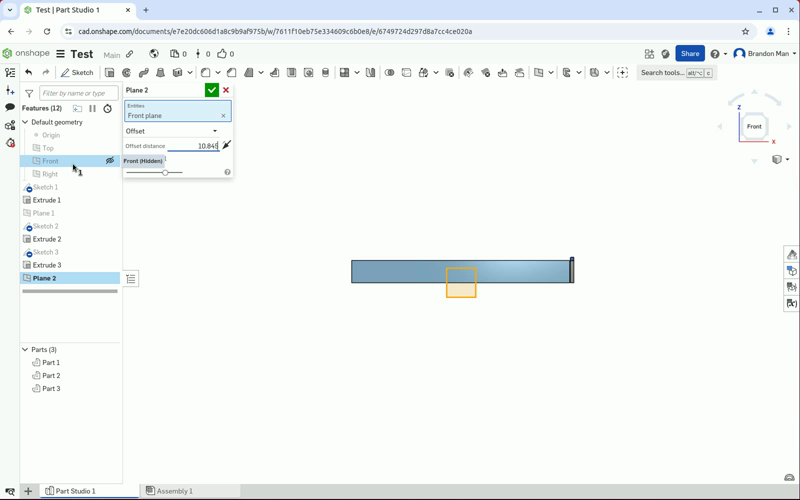
key(enter, 2)
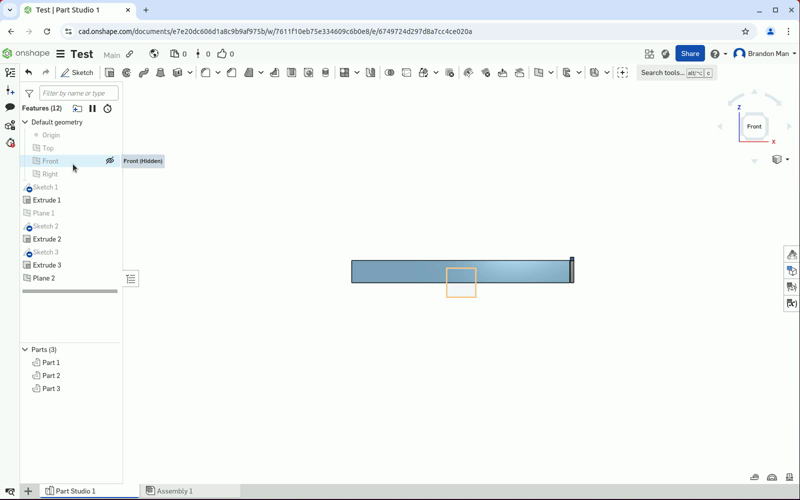
key(shift+s)
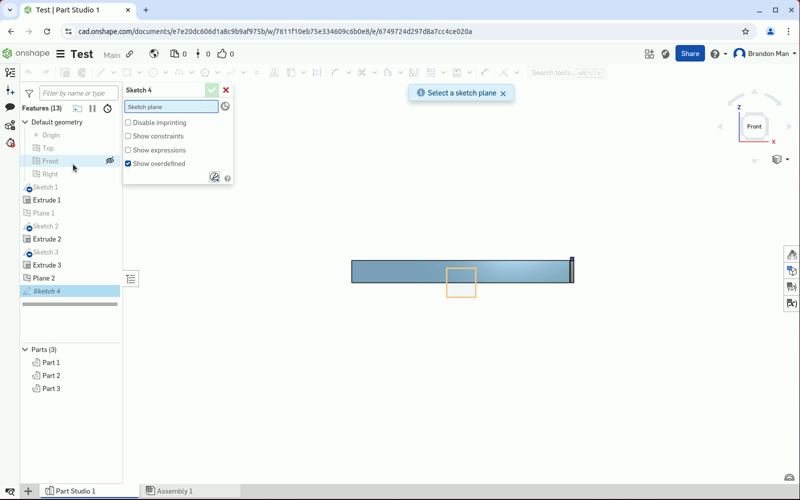
mouse_move(73, 280)
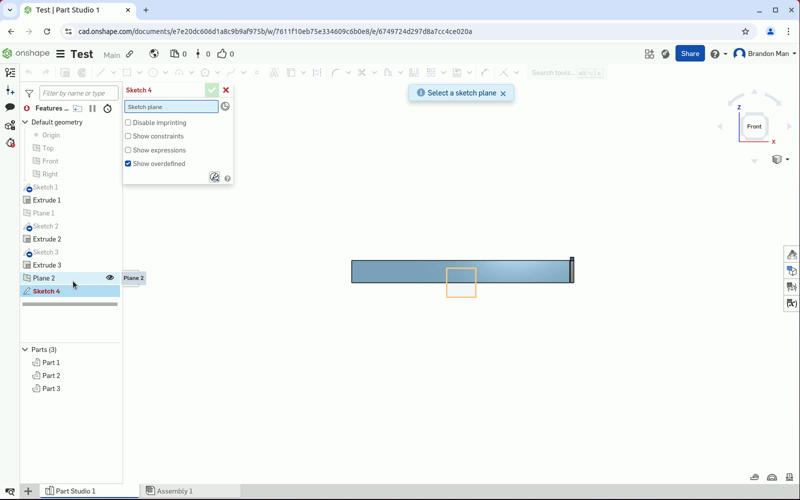
click(73, 280)
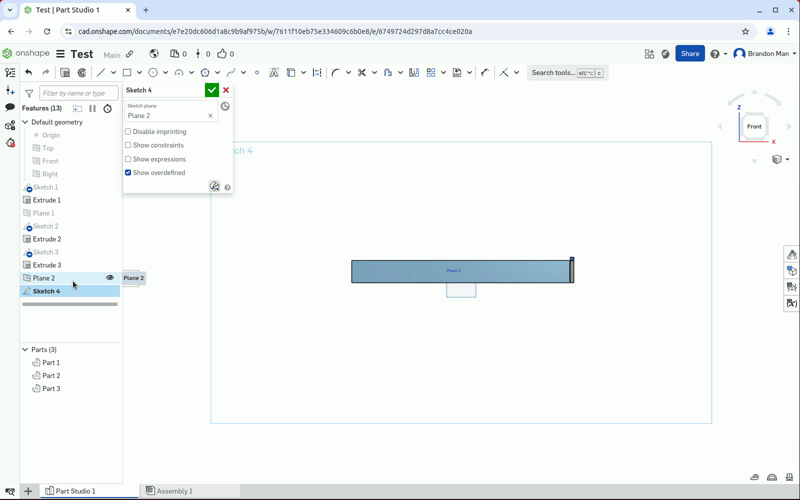
mouse_move(73, 352)
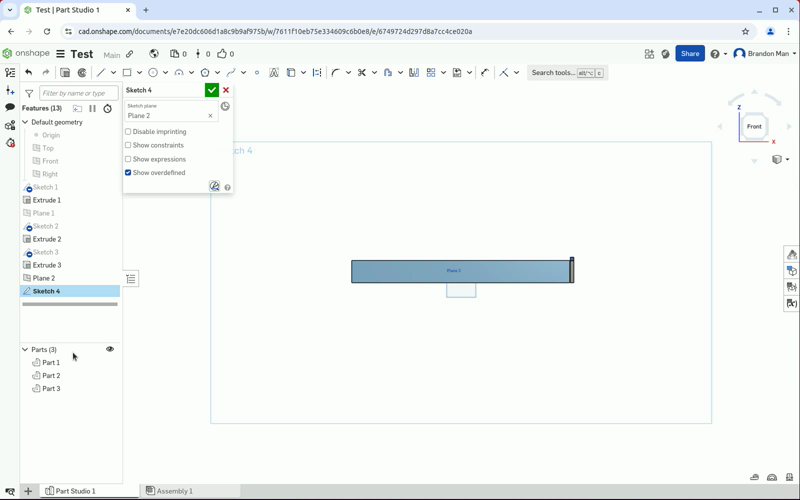
key(y)
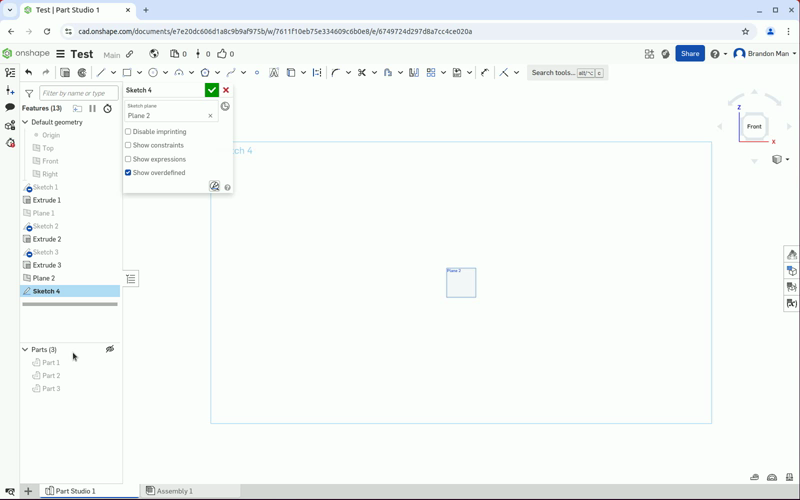
key(l)
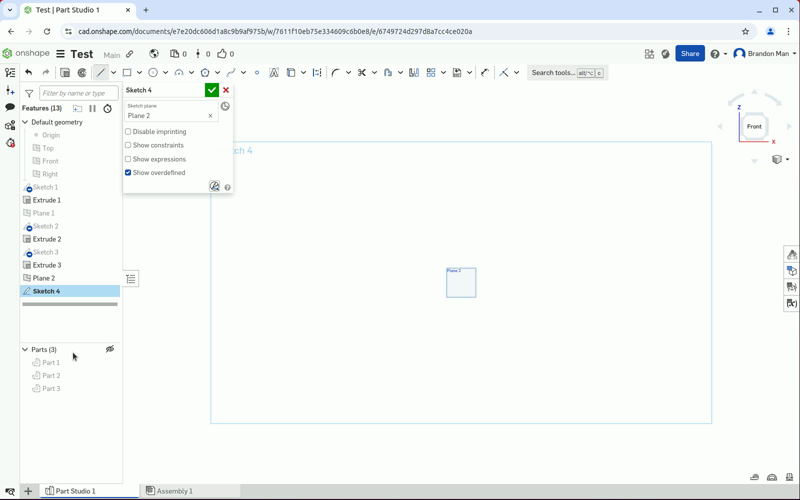
key_down(shift)
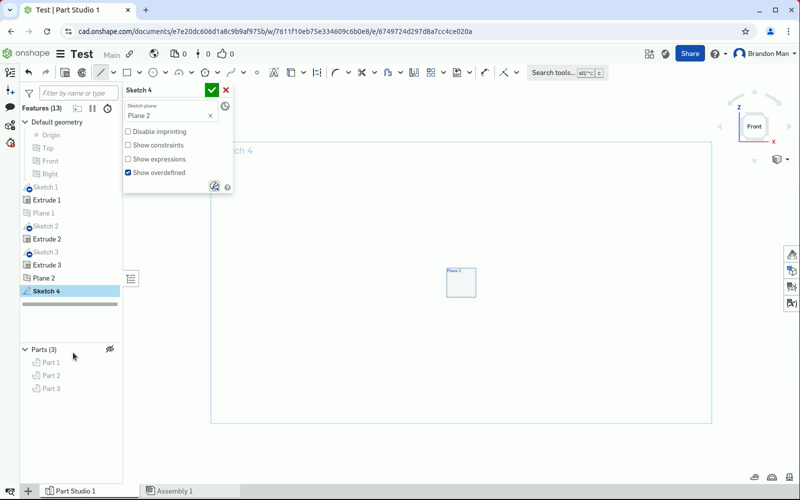
mouse_move(348, 282)
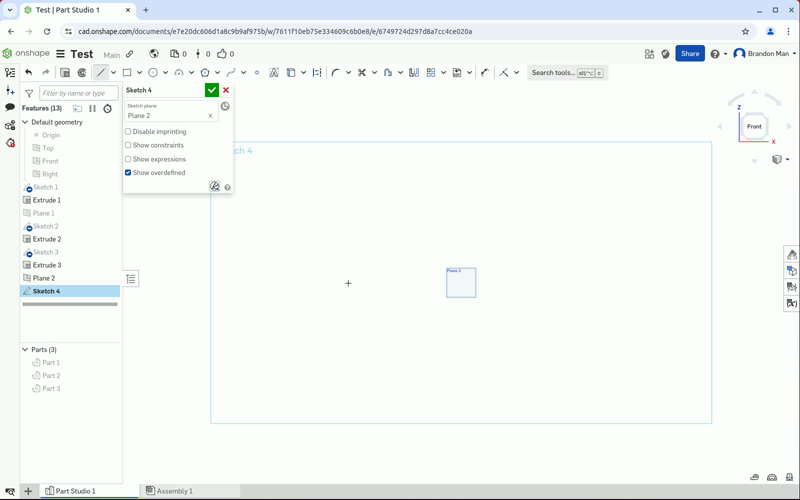
click(348, 282)
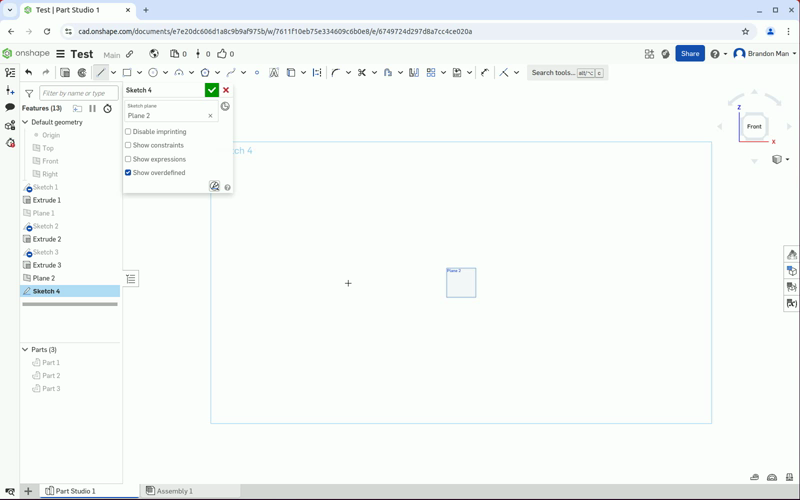
key_up(shift)
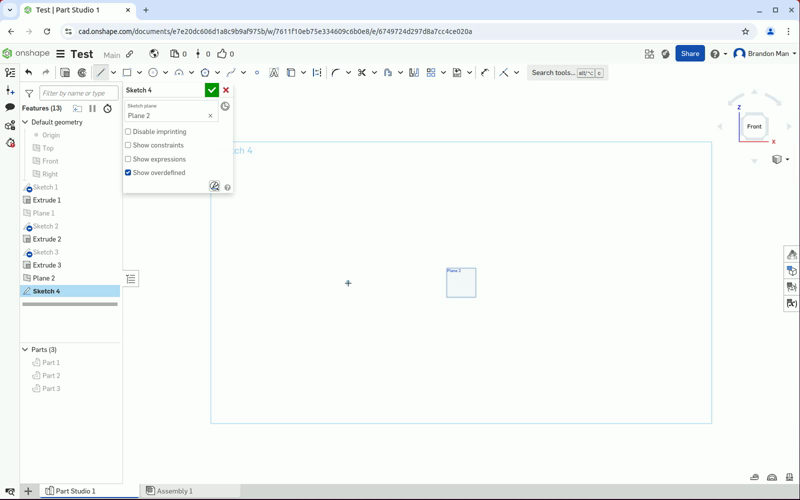
key_down(shift)
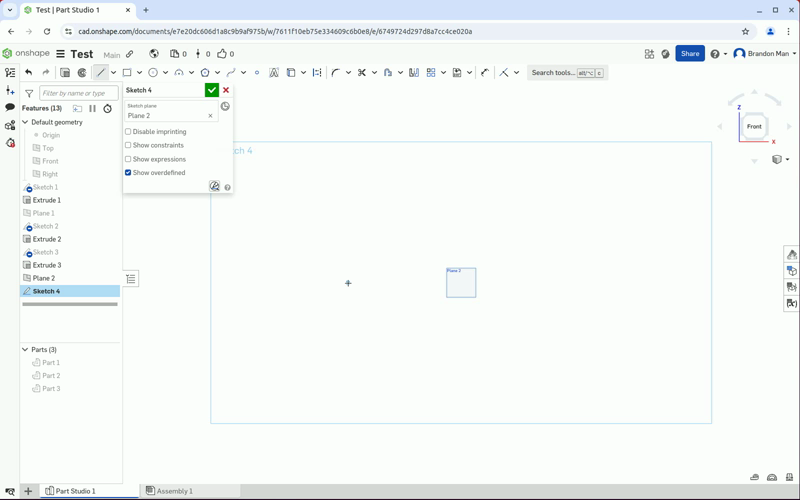
mouse_move(378, 282)
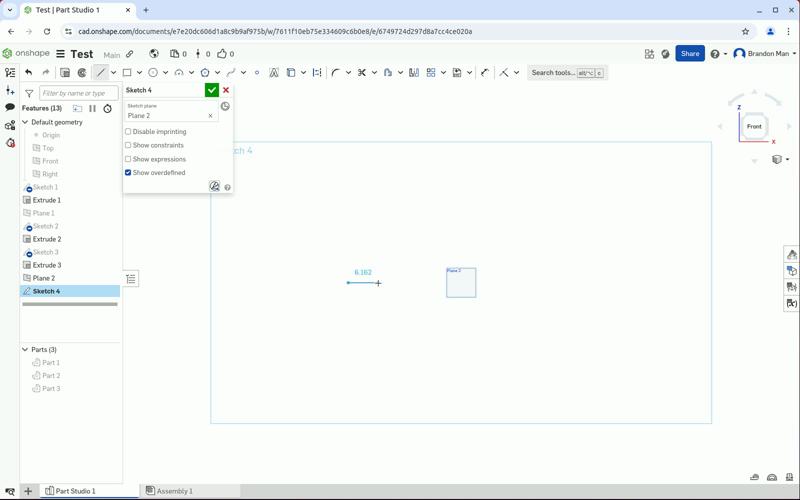
mouse_move(350, 282)
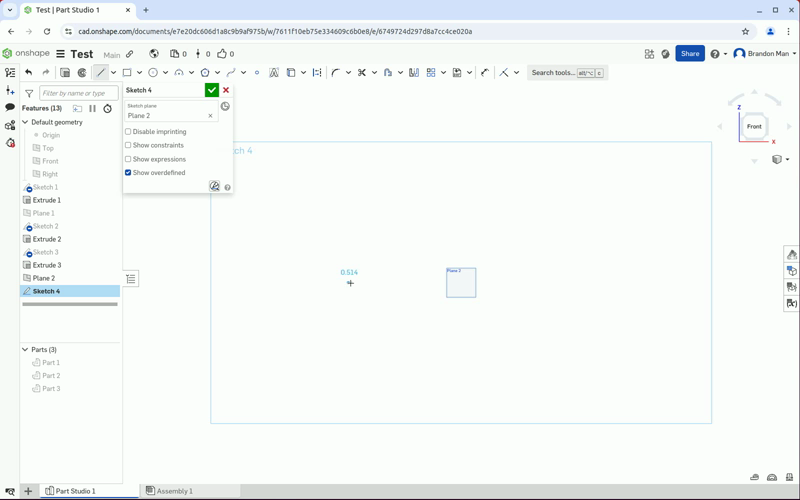
scroll(6)
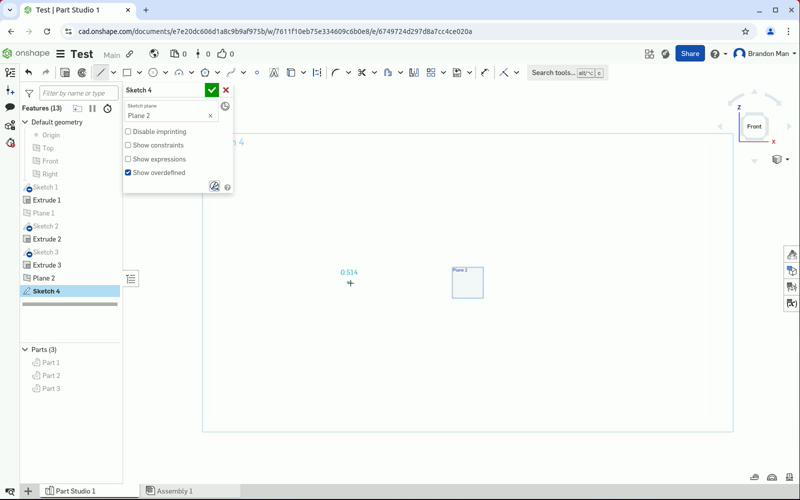
scroll(6)
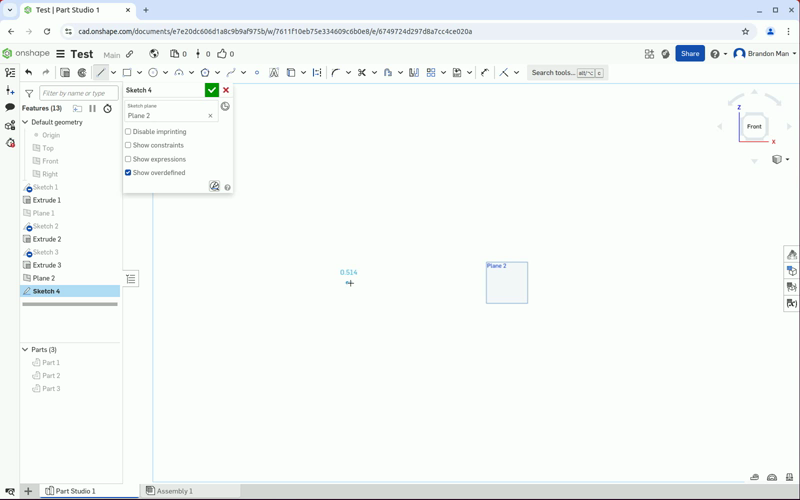
scroll(6)
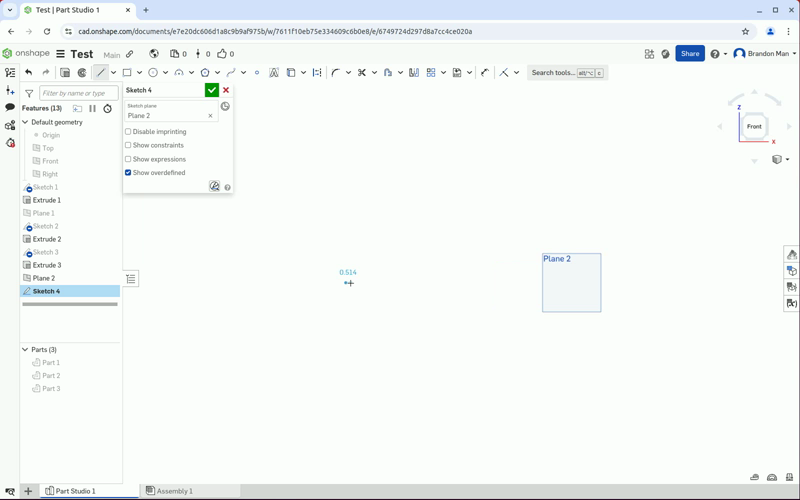
scroll(6)
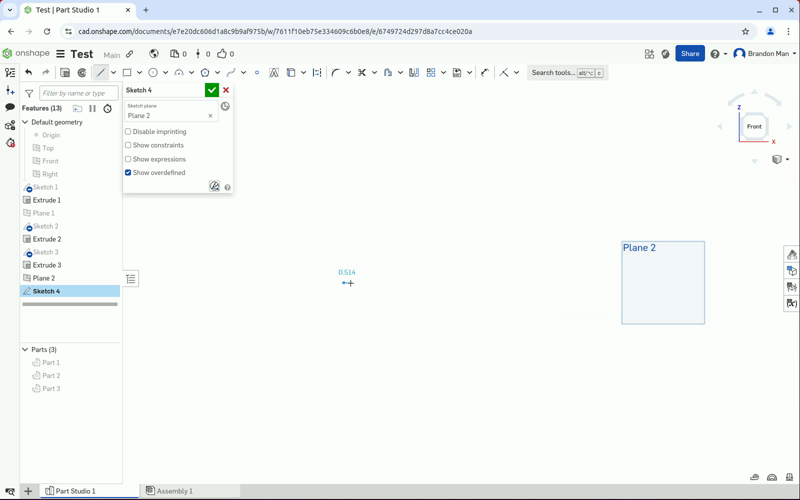
scroll(6)
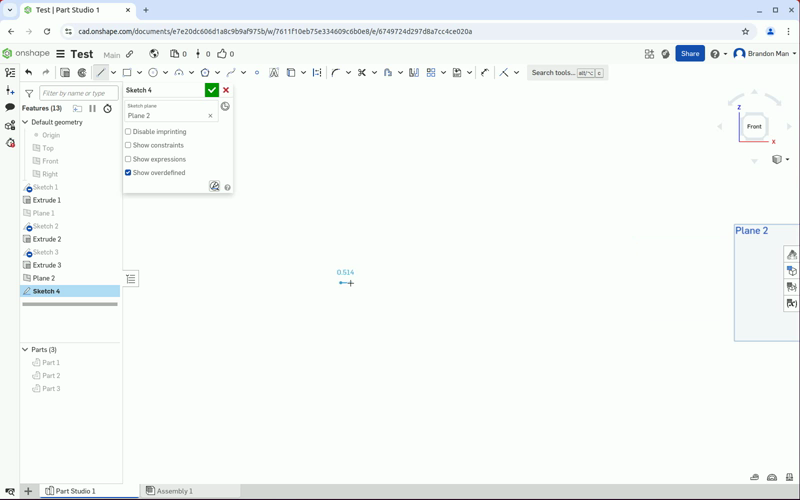
scroll(6)
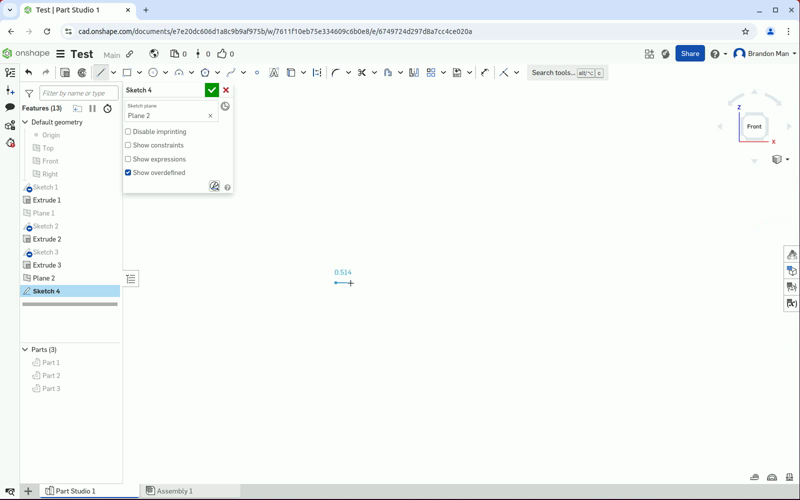
scroll(6)
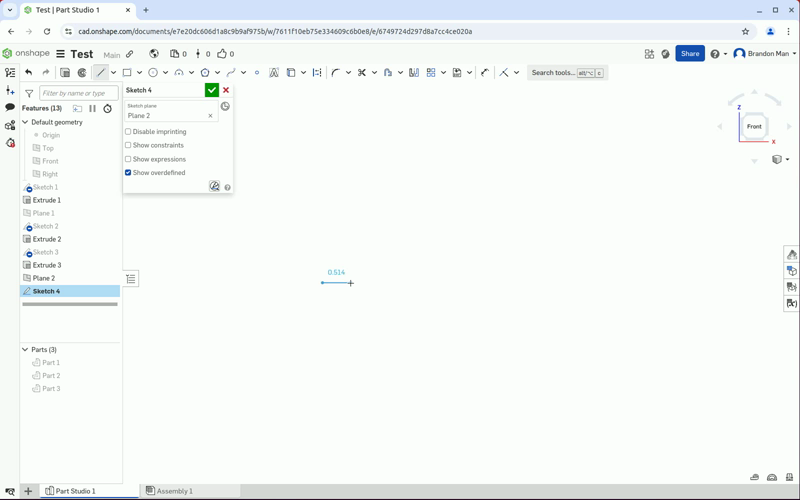
click(350, 282)
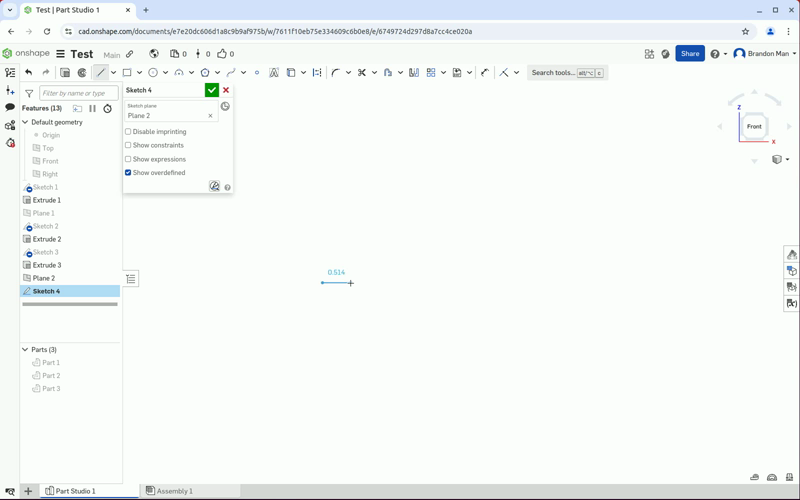
scroll(-6)
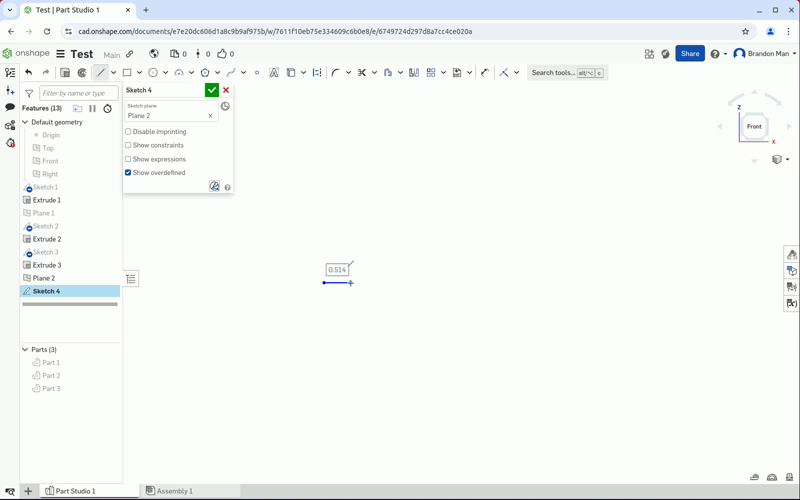
scroll(-6)
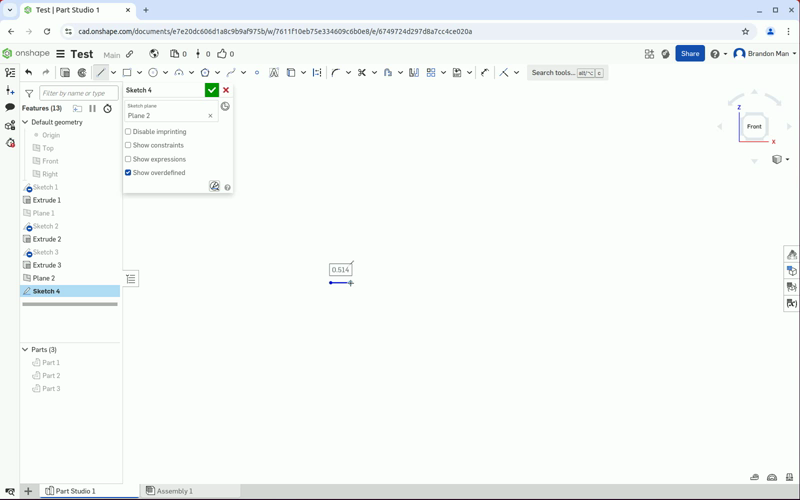
scroll(-6)
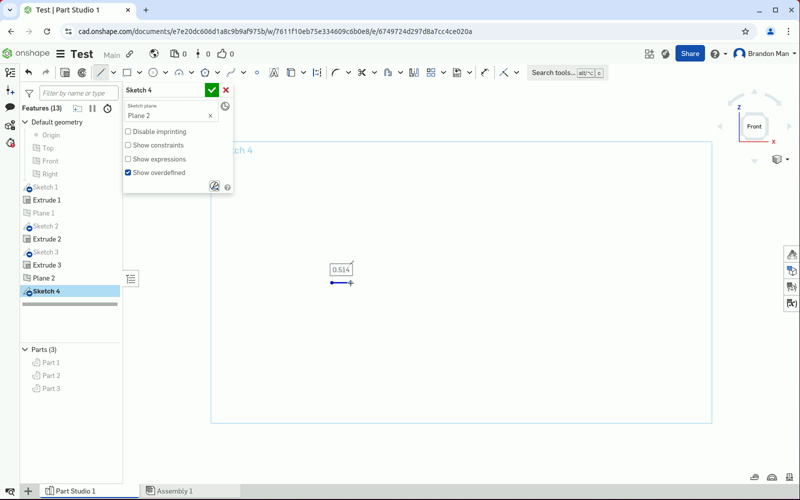
scroll(-6)
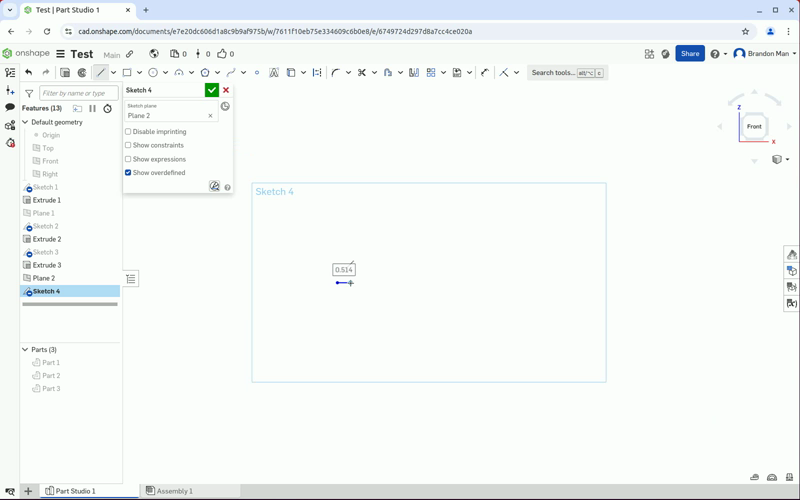
scroll(-6)
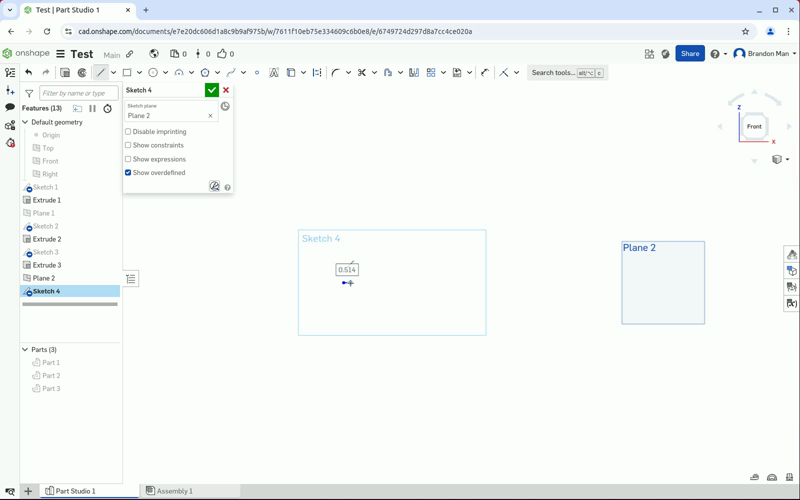
scroll(-6)
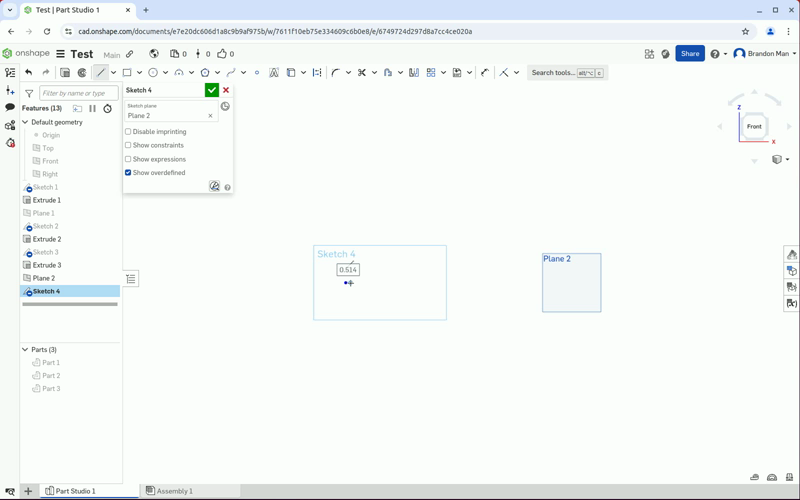
scroll(-6)
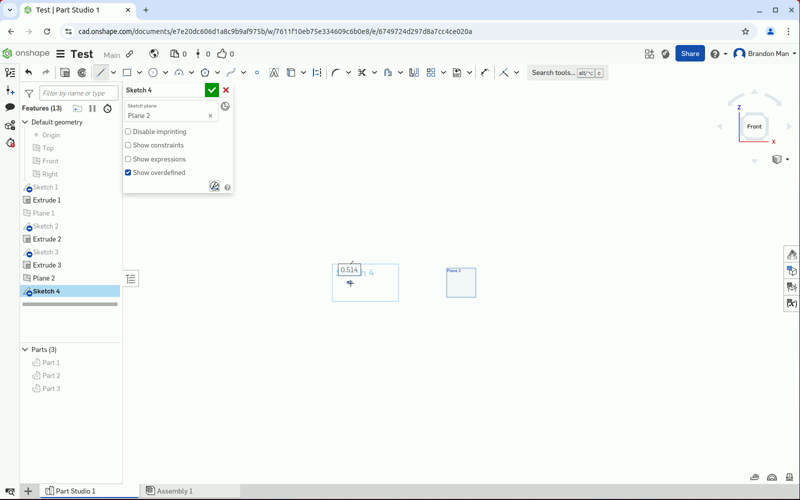
key_up(shift)
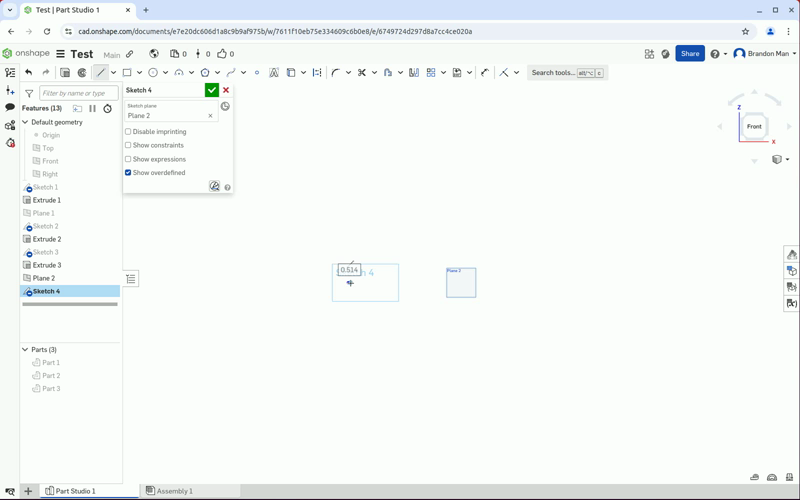
key_down(shift)
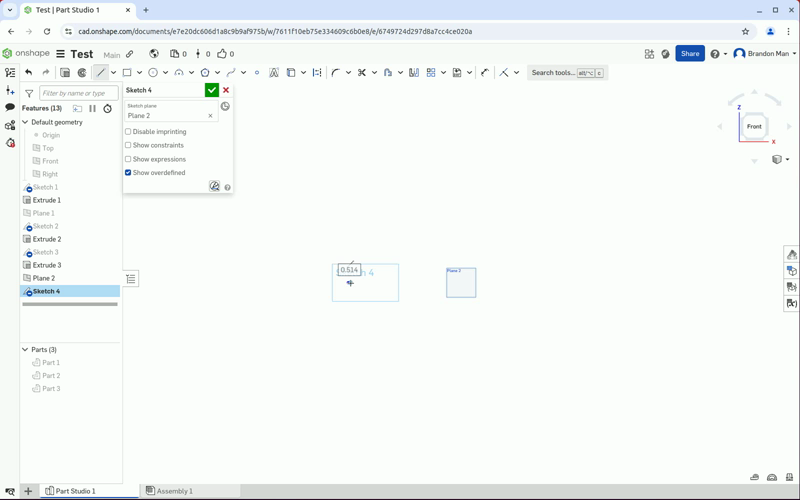
mouse_move(380, 282)
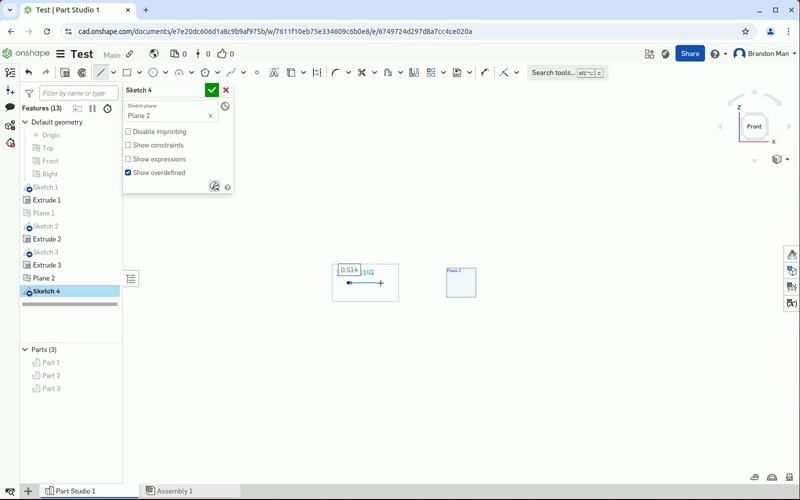
mouse_move(350, 259)
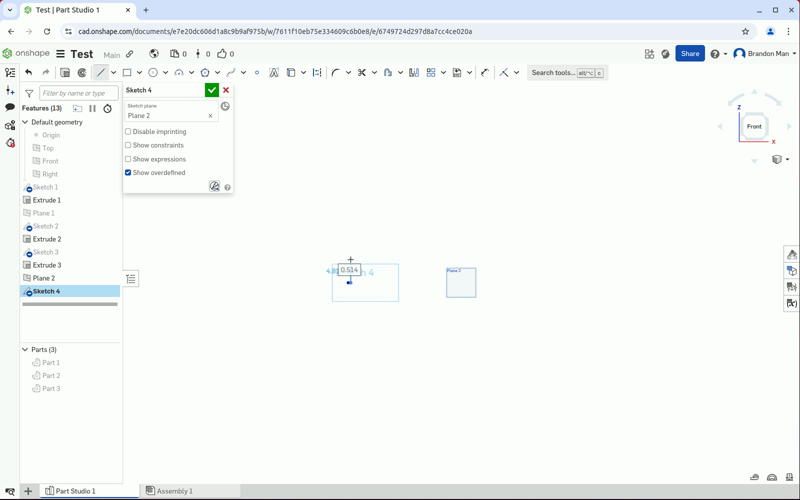
click(350, 259)
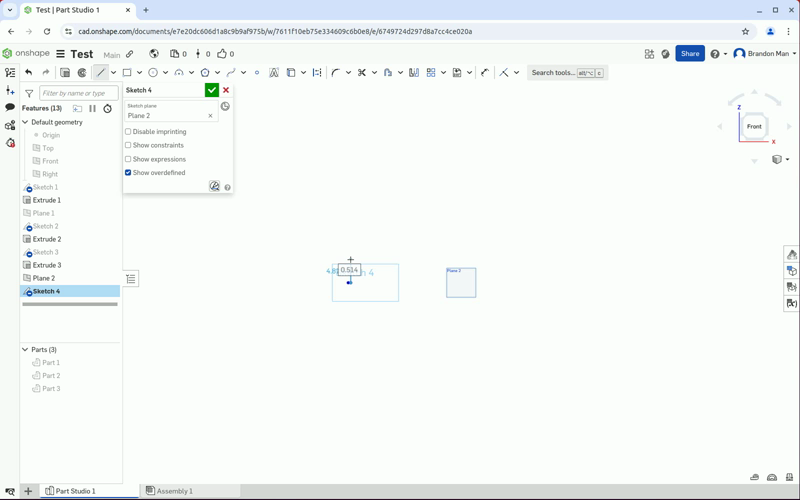
key_up(shift)
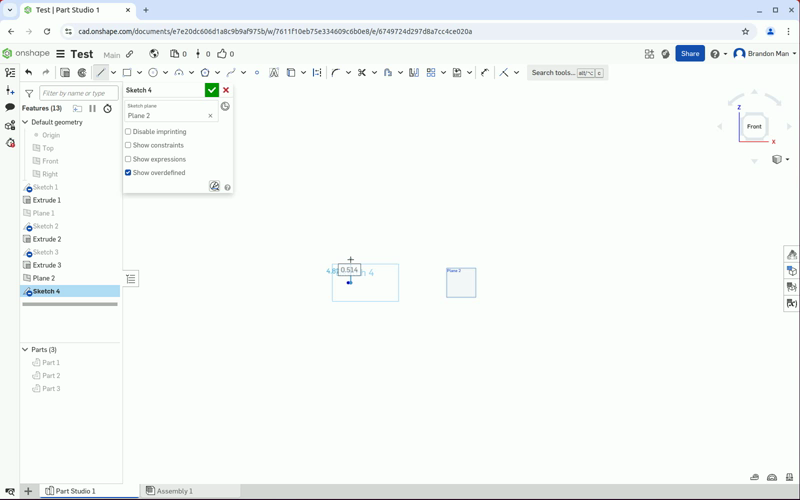
key_down(shift)
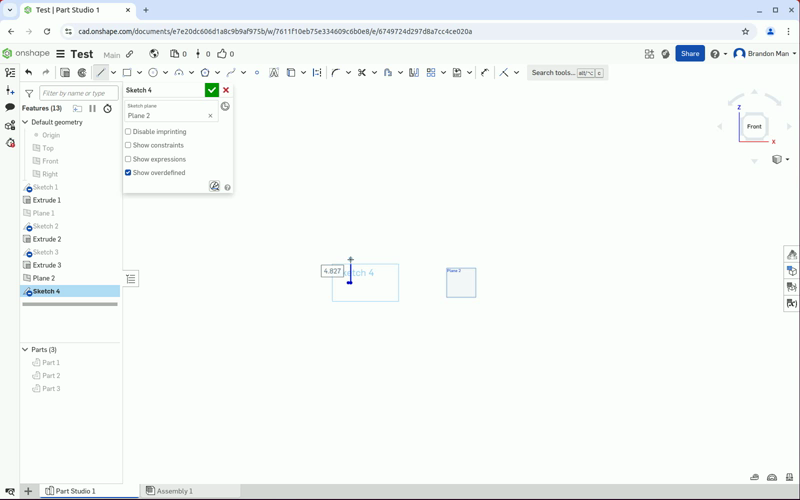
mouse_move(569, 259)
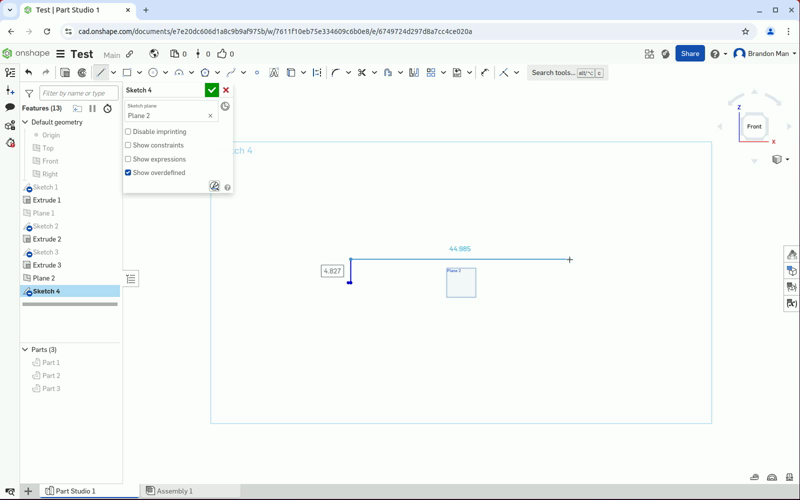
click(569, 259)
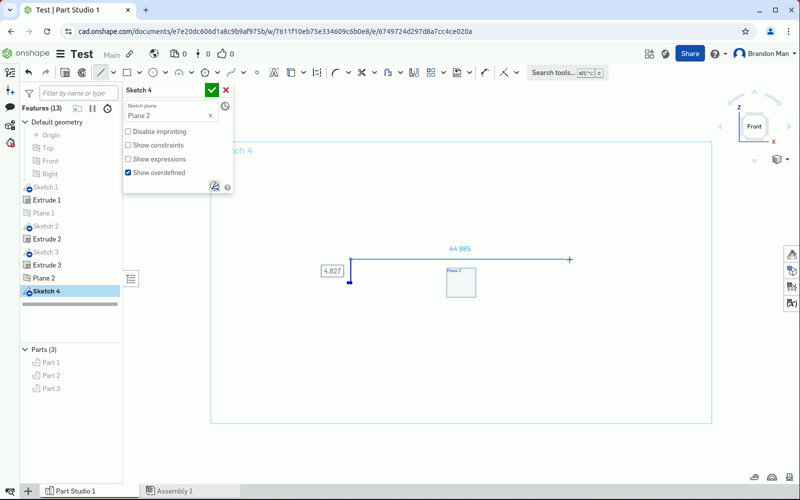
key_up(shift)
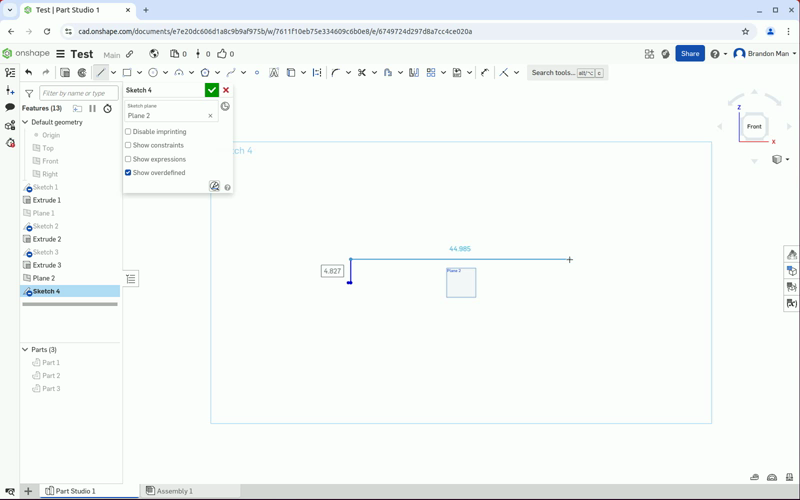
key_down(shift)
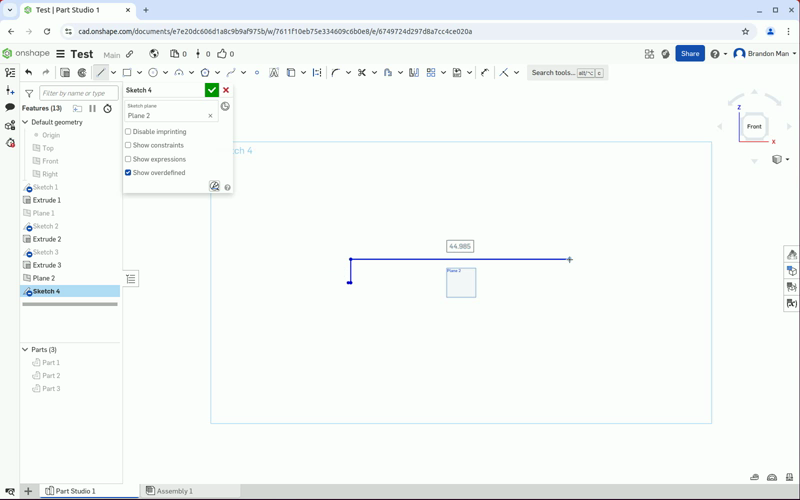
mouse_move(589, 259)
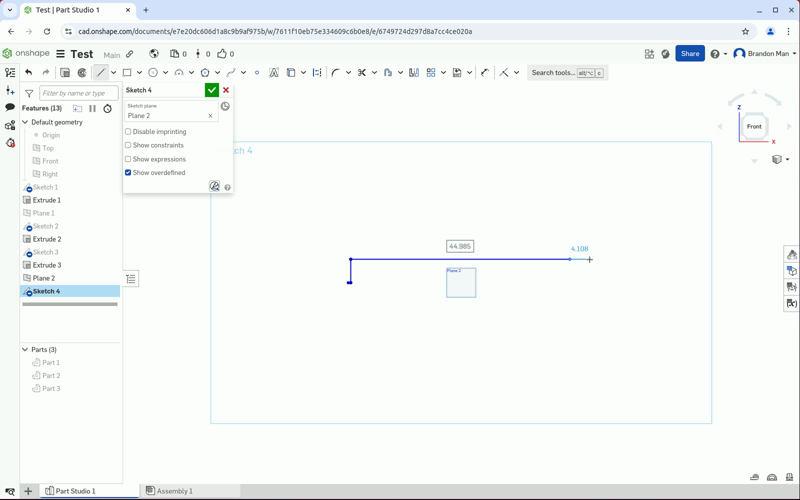
mouse_move(569, 282)
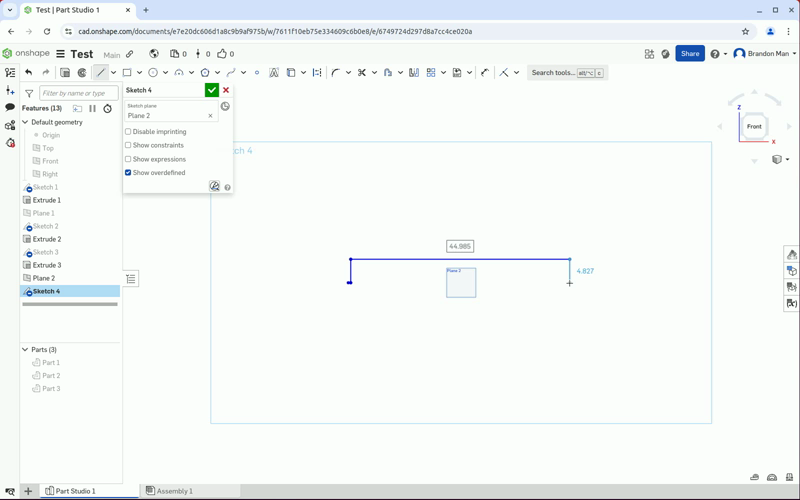
click(569, 282)
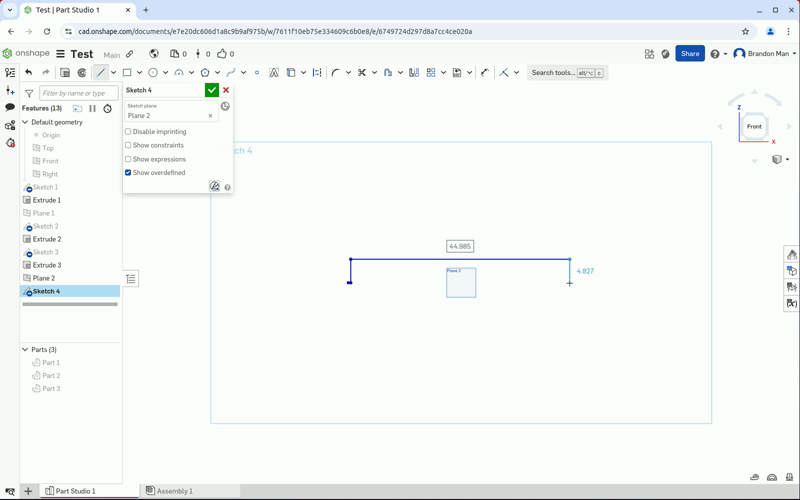
key_up(shift)
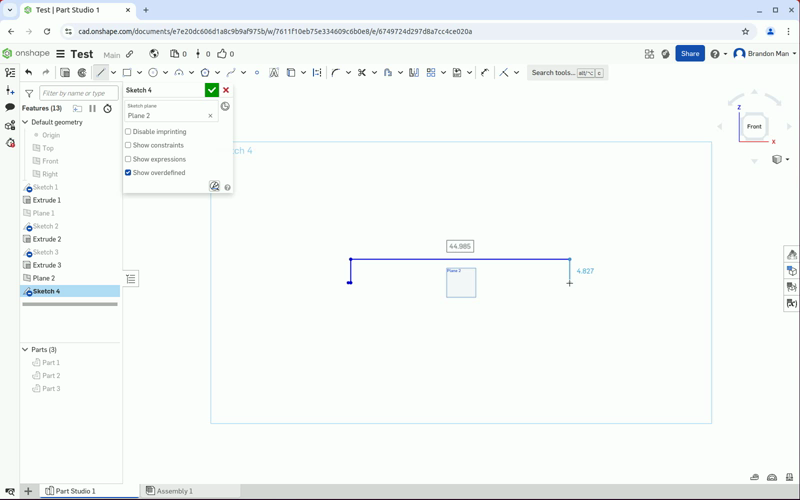
key_down(shift)
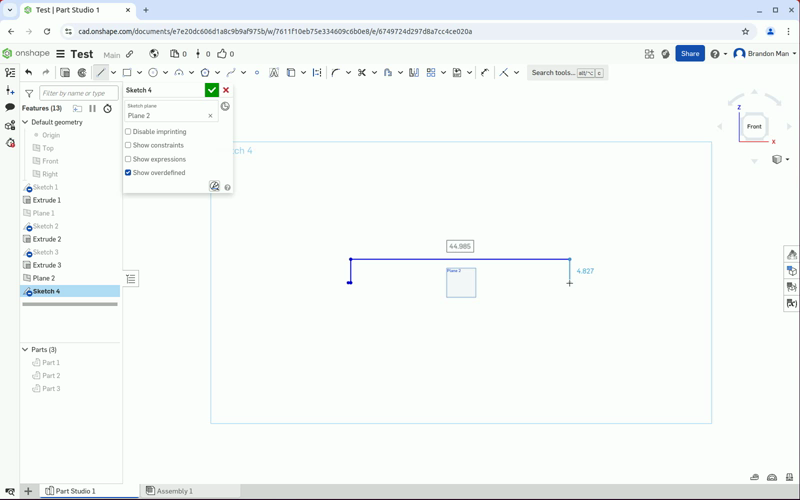
mouse_move(589, 282)
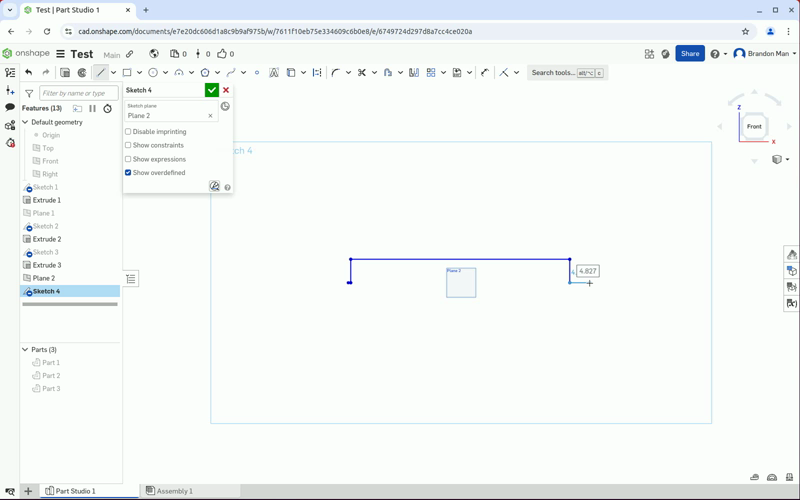
mouse_move(572, 282)
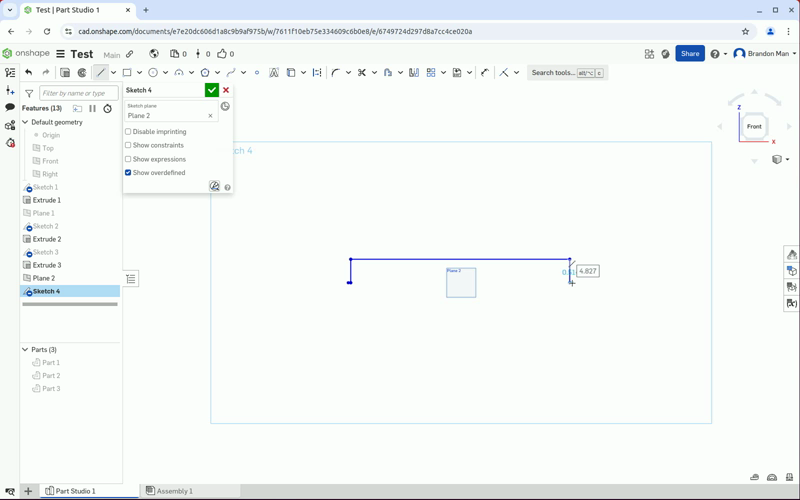
scroll(6)
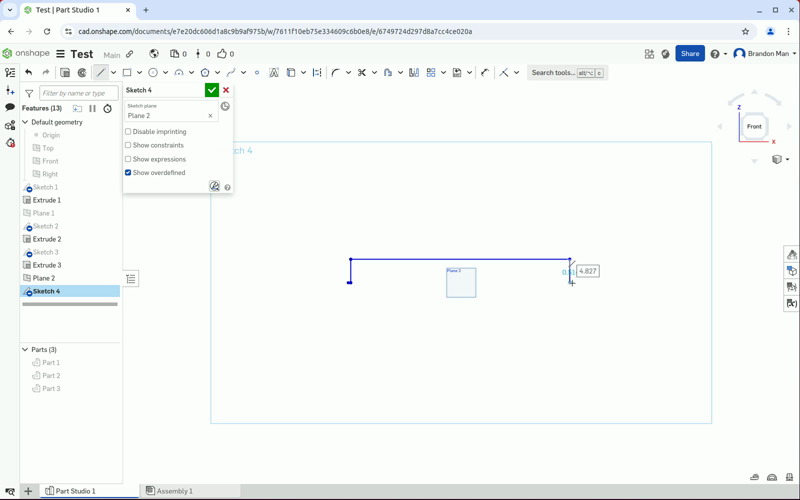
scroll(6)
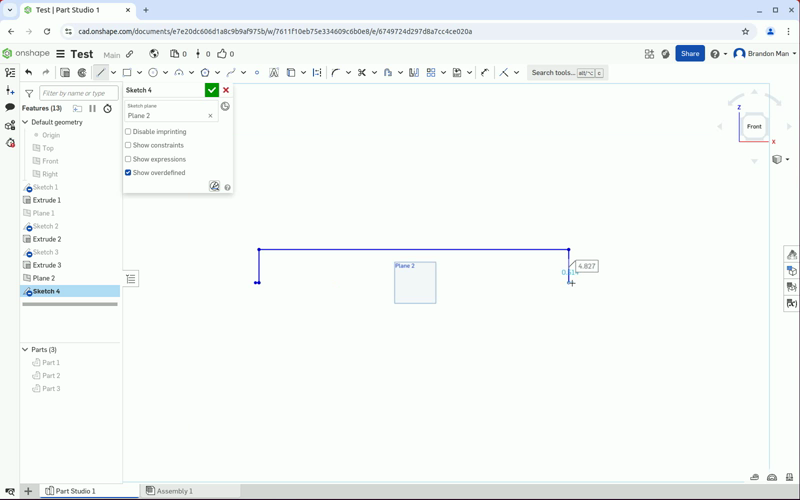
scroll(6)
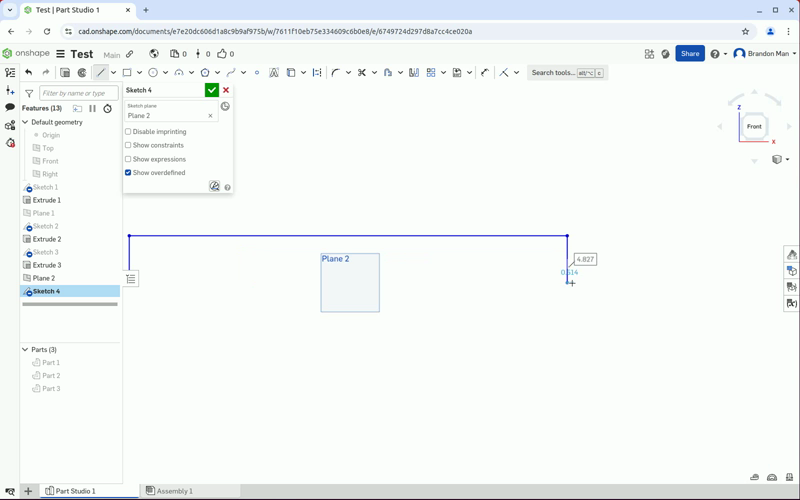
scroll(6)
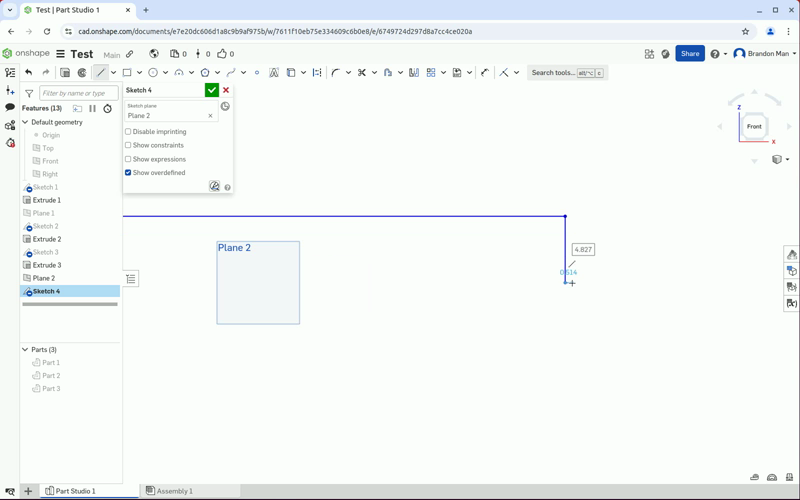
scroll(6)
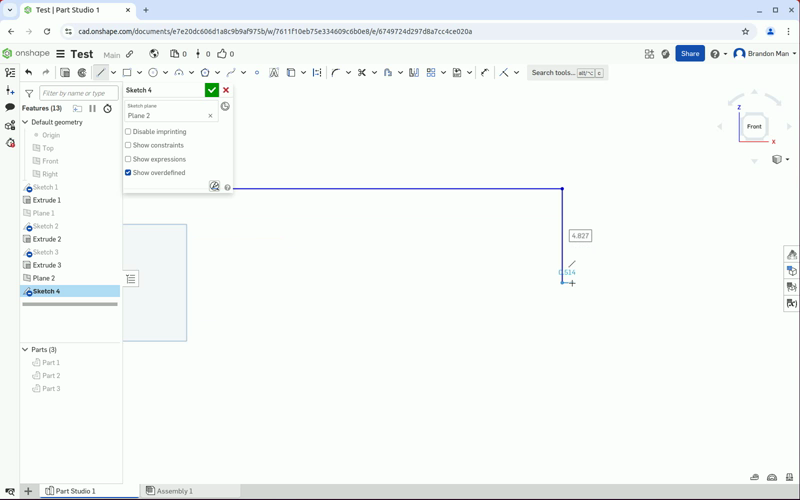
scroll(6)
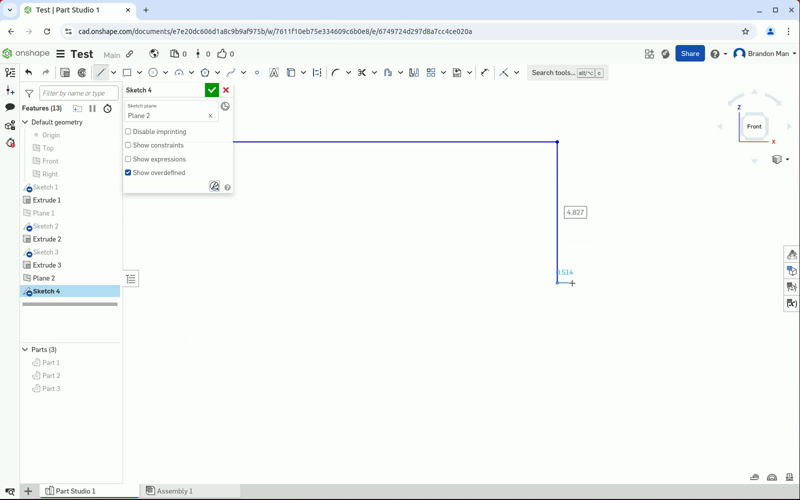
scroll(6)
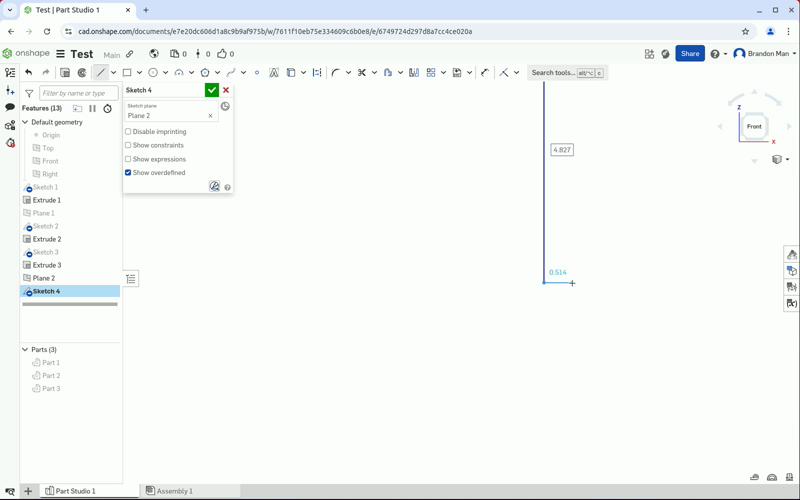
click(572, 282)
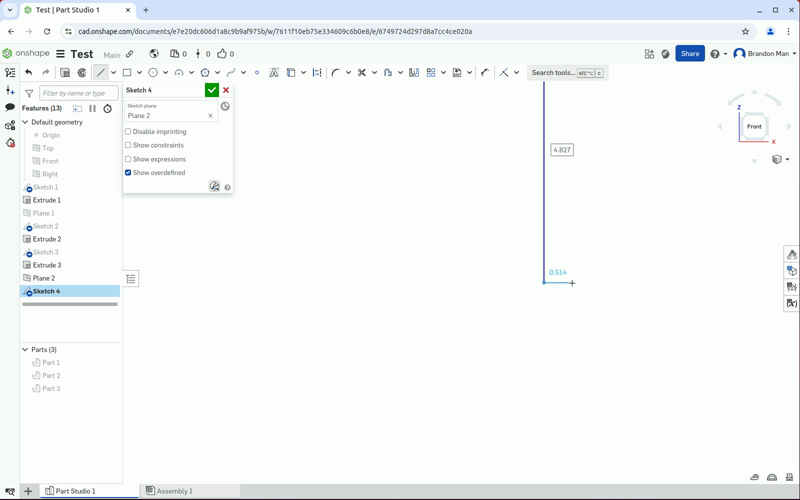
scroll(-6)
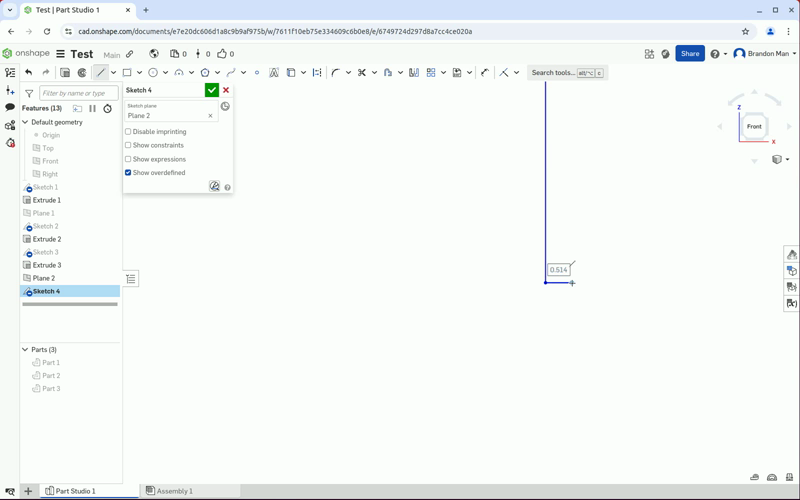
scroll(-6)
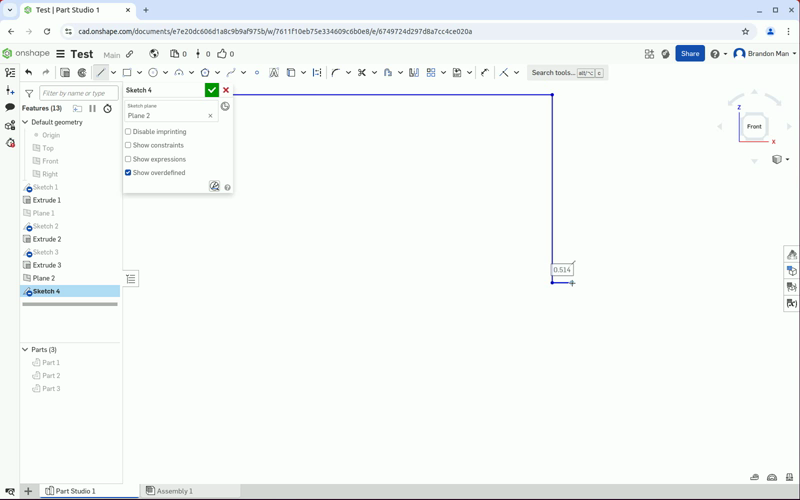
scroll(-6)
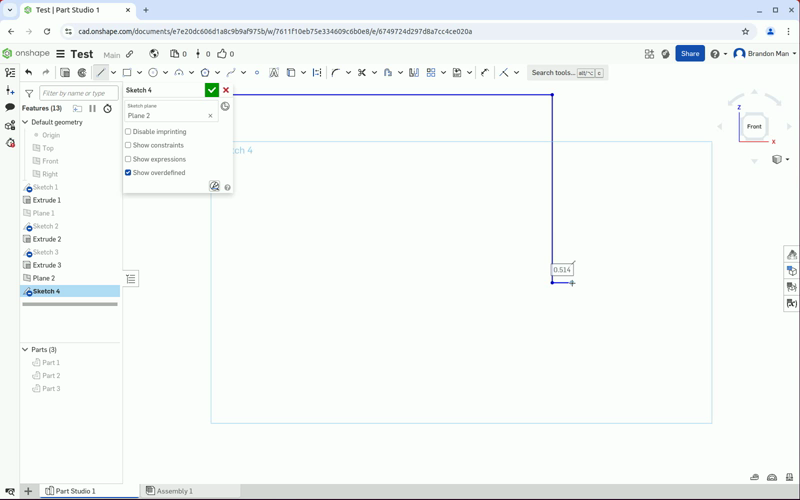
scroll(-6)
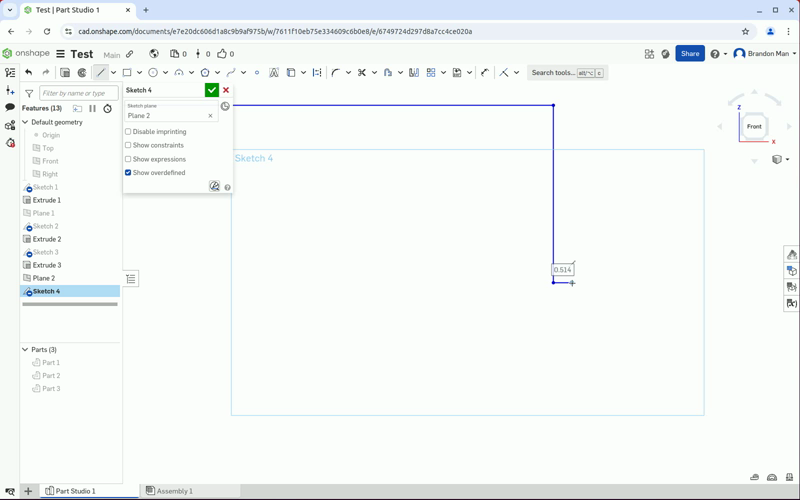
scroll(-6)
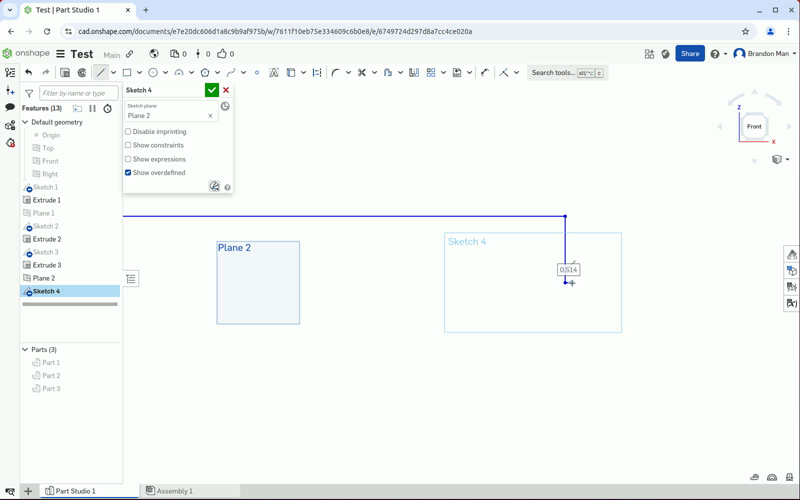
scroll(-6)
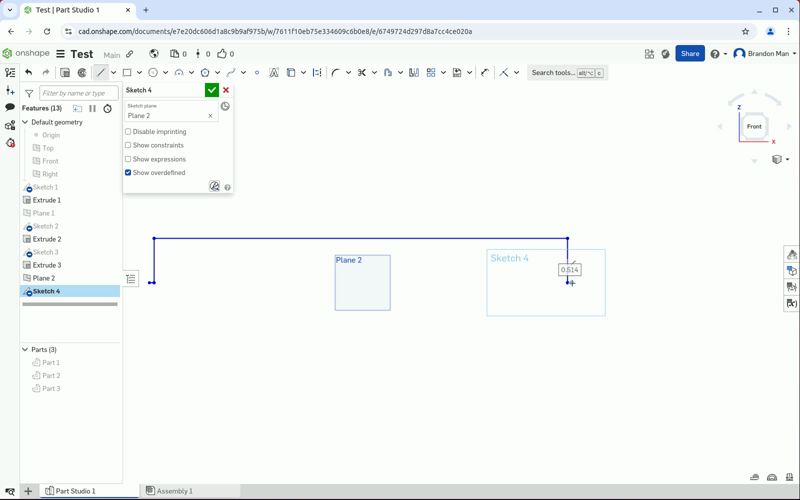
scroll(-6)
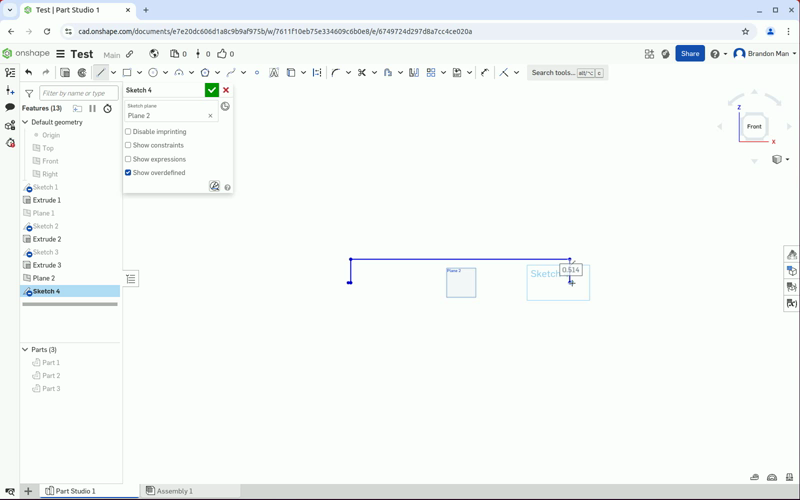
key_up(shift)
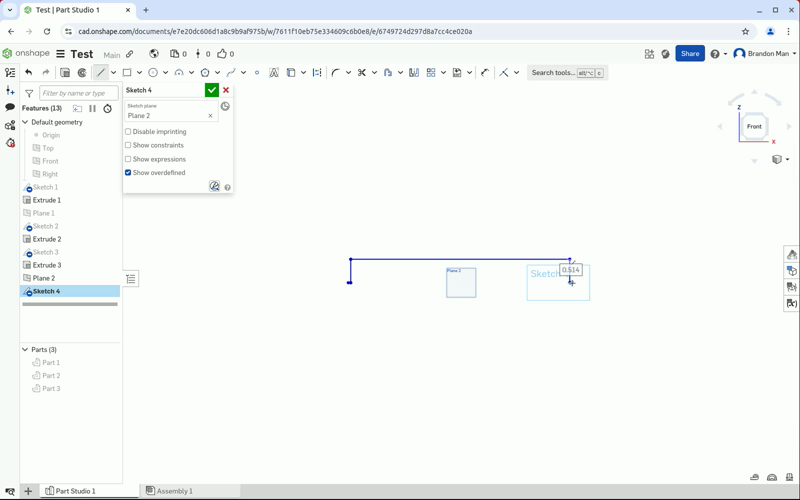
key_down(shift)
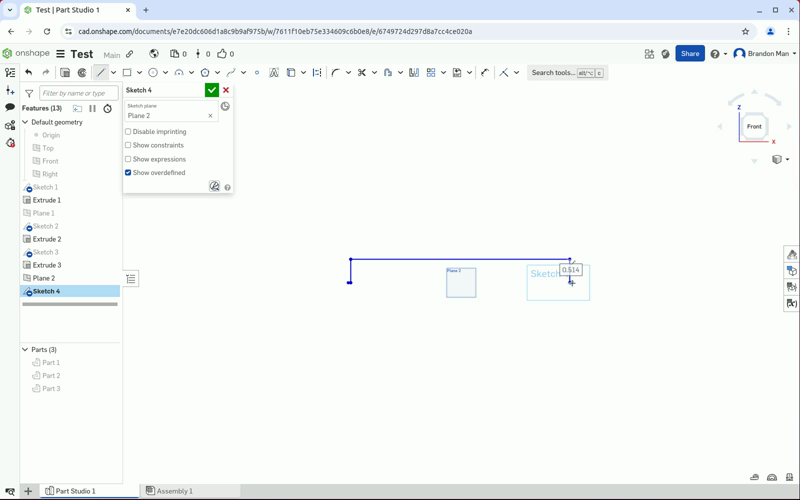
mouse_move(589, 282)
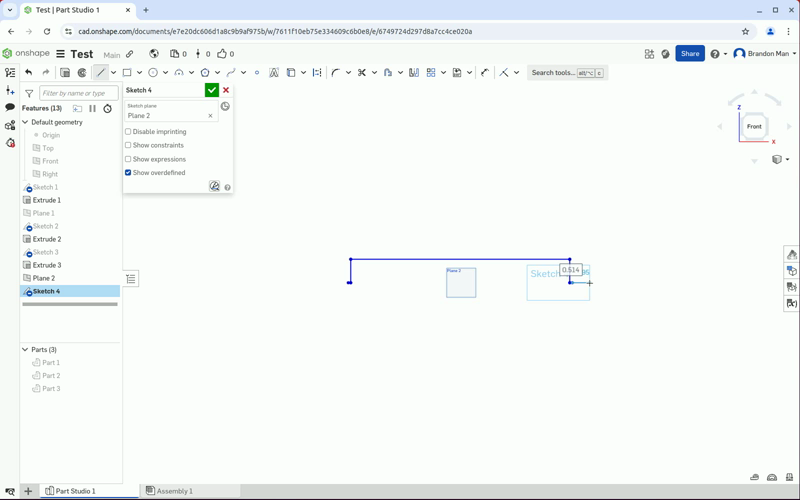
mouse_move(572, 257)
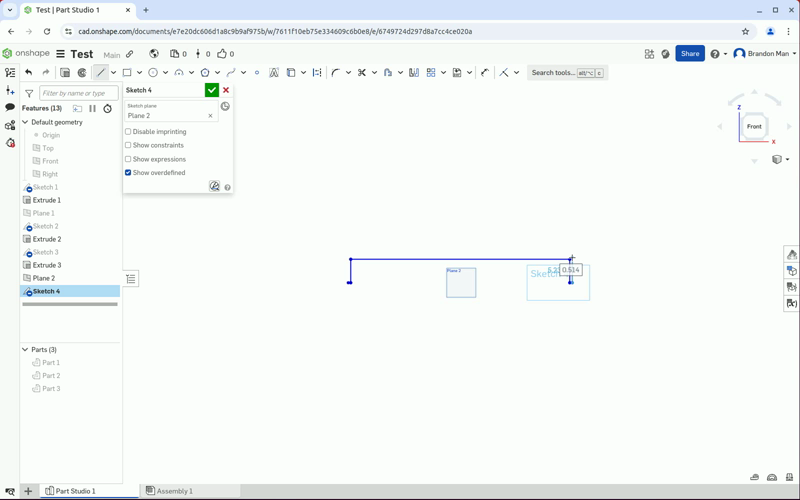
scroll(6)
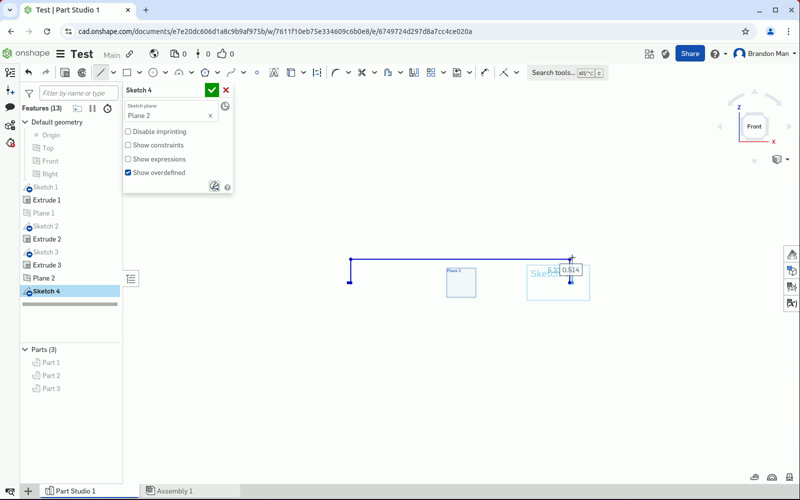
scroll(6)
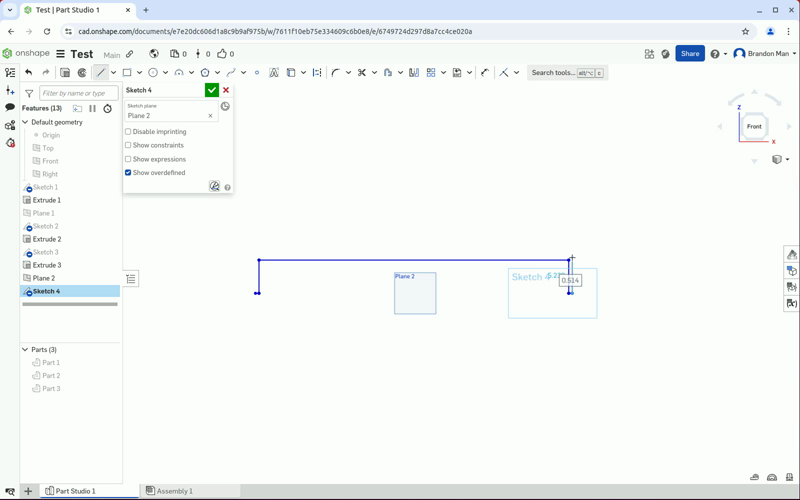
scroll(6)
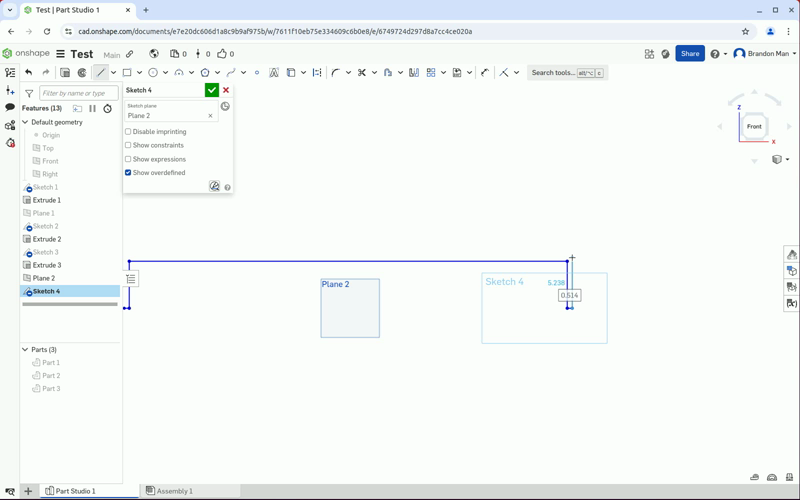
scroll(6)
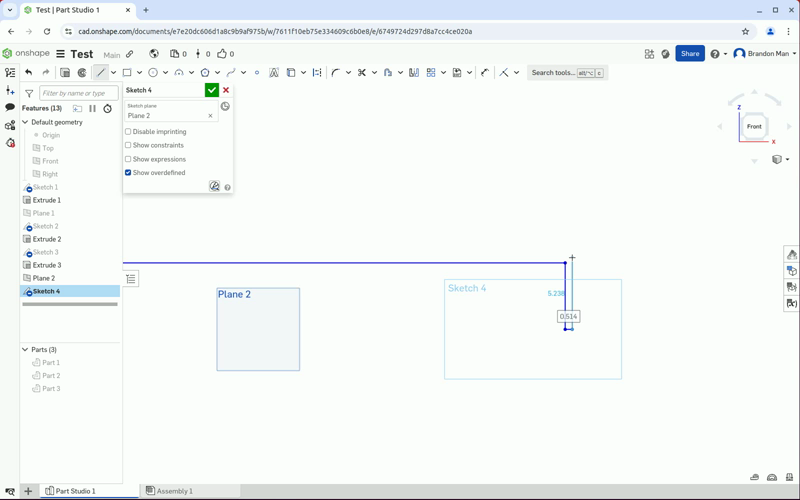
scroll(6)
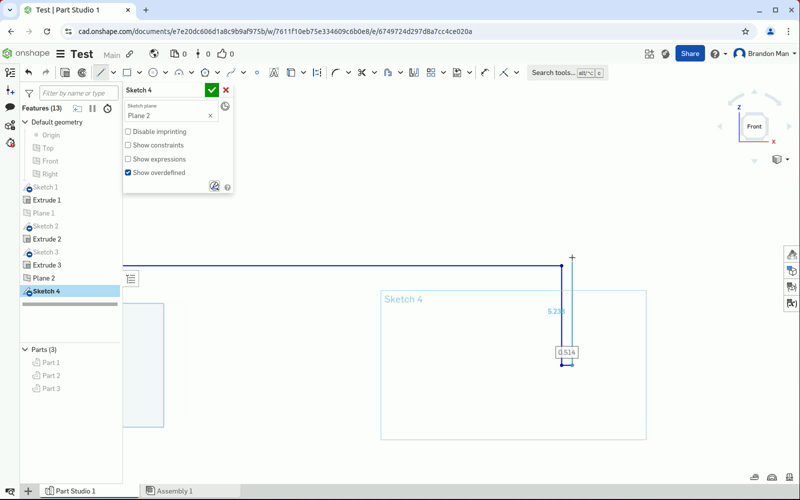
scroll(6)
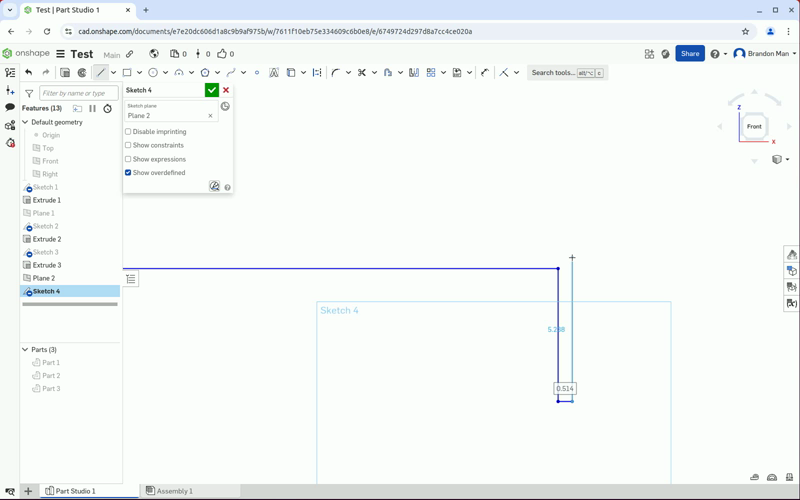
scroll(6)
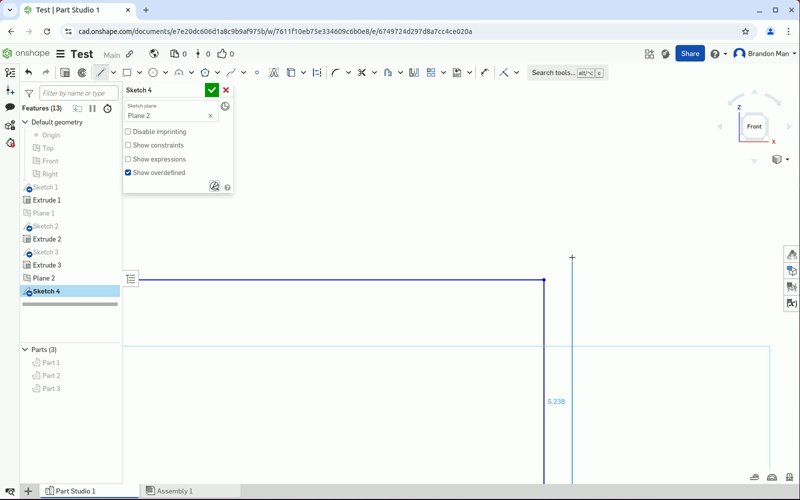
click(572, 257)
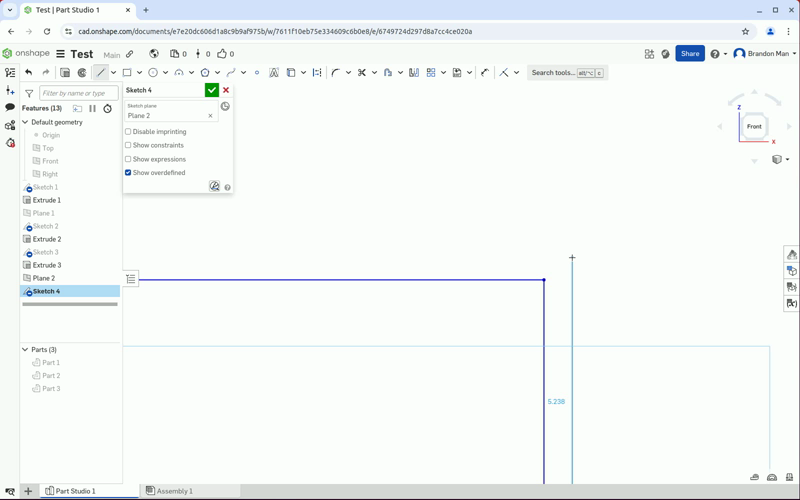
scroll(-6)
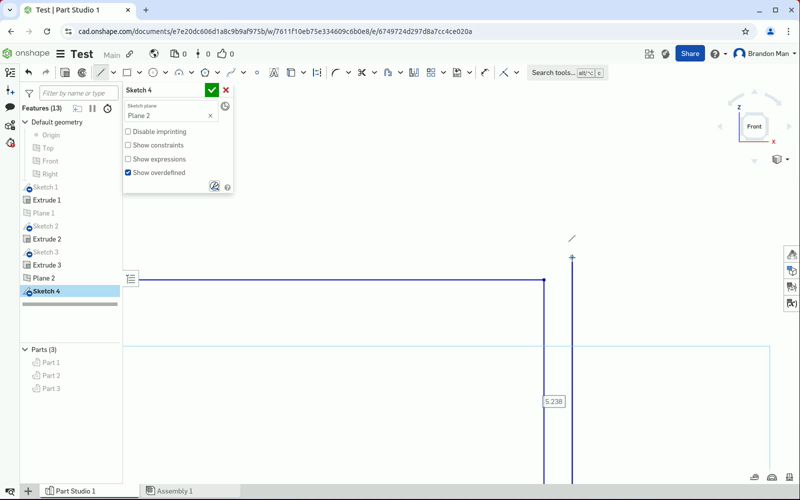
scroll(-6)
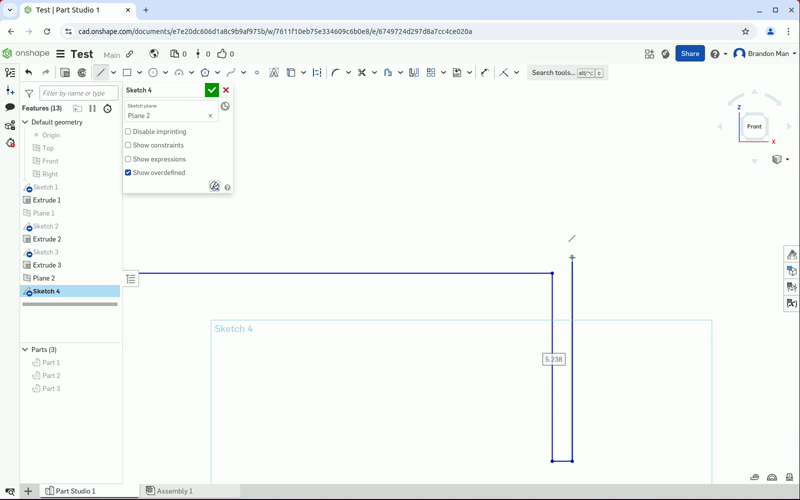
scroll(-6)
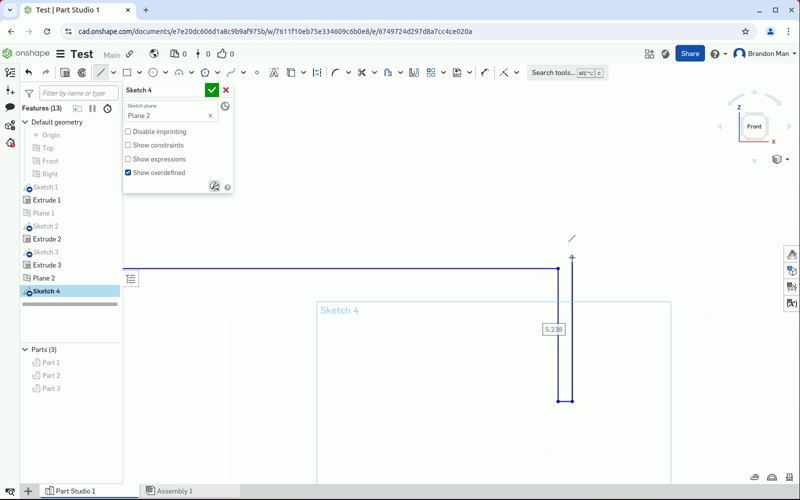
scroll(-6)
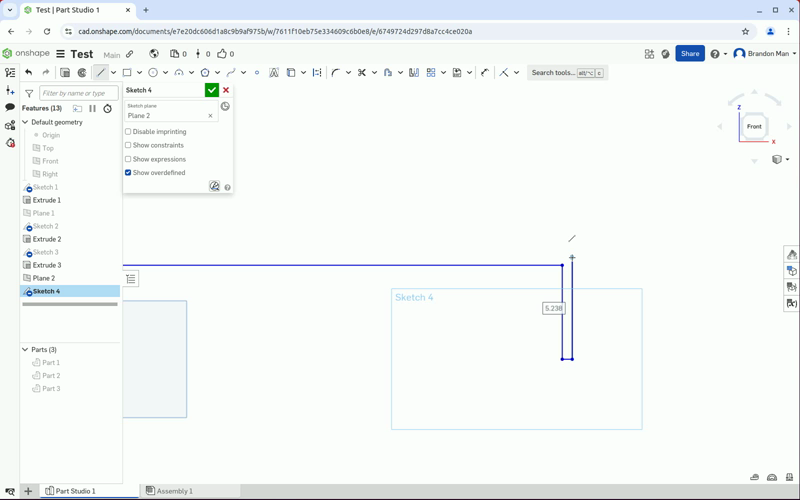
scroll(-6)
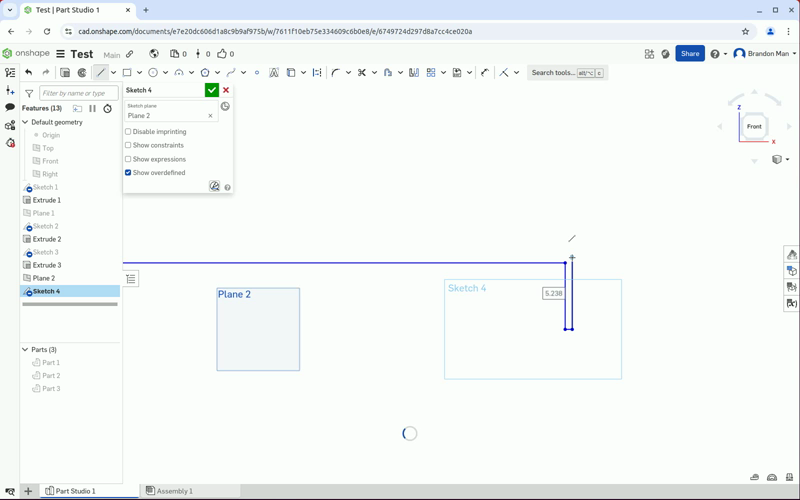
scroll(-6)
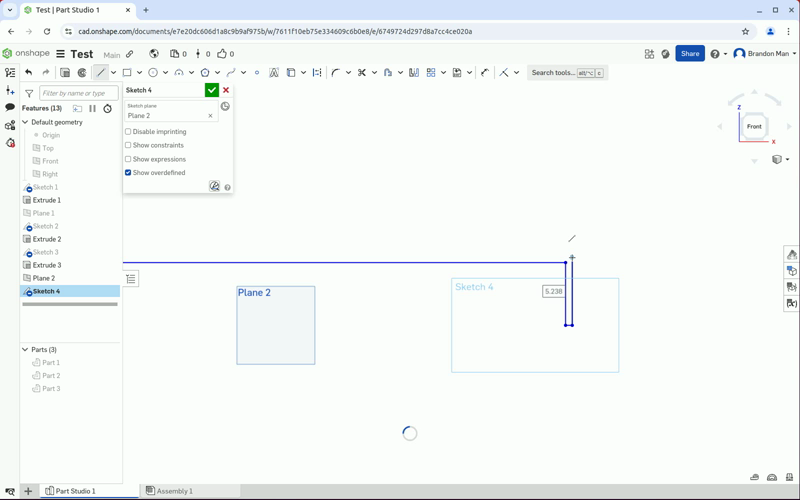
scroll(-6)
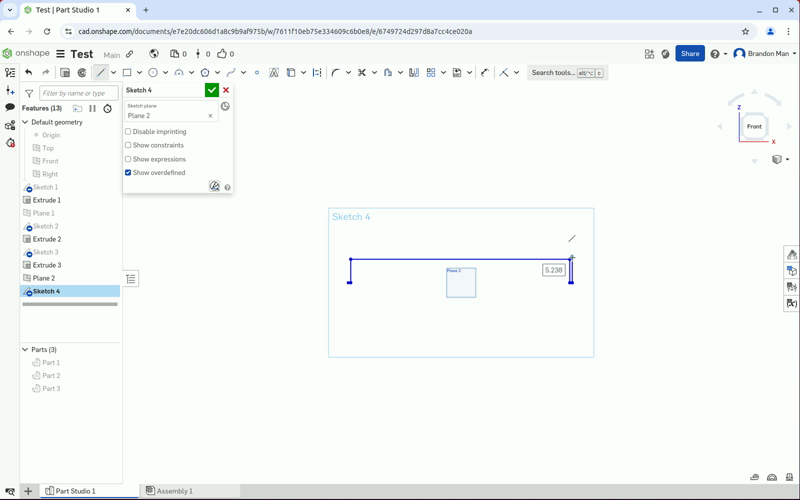
key_up(shift)
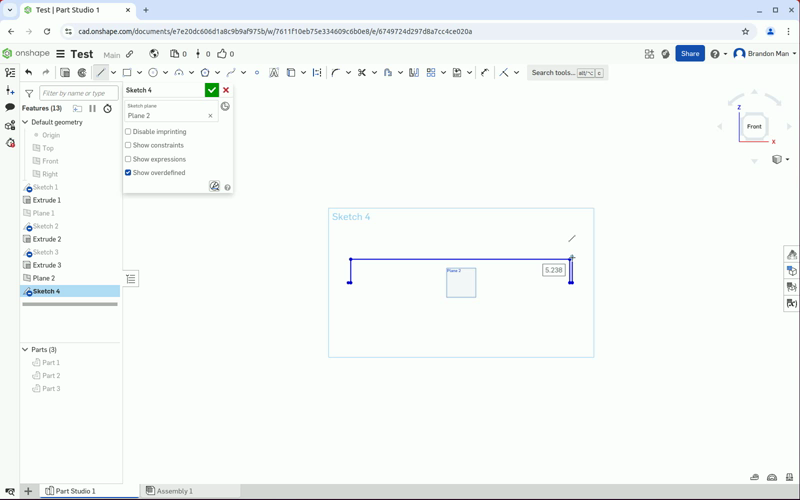
key_down(shift)
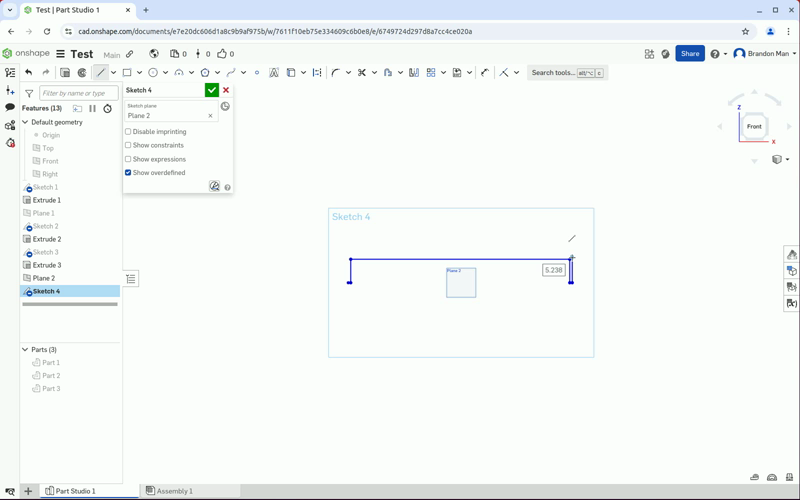
mouse_move(348, 257)
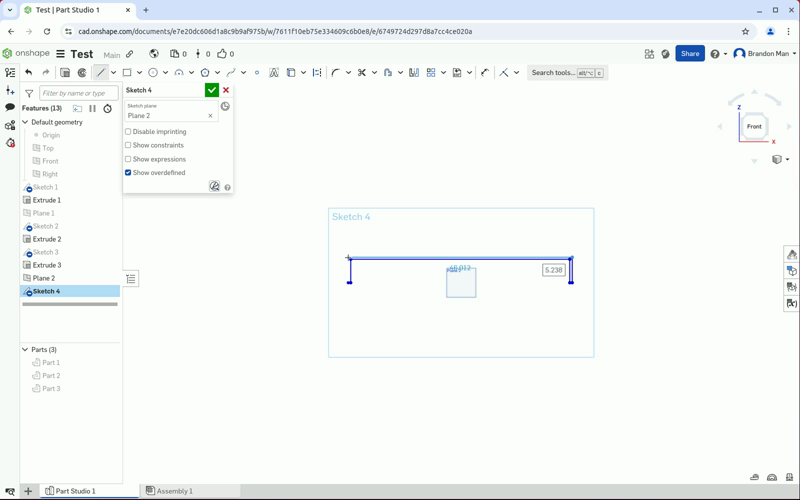
scroll(6)
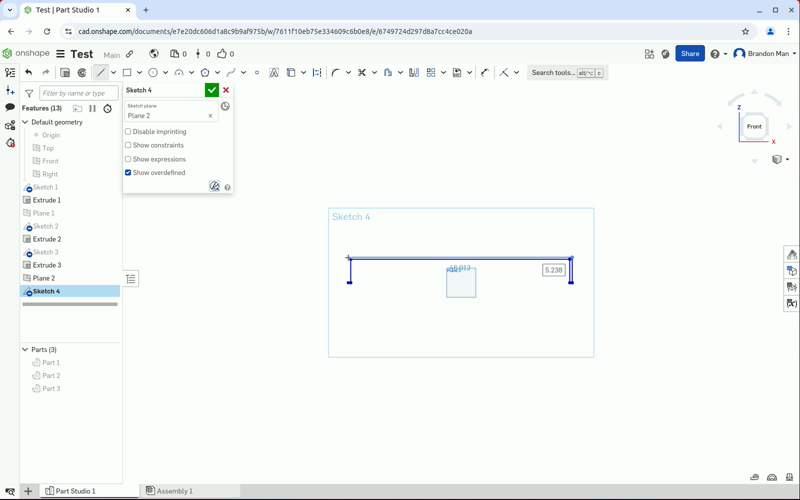
scroll(6)
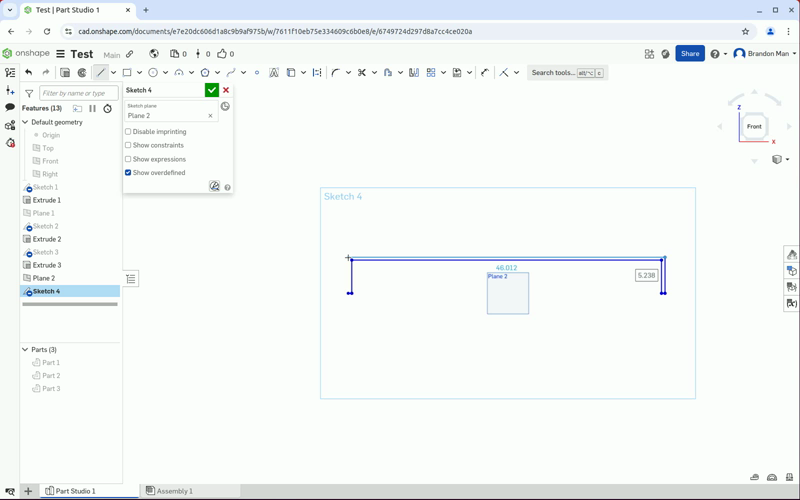
scroll(6)
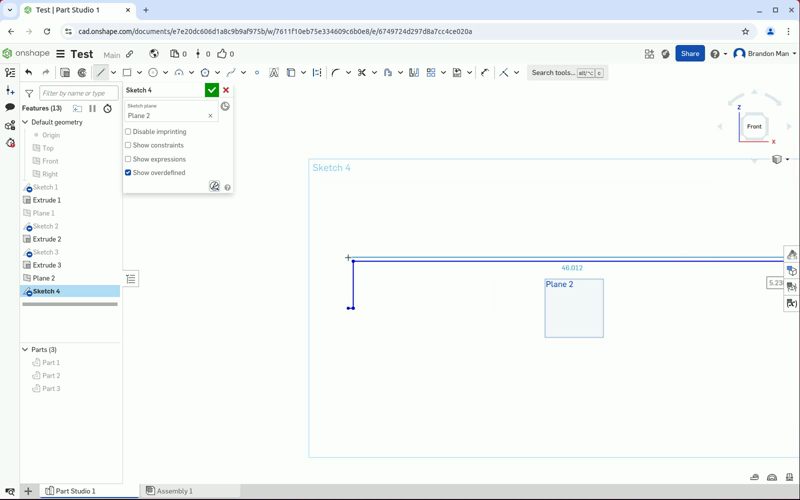
scroll(6)
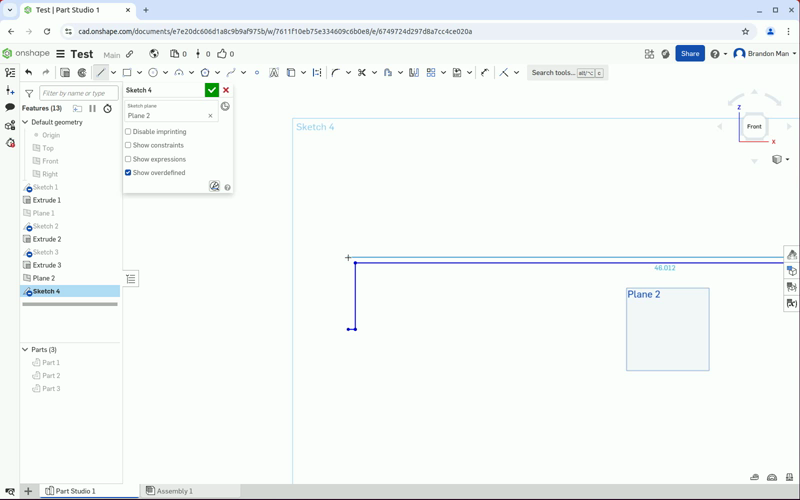
scroll(6)
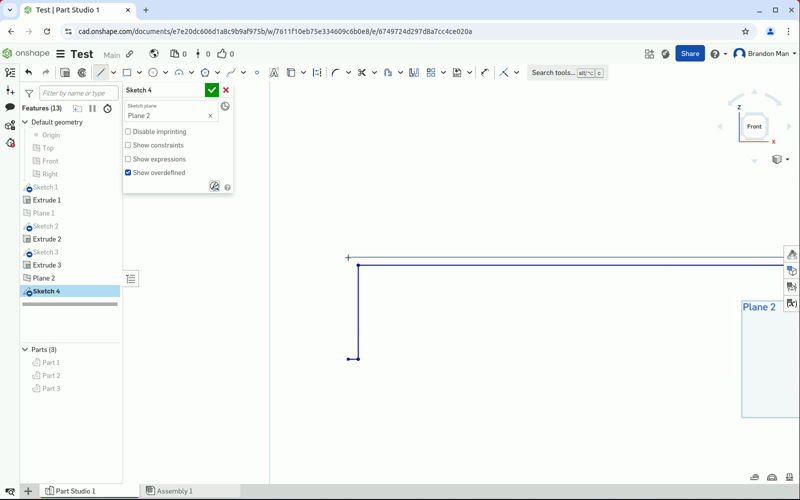
scroll(6)
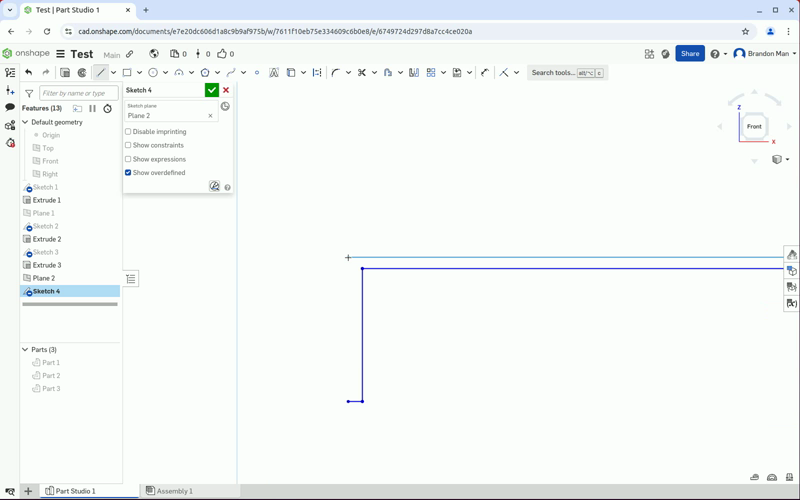
scroll(6)
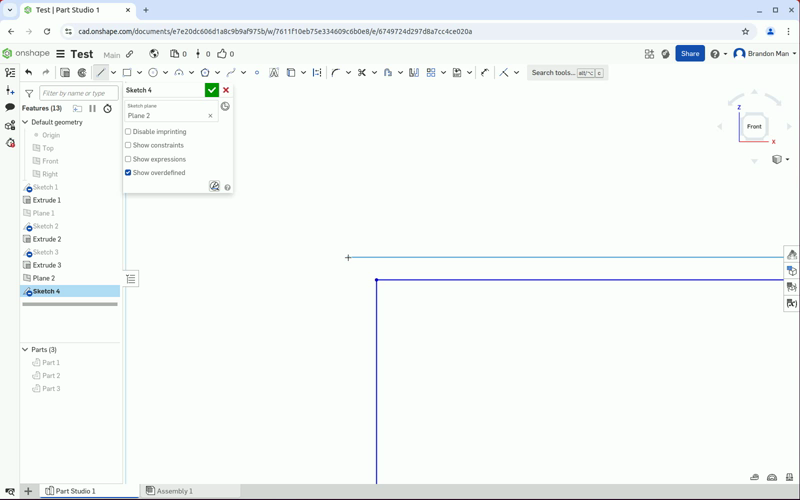
click(348, 257)
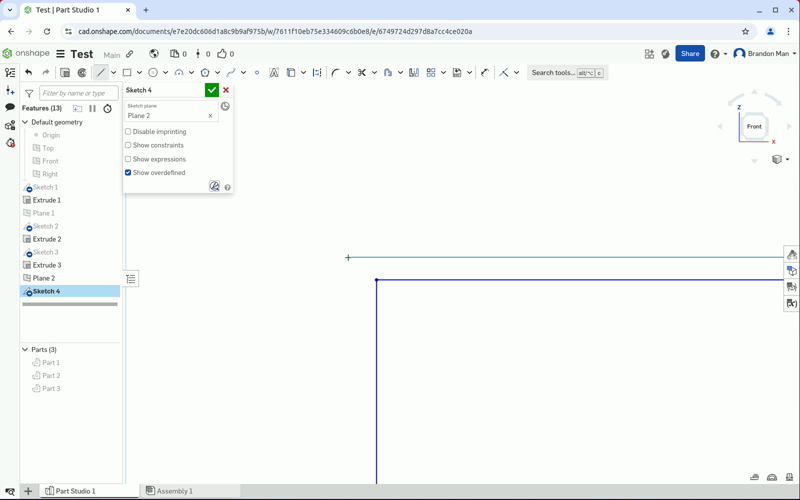
scroll(-6)
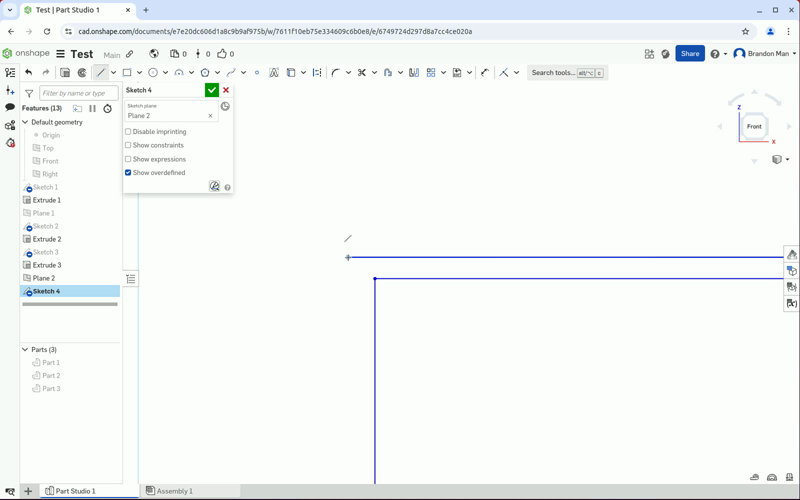
scroll(-6)
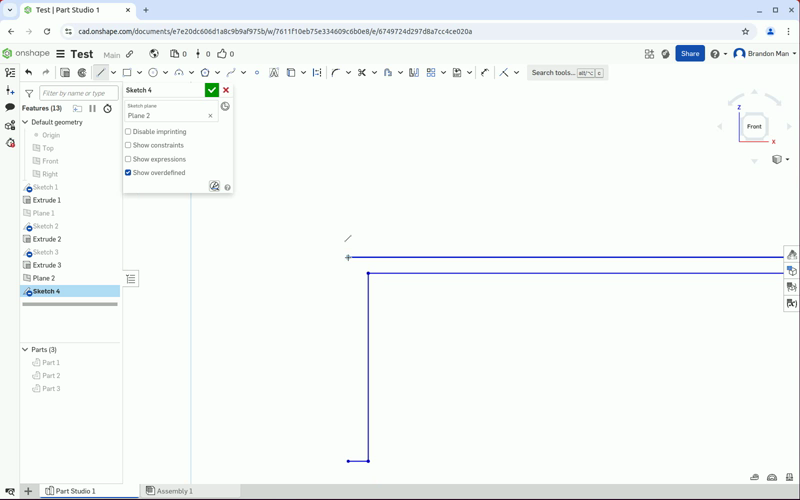
scroll(-6)
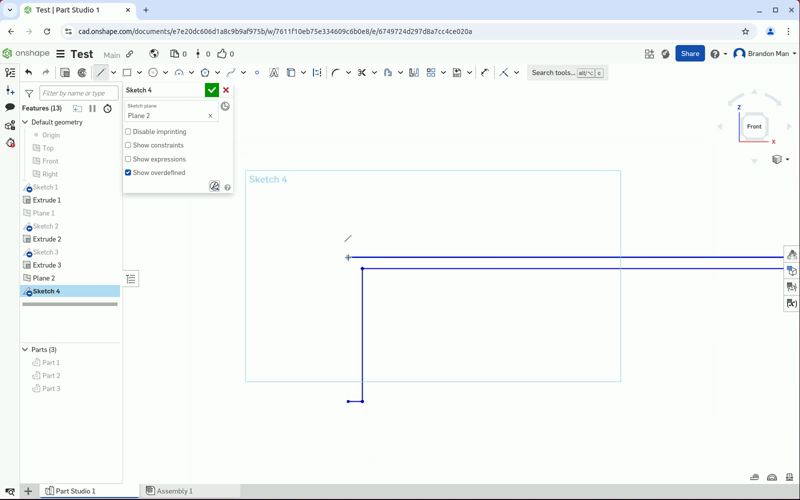
scroll(-6)
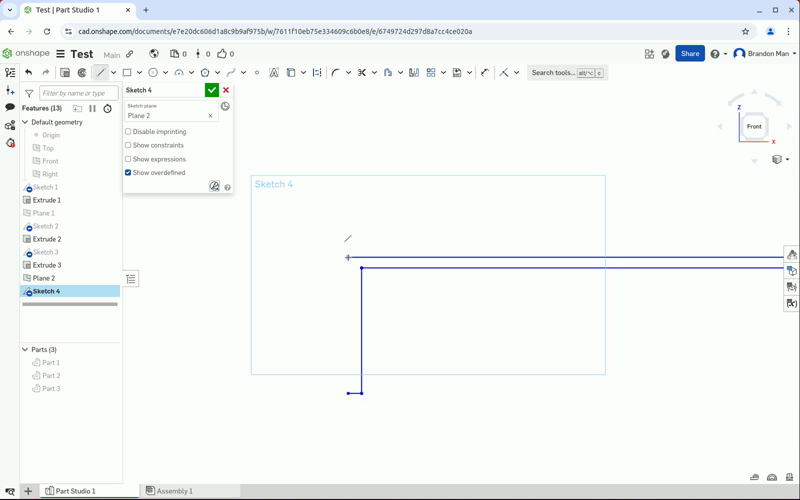
scroll(-6)
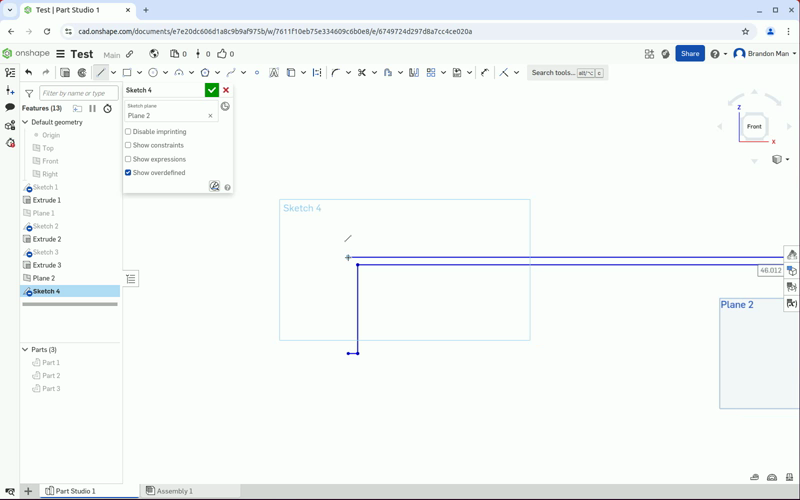
scroll(-6)
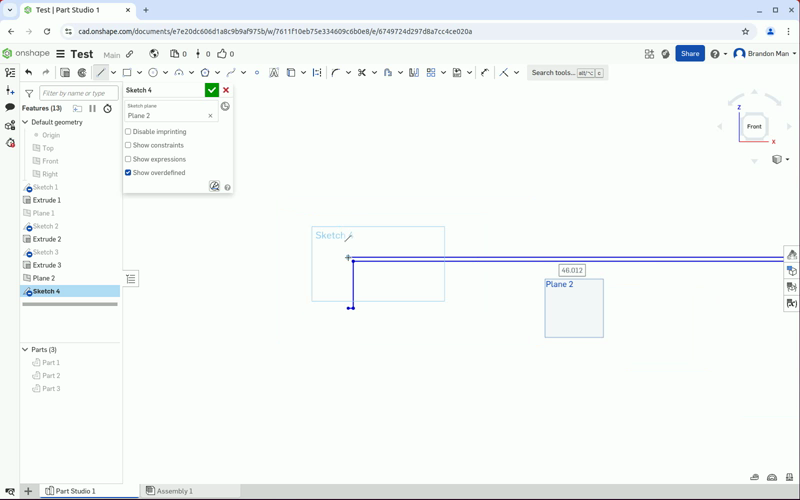
scroll(-6)
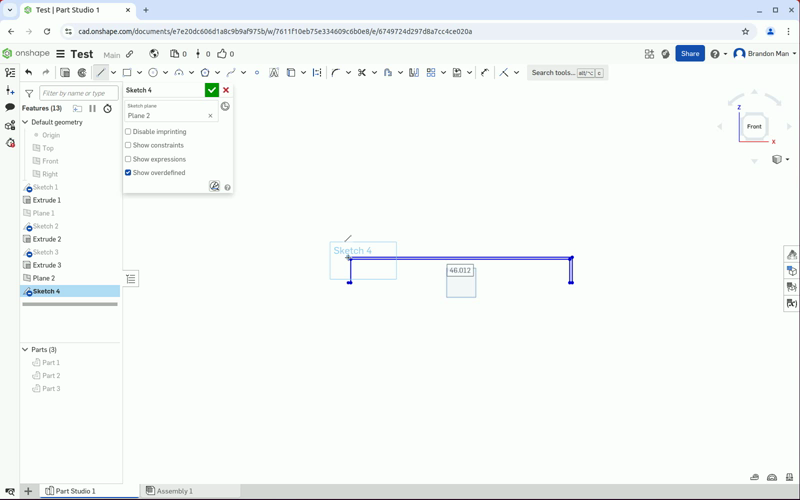
key_up(shift)
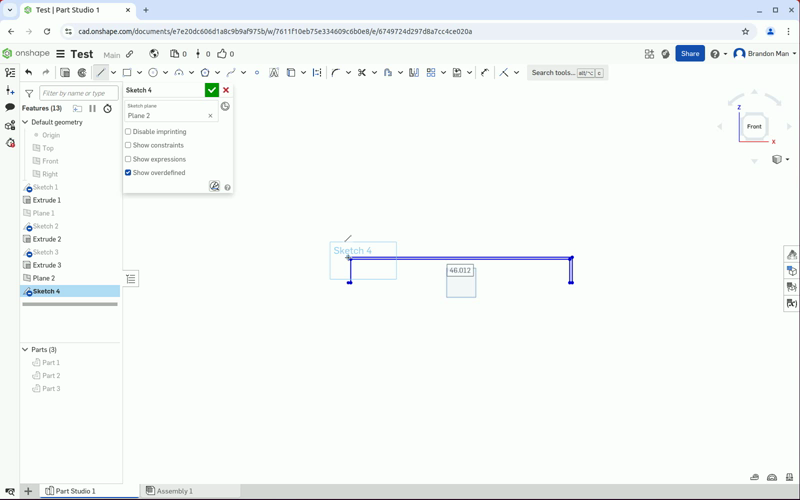
mouse_move(378, 257)
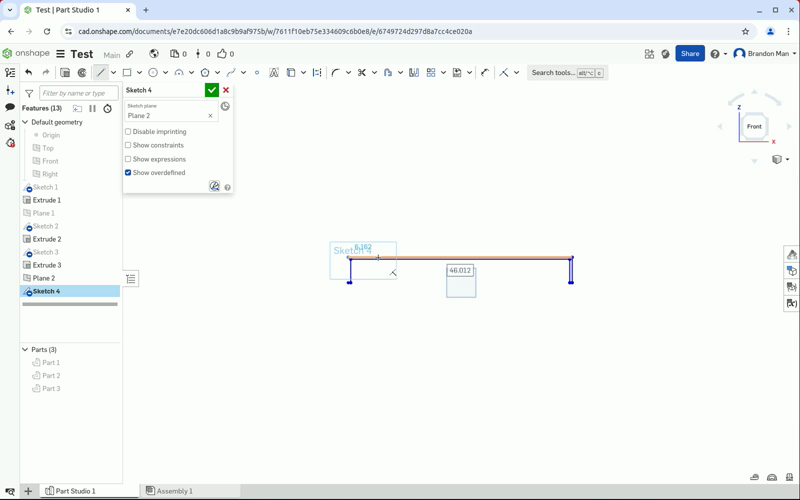
key_down(shift)
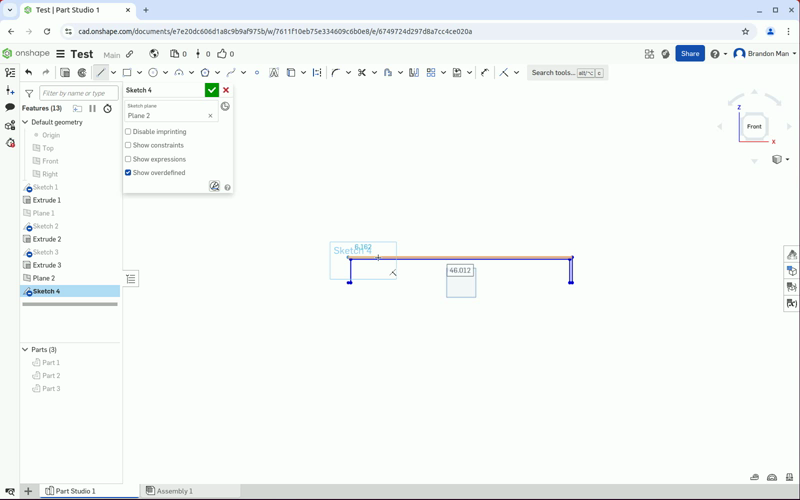
mouse_move(348, 282)
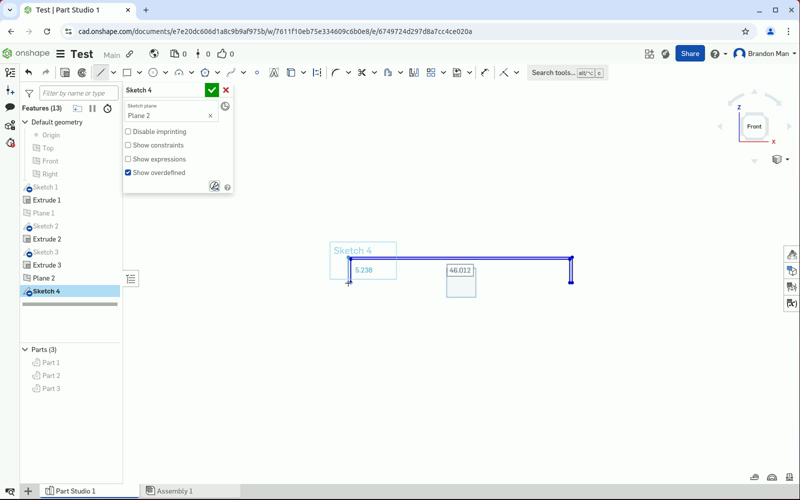
scroll(6)
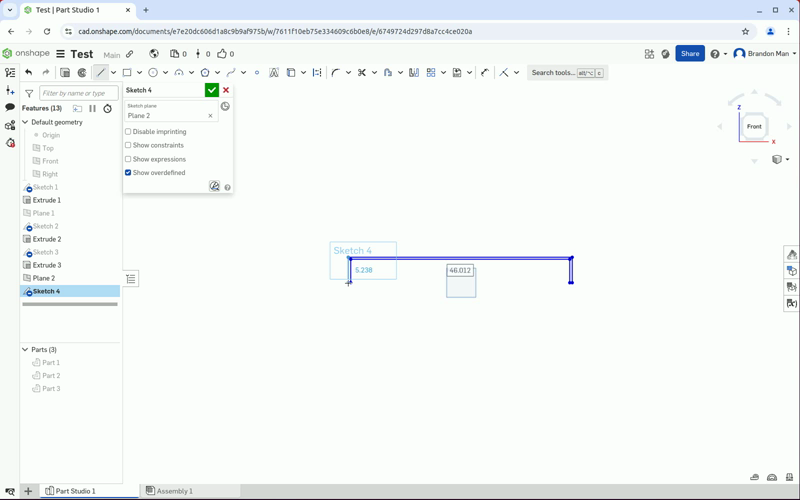
scroll(6)
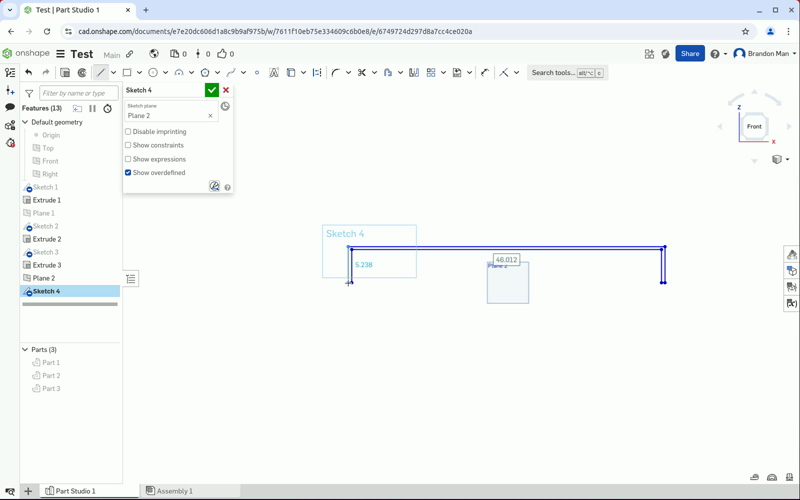
scroll(6)
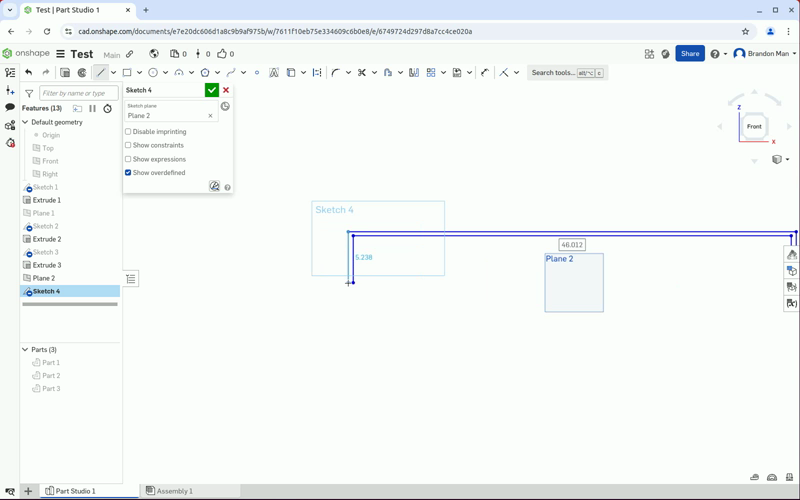
scroll(6)
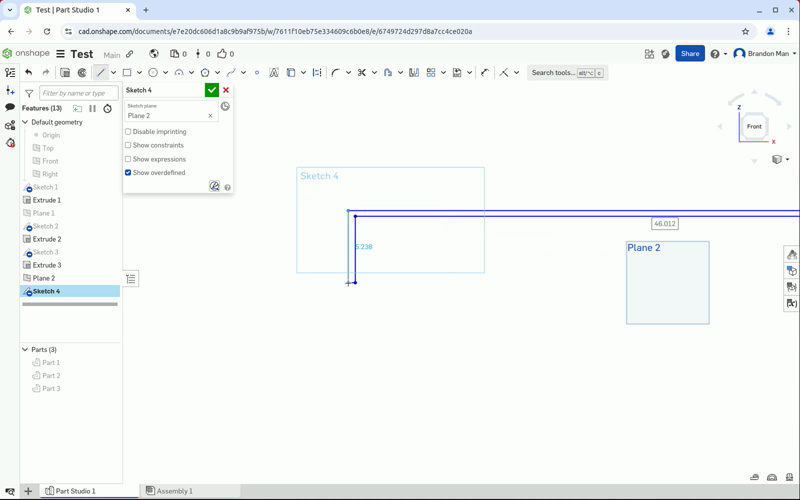
scroll(6)
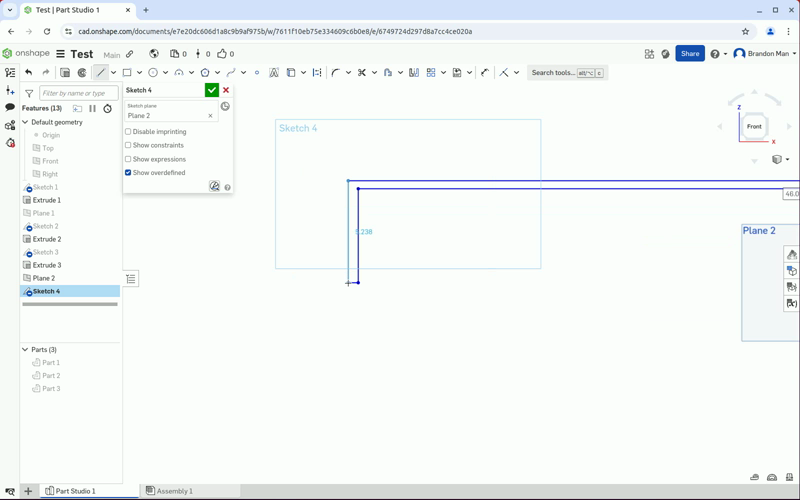
scroll(6)
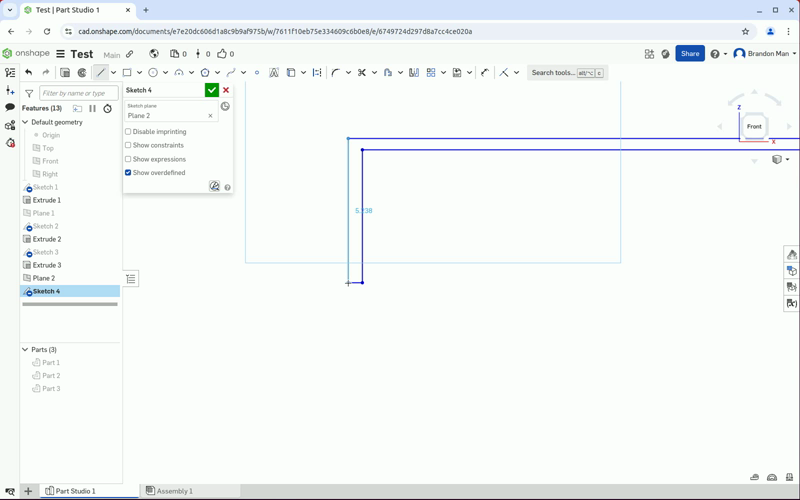
scroll(6)
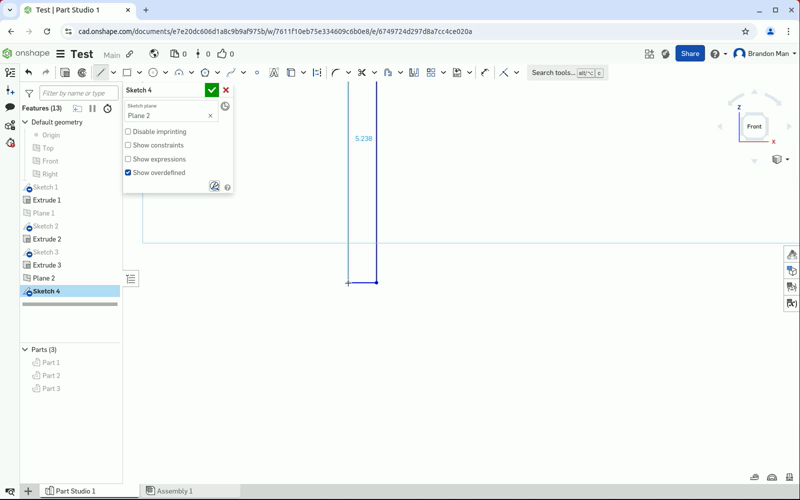
key_up(shift)
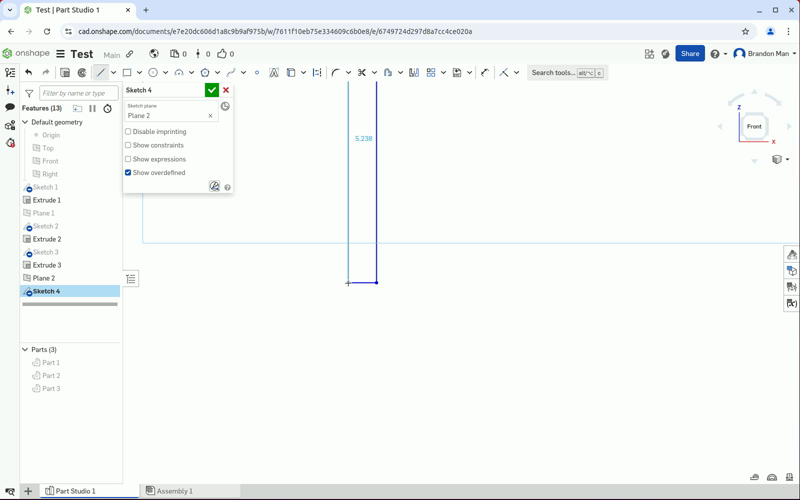
click(348, 282)
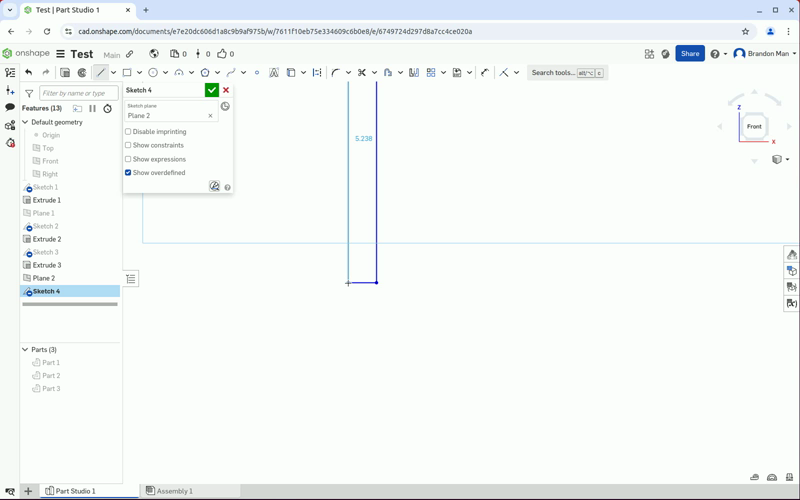
scroll(-6)
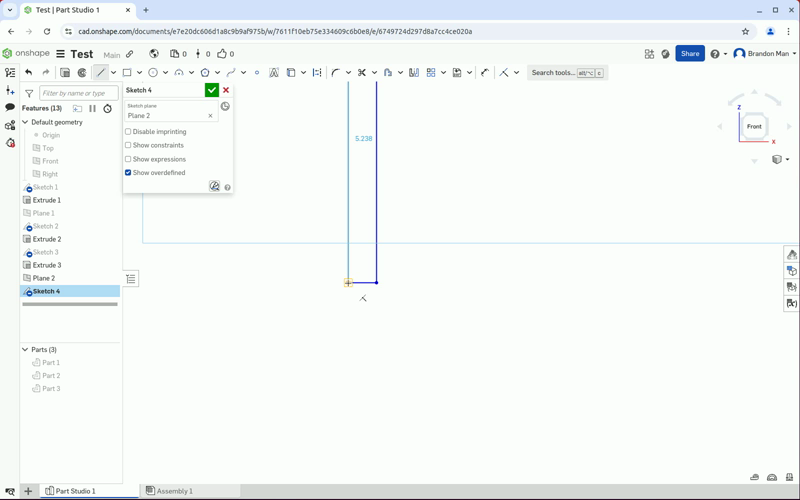
scroll(-6)
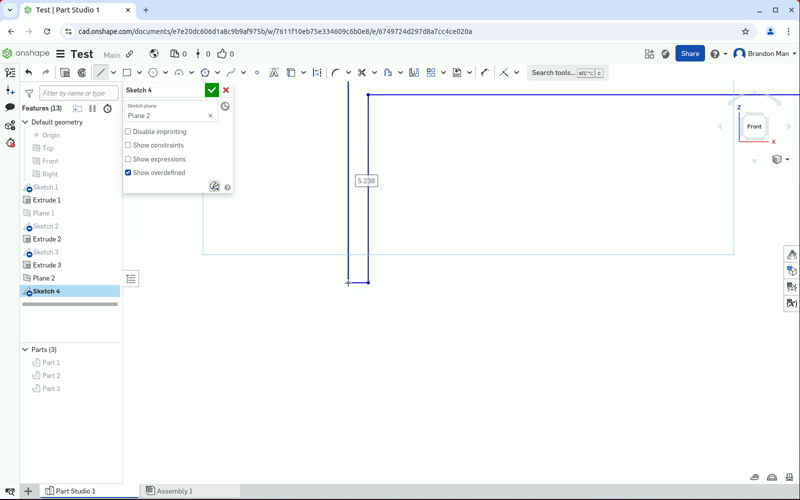
scroll(-6)
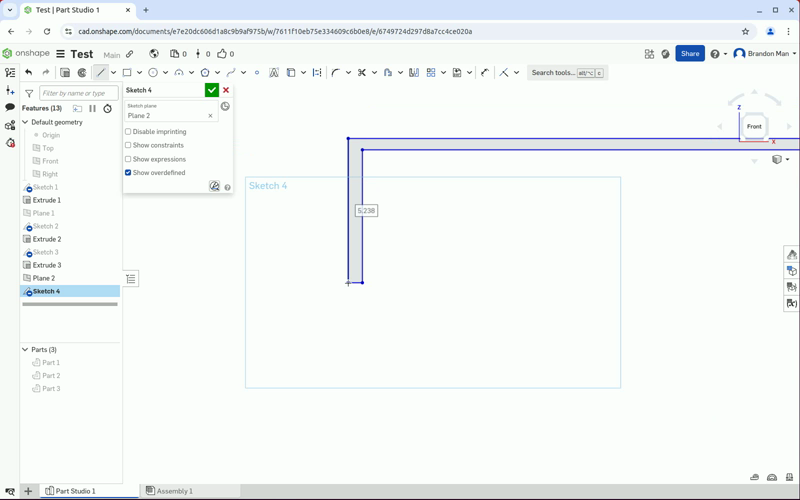
scroll(-6)
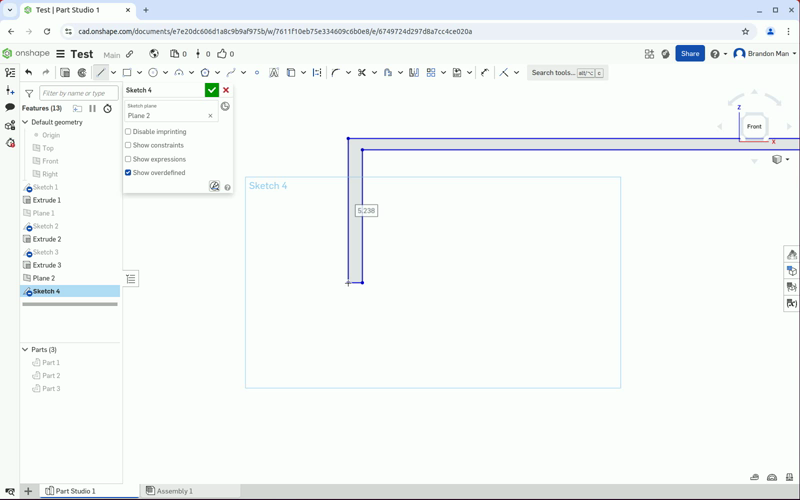
scroll(-6)
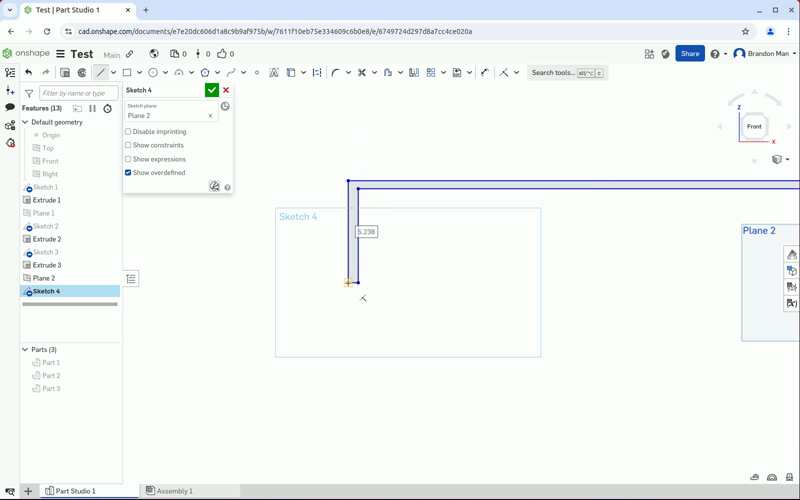
scroll(-6)
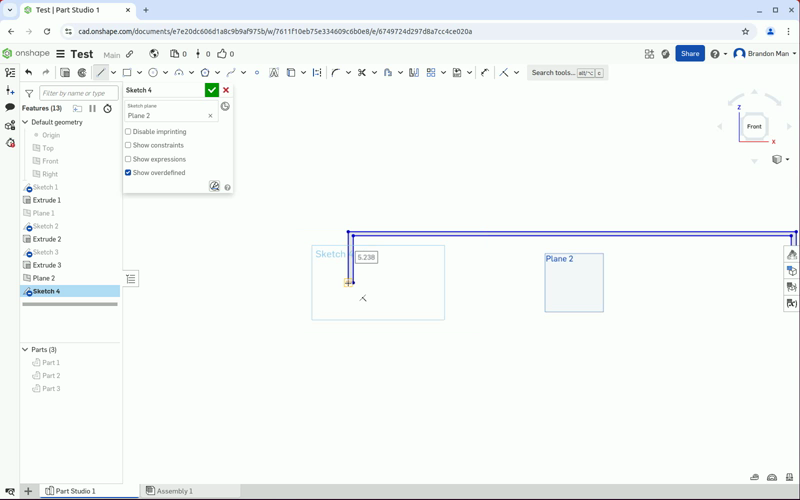
scroll(-6)
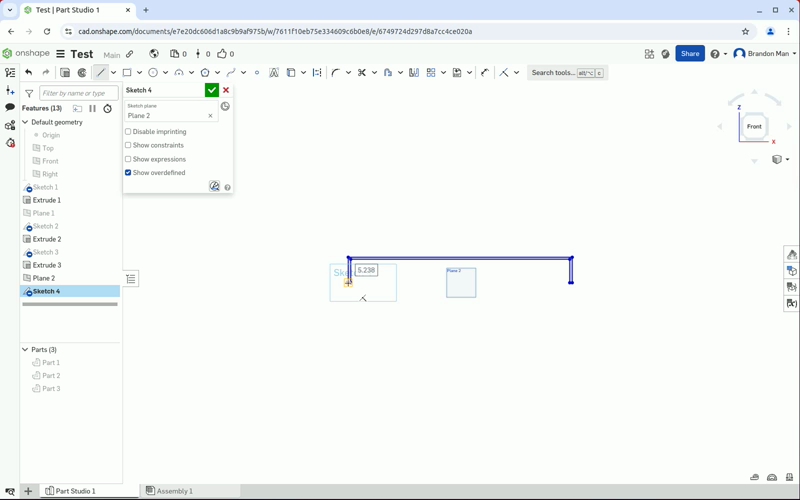
key(esc)
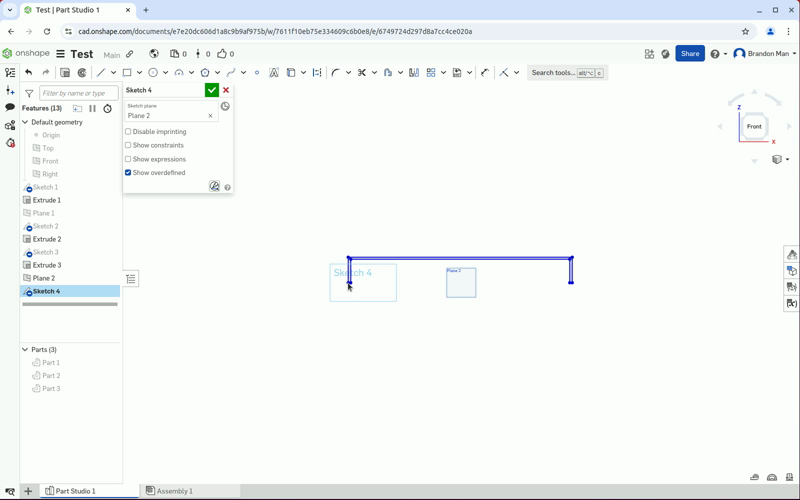
mouse_move(516, 257)
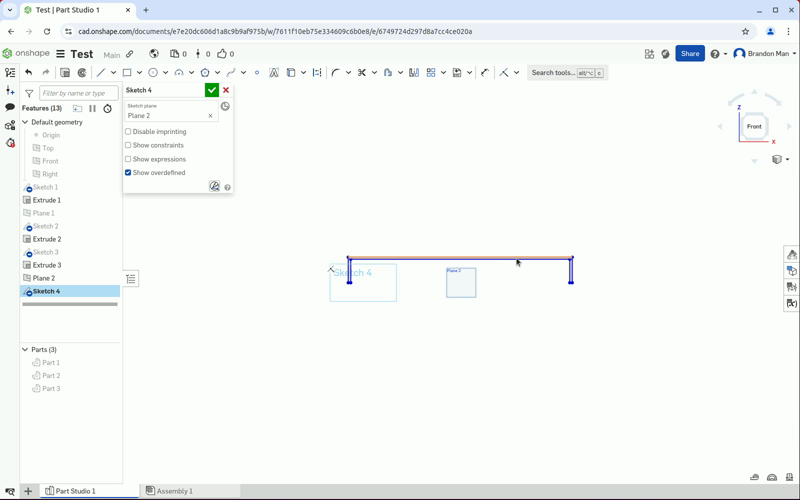
scroll(6)
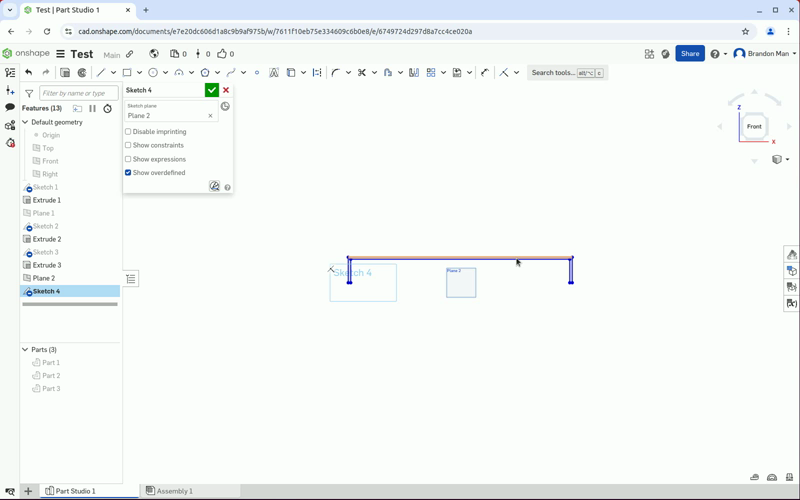
scroll(6)
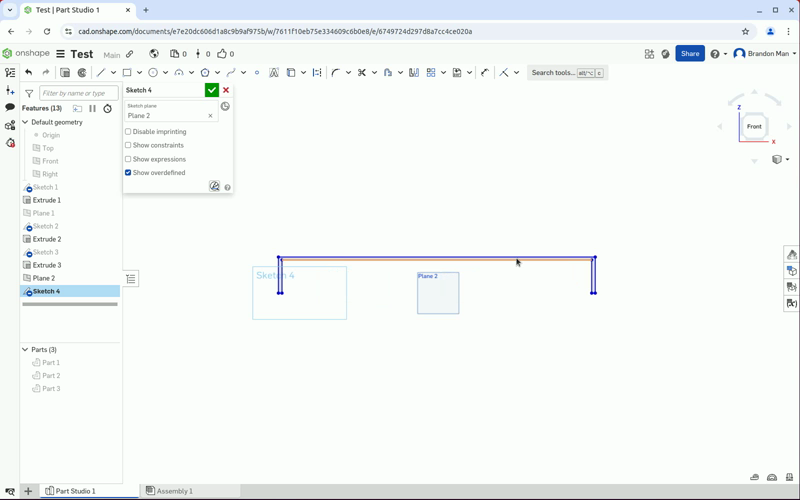
scroll(6)
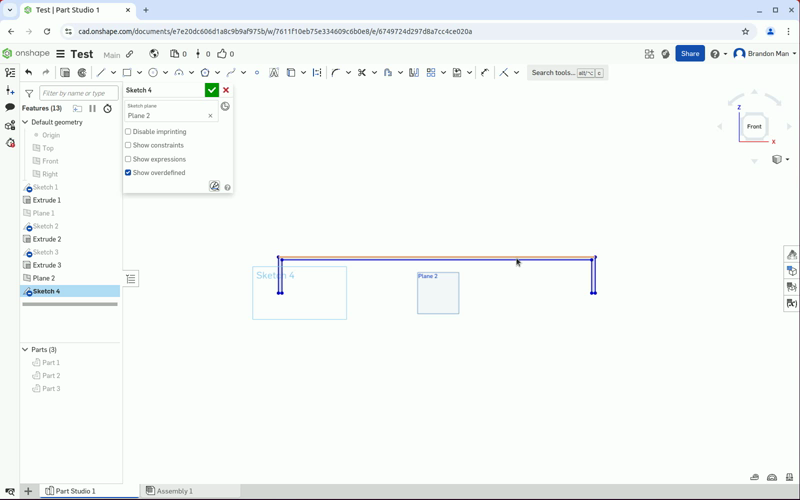
scroll(6)
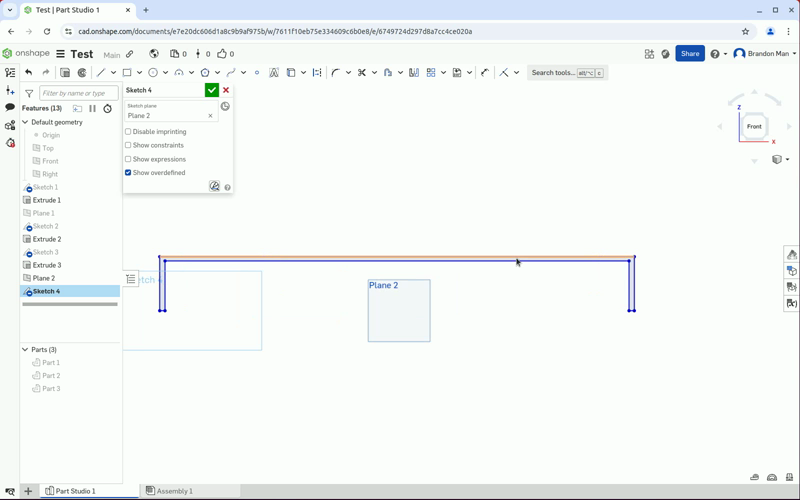
scroll(6)
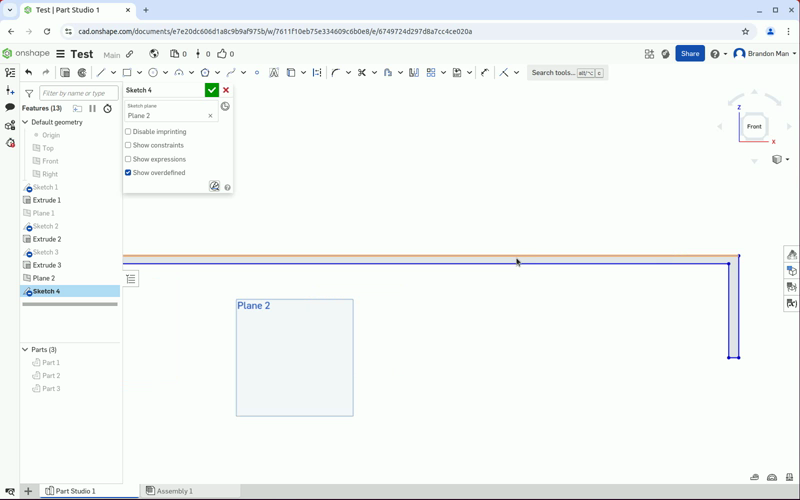
scroll(6)
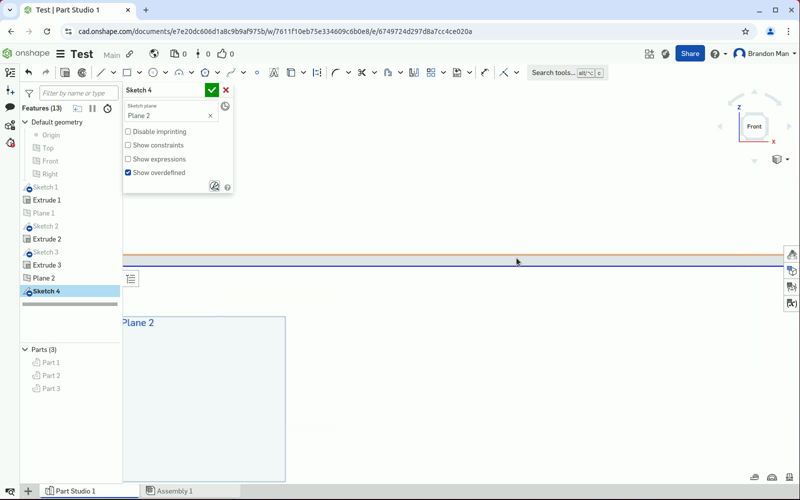
scroll(6)
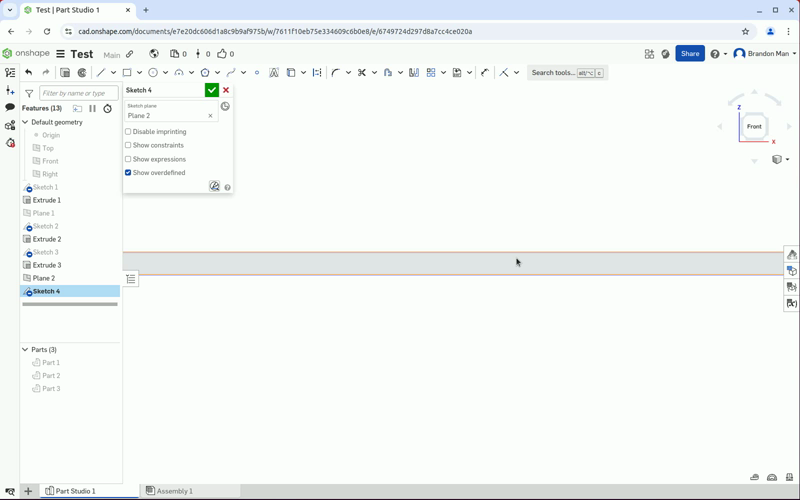
click(516, 257)
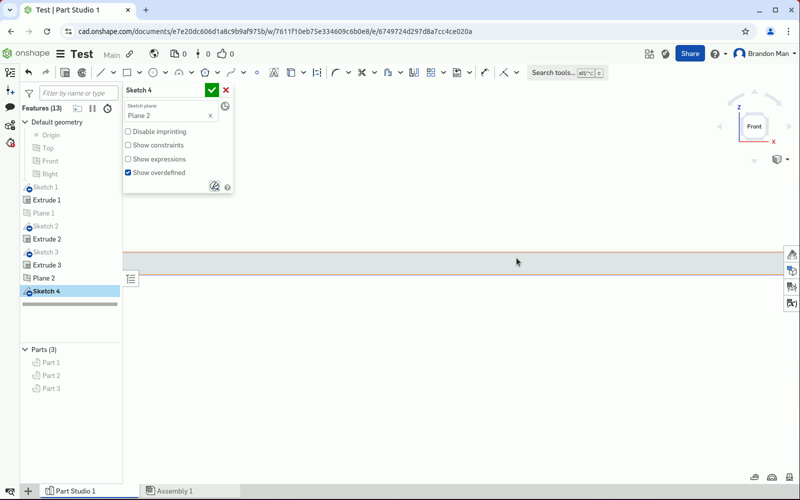
scroll(-6)
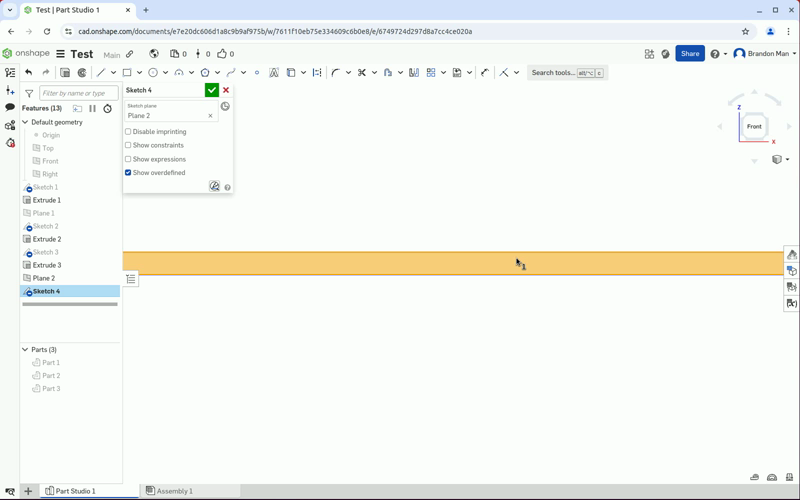
scroll(-6)
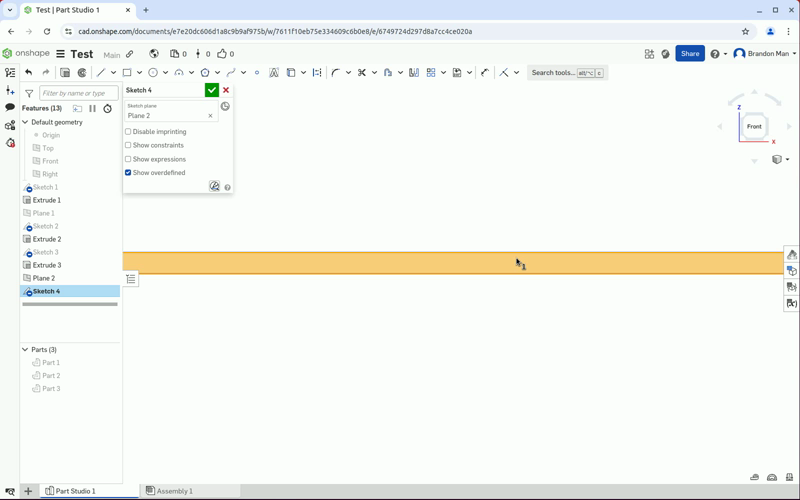
scroll(-6)
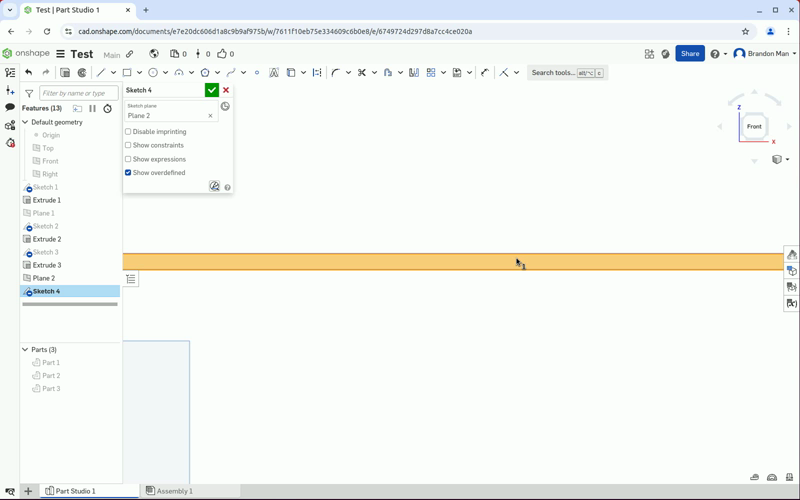
scroll(-6)
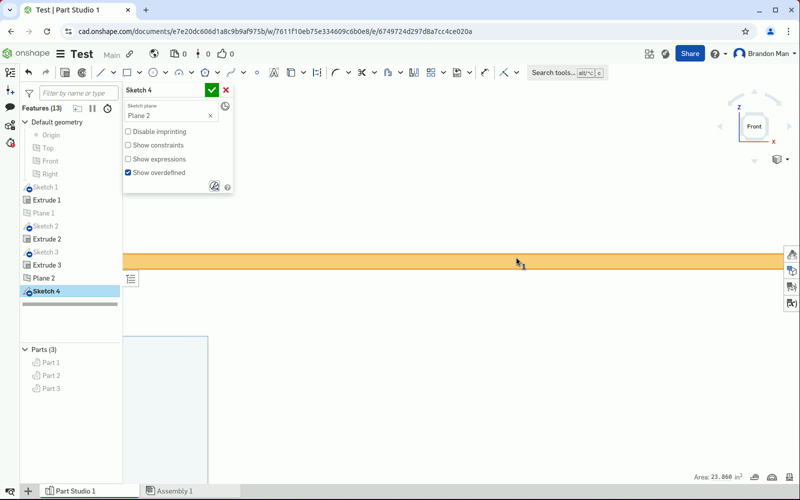
scroll(-6)
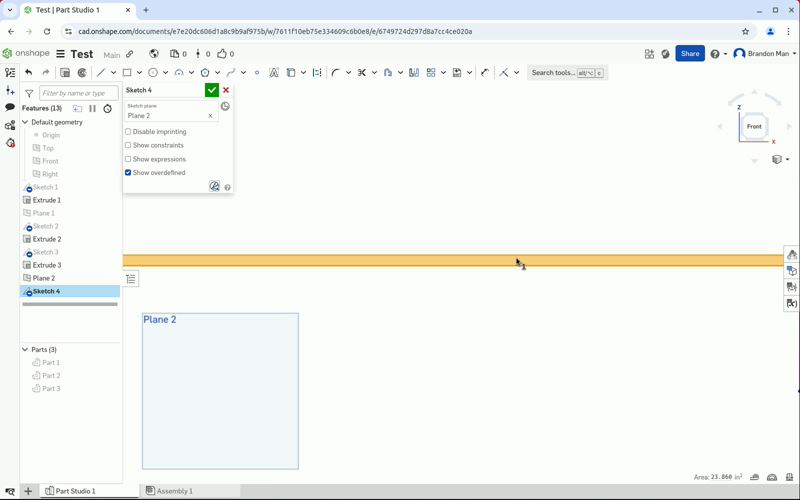
scroll(-6)
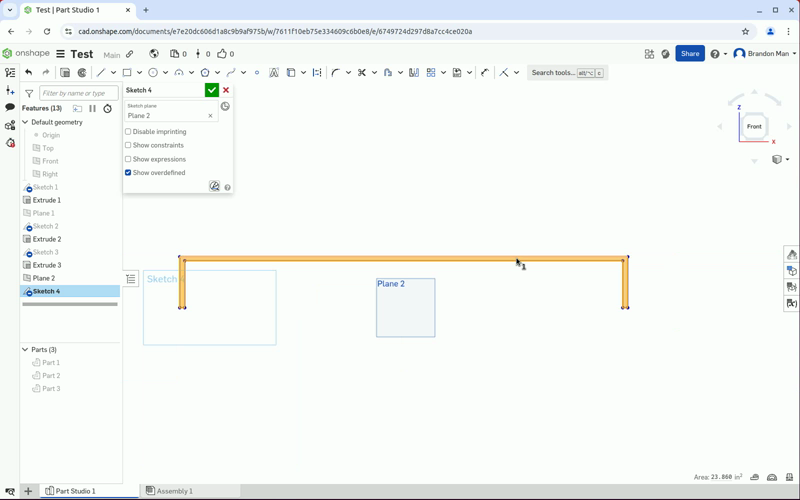
scroll(-6)
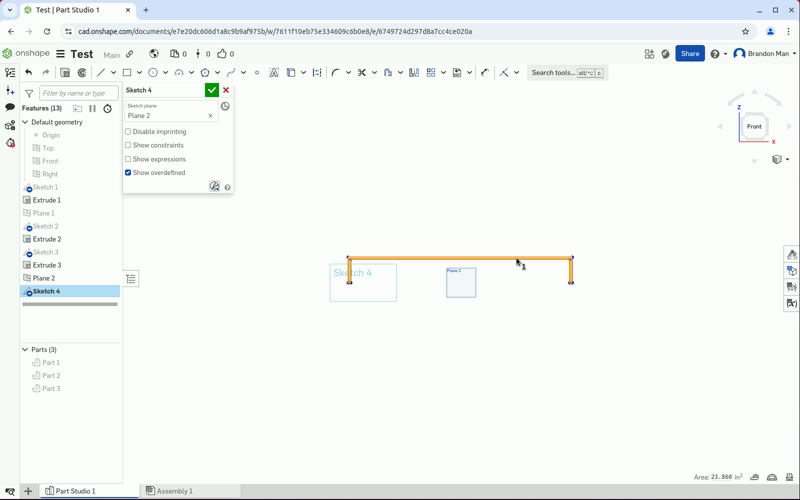
mouse_move(73, 352)
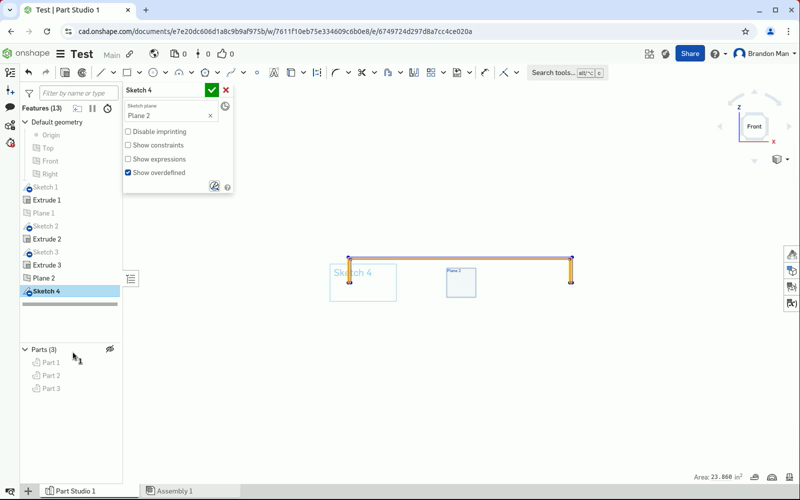
key(shift+y)
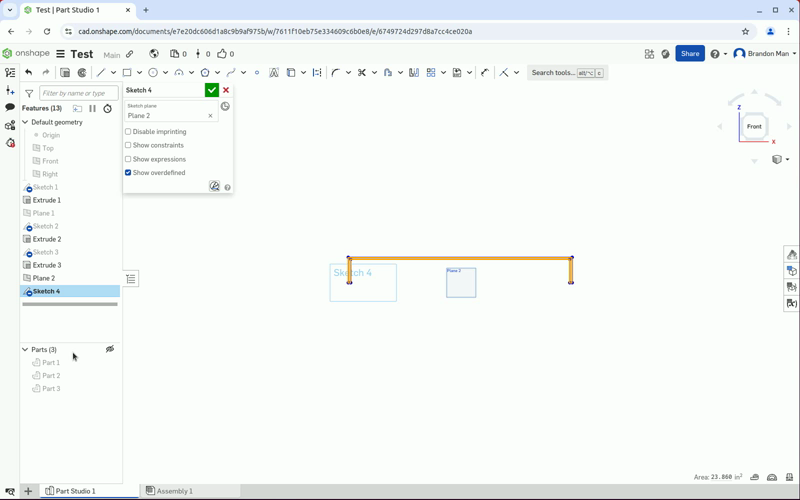
key(shift+e)
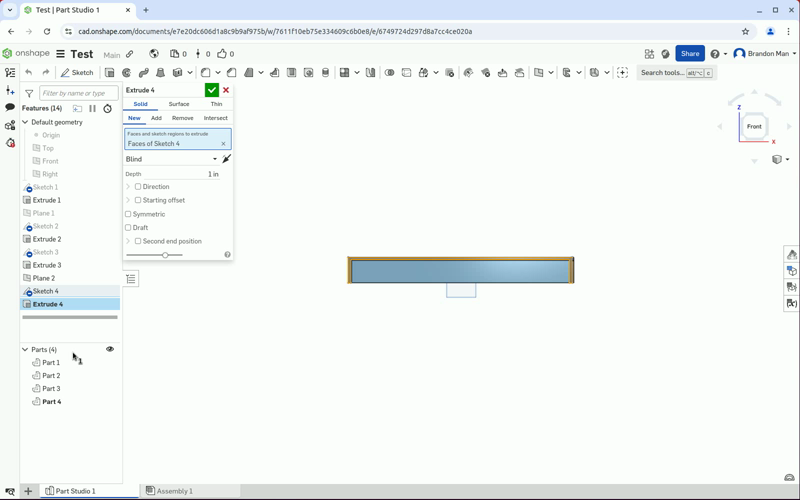
mouse_move(143, 106)
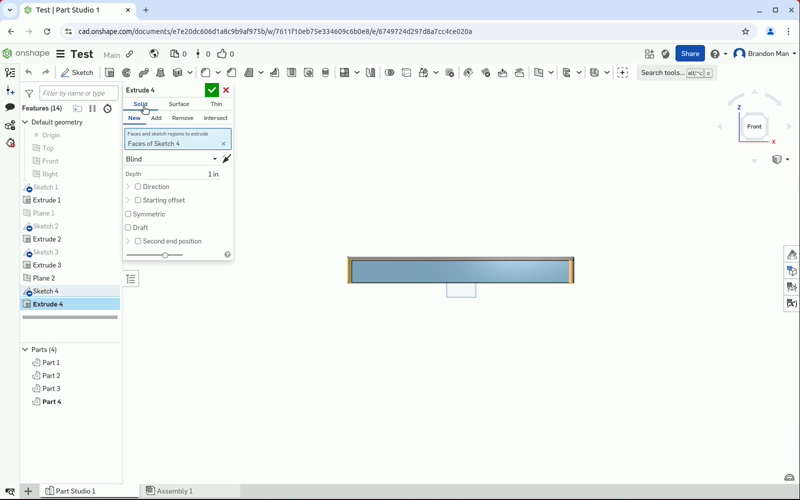
click(143, 106)
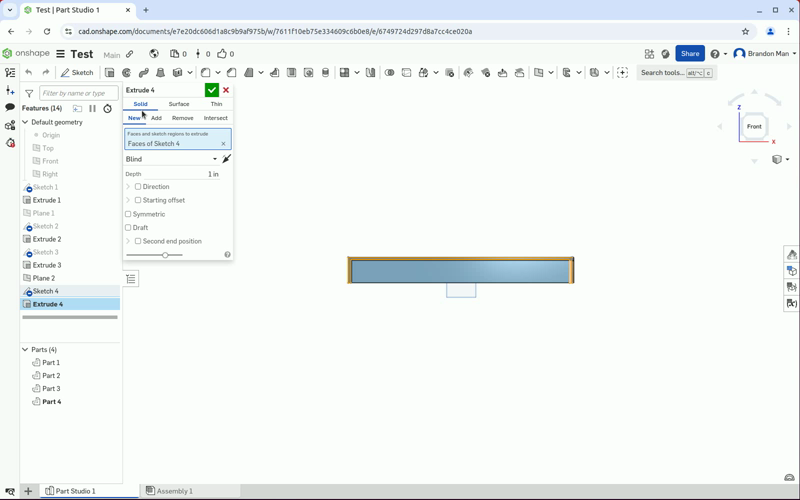
mouse_move(137, 120)
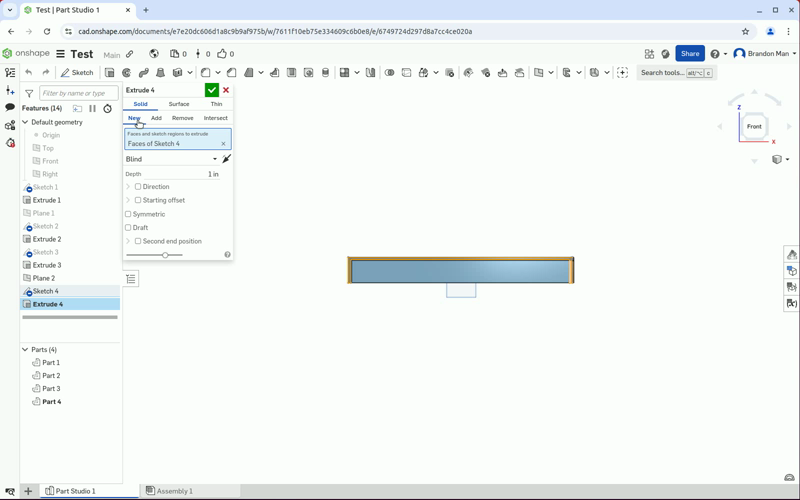
click(137, 120)
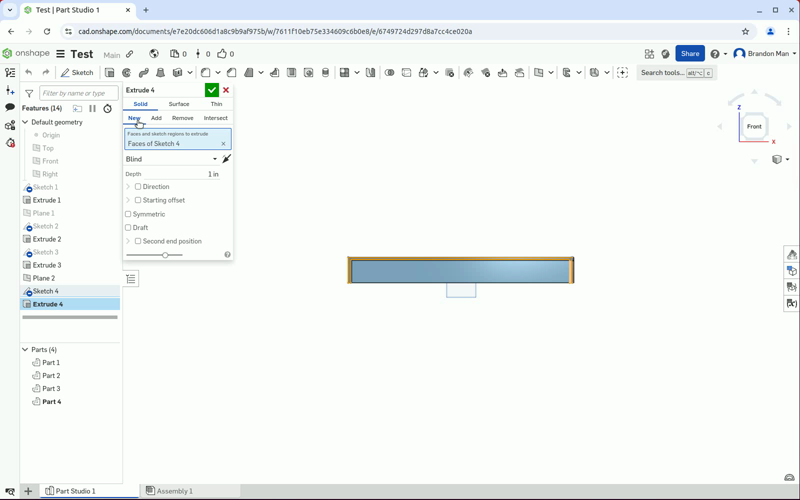
key(tab, 4)
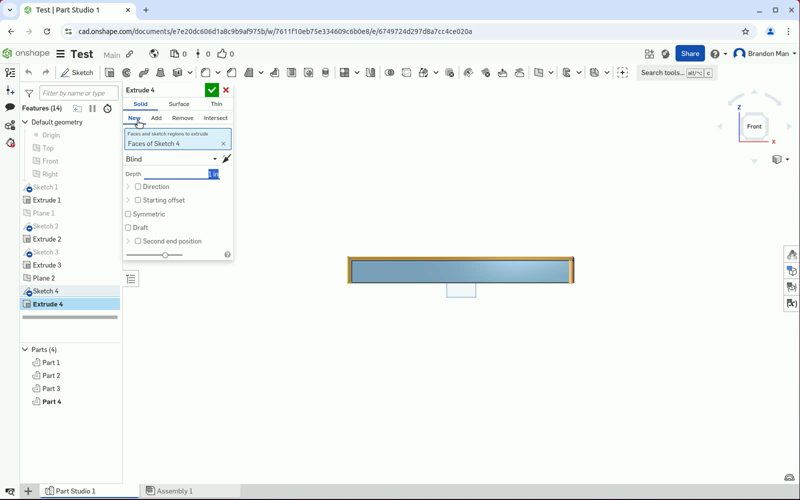
text(0.722)
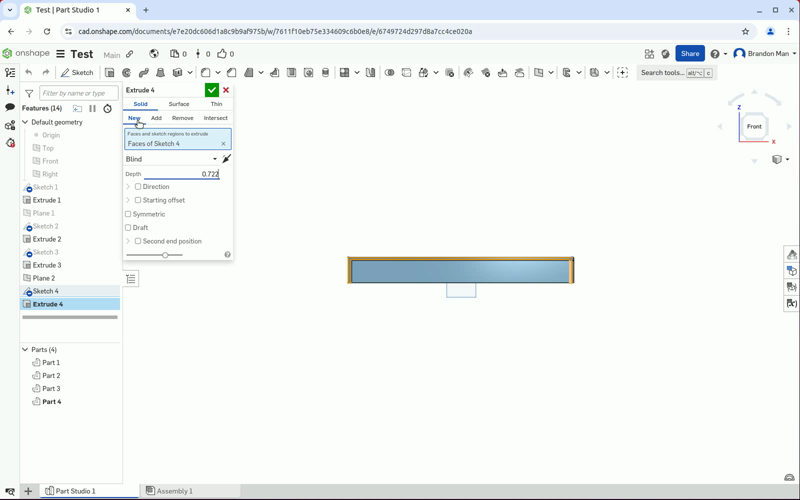
key(enter)
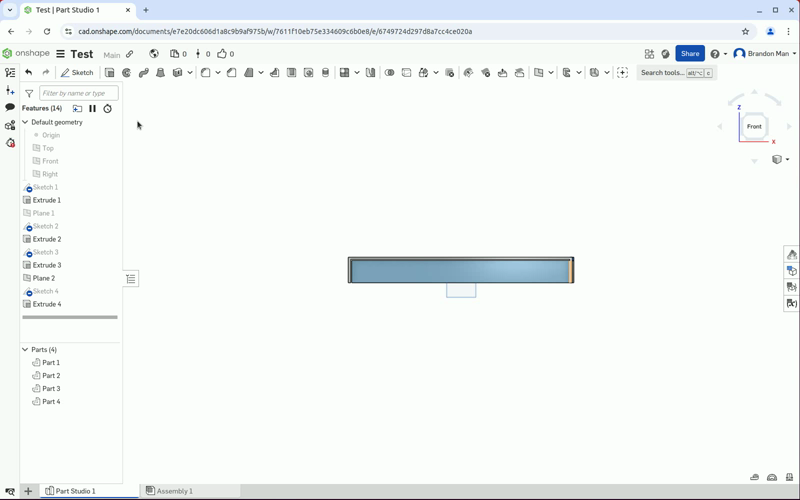
key(shift+h)
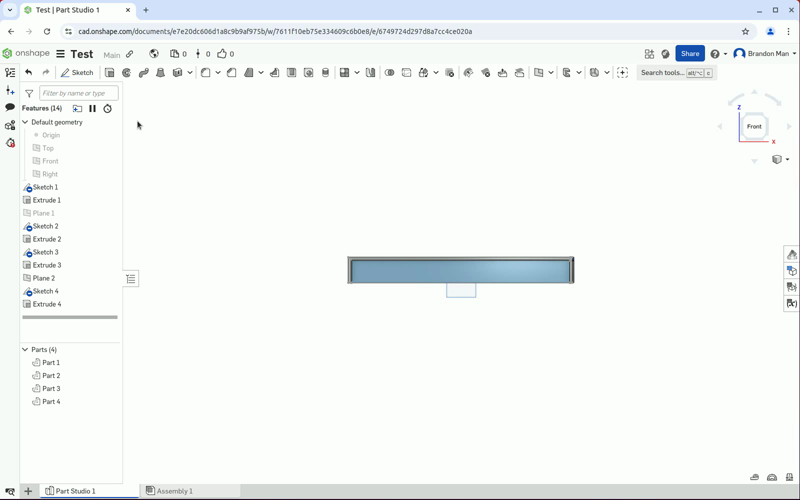
key(shift+h)
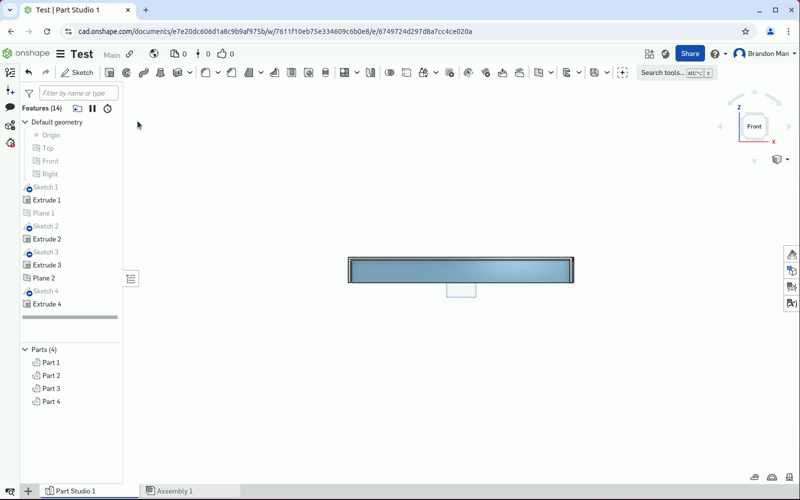
mouse_move(73, 189)
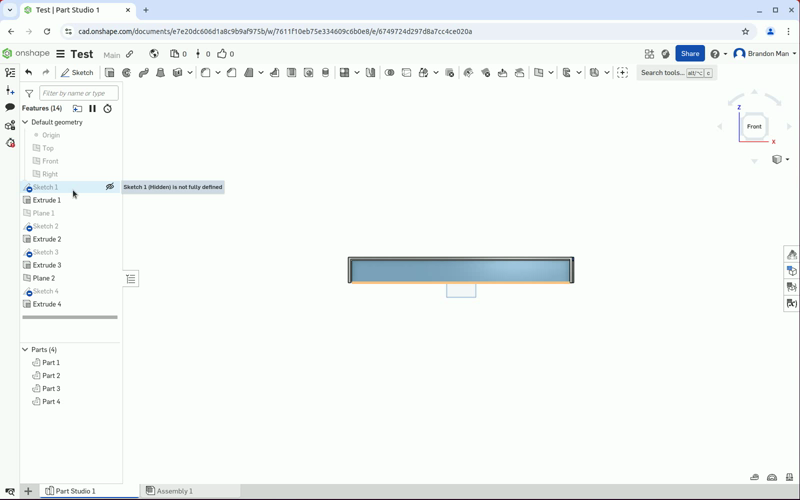
click(73, 189)
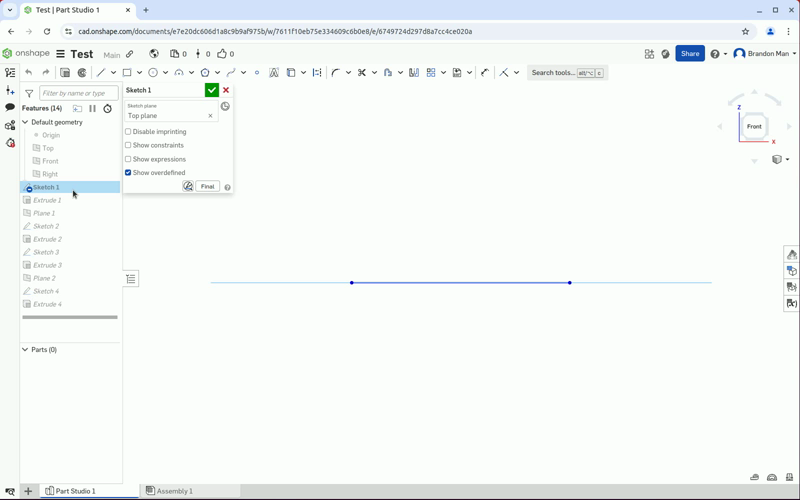
mouse_move(229, 92)
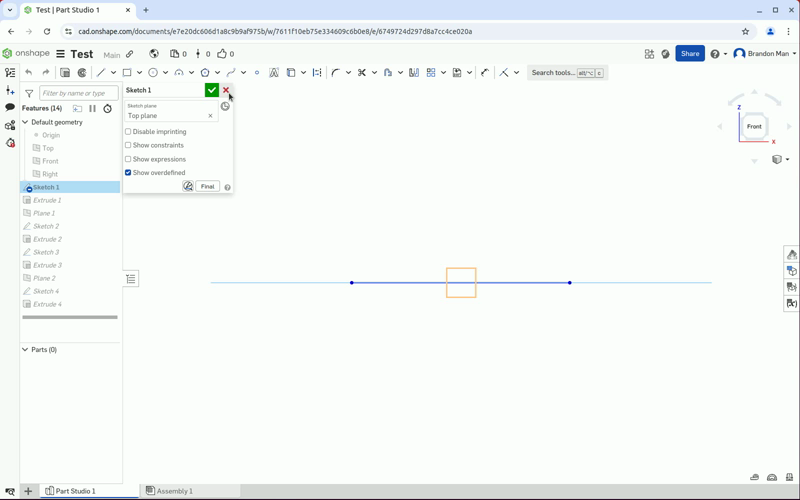
click(229, 92)
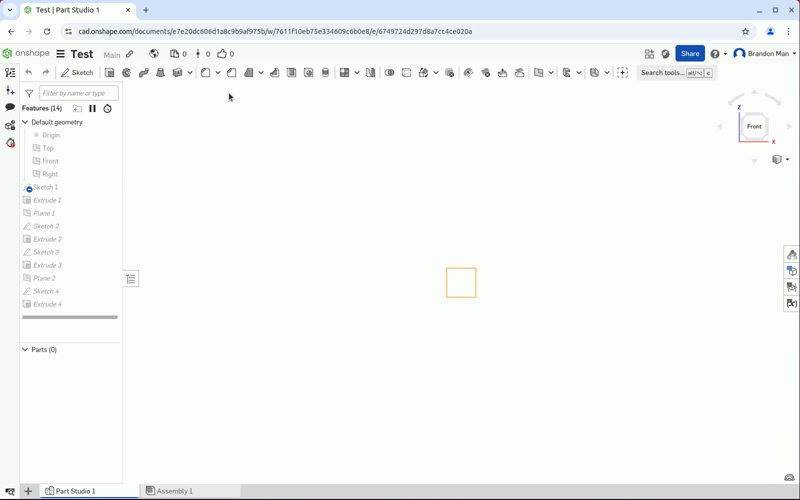
key(shift+s)
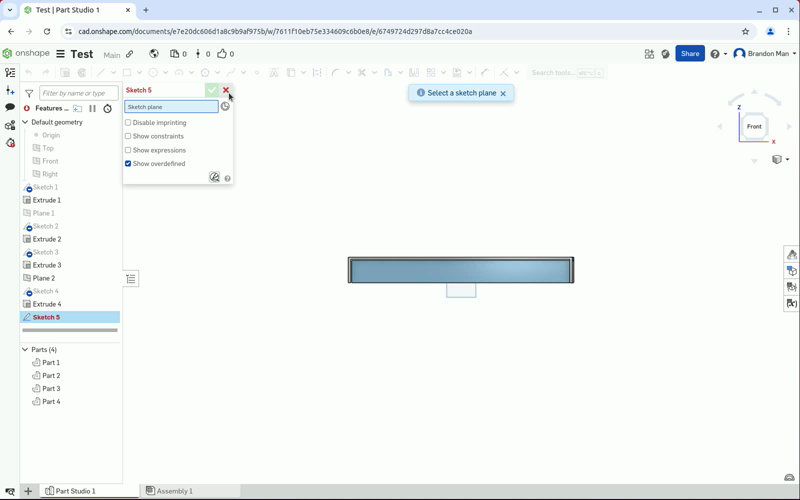
mouse_move(73, 280)
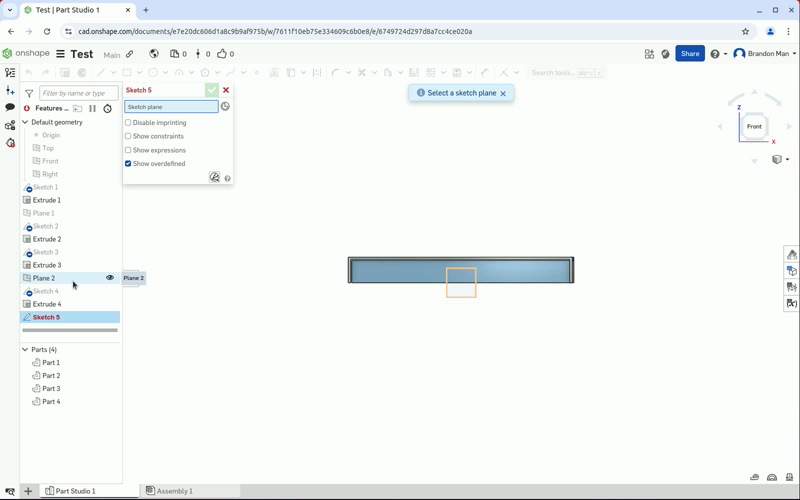
click(73, 280)
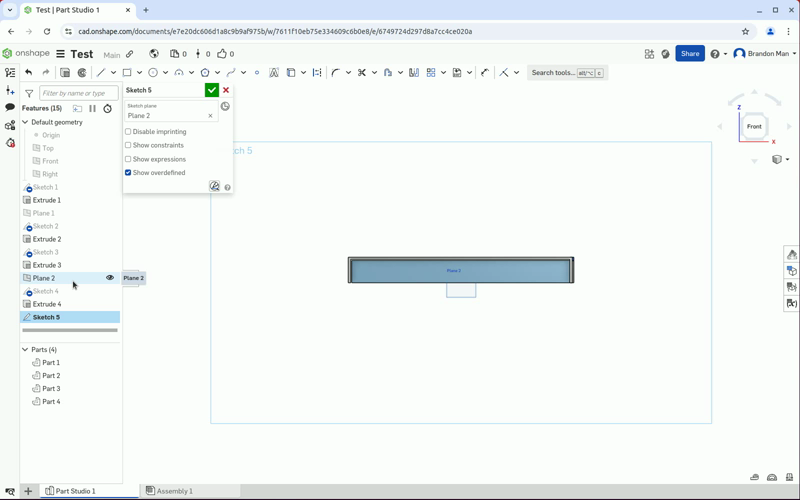
mouse_move(73, 352)
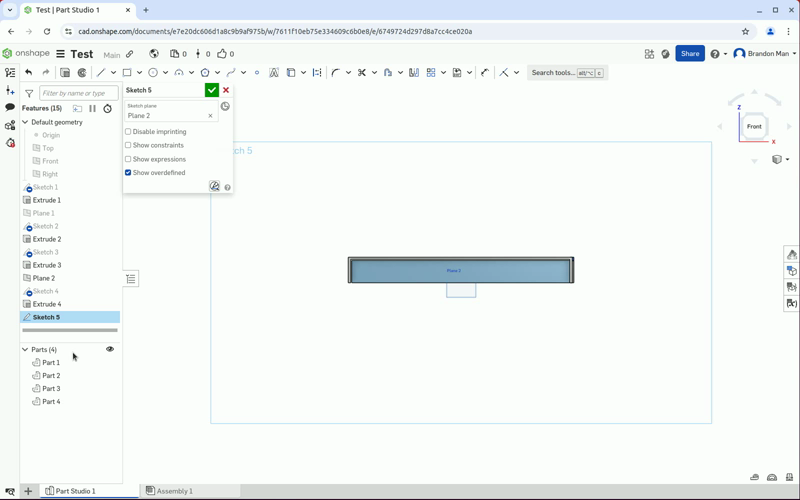
key(y)
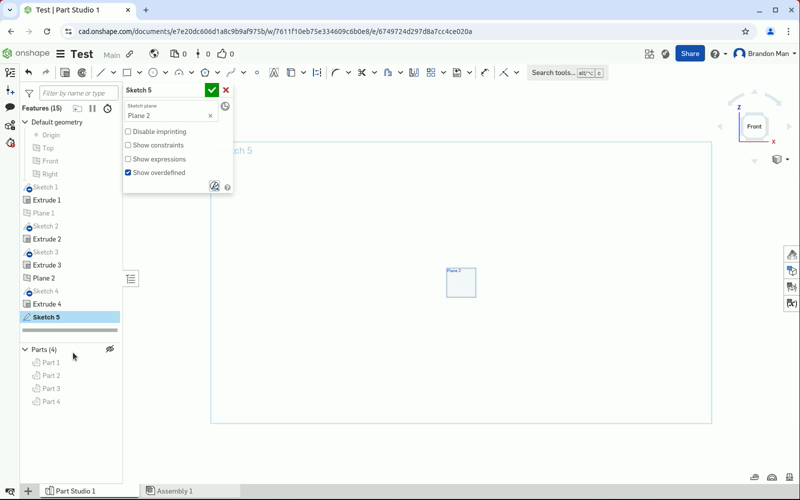
key(l)
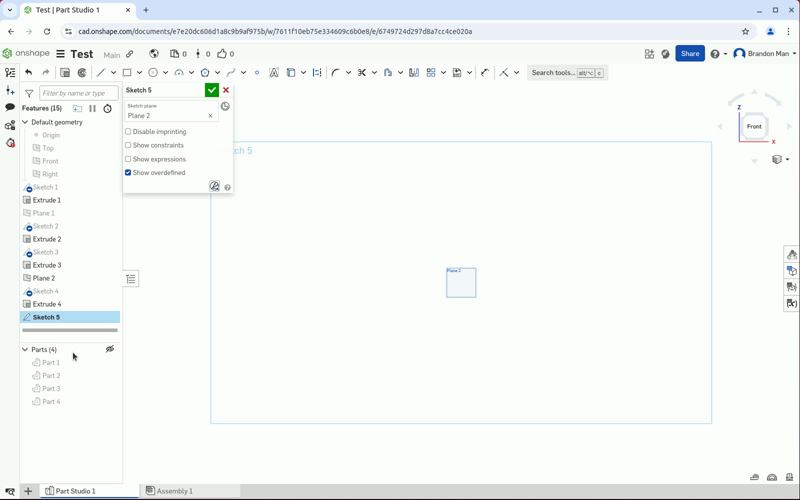
key_down(shift)
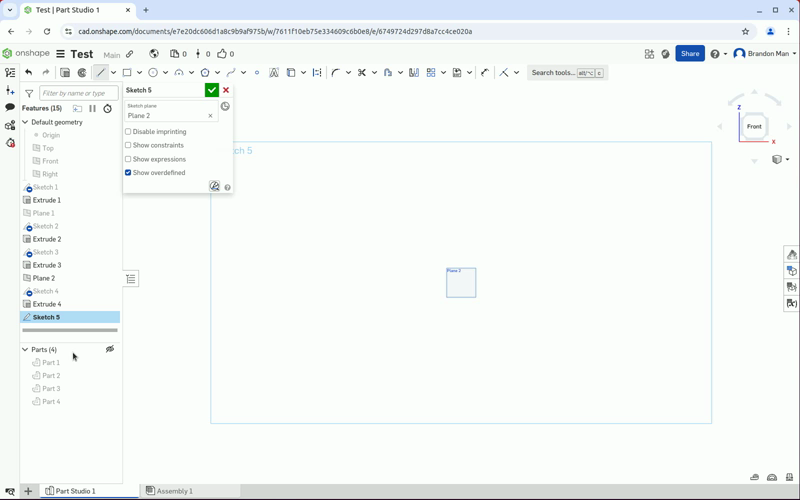
mouse_move(351, 282)
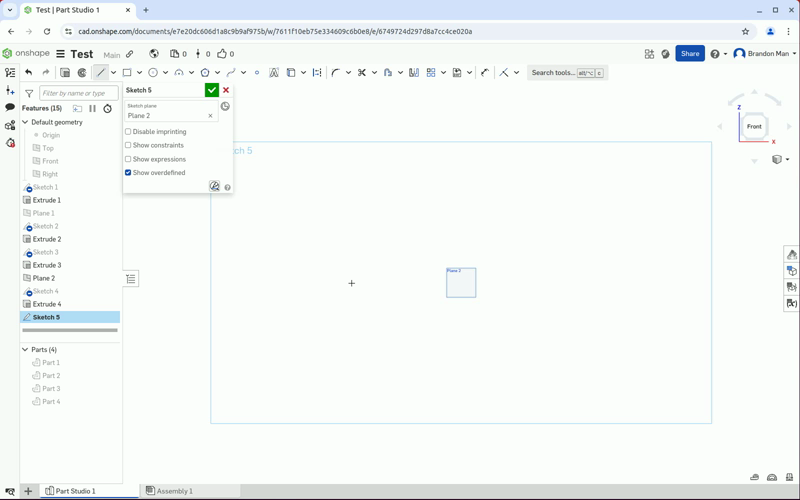
click(351, 282)
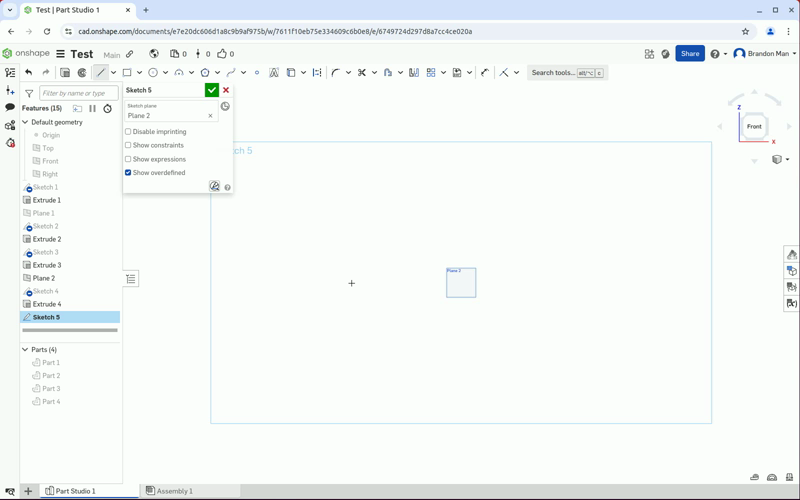
key_up(shift)
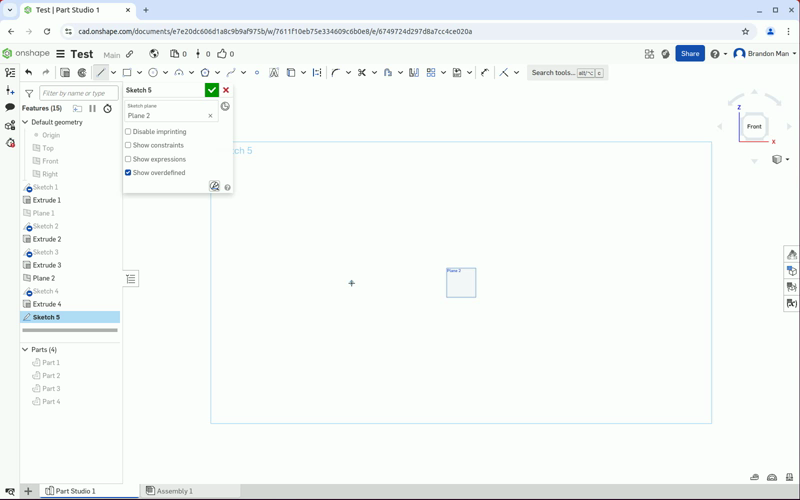
key_down(shift)
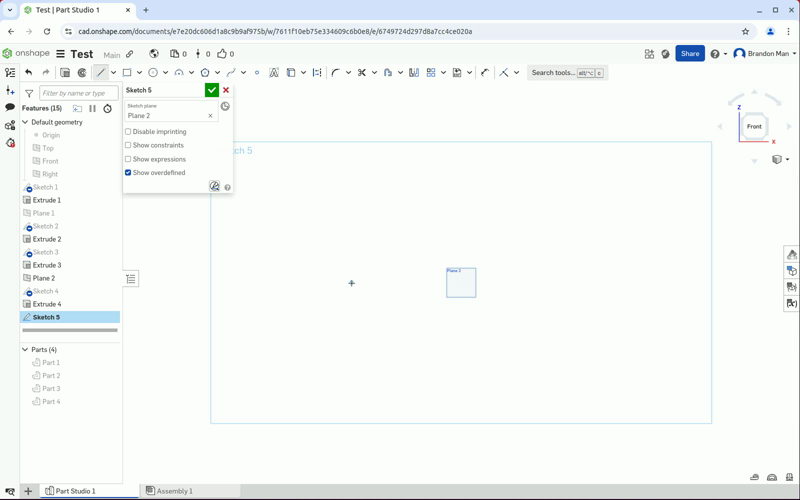
mouse_move(569, 282)
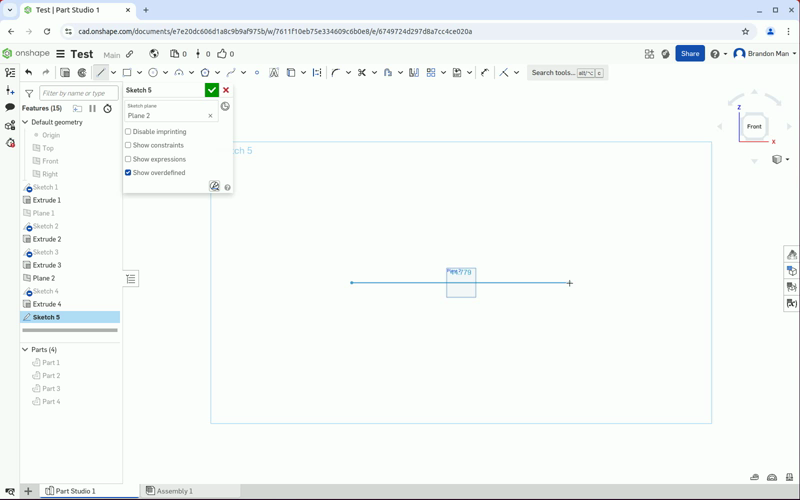
click(569, 282)
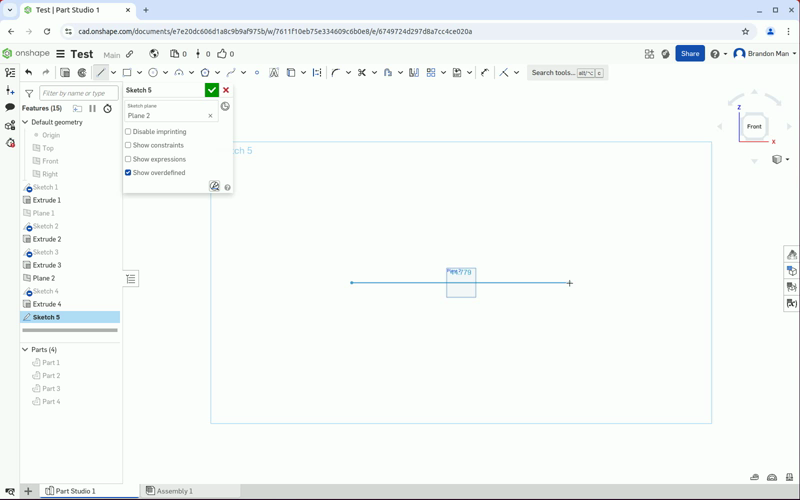
key_up(shift)
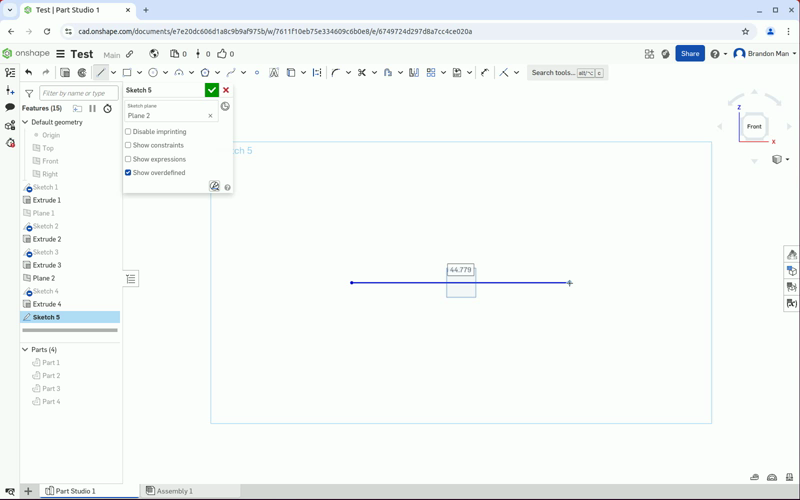
key_down(shift)
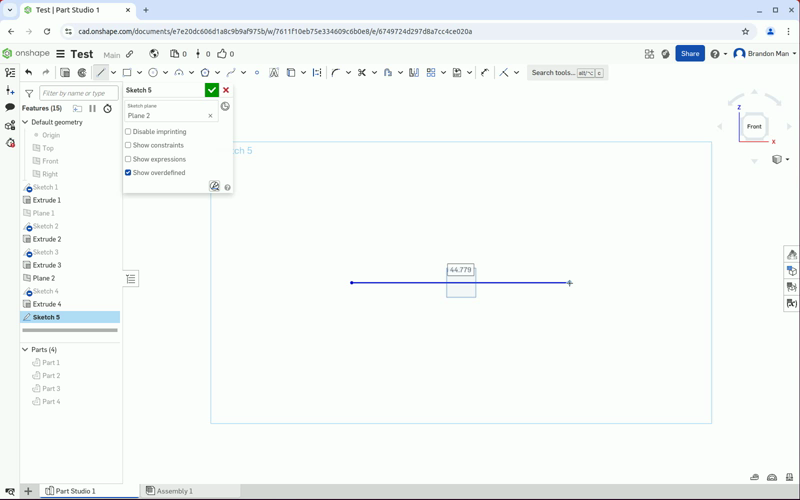
mouse_move(589, 282)
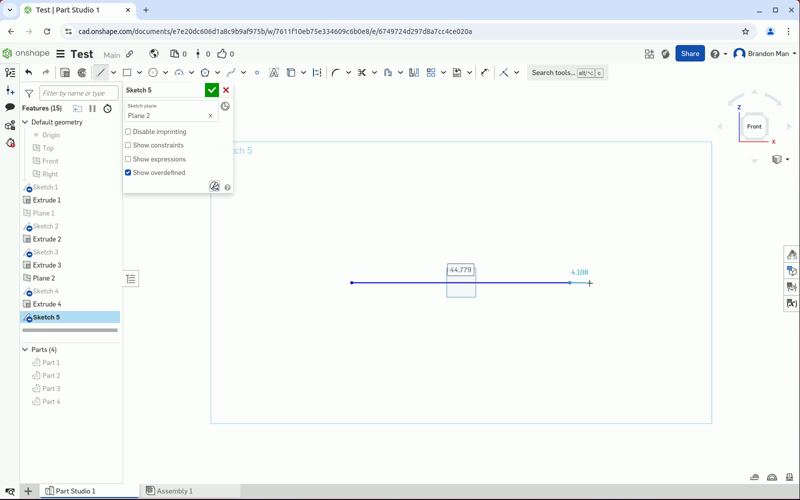
mouse_move(569, 260)
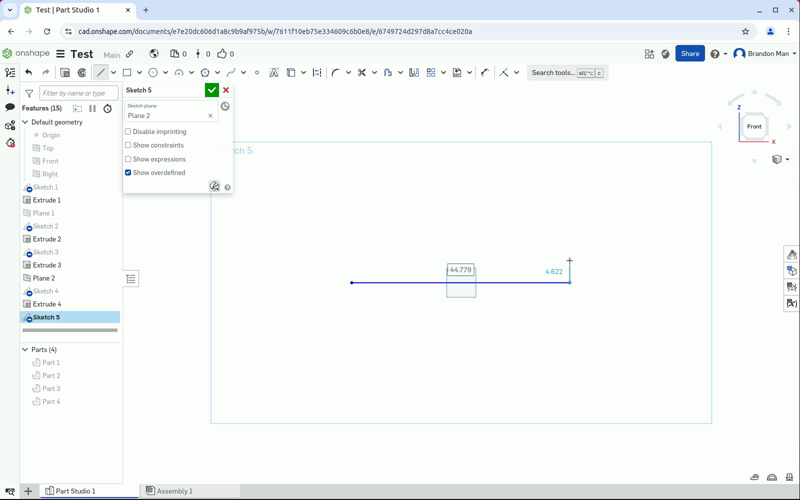
click(569, 260)
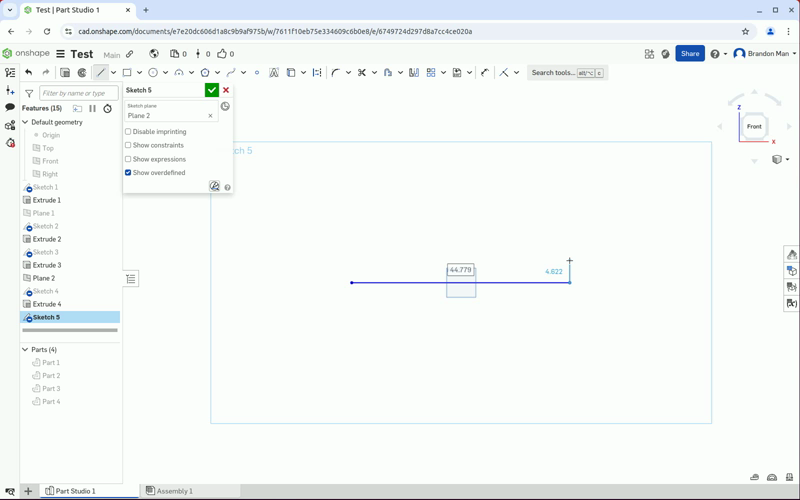
key_up(shift)
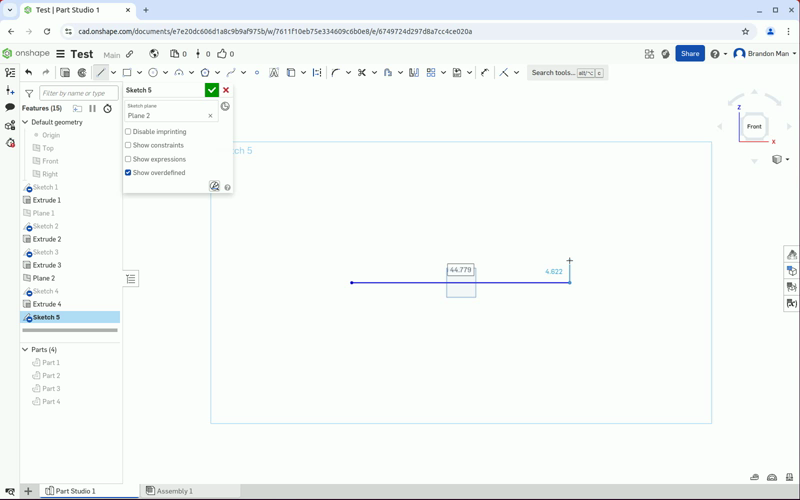
key_down(shift)
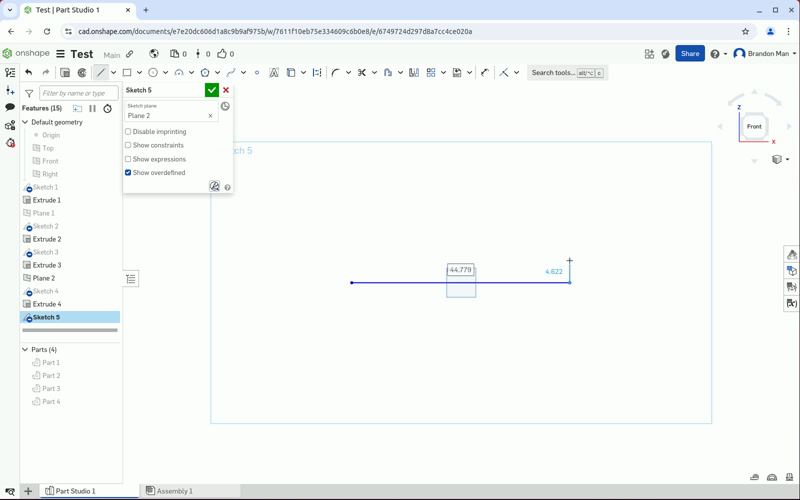
mouse_move(351, 260)
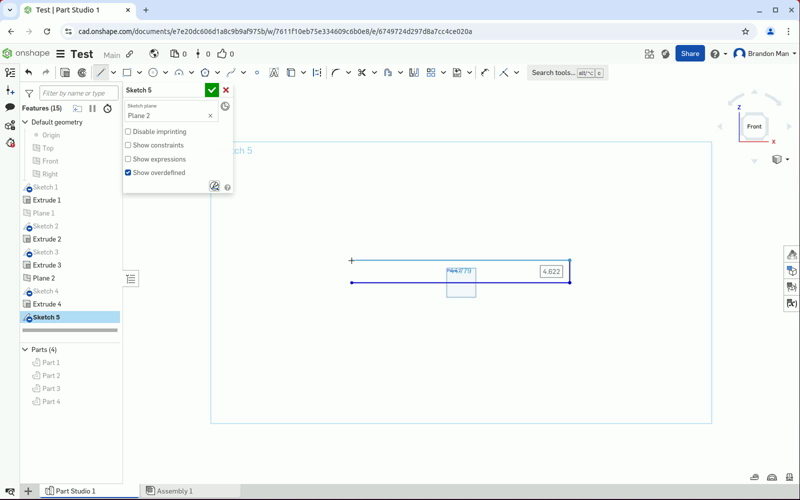
click(351, 260)
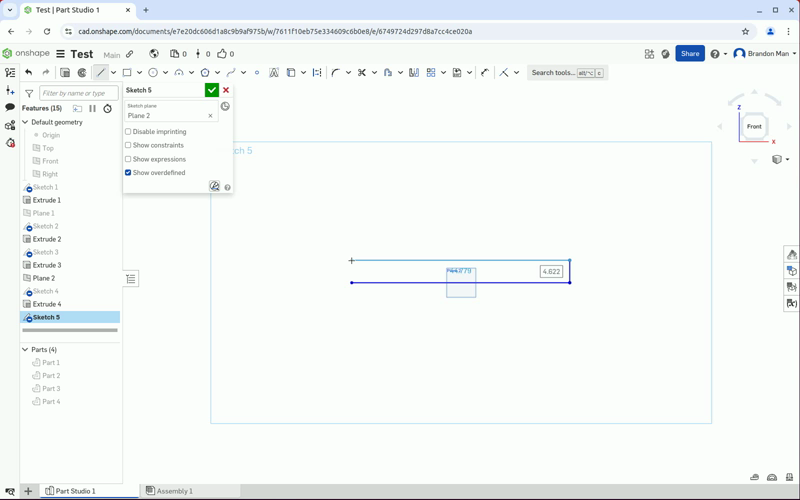
key_up(shift)
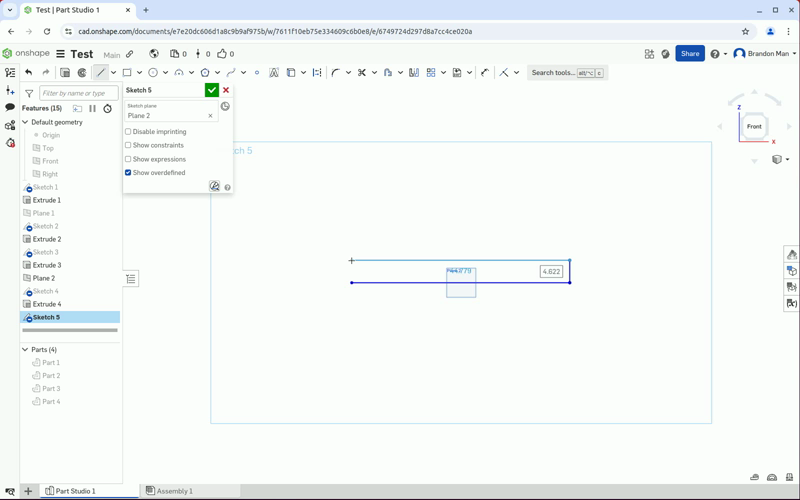
mouse_move(381, 260)
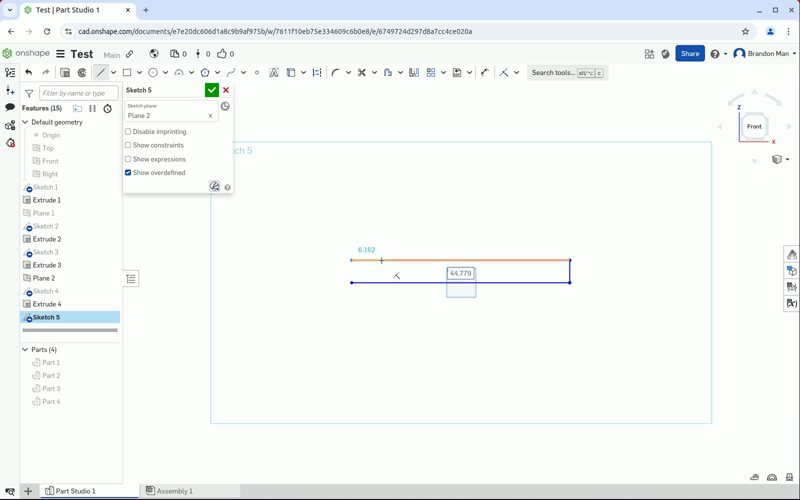
key_down(shift)
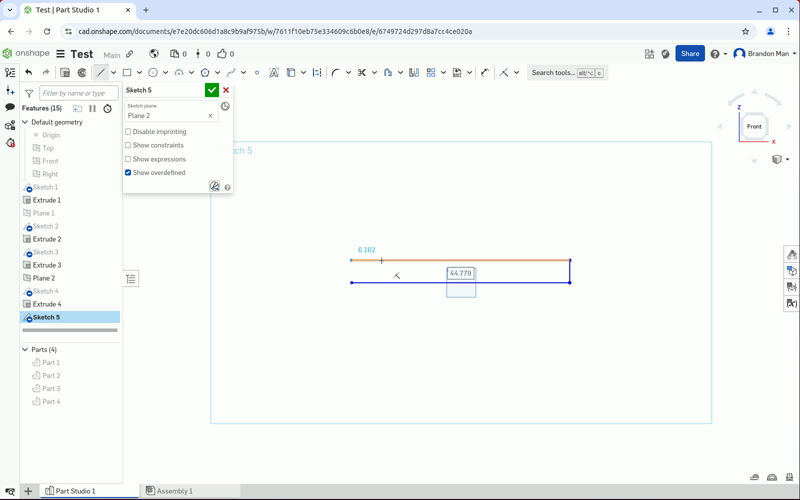
mouse_move(351, 282)
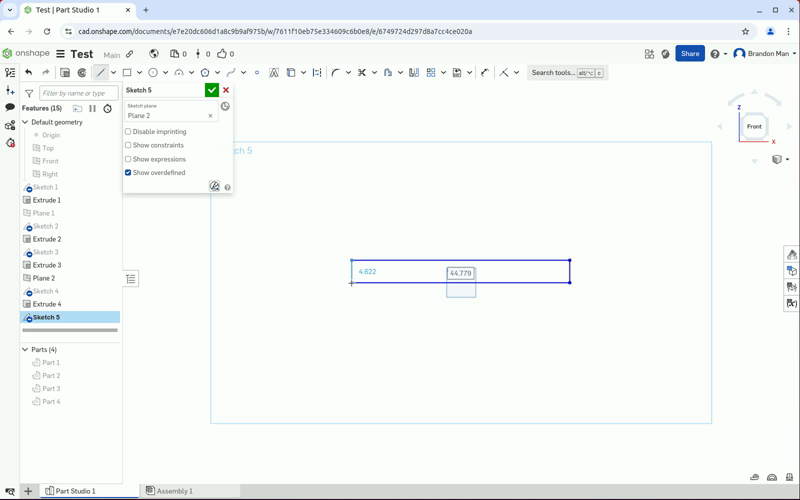
key_up(shift)
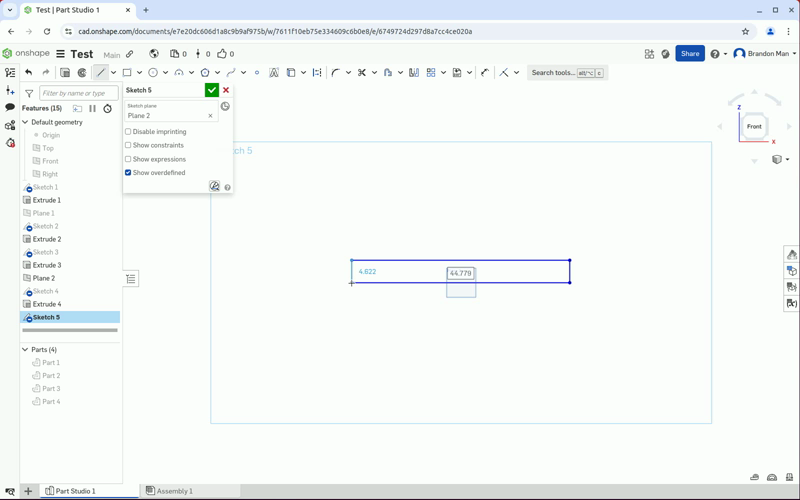
click(351, 282)
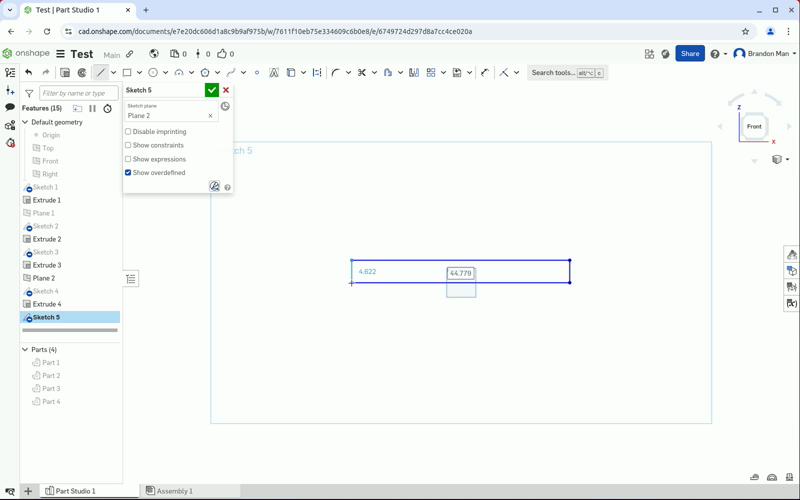
key(esc)
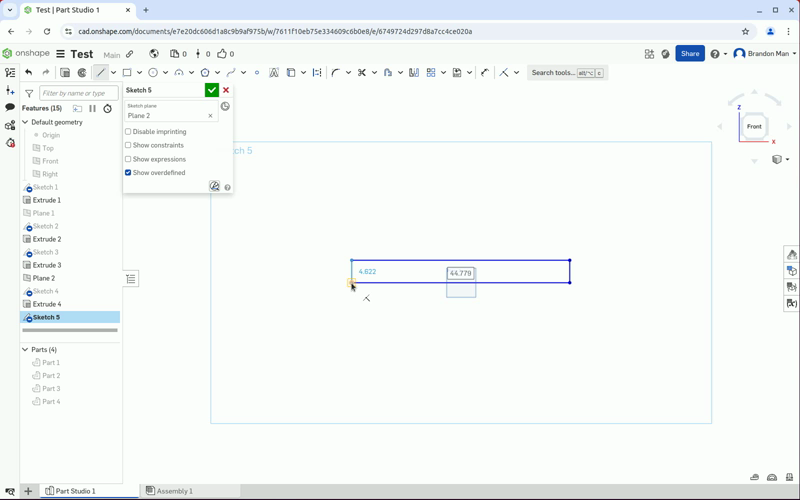
mouse_move(529, 267)
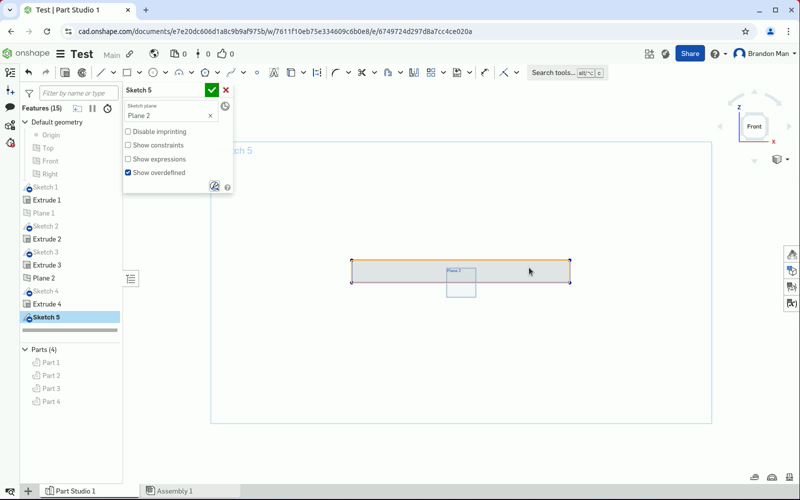
click(529, 267)
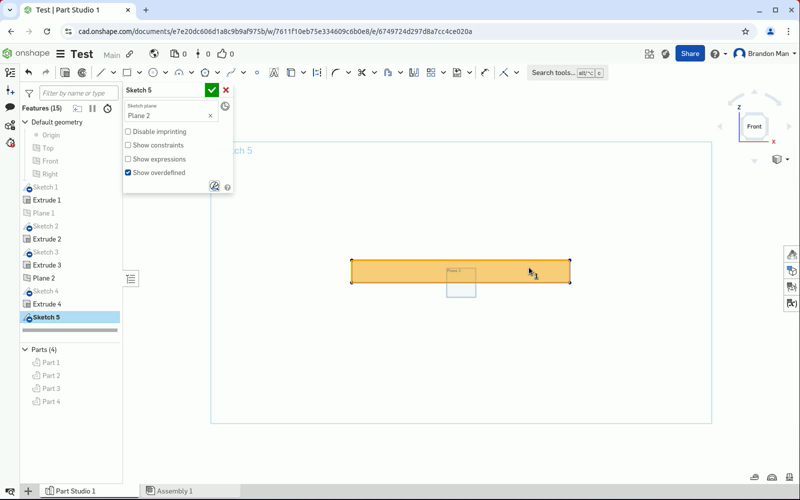
mouse_move(73, 352)
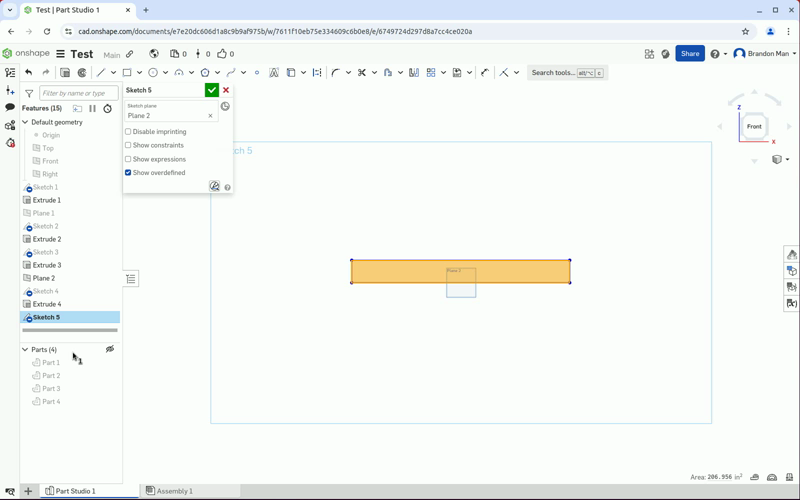
key(shift+y)
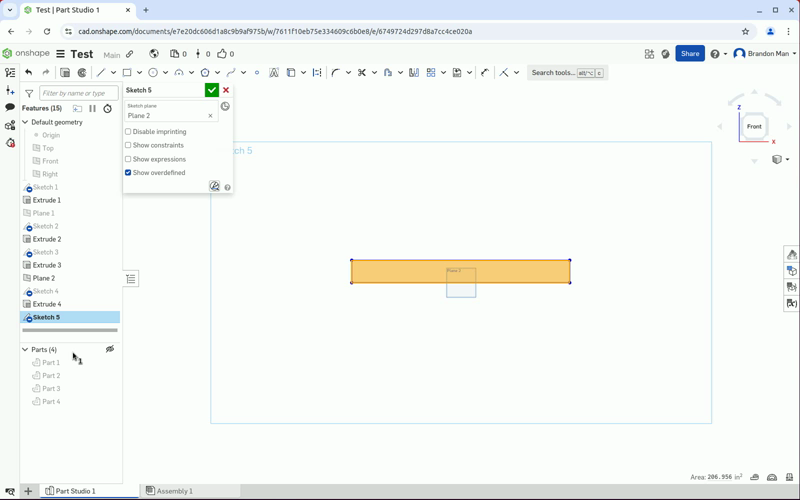
key(shift+e)
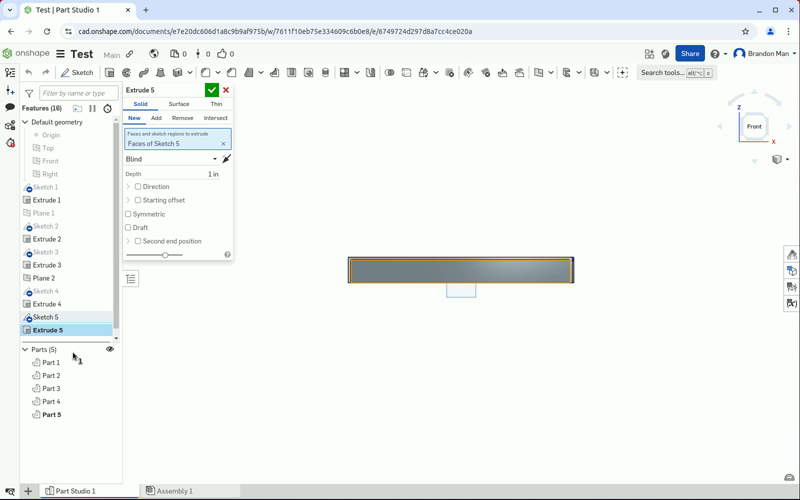
mouse_move(143, 106)
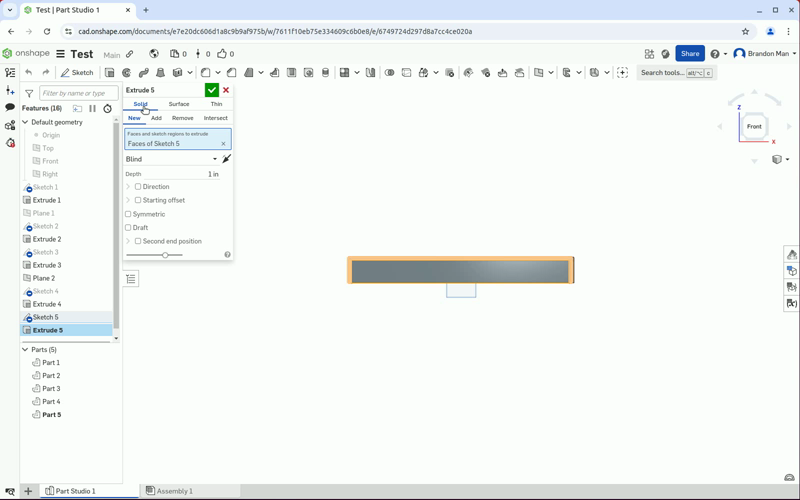
click(143, 106)
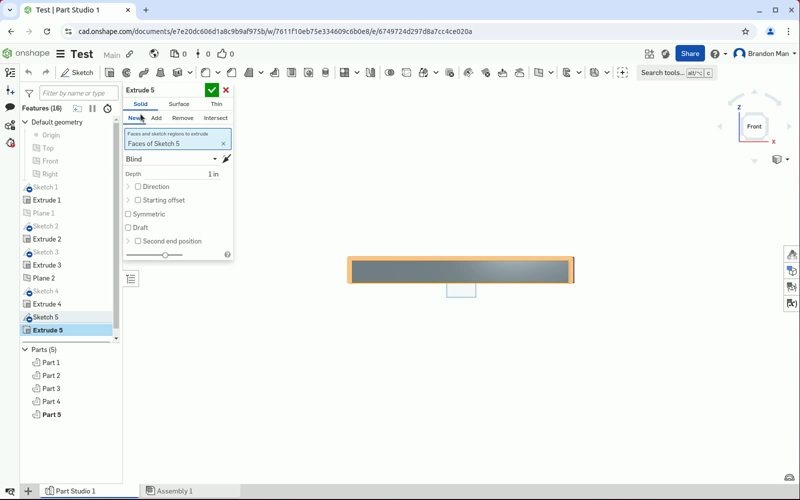
mouse_move(137, 120)
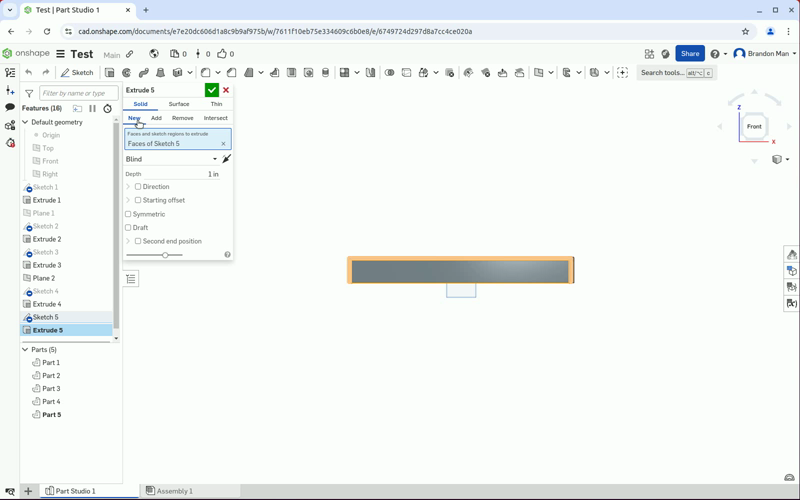
click(137, 120)
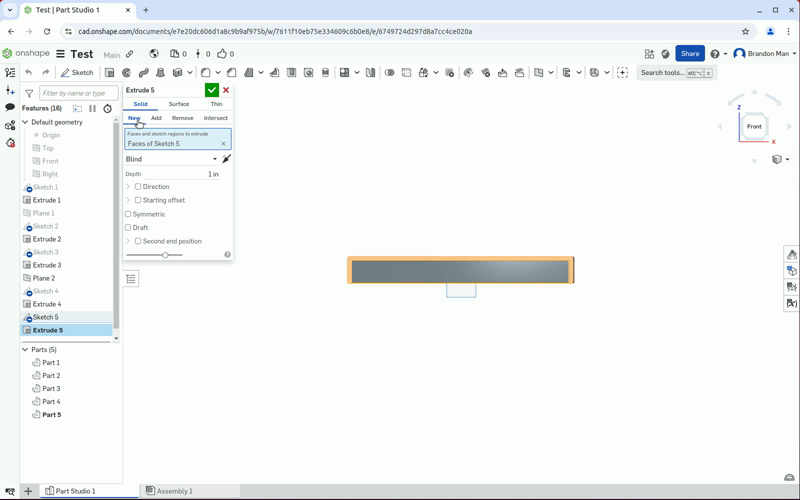
key(tab, 4)
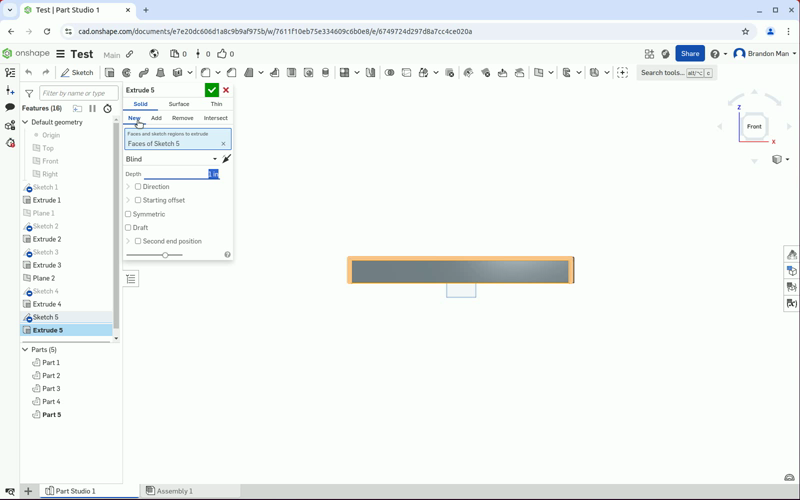
text(0.722)
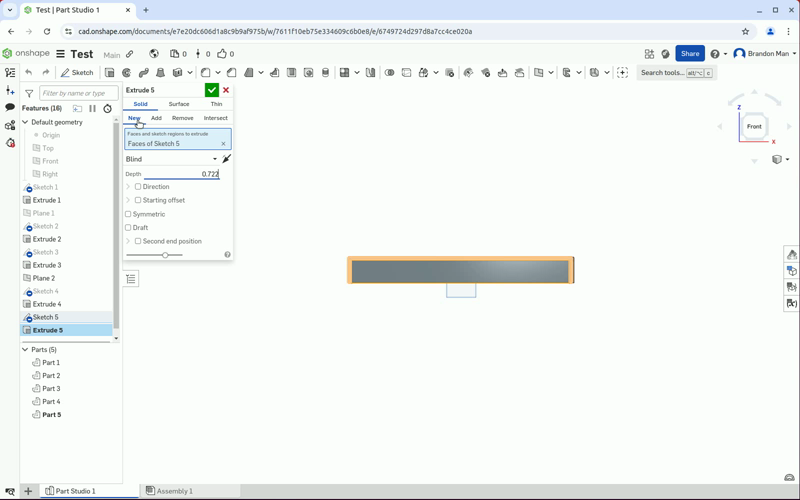
key(enter)
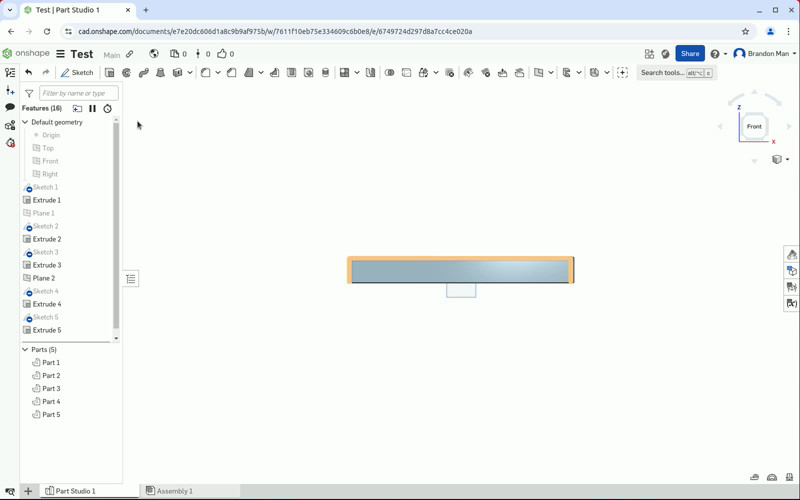
key(shift+h)
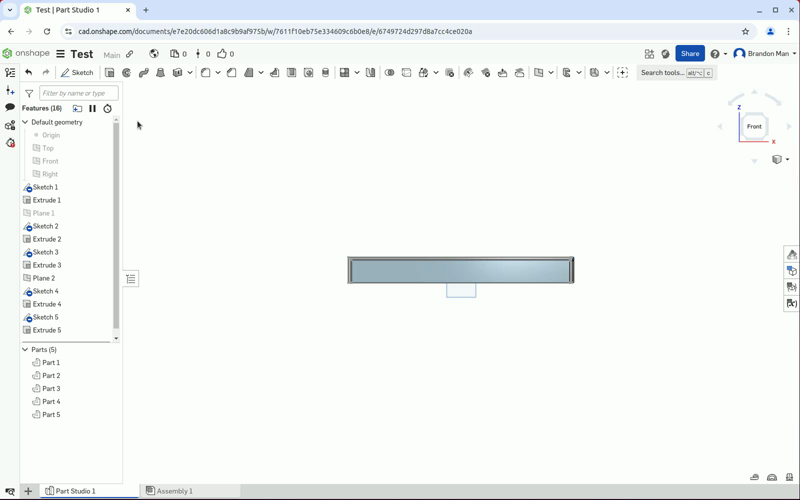
key(shift+h)
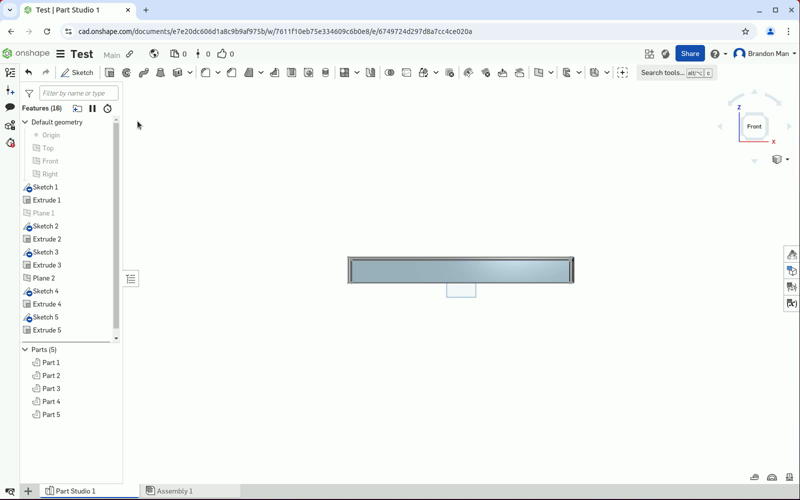
key(shift+7)
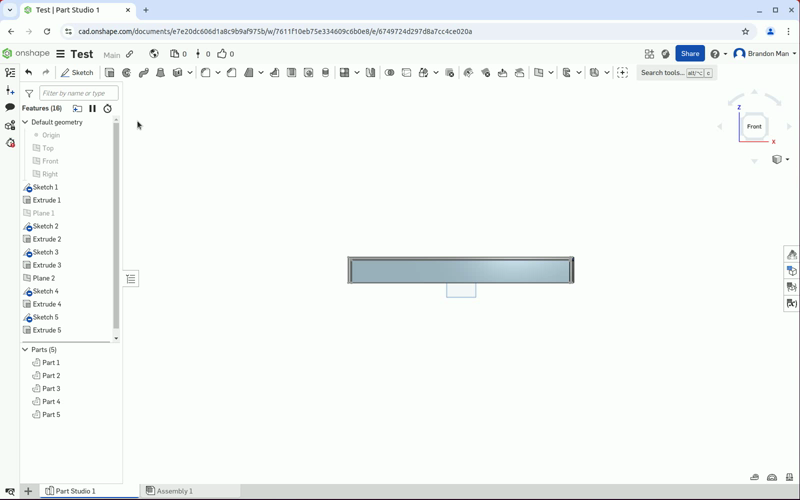
key(left, 2)
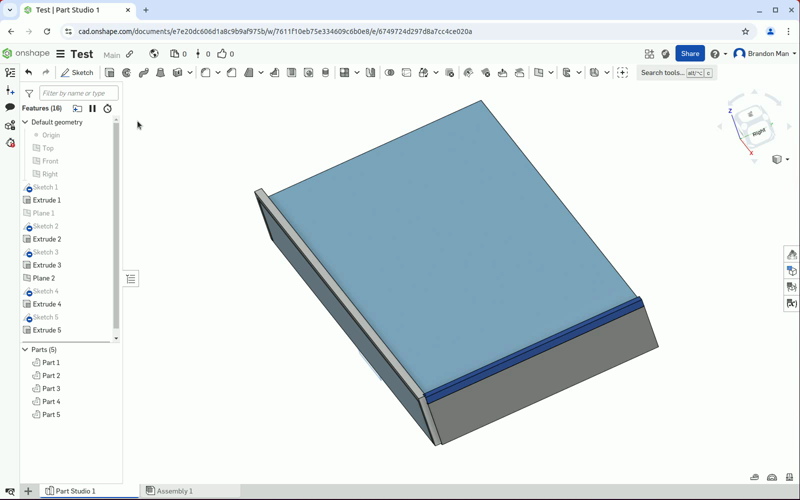
key(down, 2)
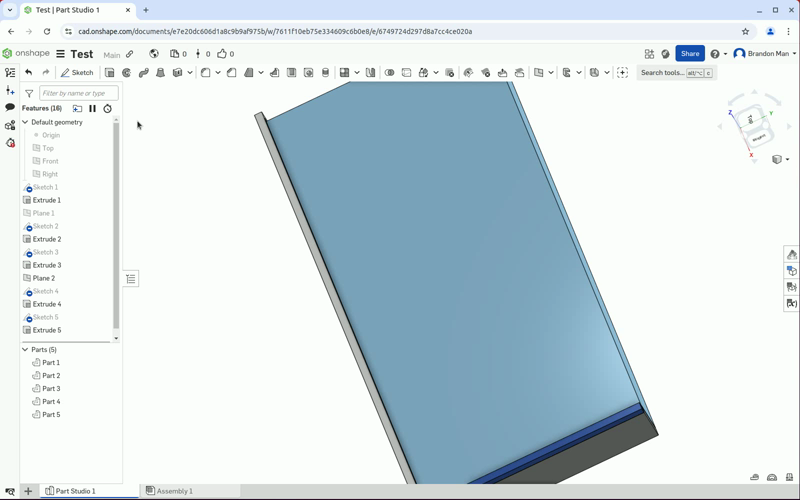
key(up, 2)
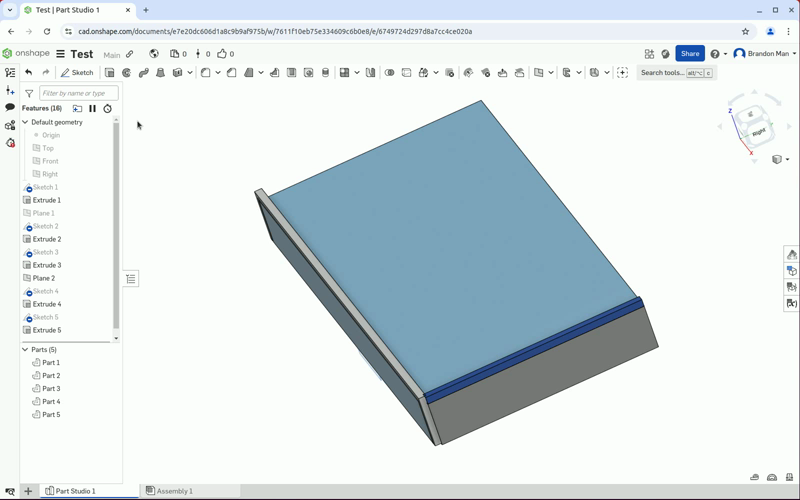
key(right, 2)
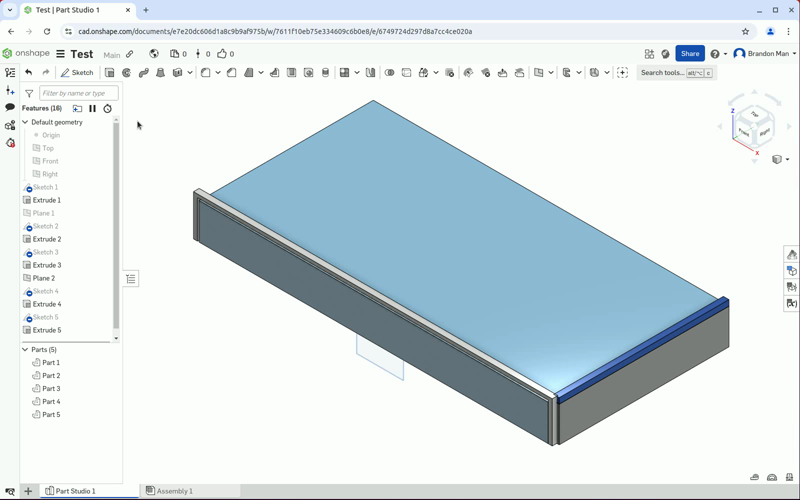
mouse_move(69, 189)
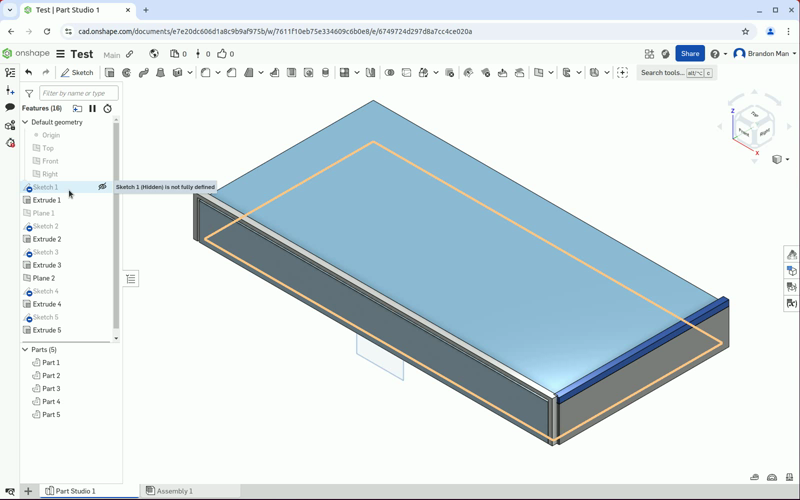
click(69, 189)